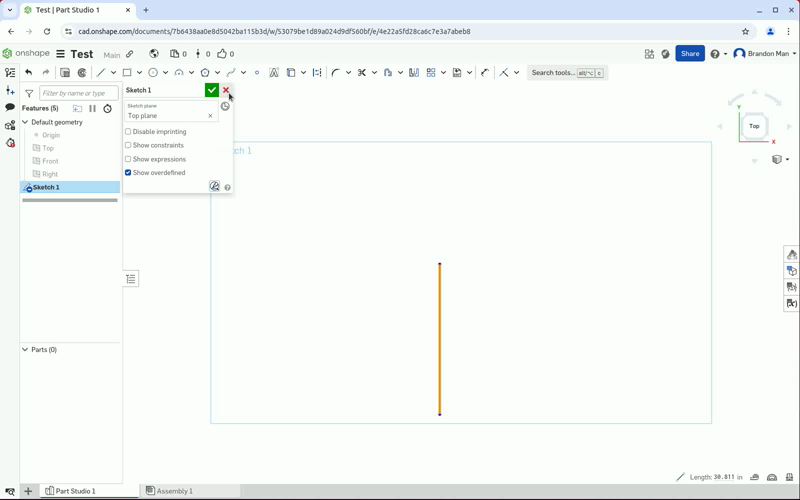
key(shift+h)
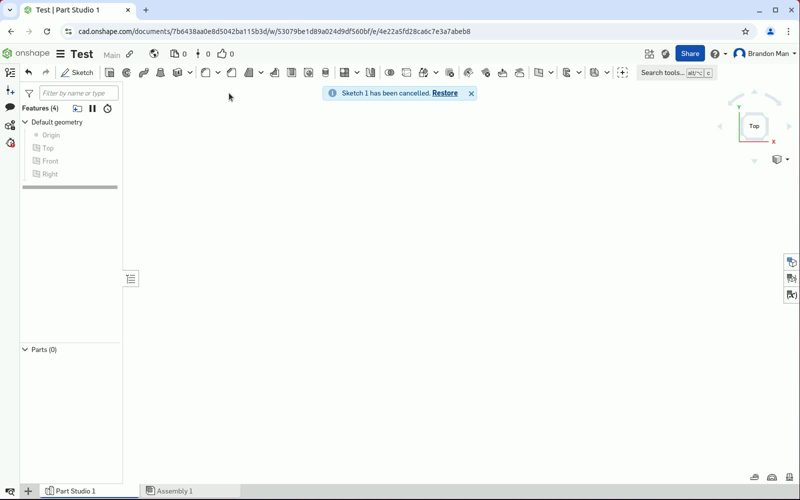
mouse_move(73, 352)
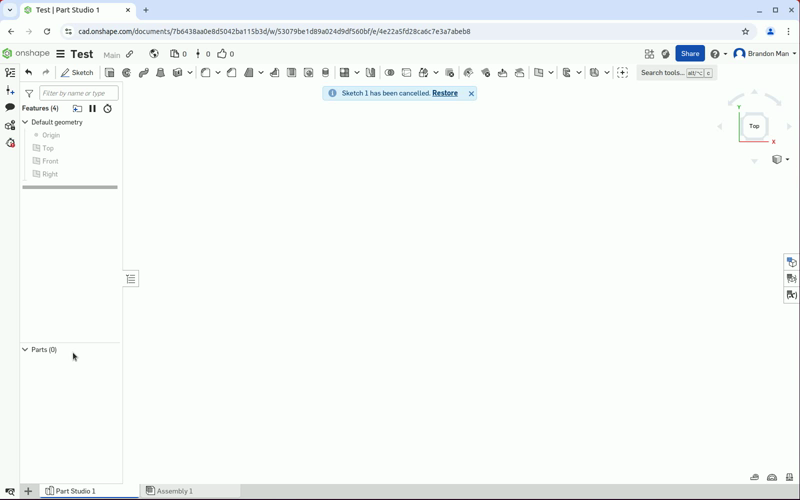
key(y)
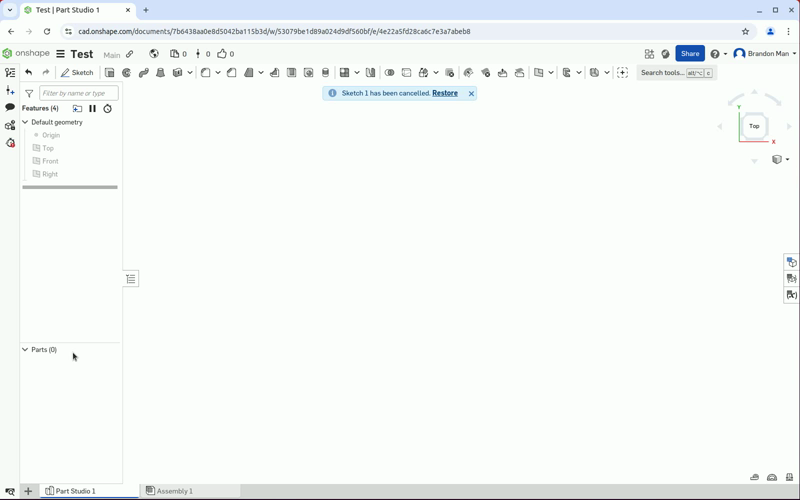
key(shift+p)
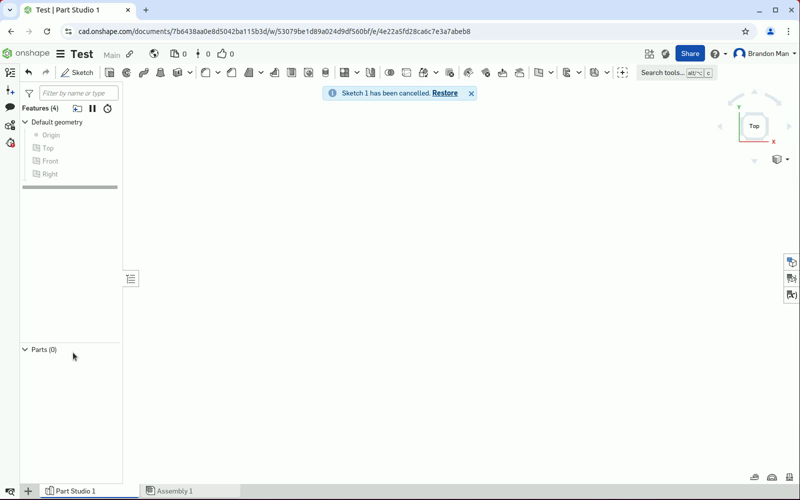
key(space)
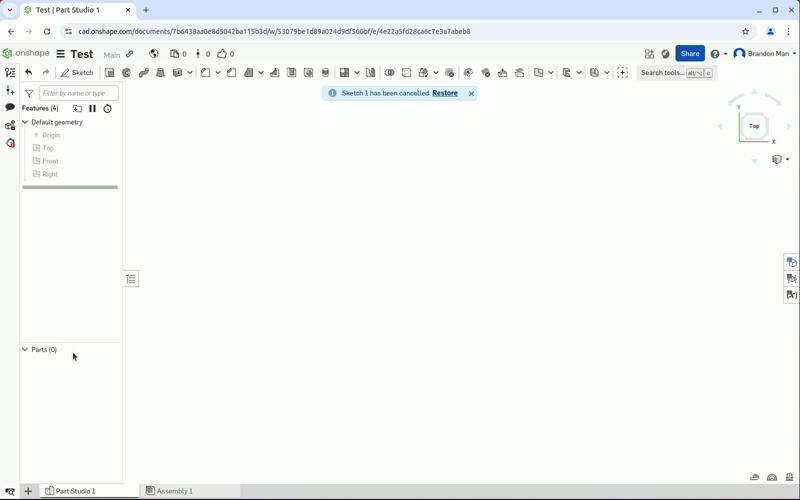
key_down(shift)
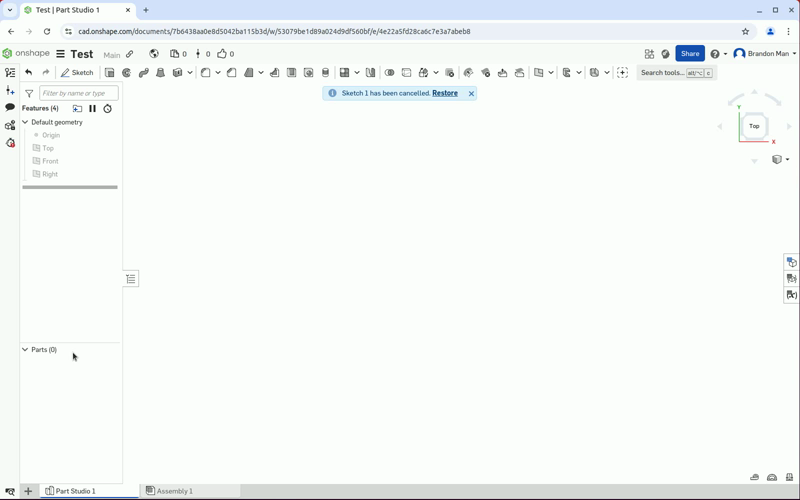
key(up)
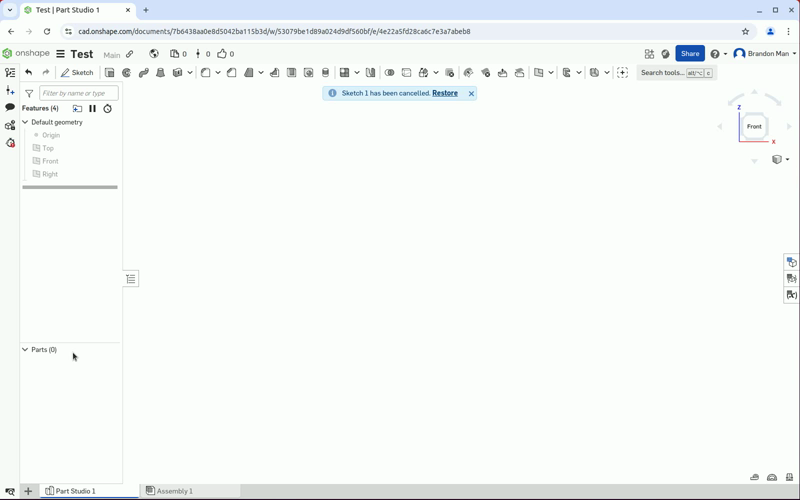
key_up(shift)
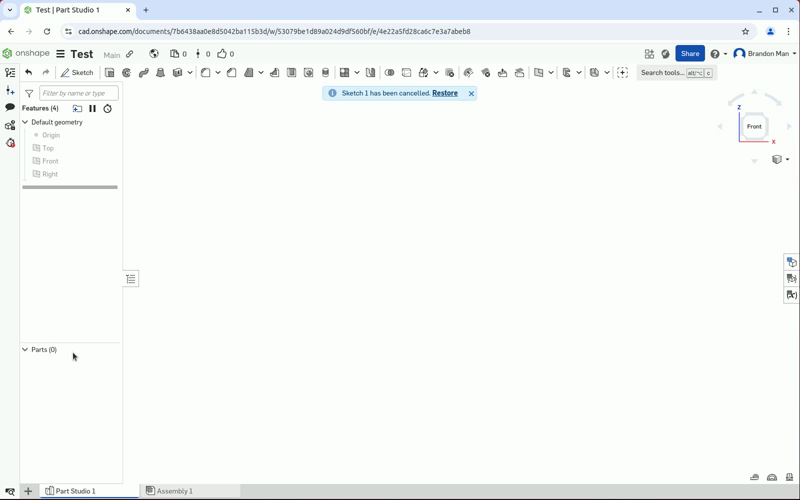
mouse_move(73, 352)
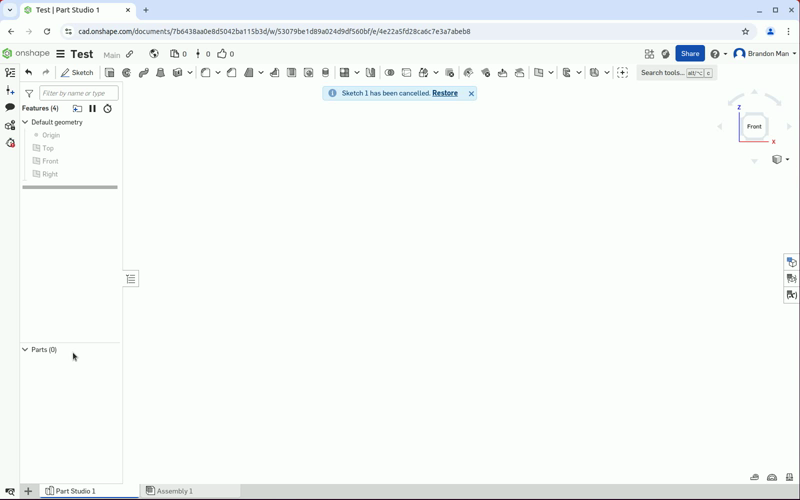
key(shift+y)
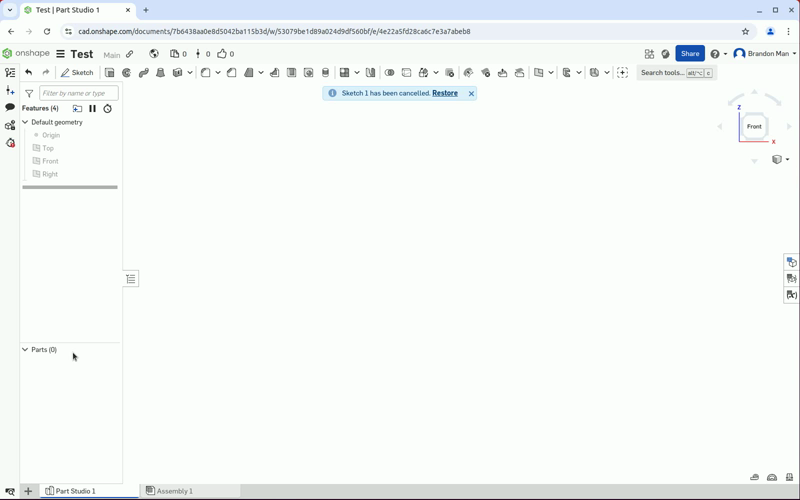
key(shift+s)
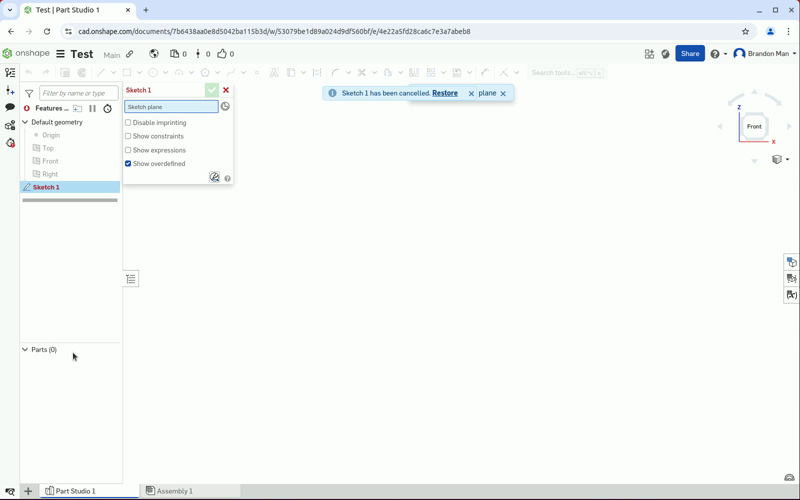
mouse_move(73, 163)
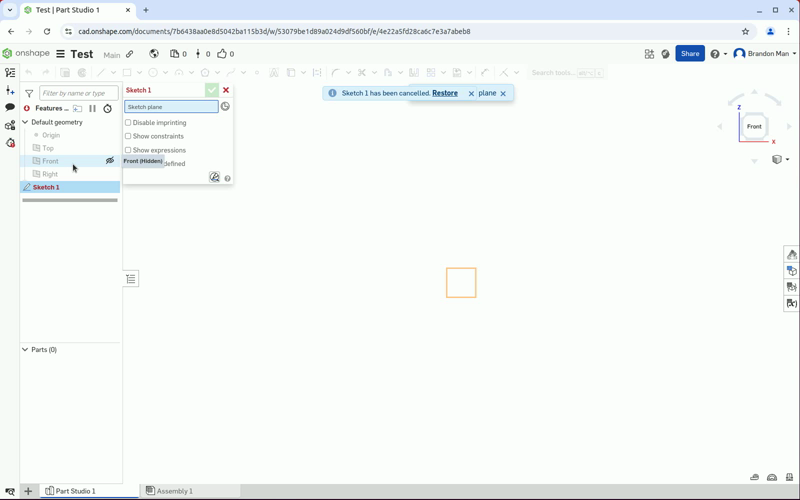
click(73, 163)
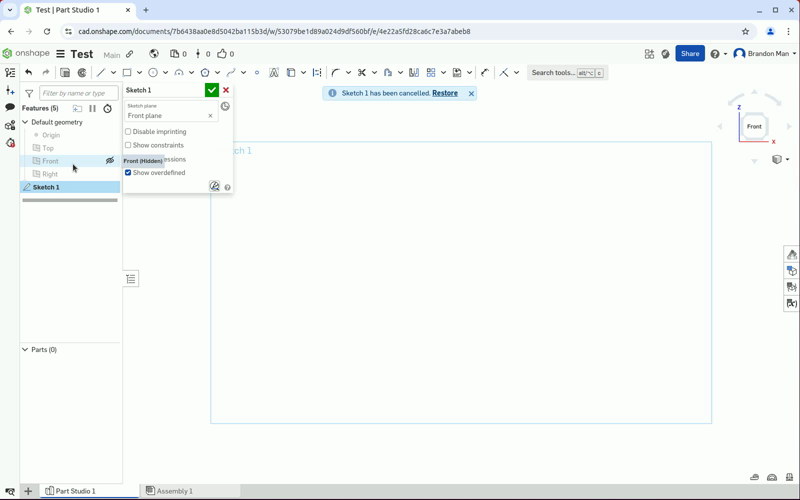
mouse_move(73, 352)
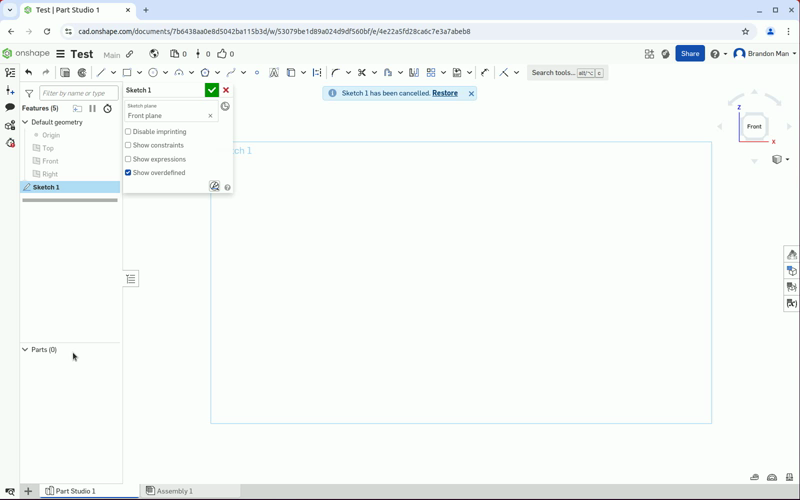
key(y)
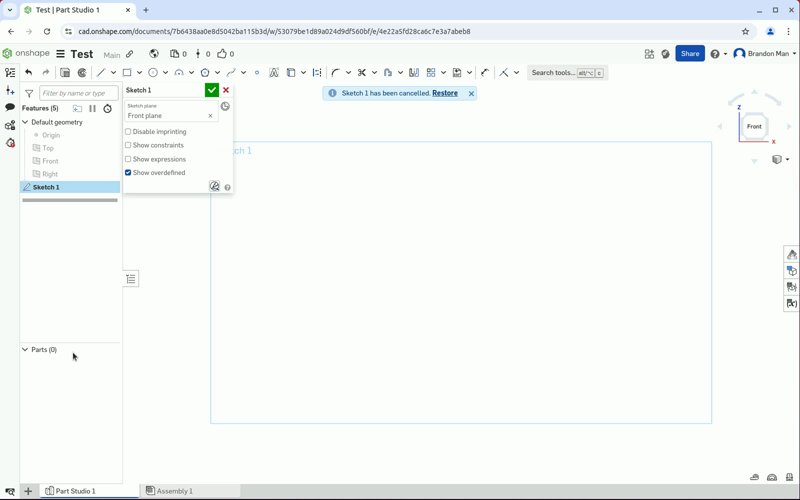
key(l)
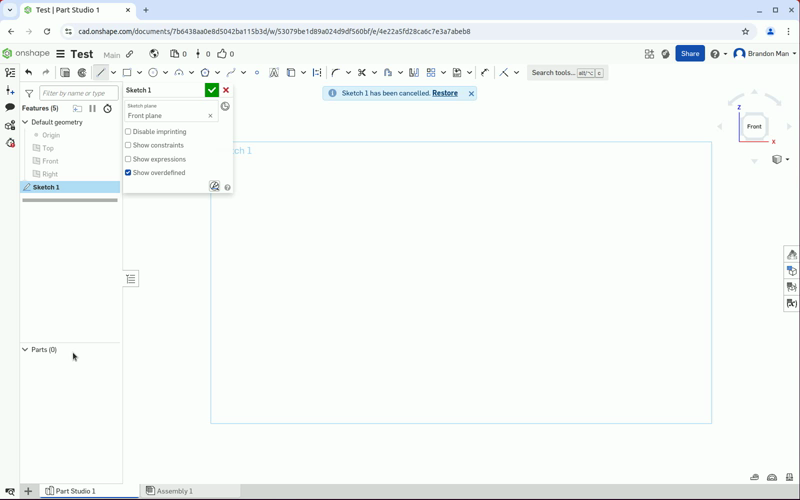
key_down(shift)
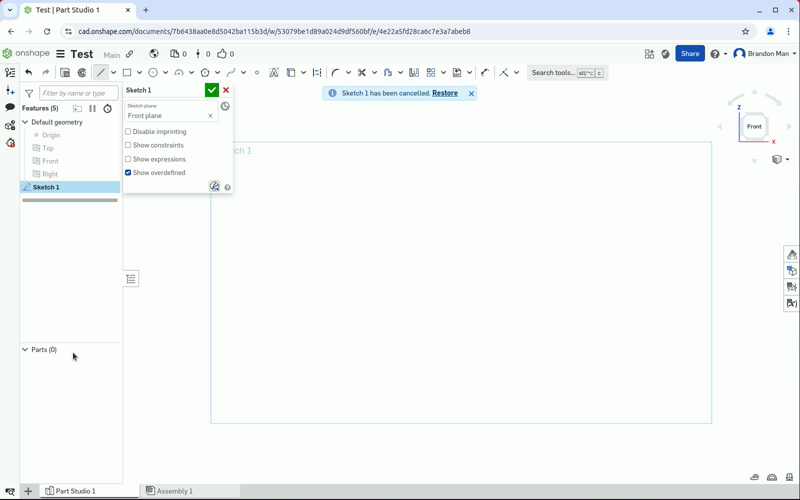
mouse_move(432, 304)
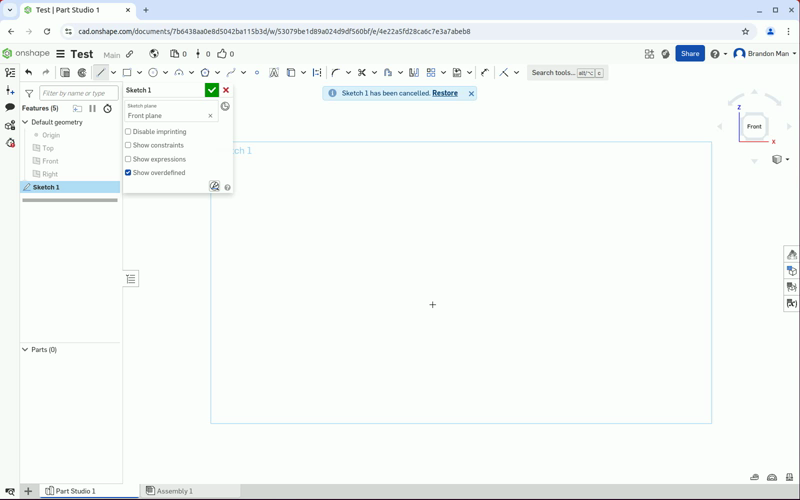
click(432, 304)
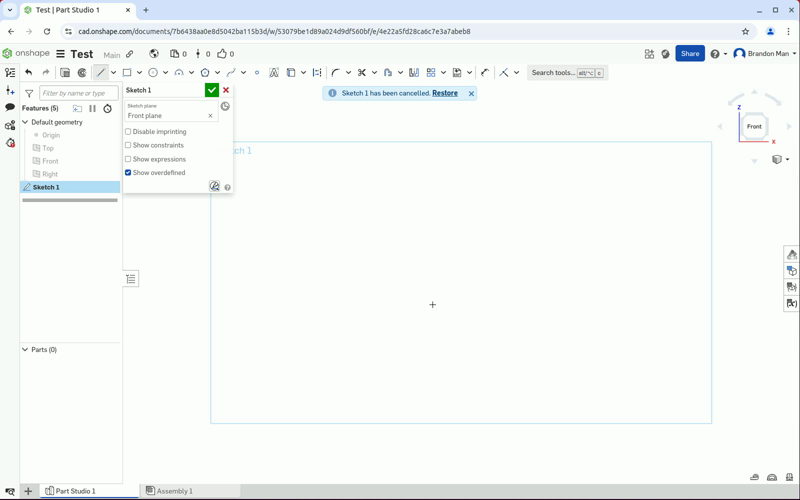
key_up(shift)
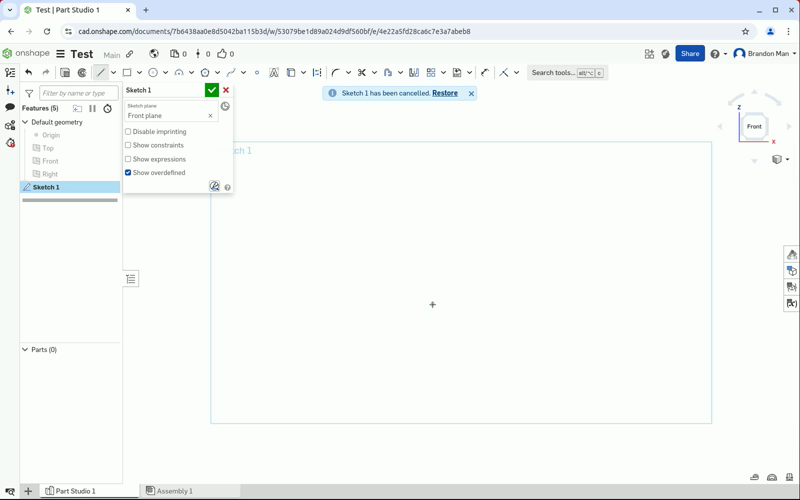
key_down(shift)
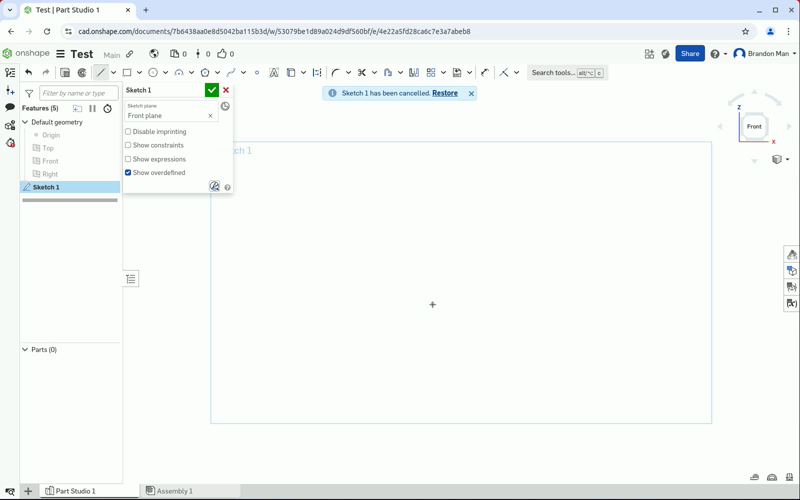
mouse_move(462, 304)
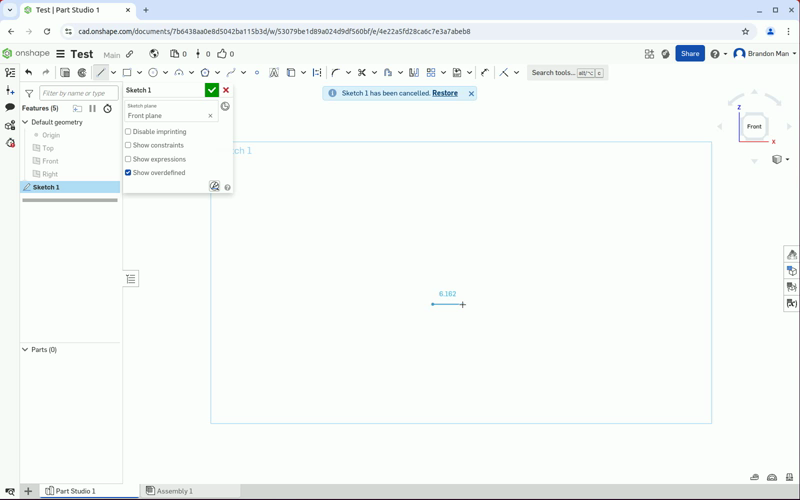
mouse_move(433, 306)
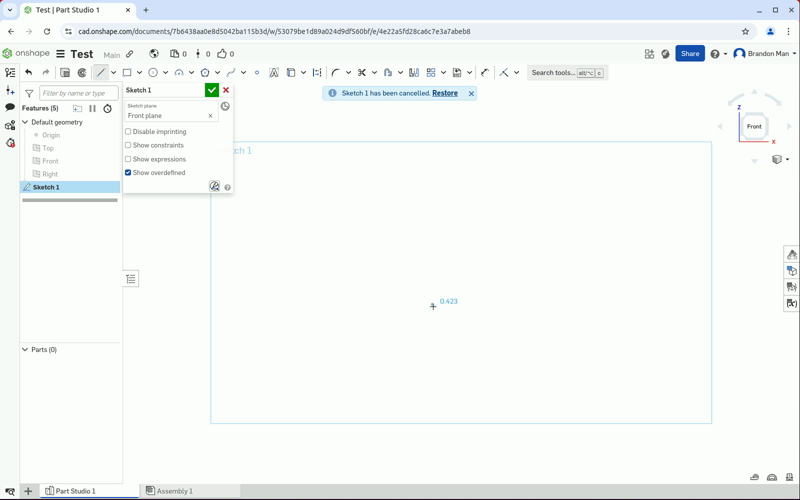
scroll(6)
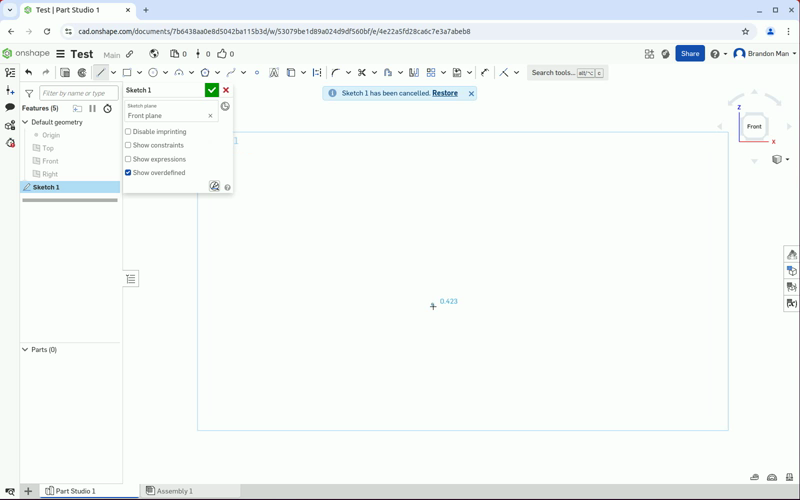
scroll(6)
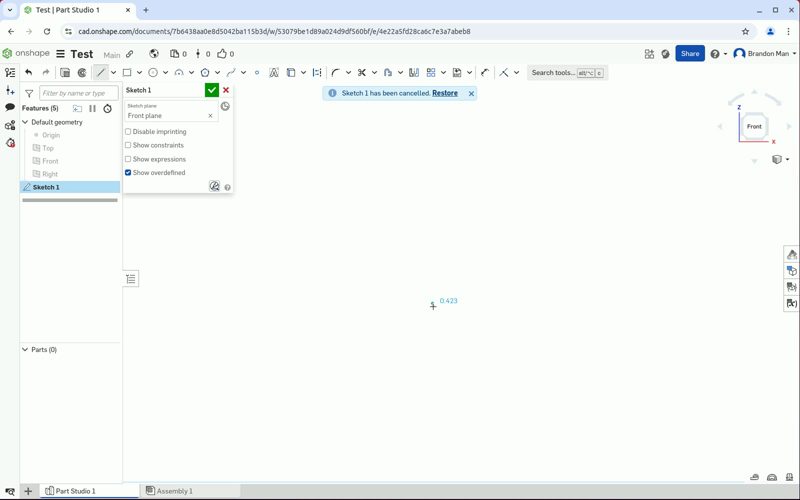
scroll(6)
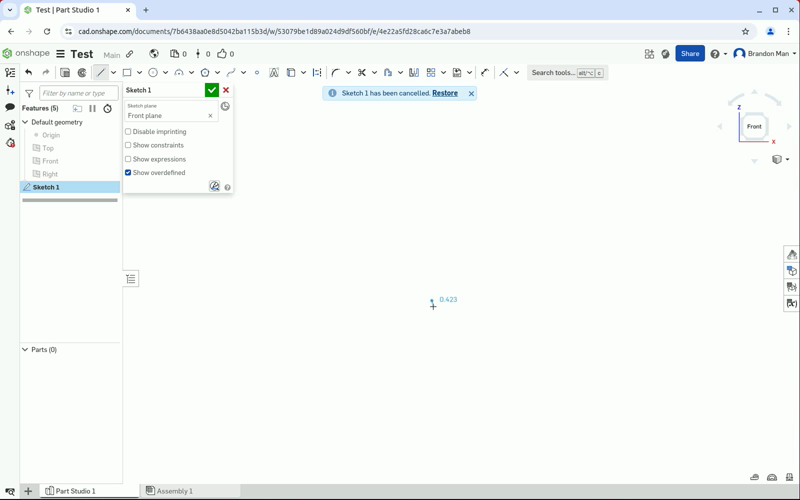
scroll(6)
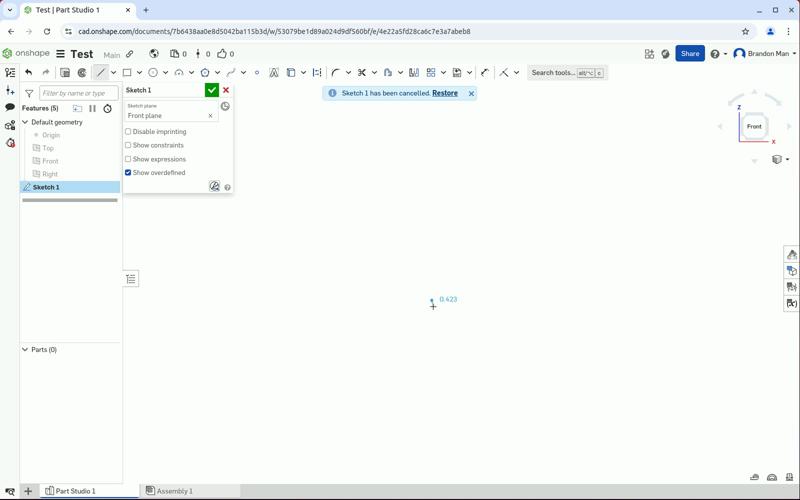
scroll(6)
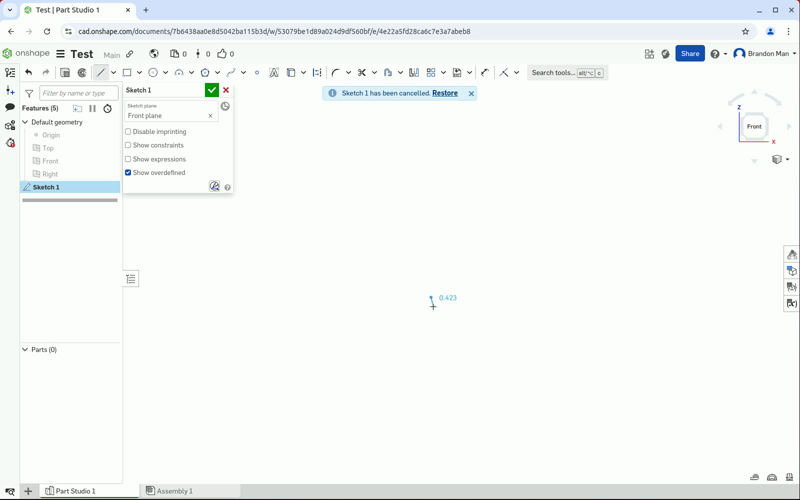
scroll(6)
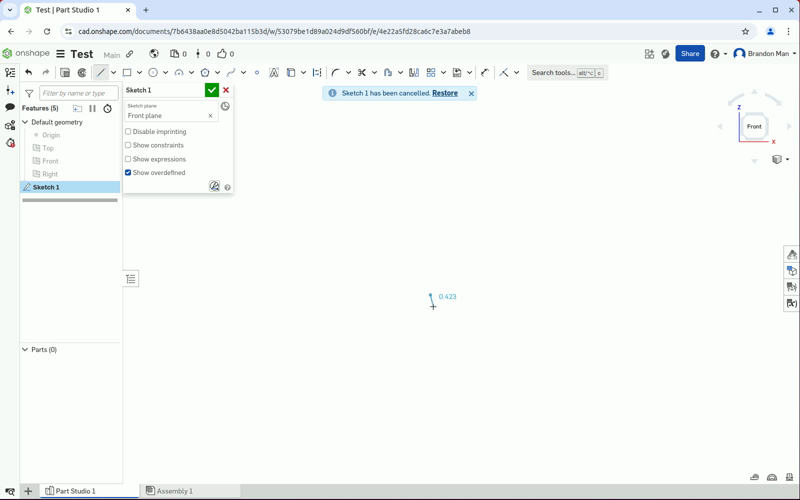
scroll(6)
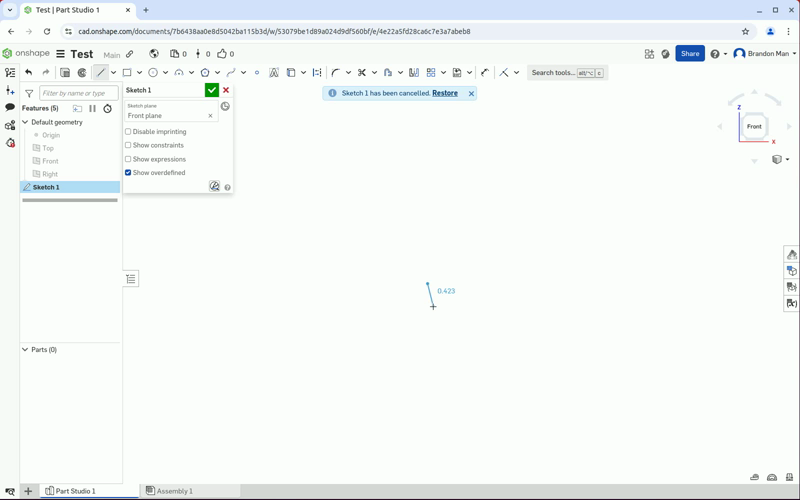
click(433, 306)
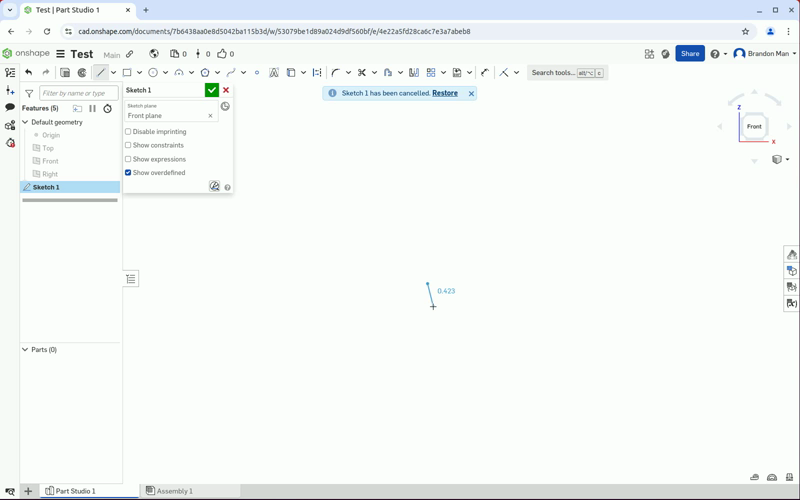
scroll(-6)
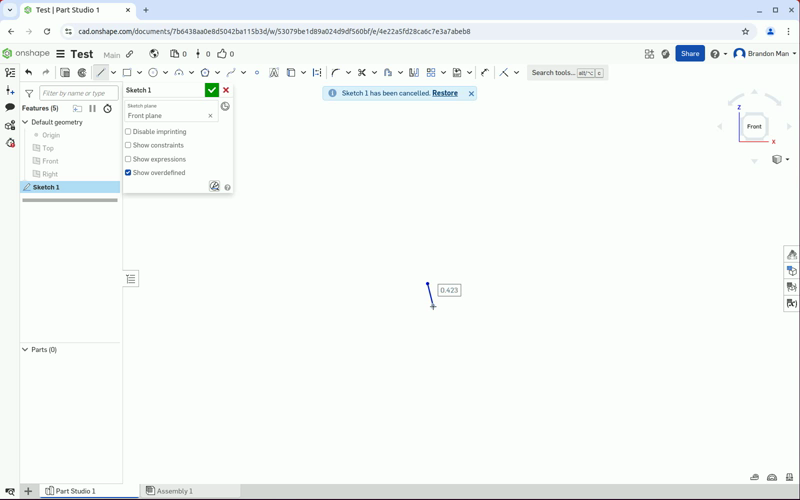
scroll(-6)
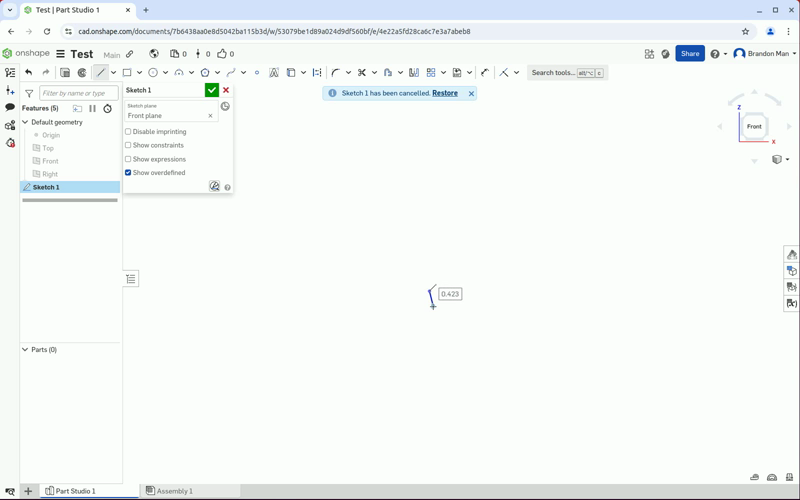
scroll(-6)
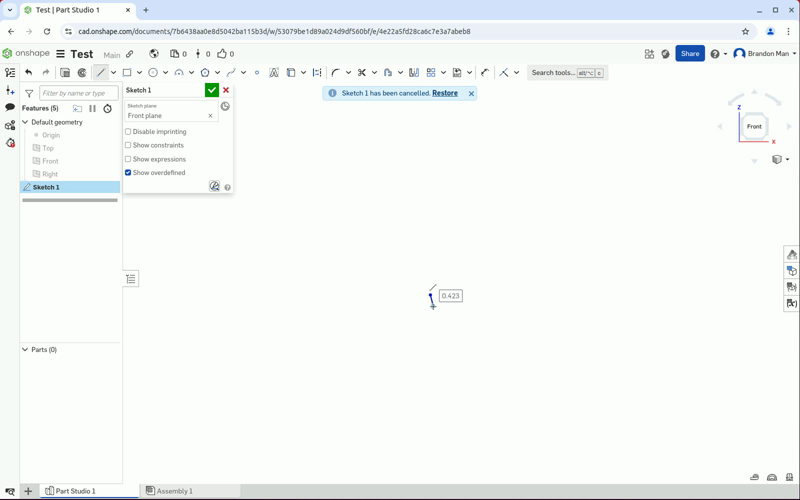
scroll(-6)
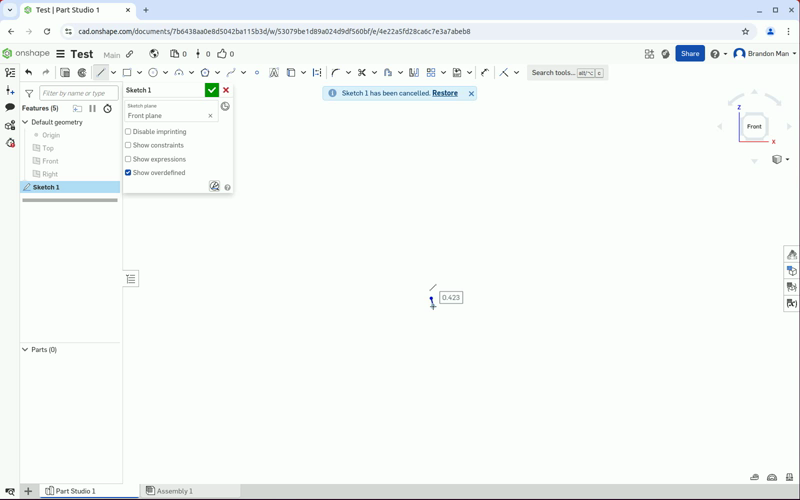
scroll(-6)
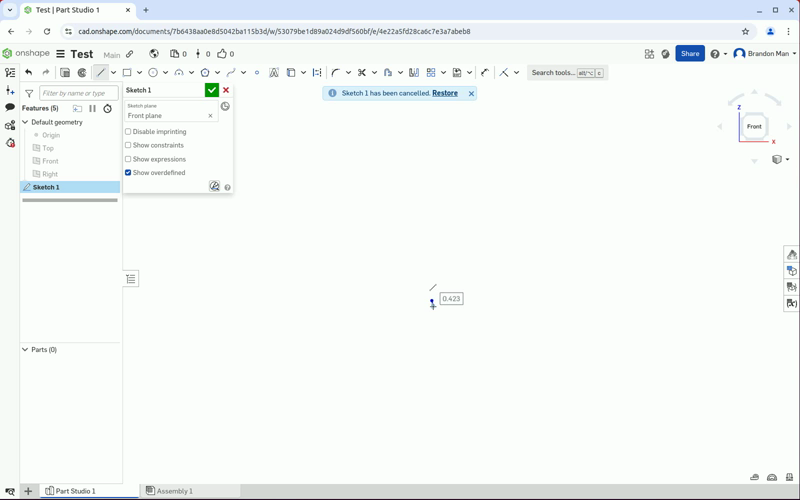
scroll(-6)
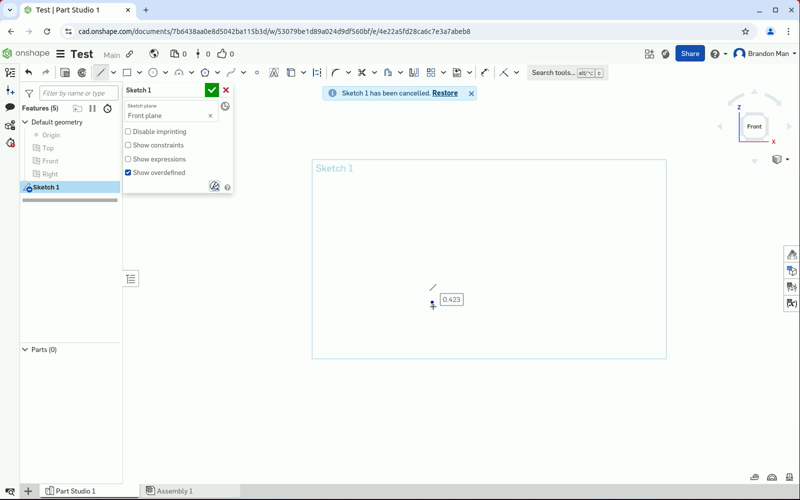
scroll(-6)
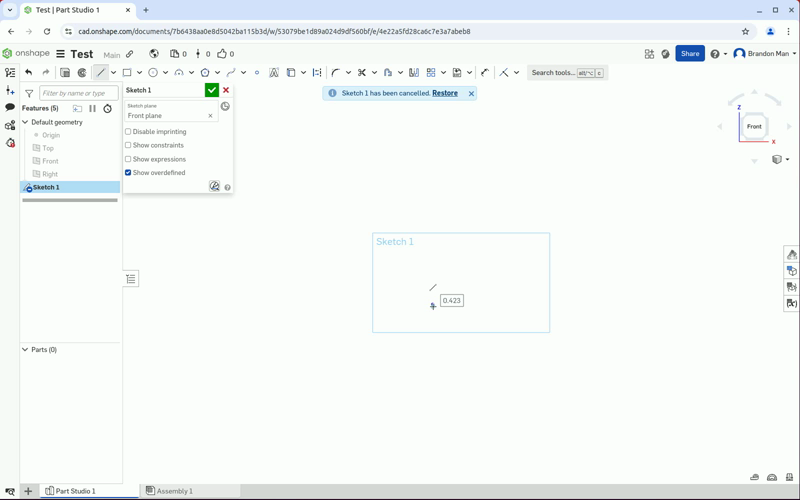
key_up(shift)
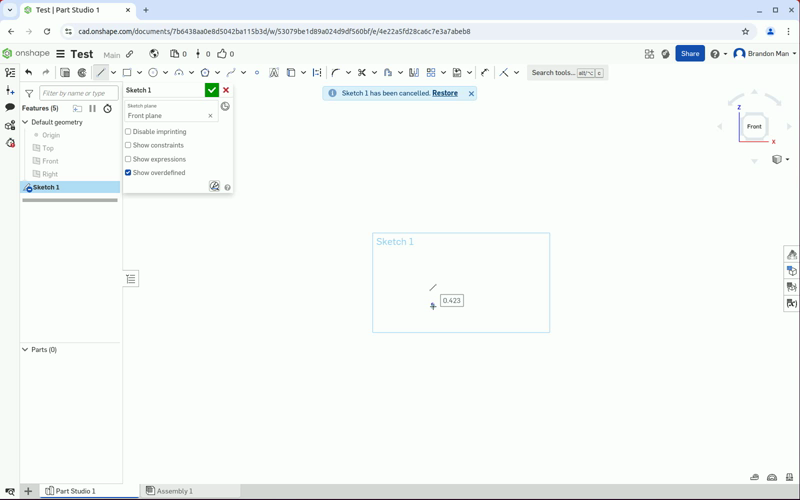
key_down(shift)
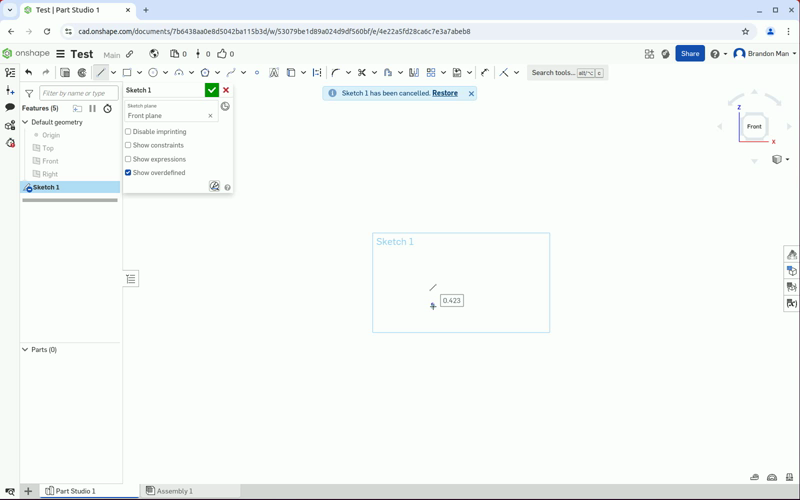
mouse_move(463, 306)
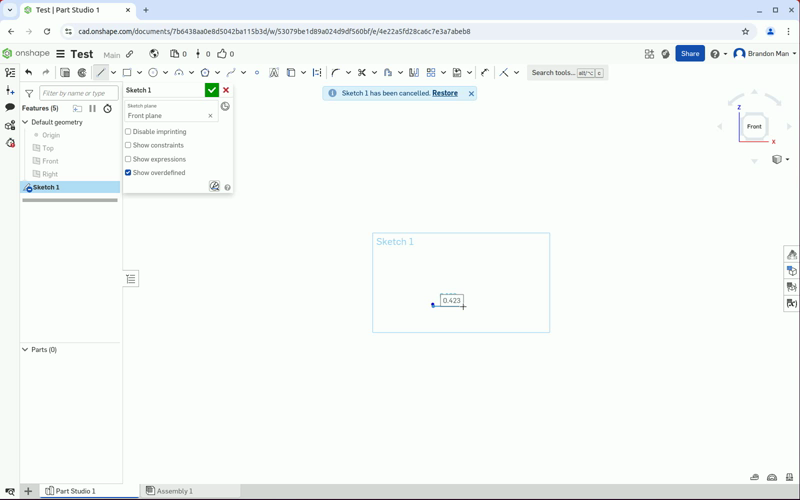
mouse_move(467, 270)
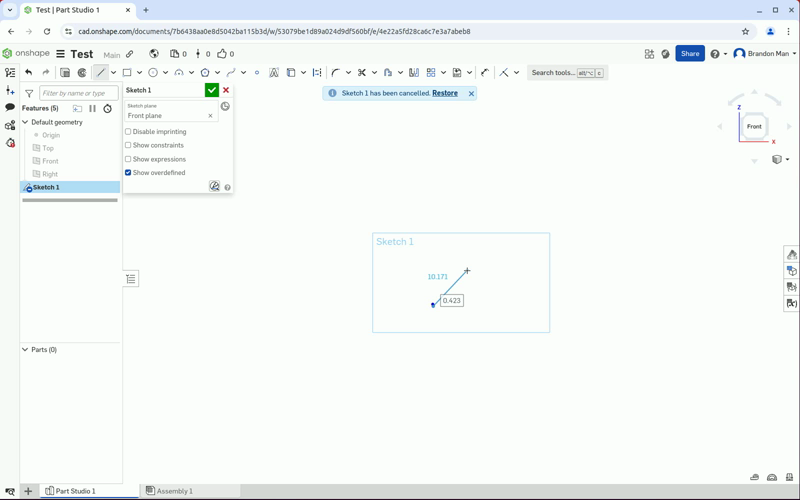
click(467, 270)
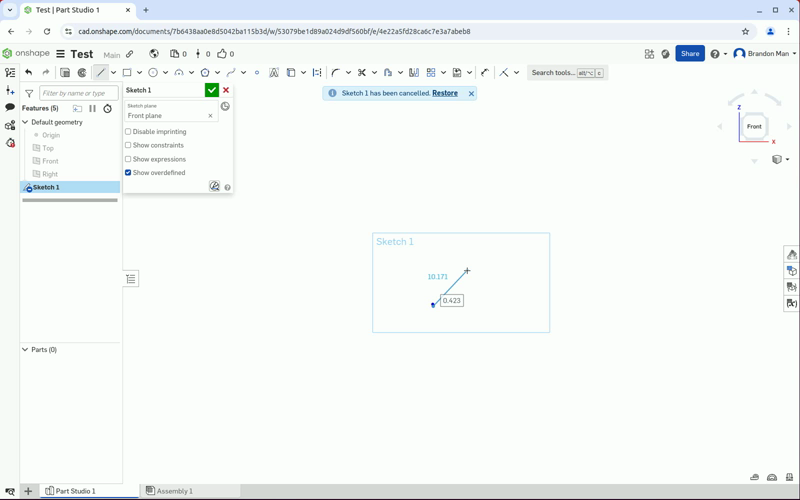
key_up(shift)
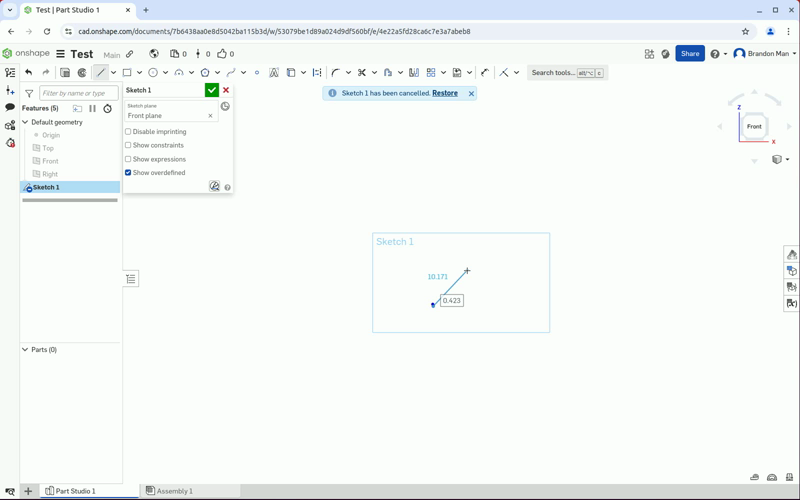
key_down(shift)
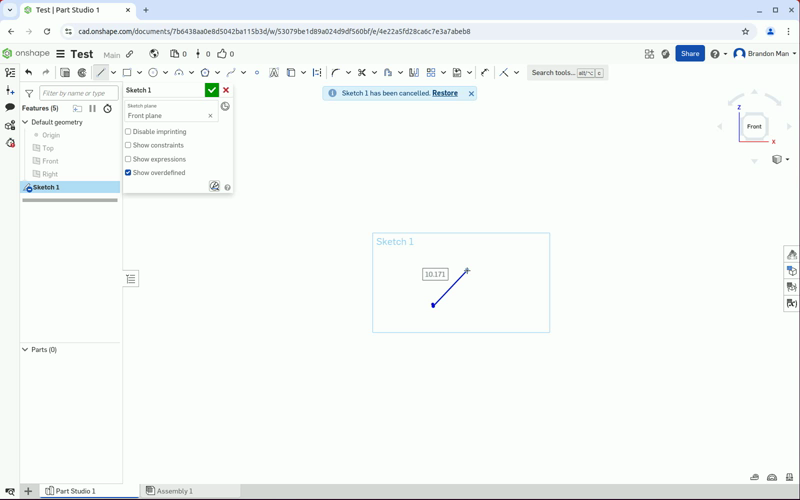
mouse_move(497, 270)
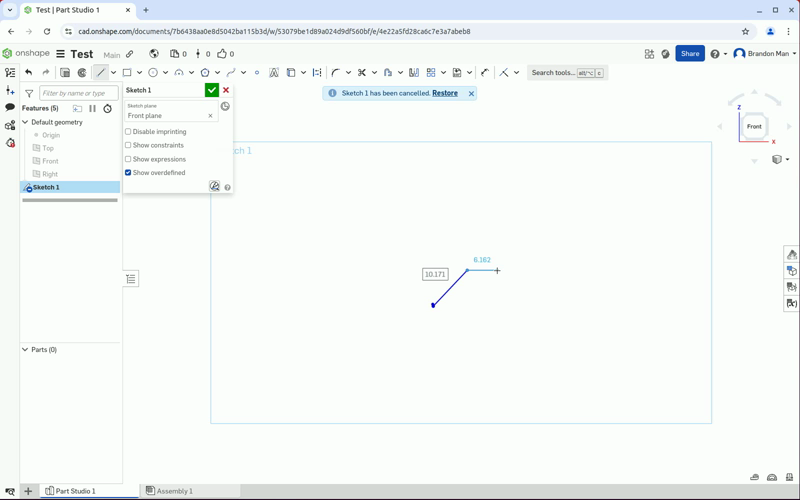
mouse_move(465, 269)
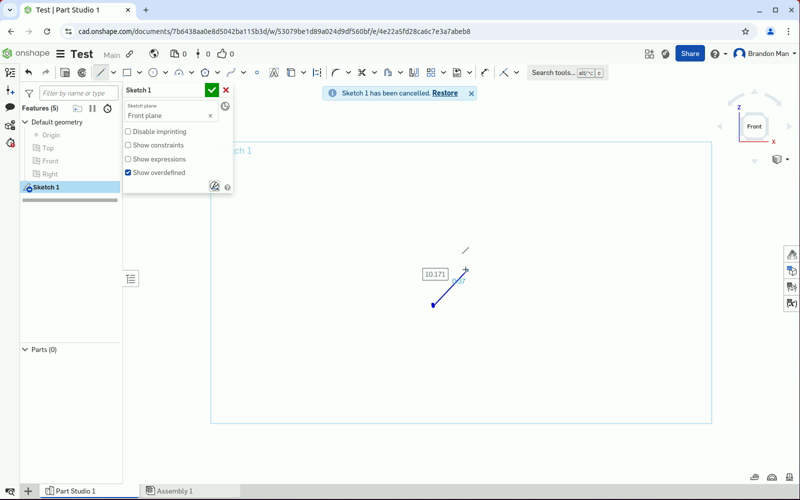
scroll(6)
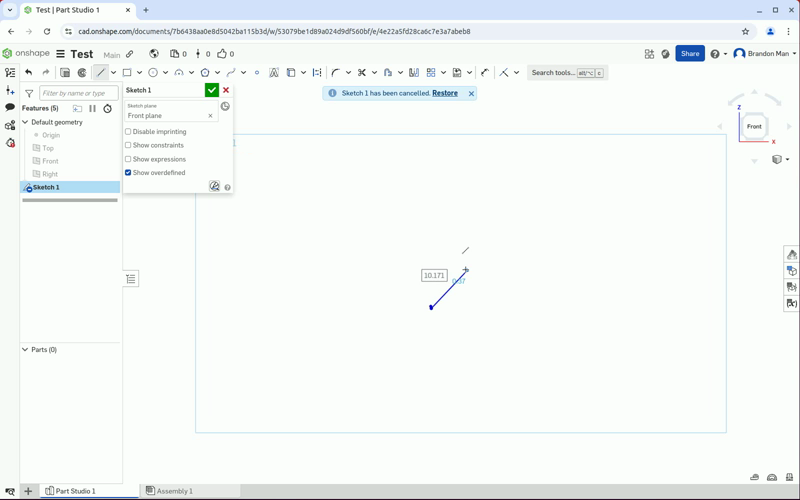
scroll(6)
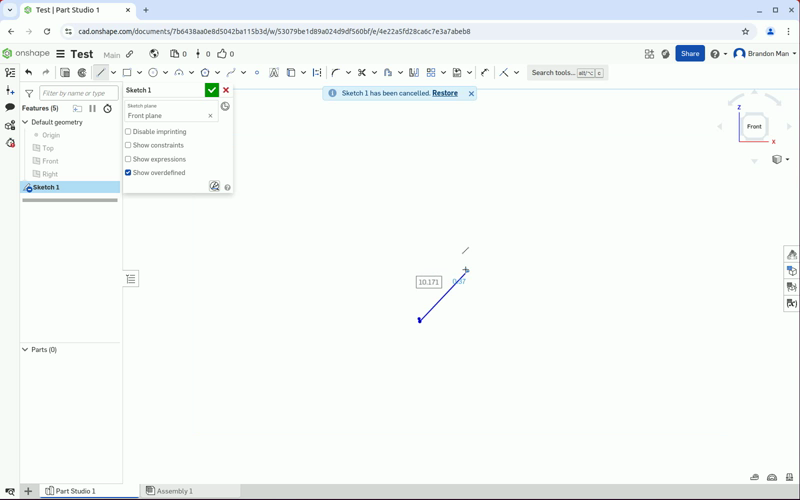
scroll(6)
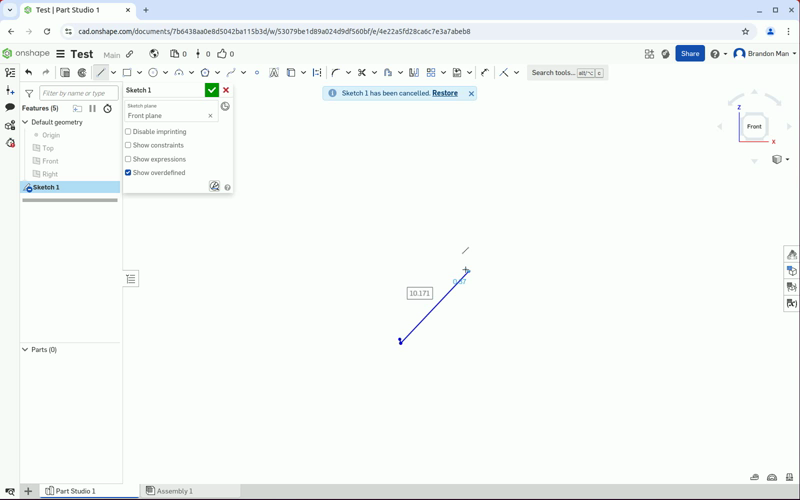
scroll(6)
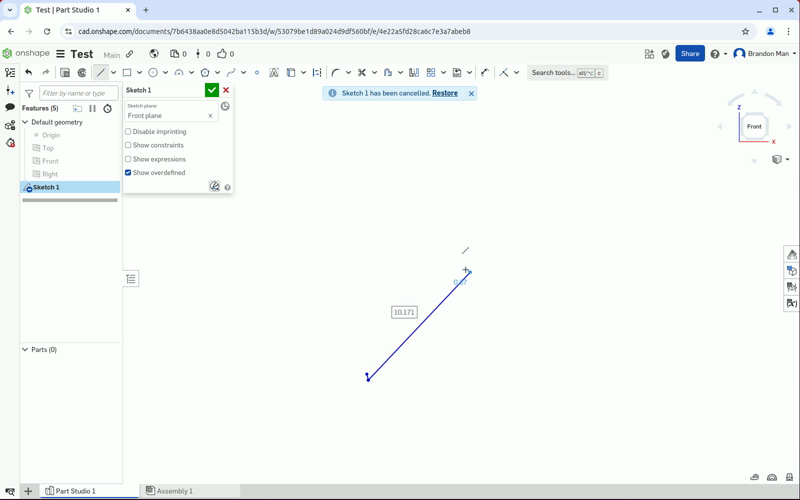
scroll(6)
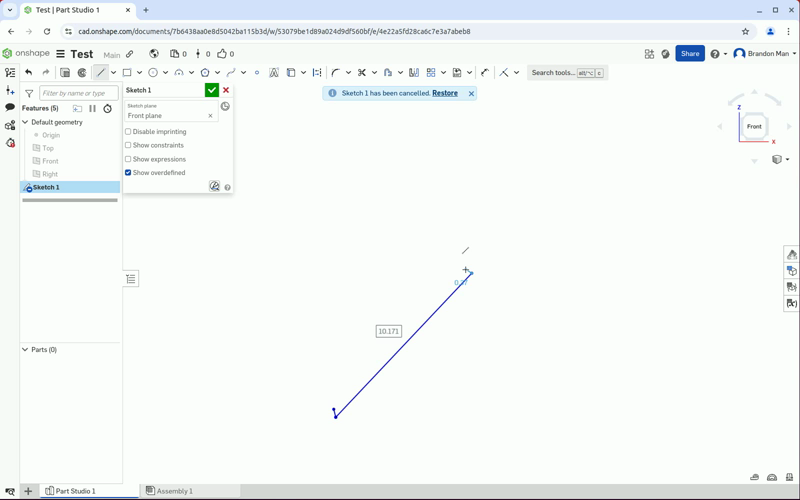
scroll(6)
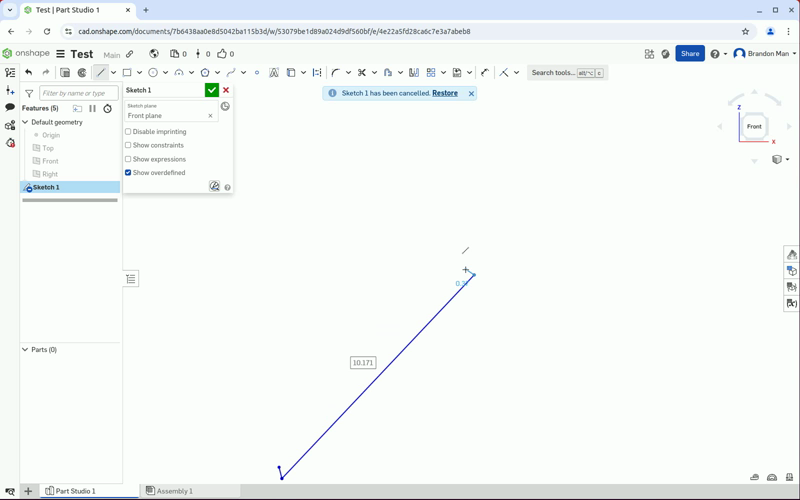
scroll(6)
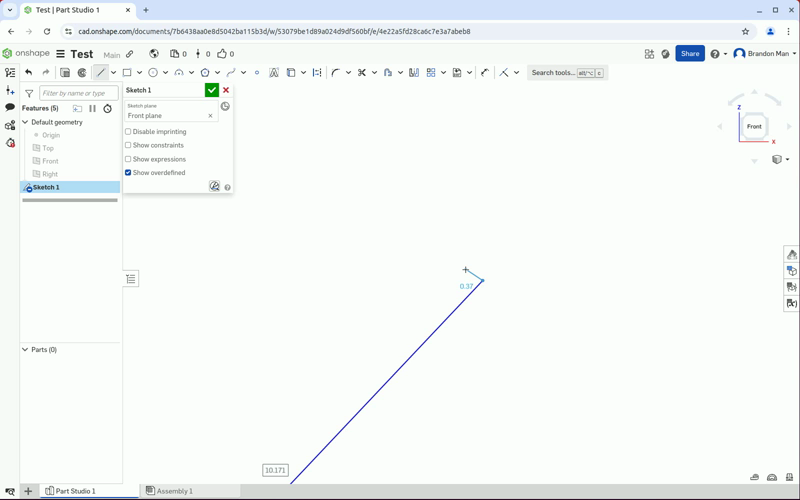
click(465, 269)
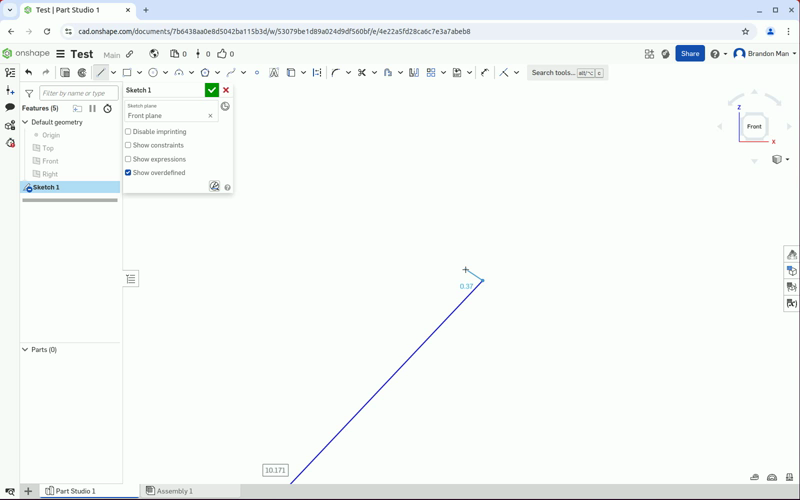
scroll(-6)
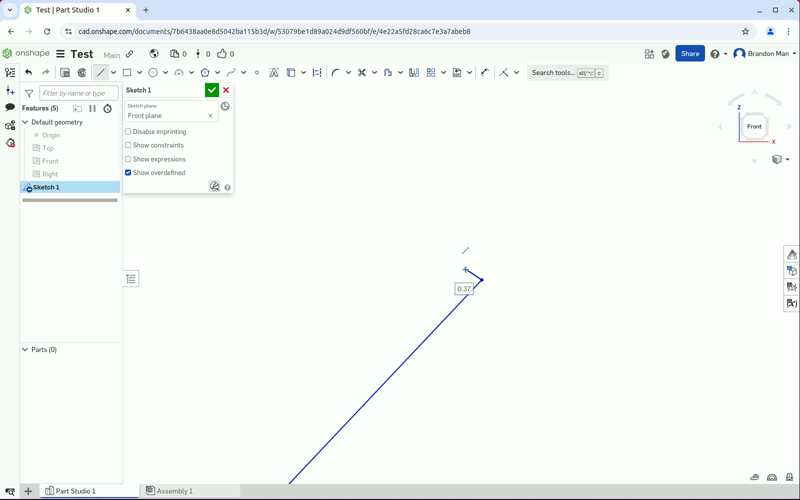
scroll(-6)
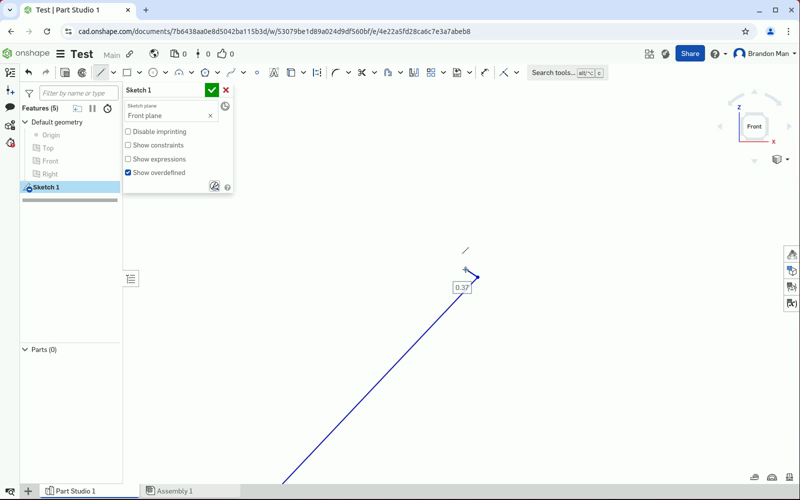
scroll(-6)
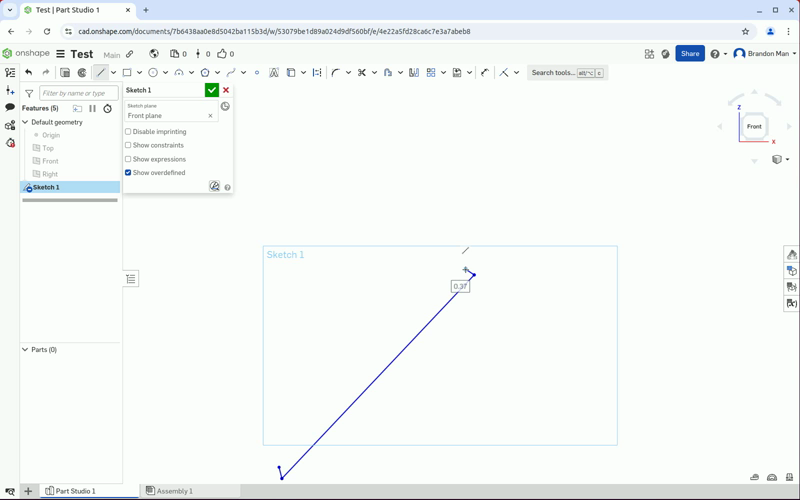
scroll(-6)
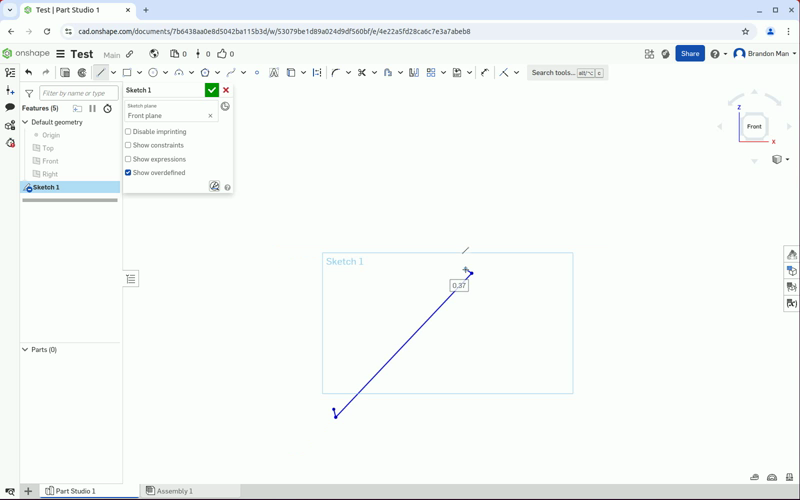
scroll(-6)
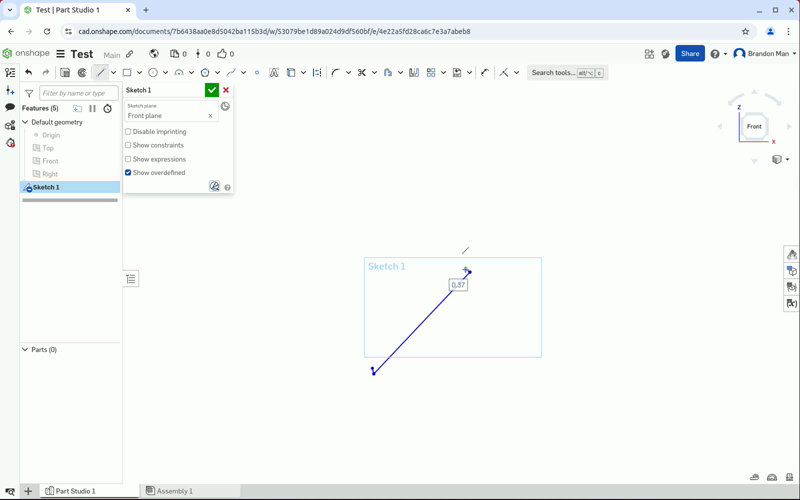
scroll(-6)
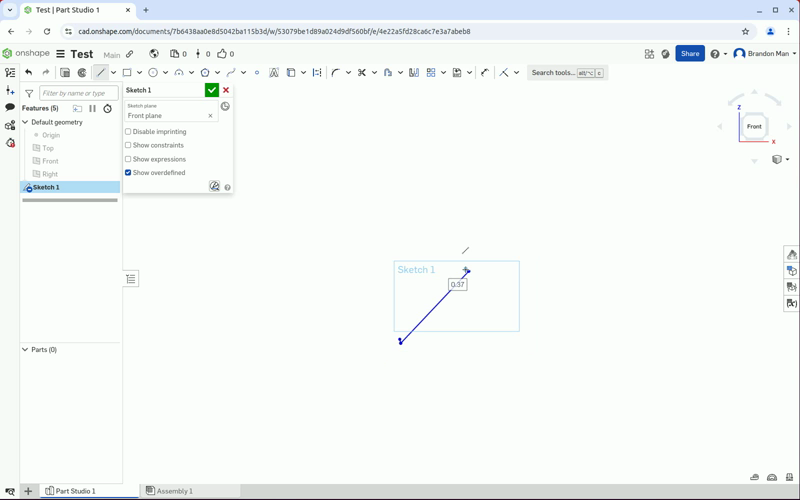
scroll(-6)
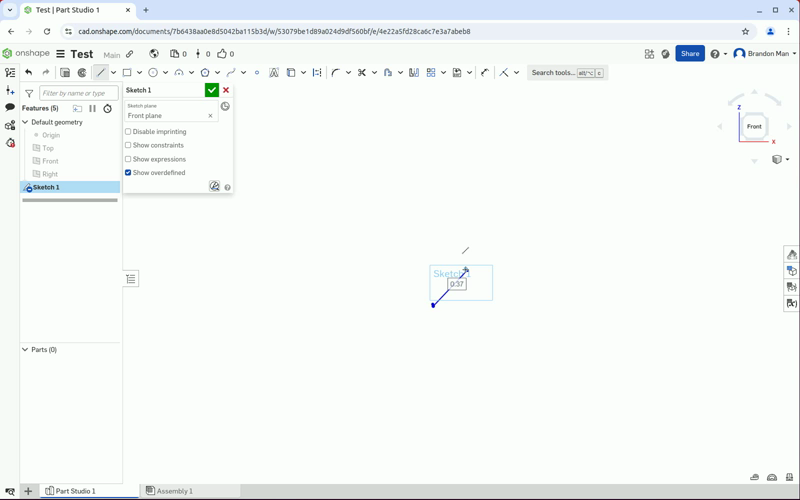
key_up(shift)
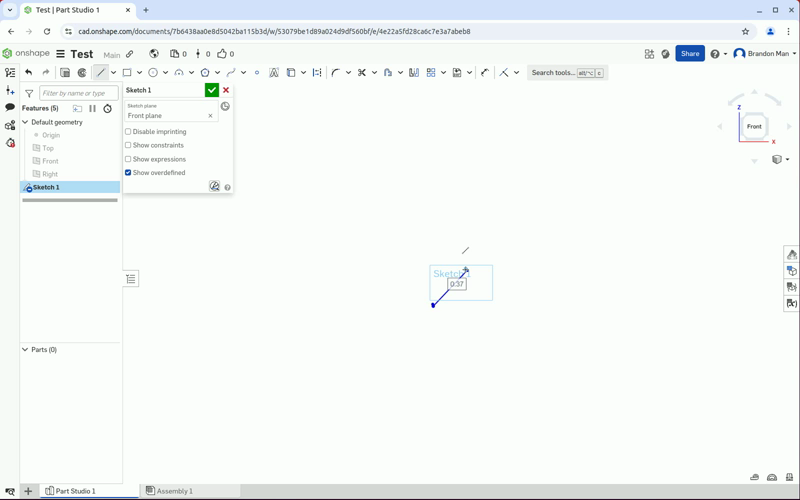
mouse_move(495, 269)
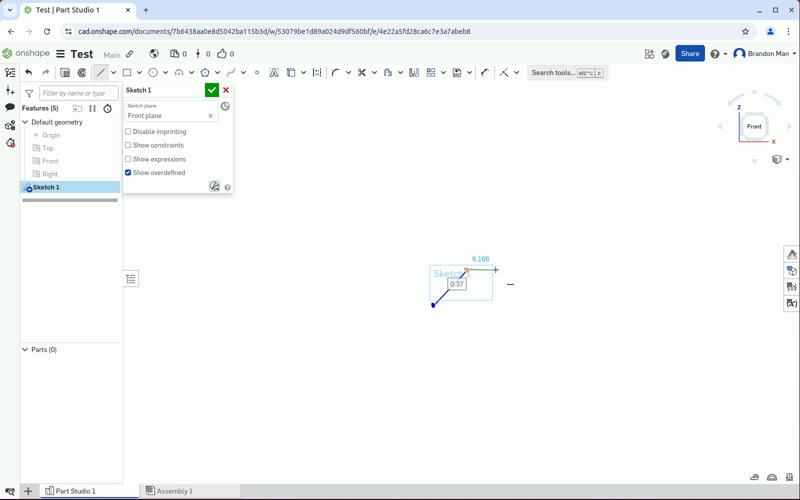
key_down(shift)
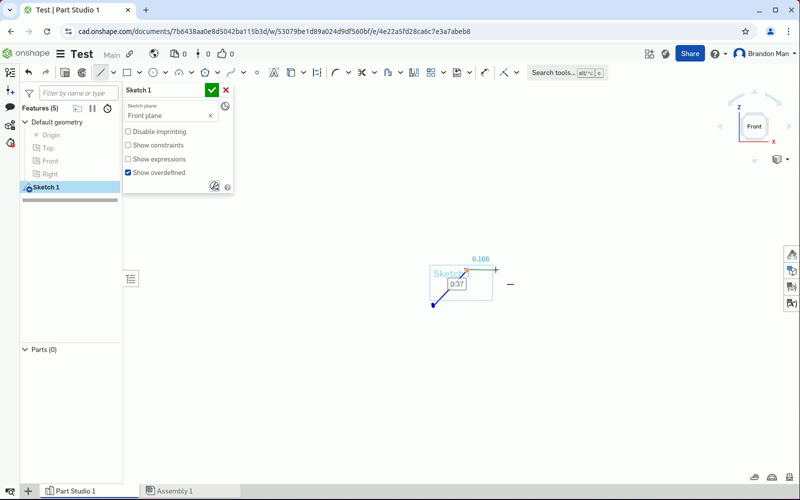
mouse_move(432, 304)
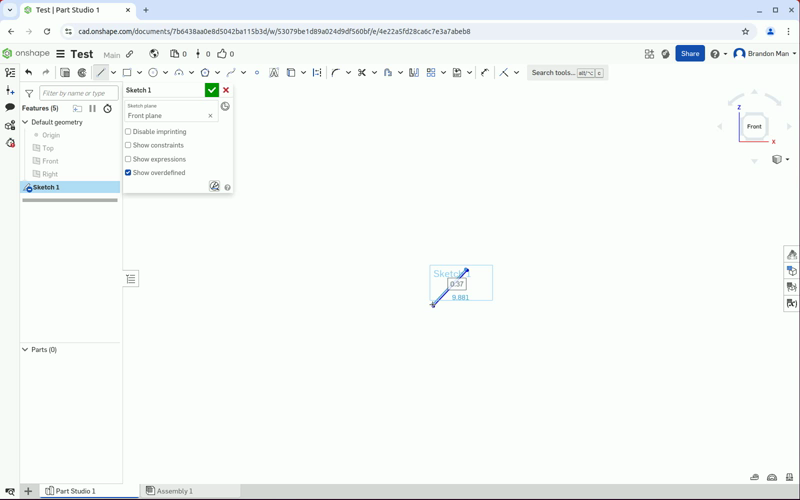
scroll(6)
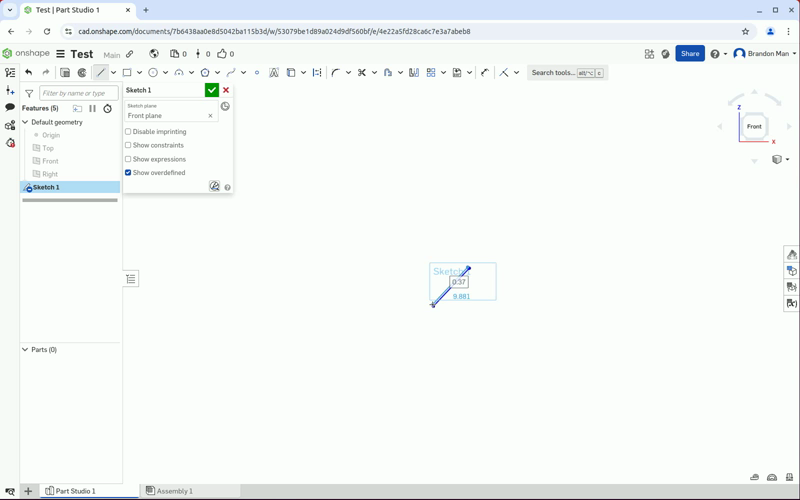
scroll(6)
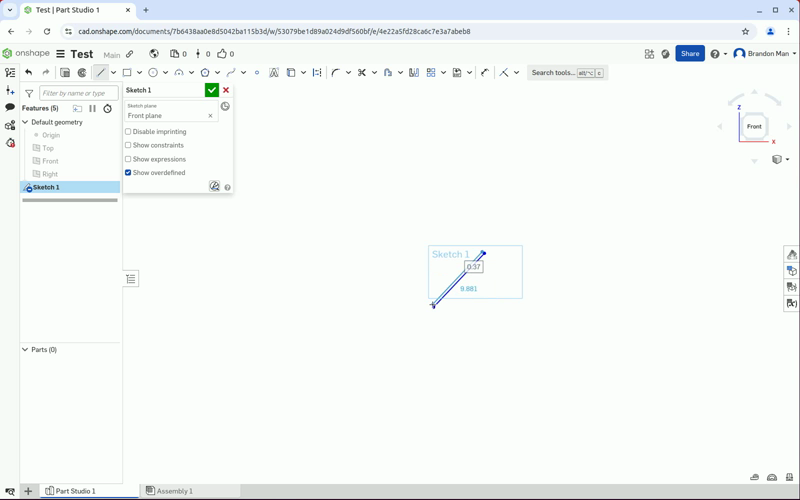
scroll(6)
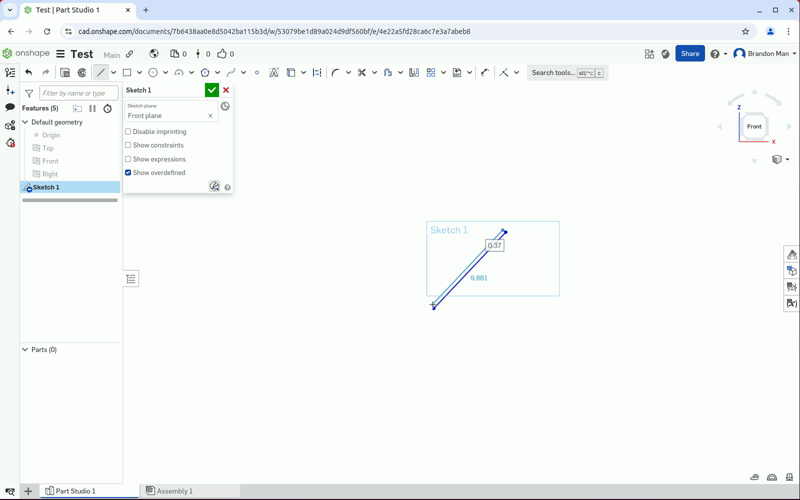
scroll(6)
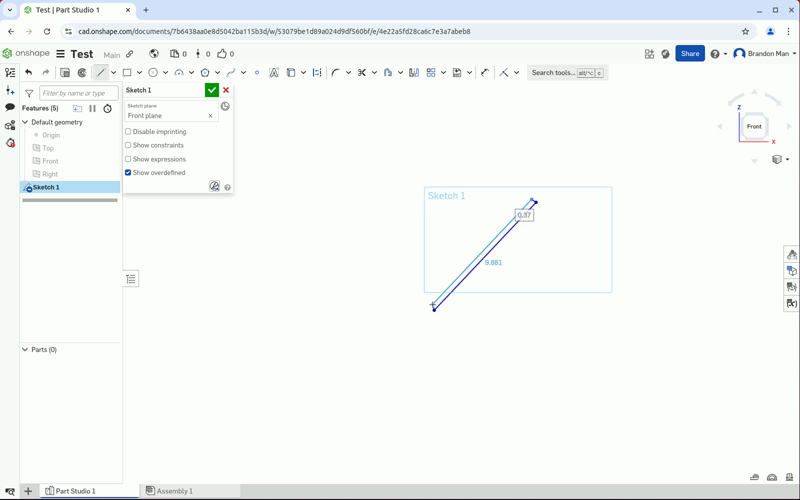
scroll(6)
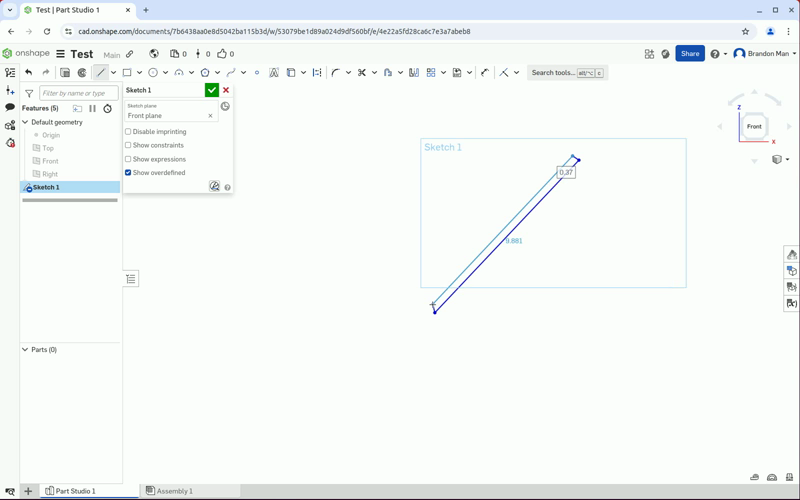
scroll(6)
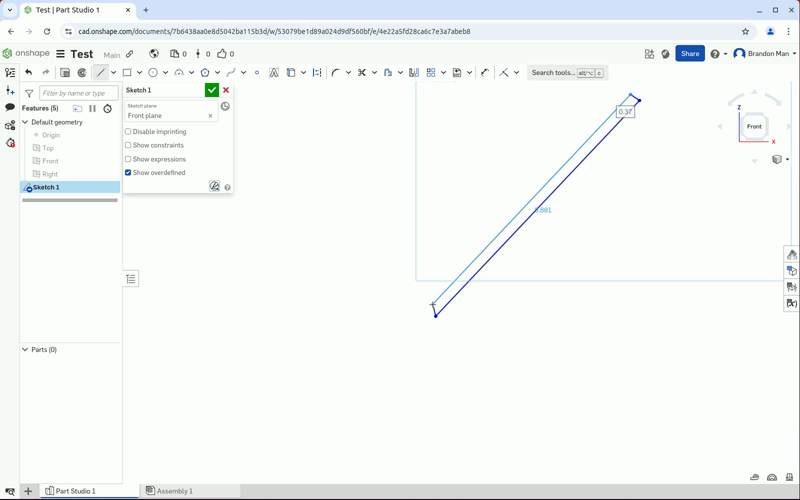
scroll(6)
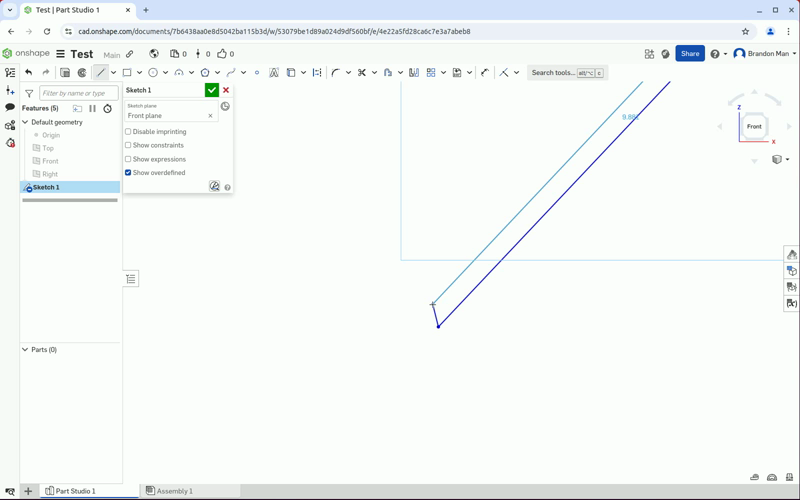
key_up(shift)
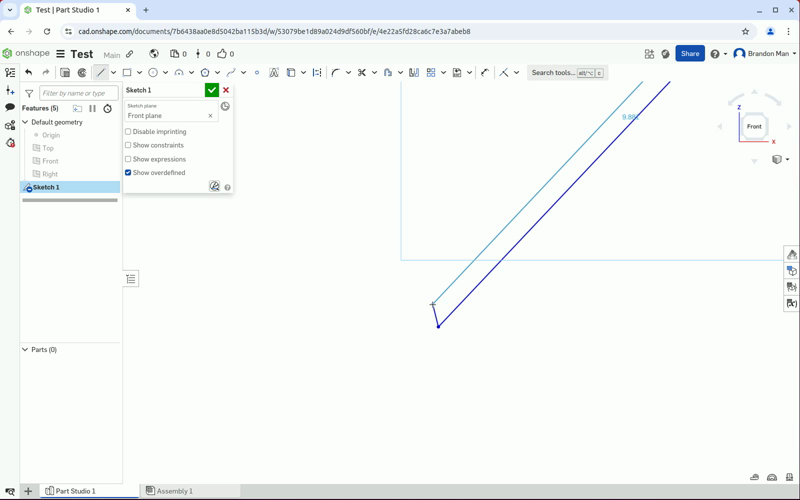
click(432, 304)
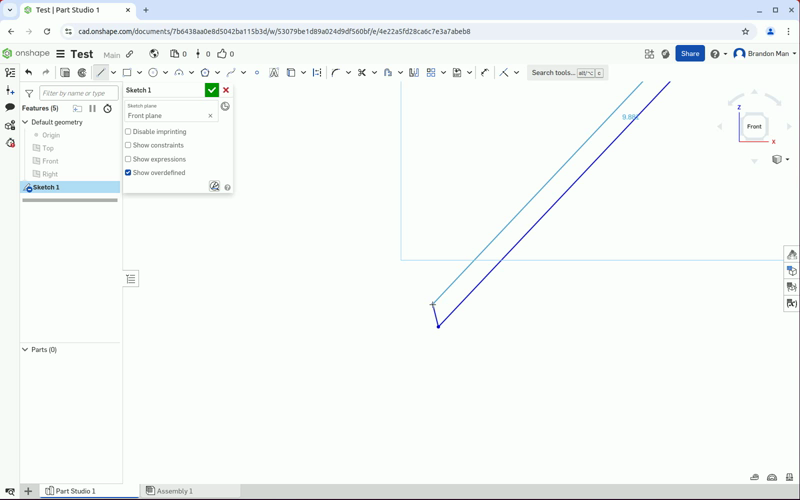
scroll(-6)
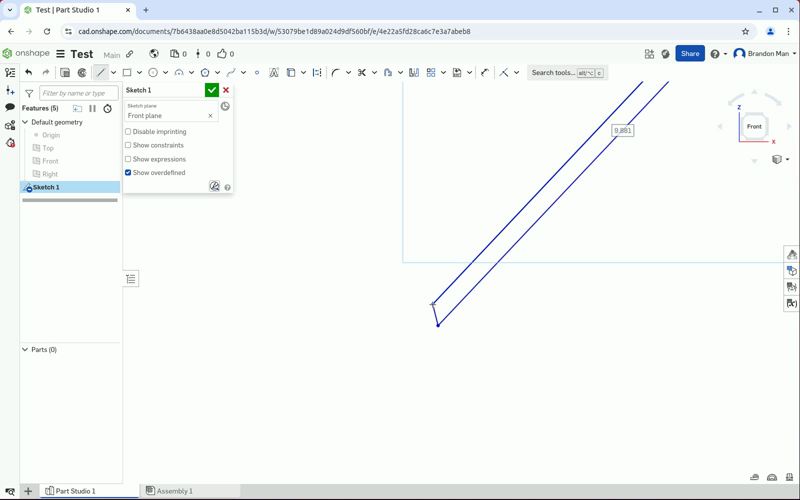
scroll(-6)
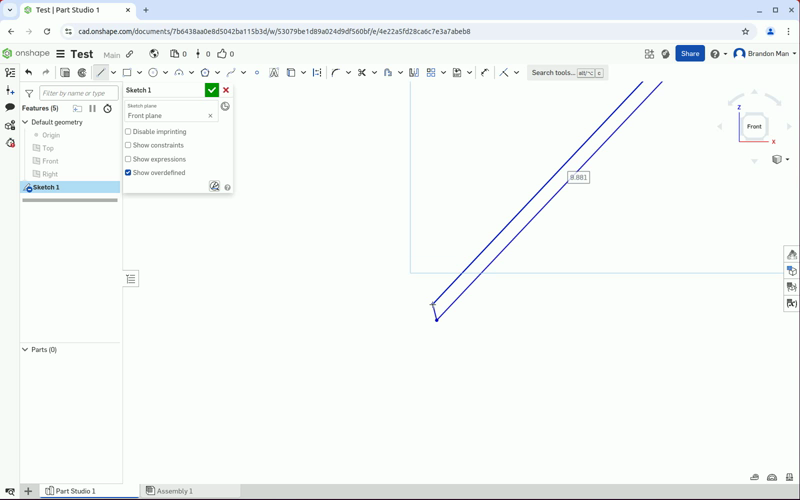
scroll(-6)
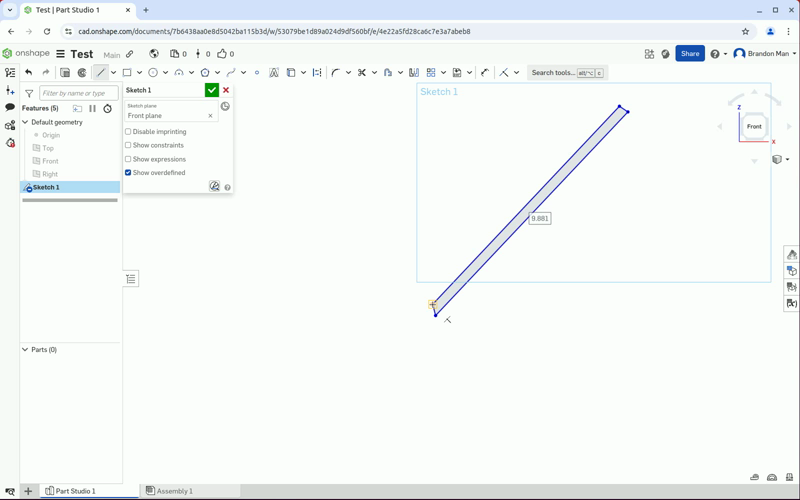
scroll(-6)
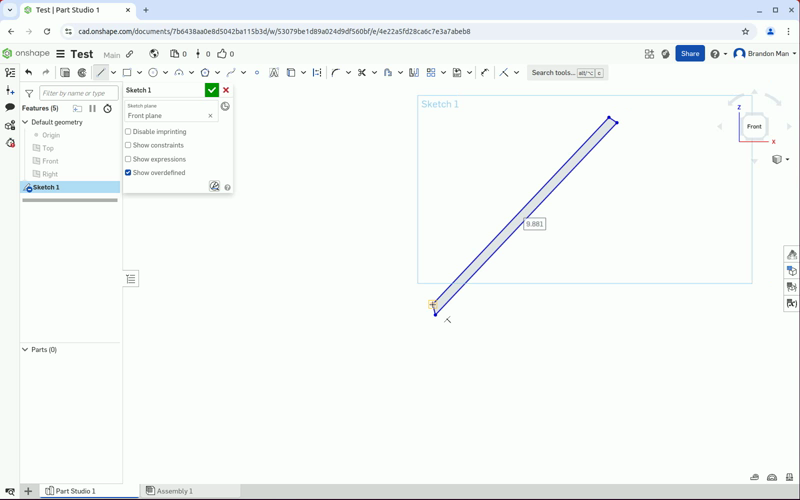
scroll(-6)
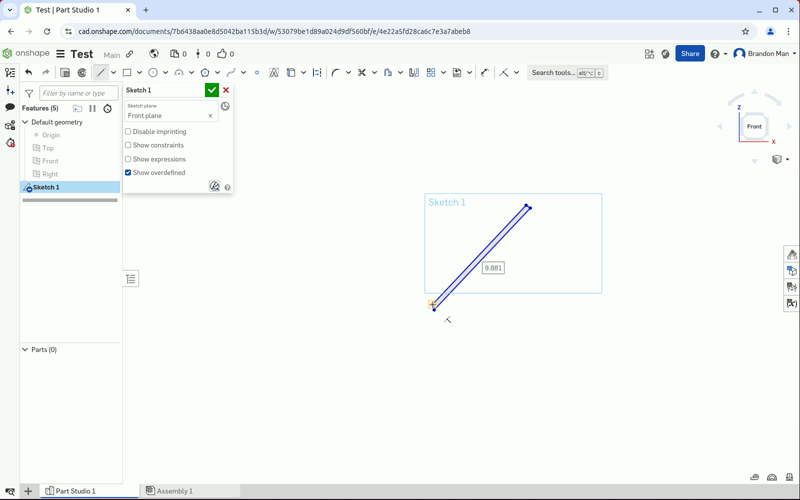
scroll(-6)
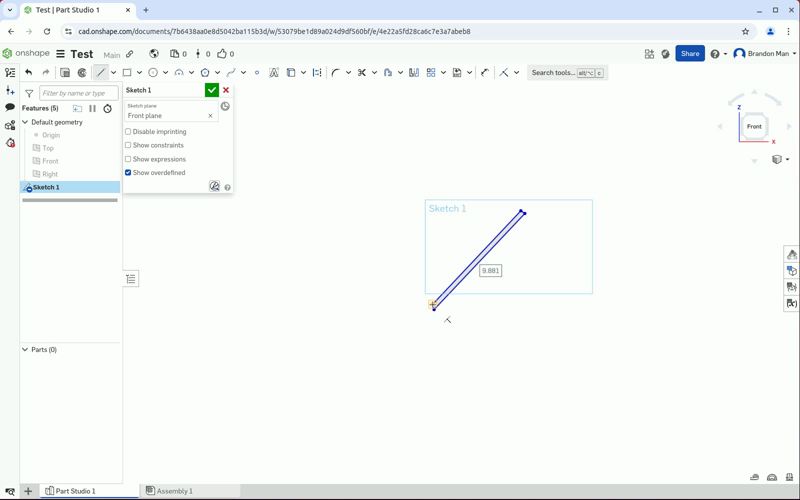
scroll(-6)
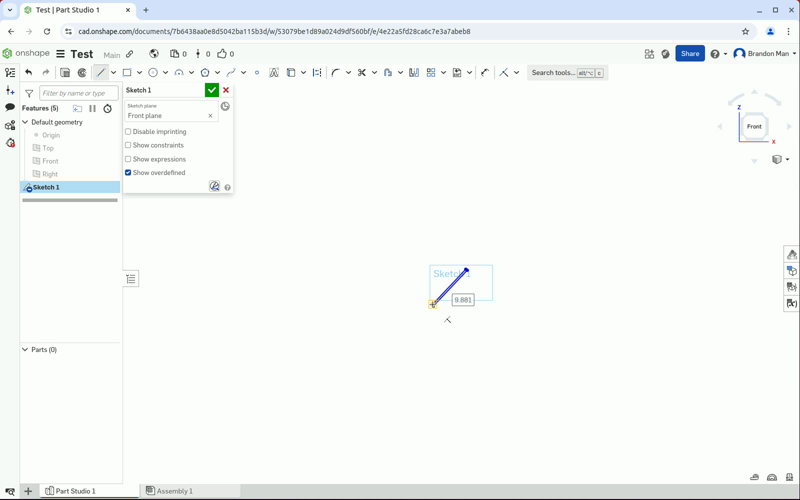
key(esc)
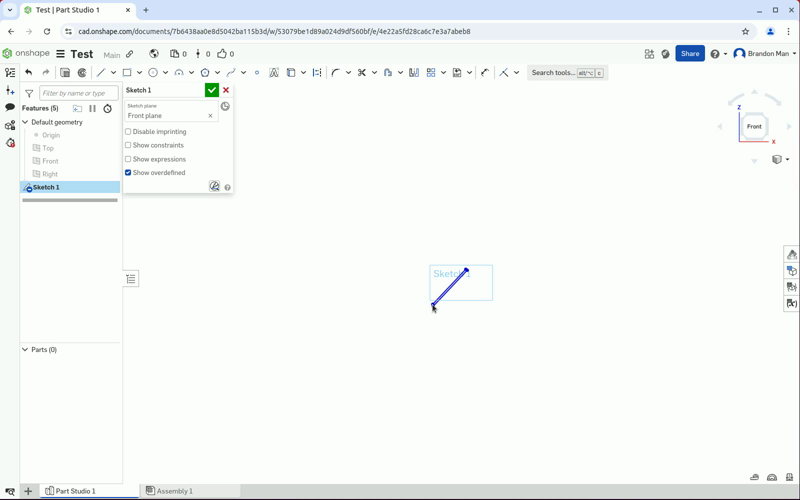
mouse_move(464, 272)
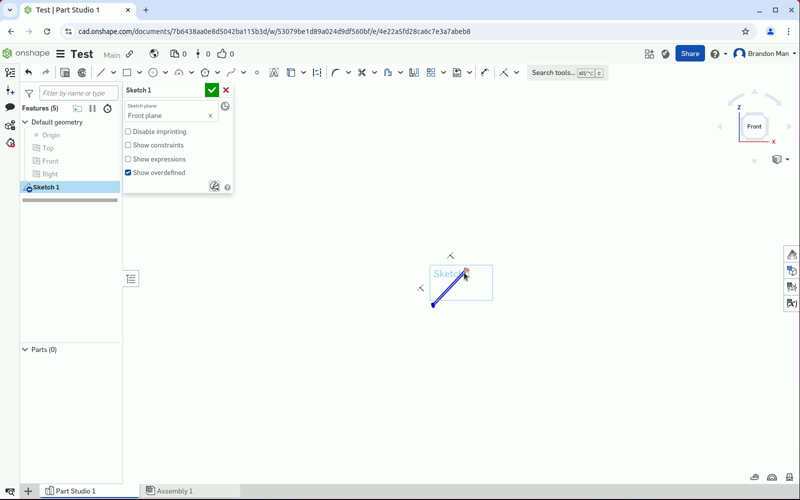
scroll(6)
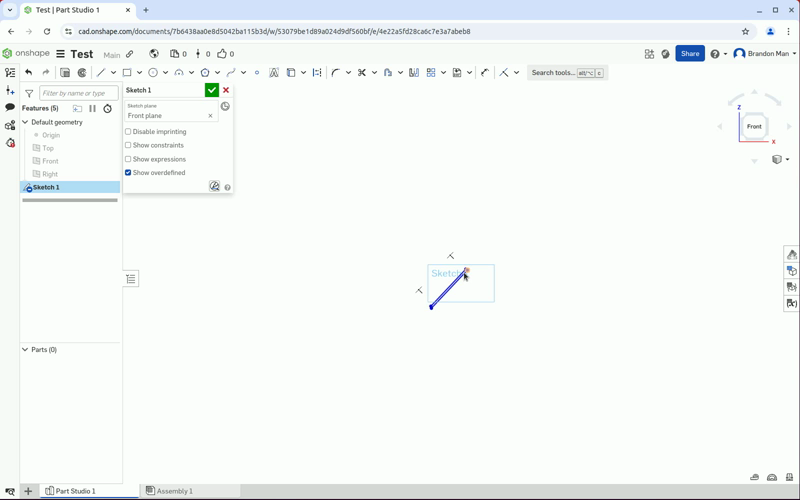
scroll(6)
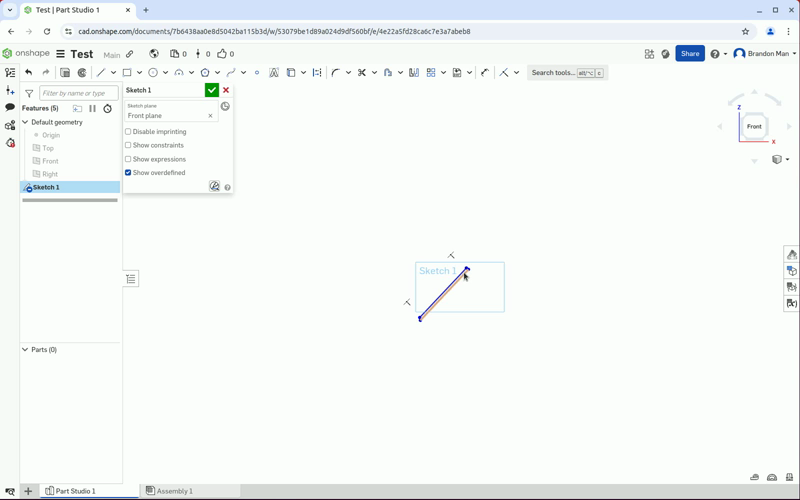
scroll(6)
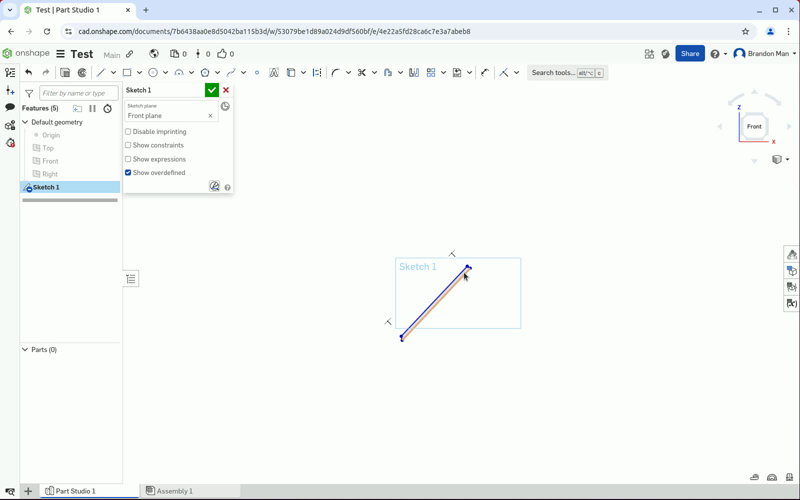
scroll(6)
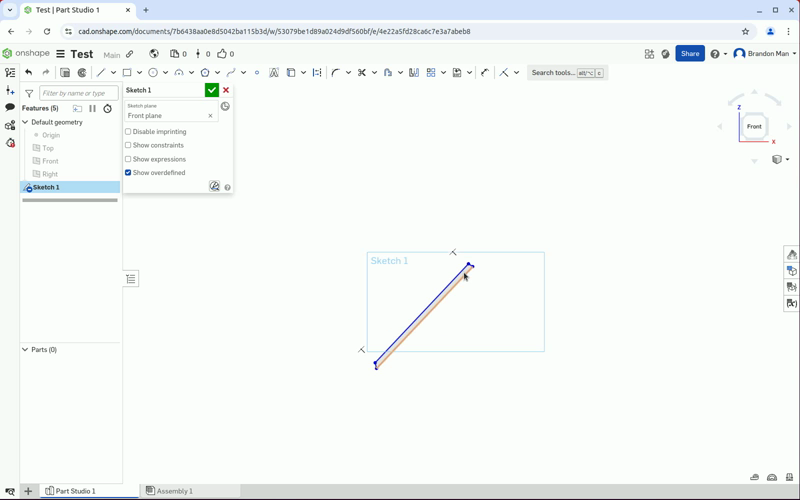
scroll(6)
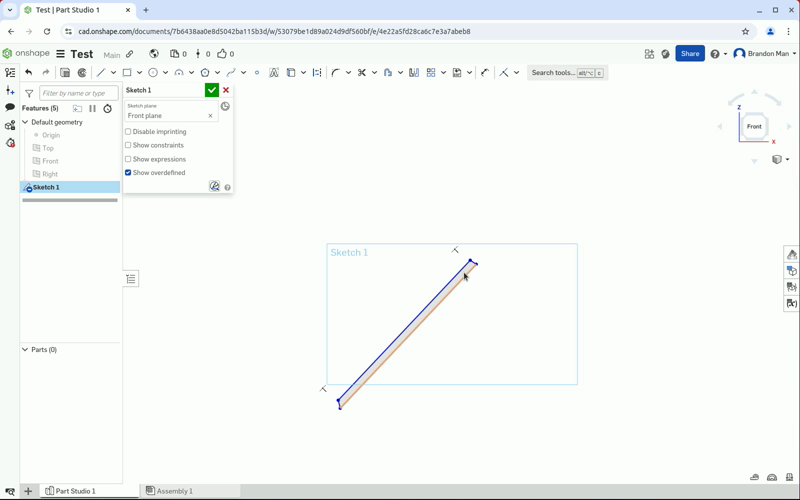
scroll(6)
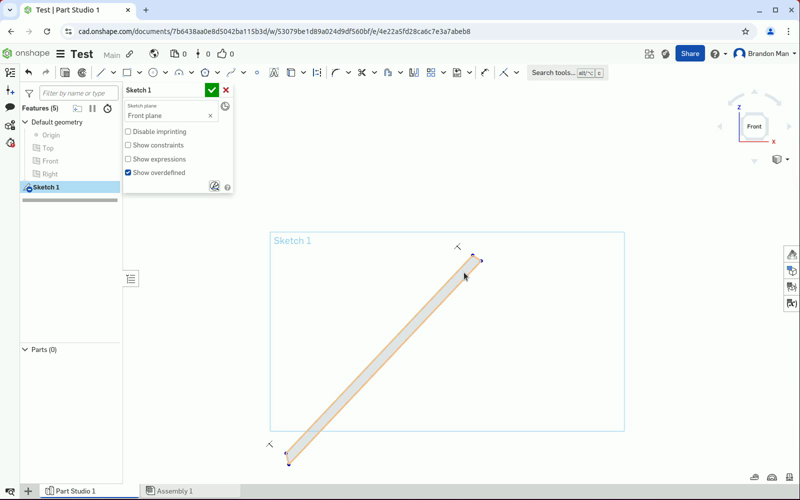
scroll(6)
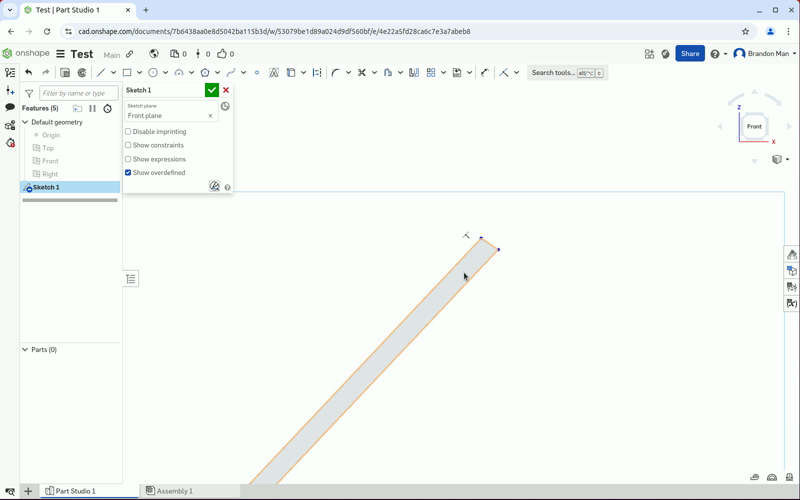
click(464, 272)
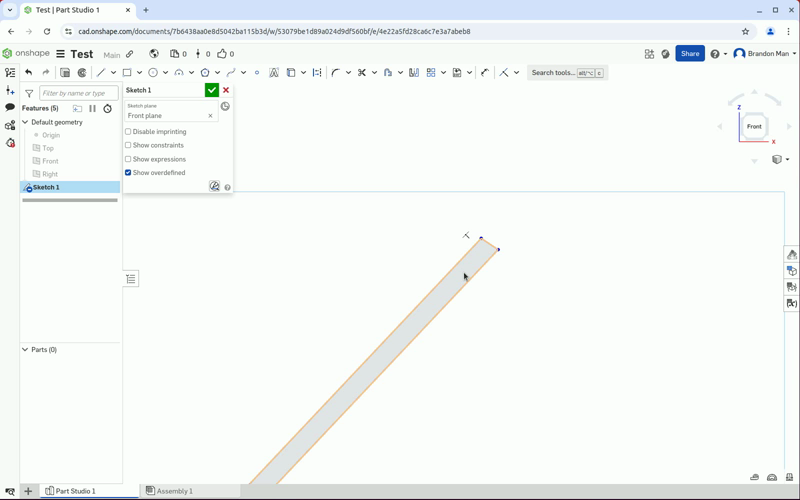
scroll(-6)
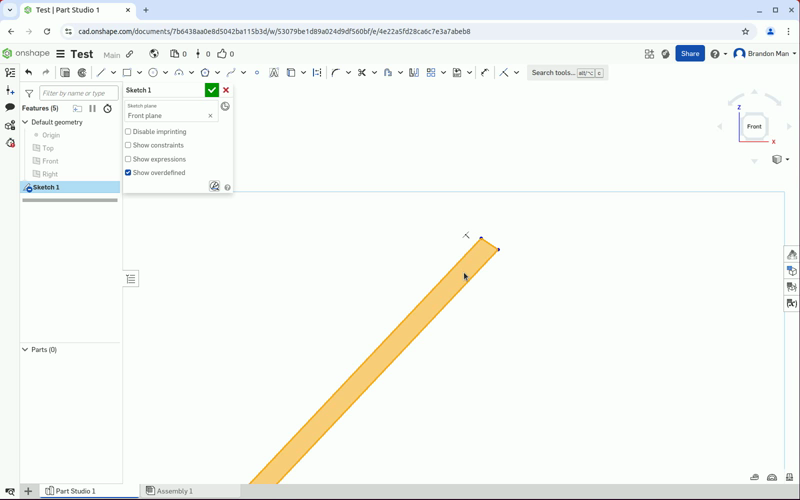
scroll(-6)
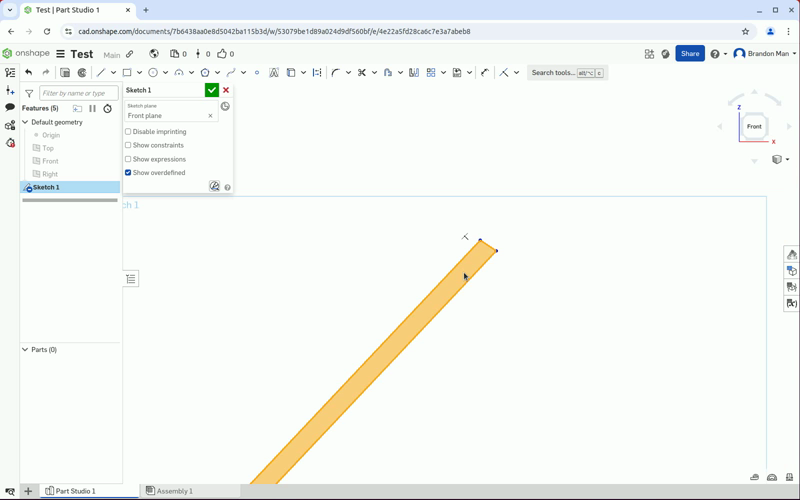
scroll(-6)
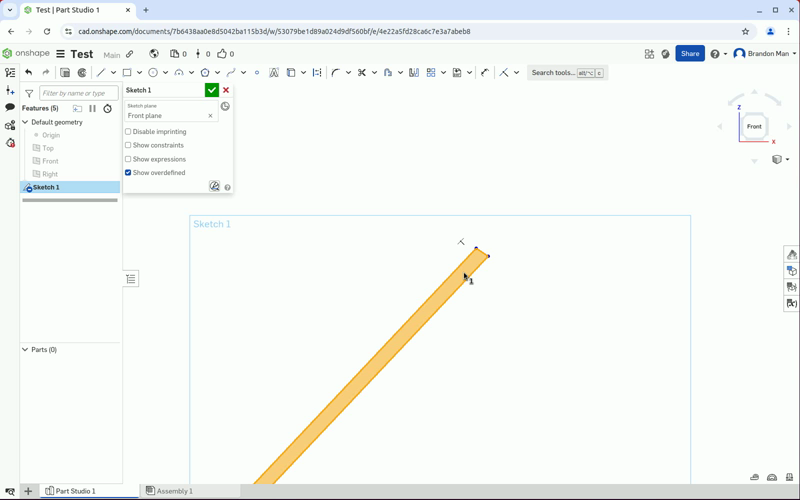
scroll(-6)
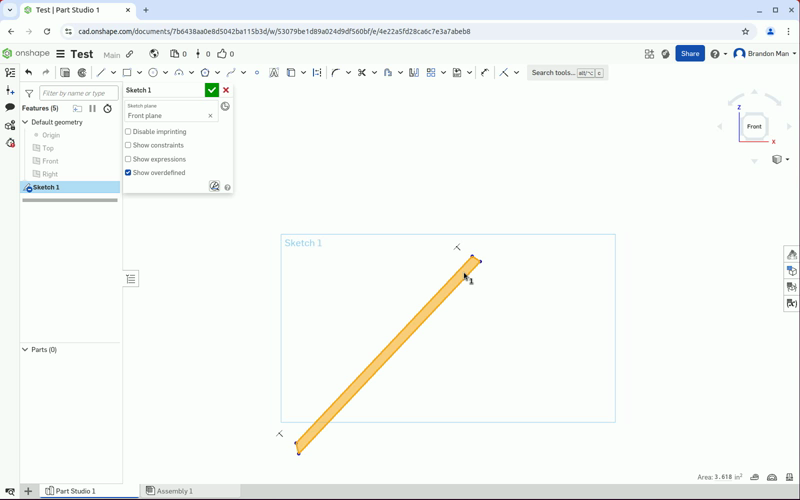
scroll(-6)
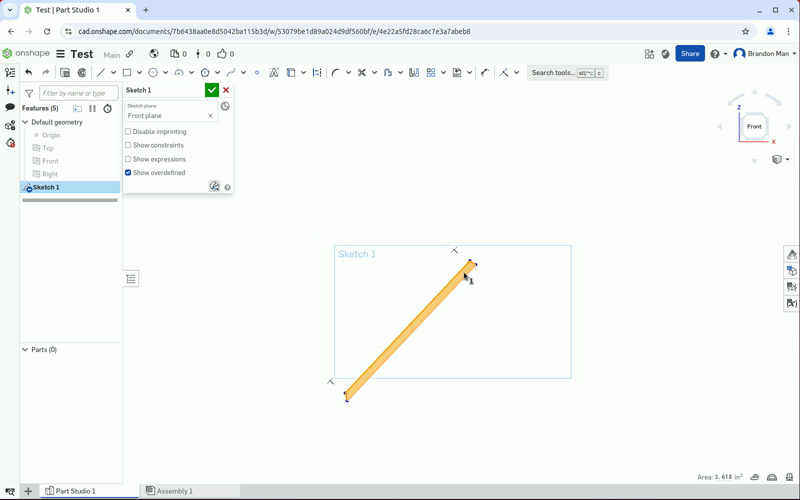
scroll(-6)
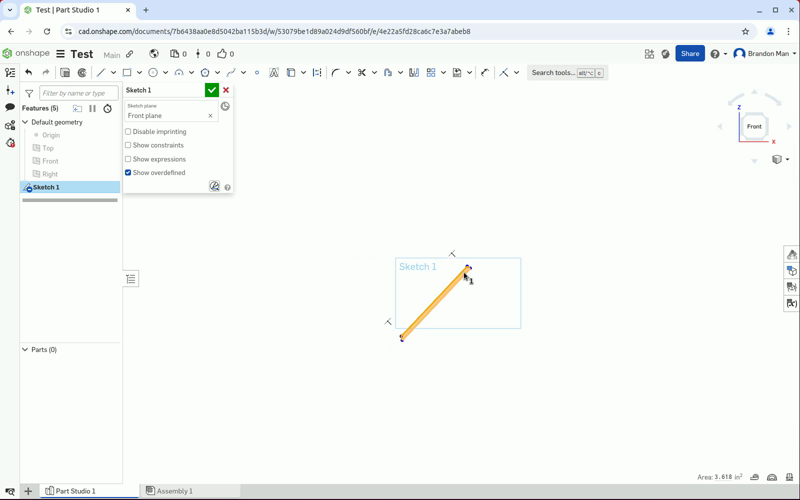
scroll(-6)
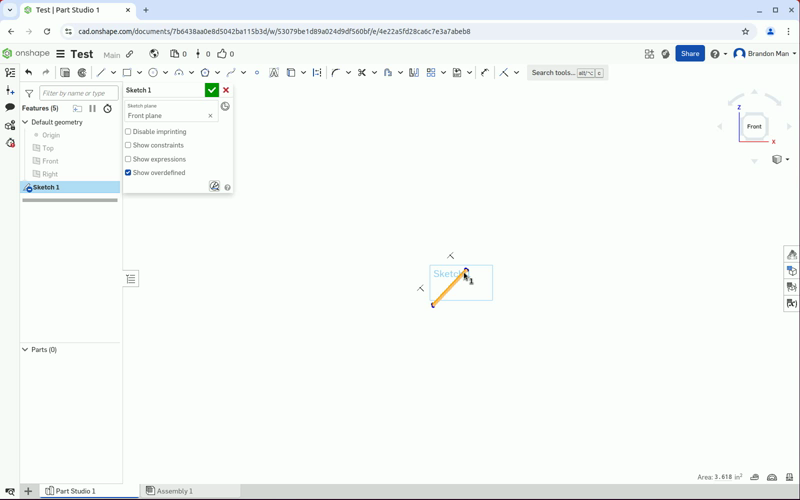
mouse_move(73, 352)
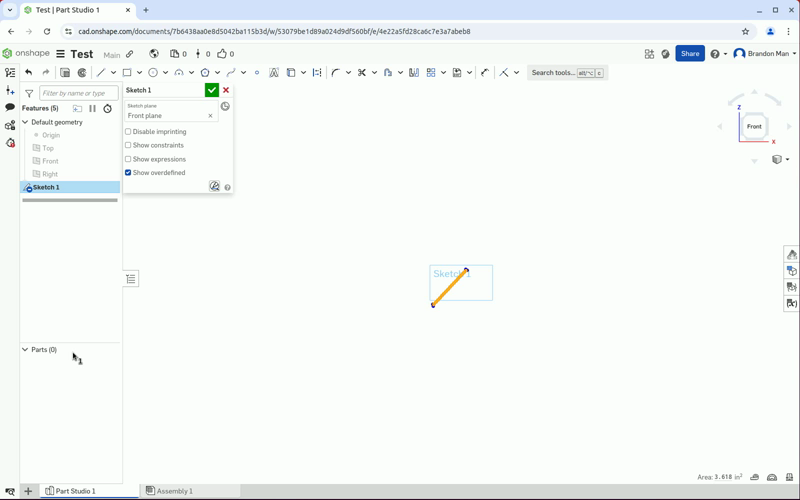
key(shift+y)
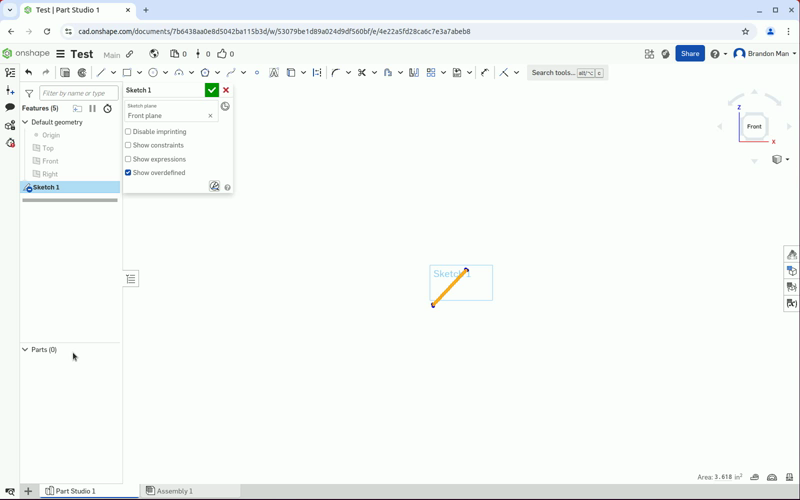
key(shift+e)
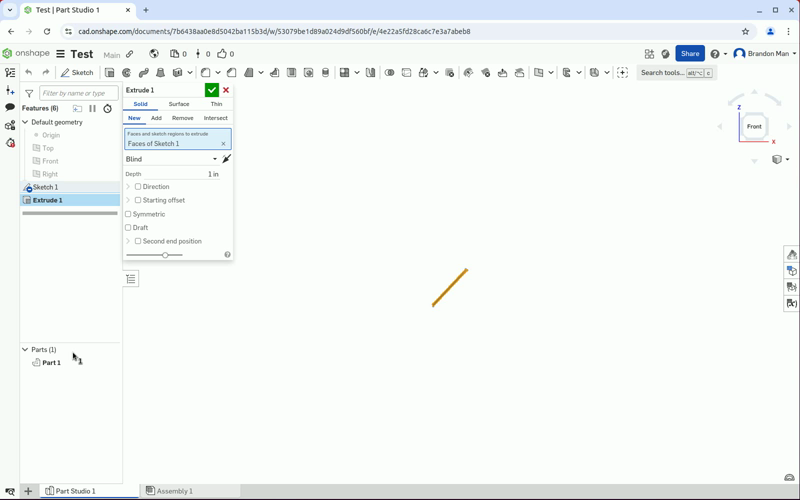
mouse_move(143, 106)
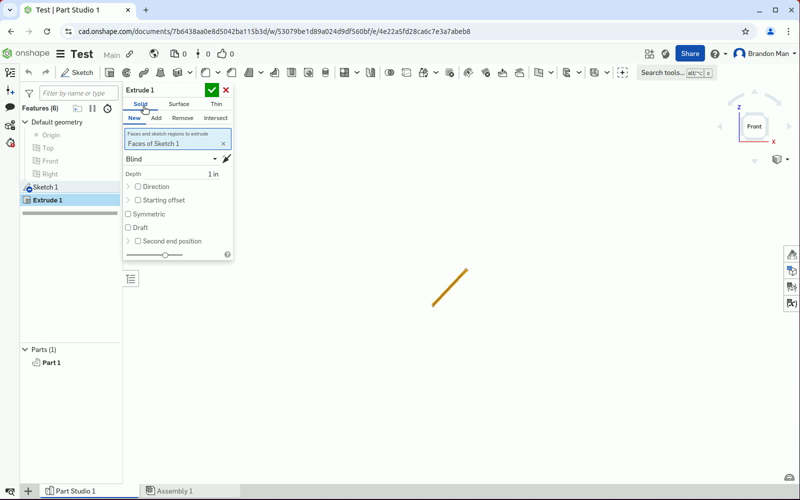
click(143, 106)
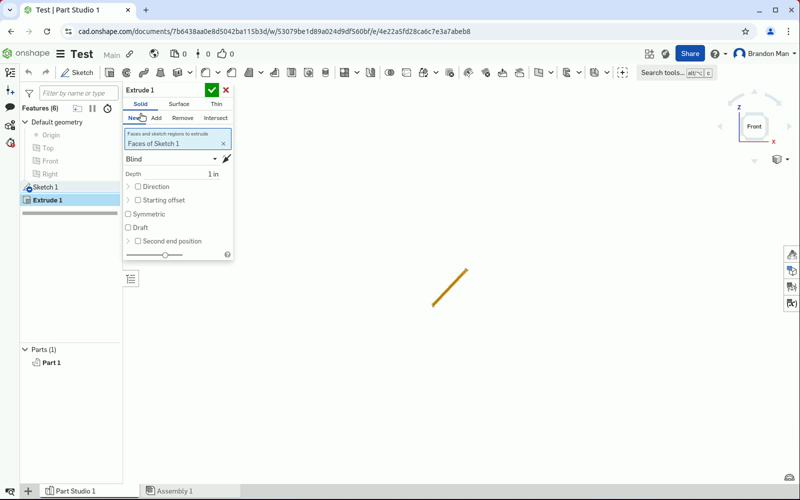
mouse_move(137, 120)
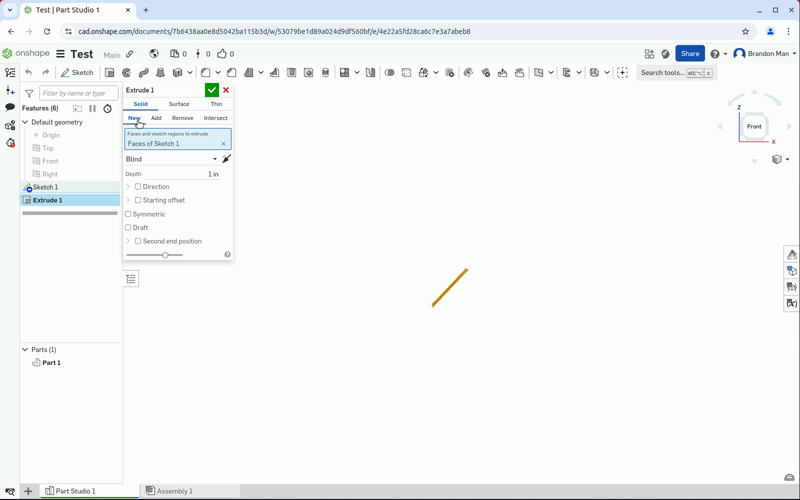
click(137, 120)
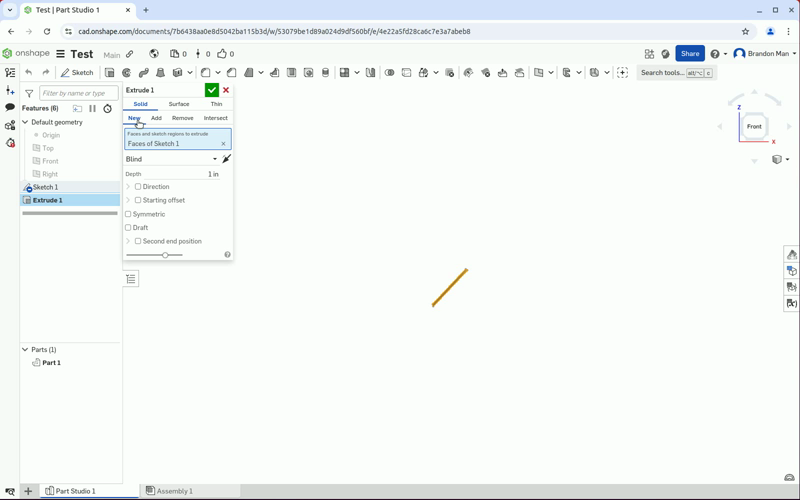
key(tab, 4)
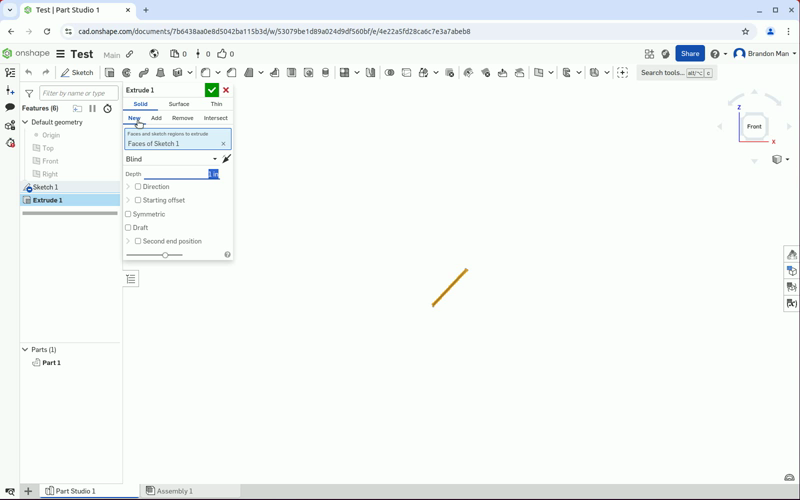
text(0.241)
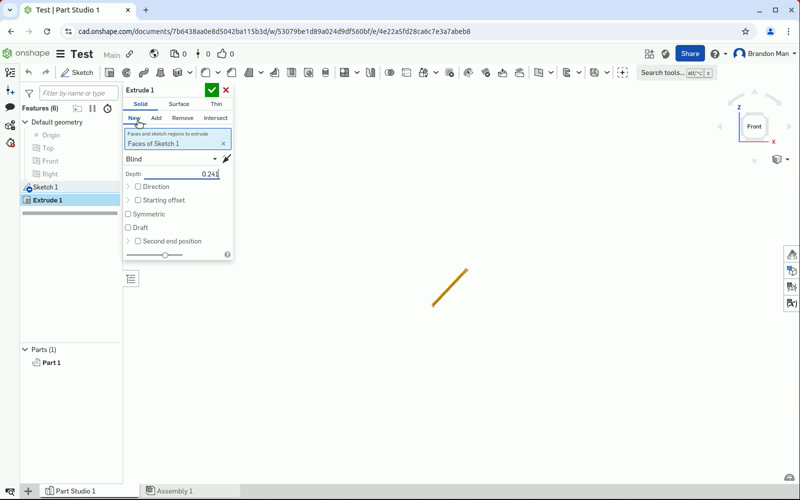
key(enter)
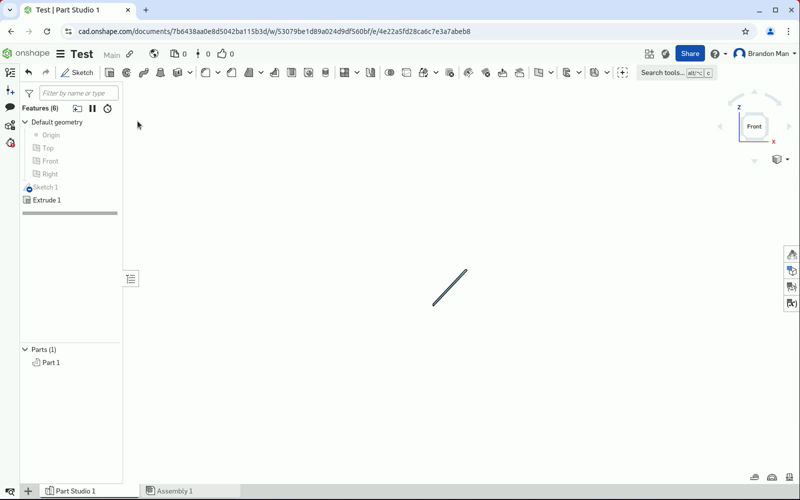
key(shift+h)
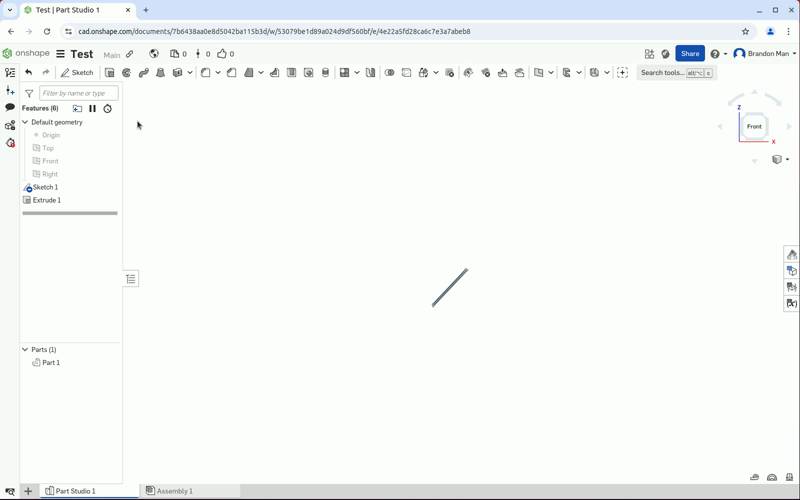
key(shift+h)
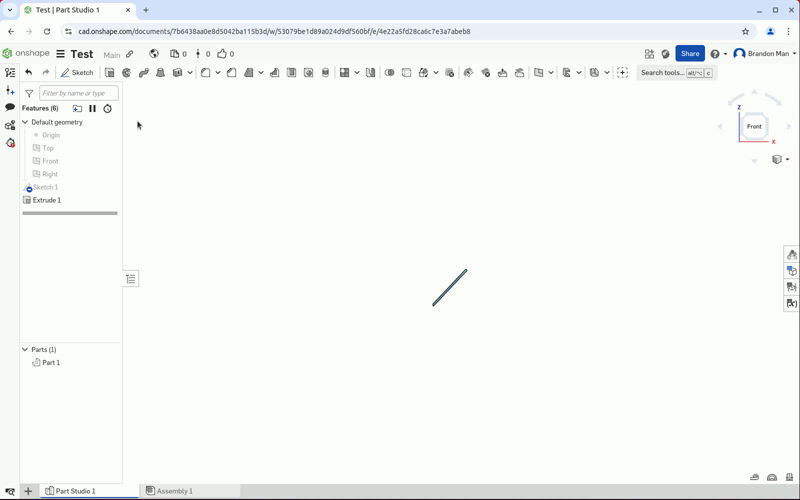
mouse_move(73, 189)
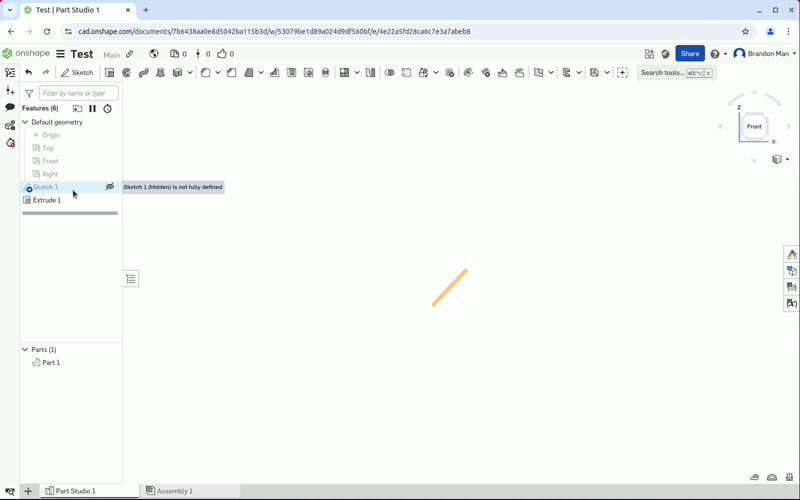
click(73, 189)
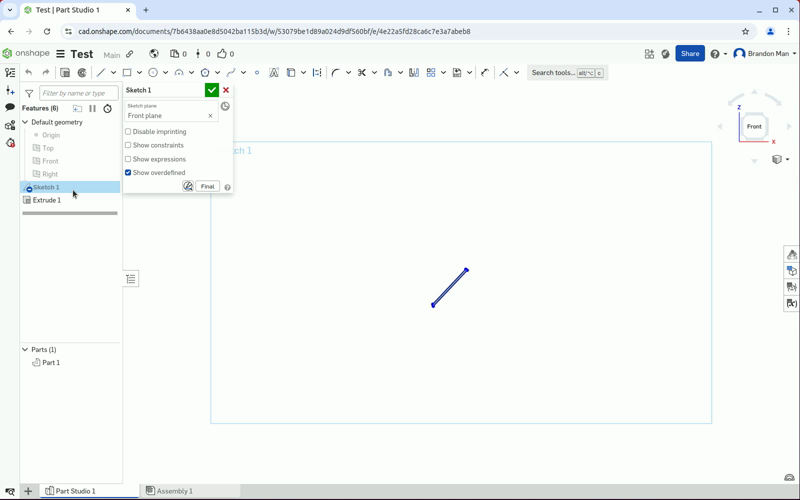
mouse_move(229, 92)
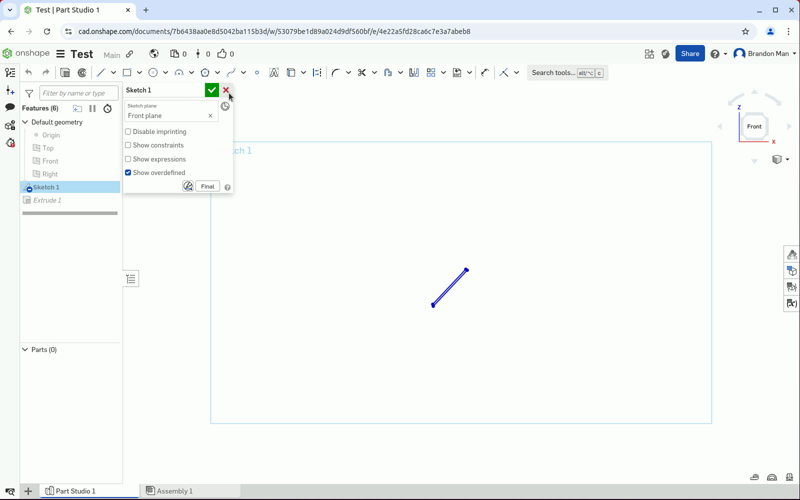
click(229, 92)
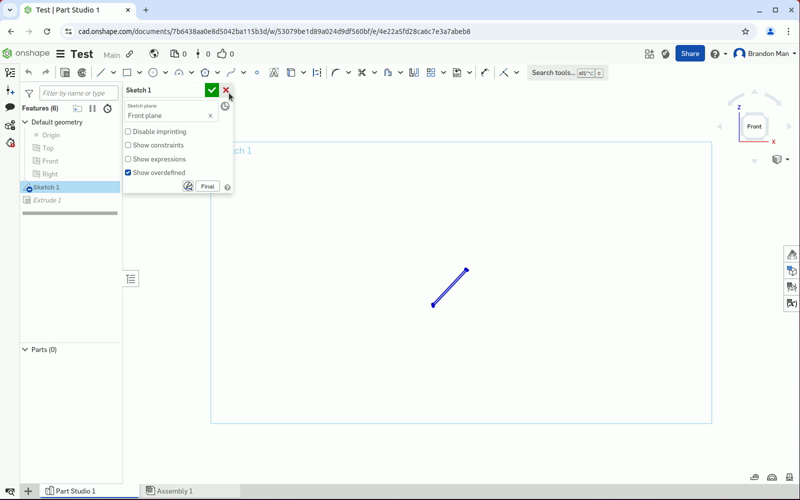
key(shift+s)
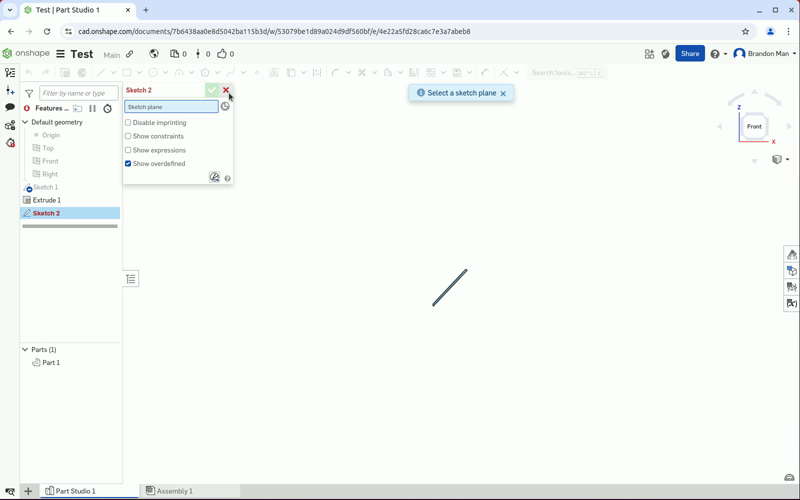
mouse_move(73, 163)
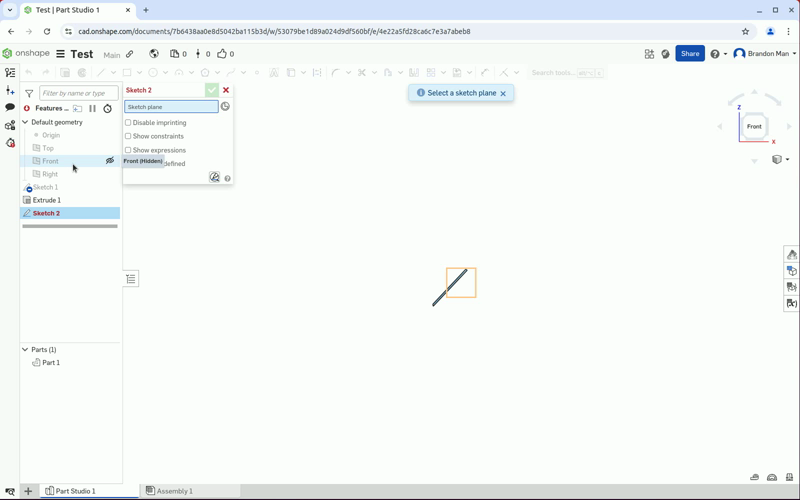
click(73, 163)
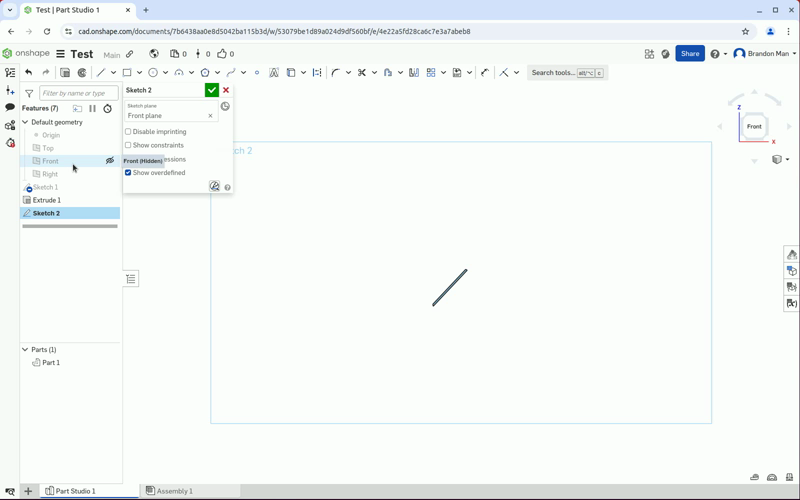
mouse_move(73, 352)
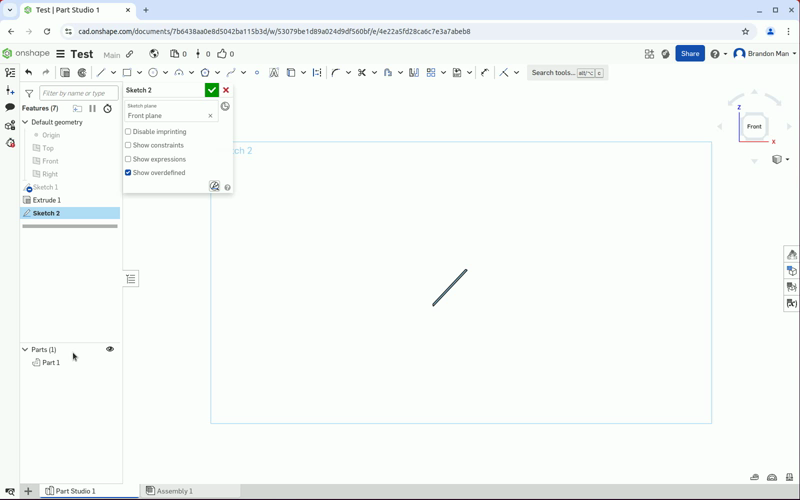
key(y)
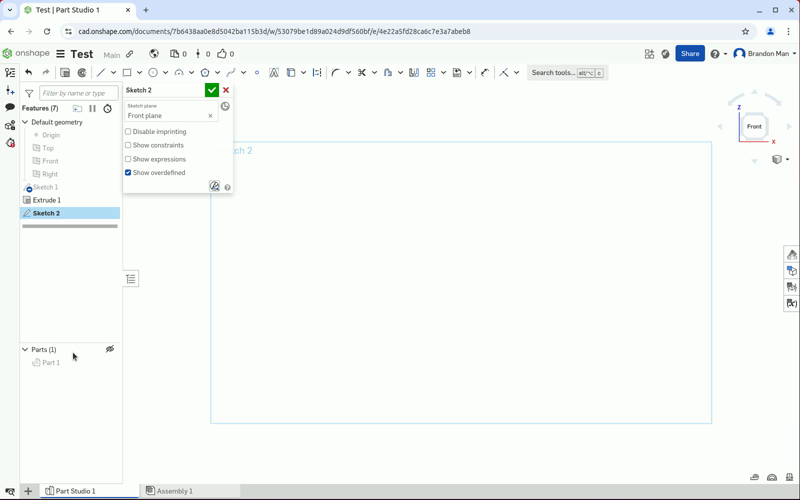
key(l)
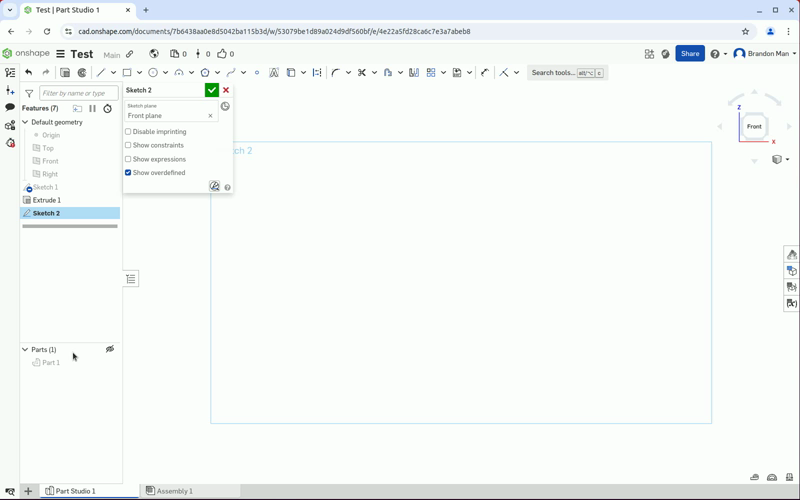
key_down(shift)
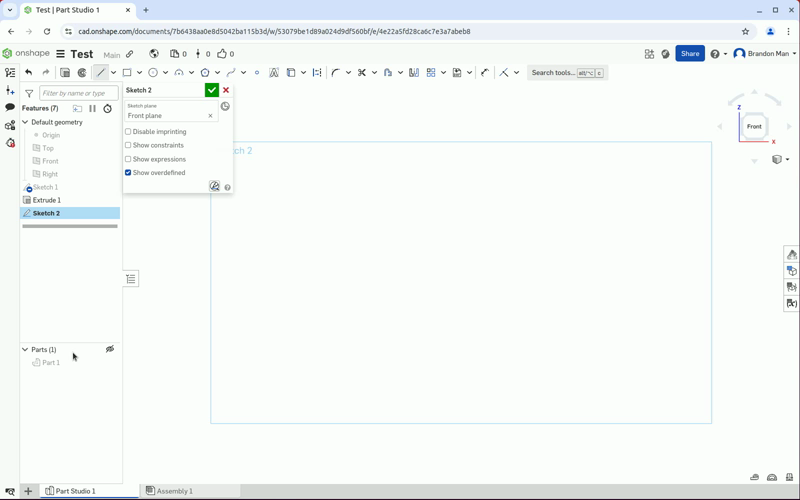
mouse_move(464, 270)
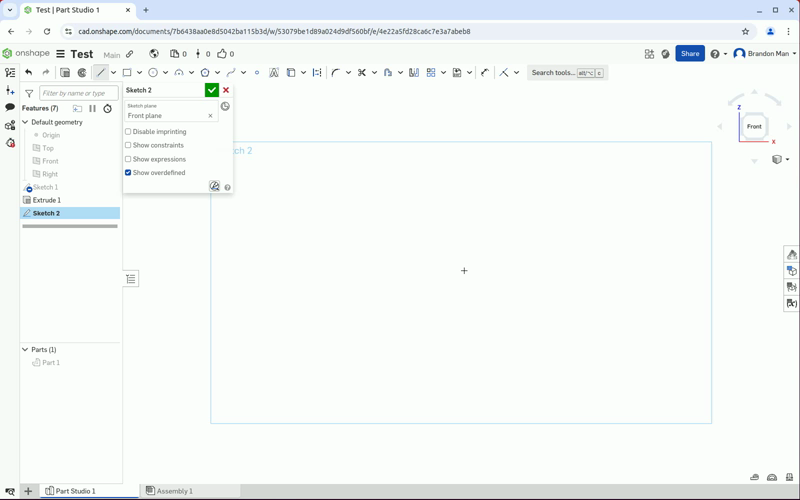
click(464, 270)
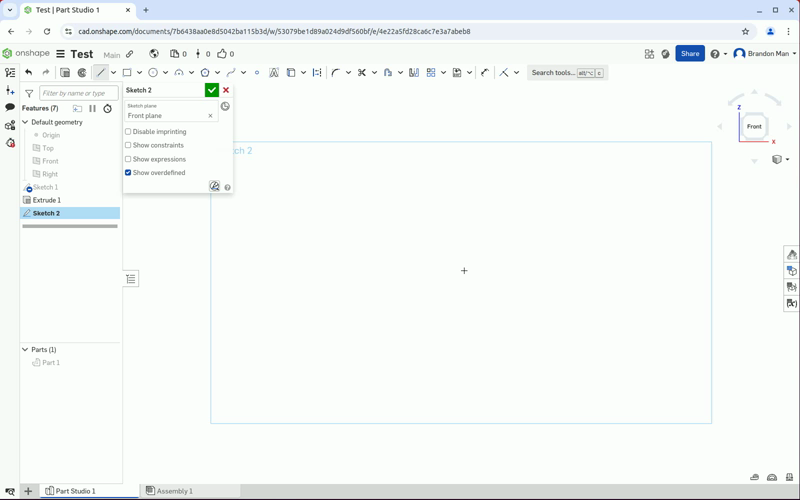
key_up(shift)
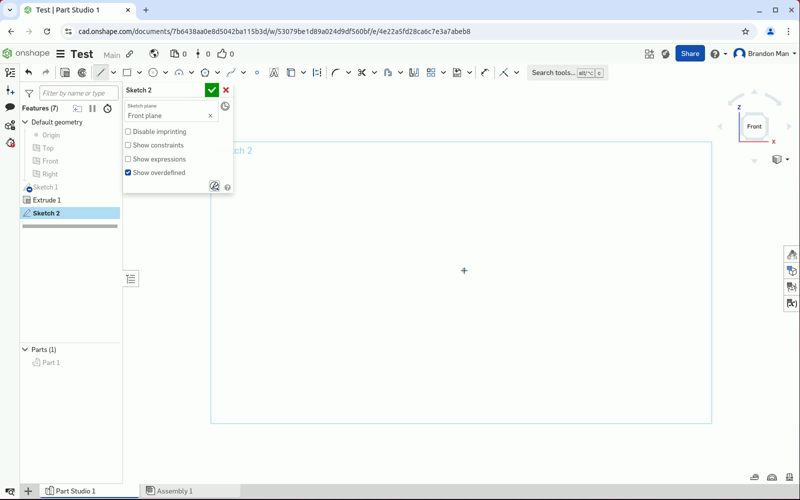
key_down(shift)
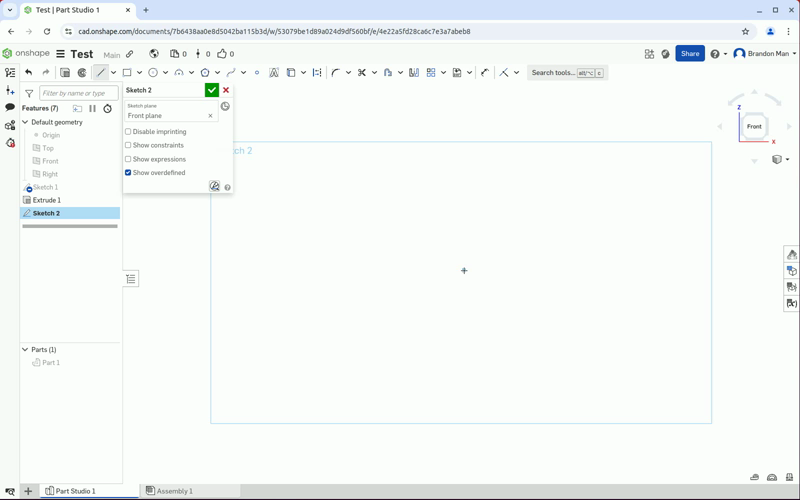
mouse_move(494, 270)
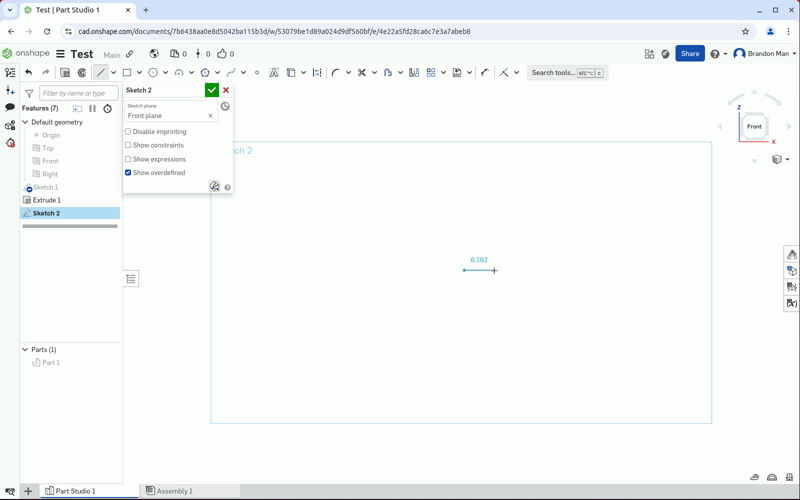
mouse_move(466, 270)
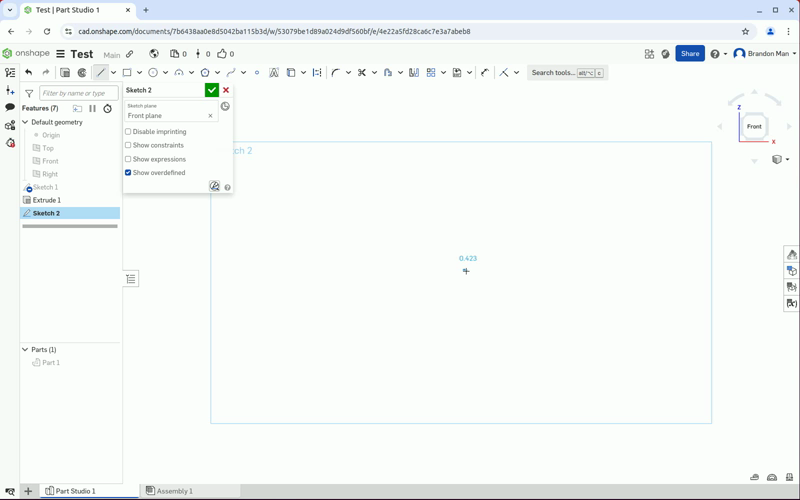
scroll(6)
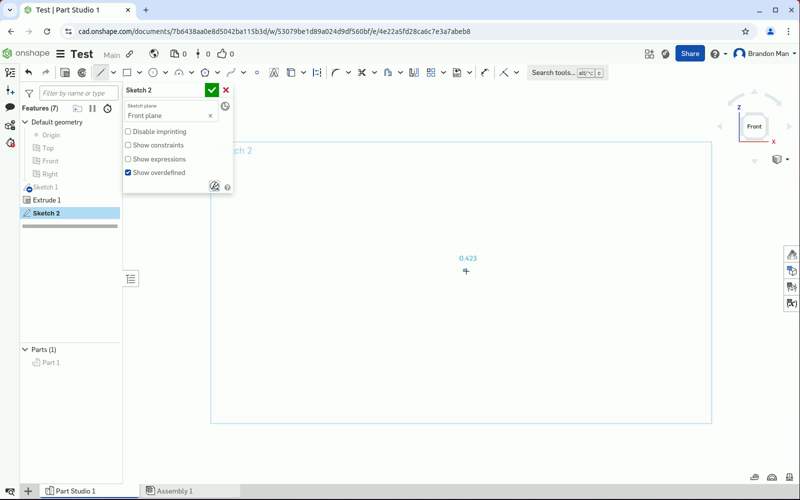
scroll(6)
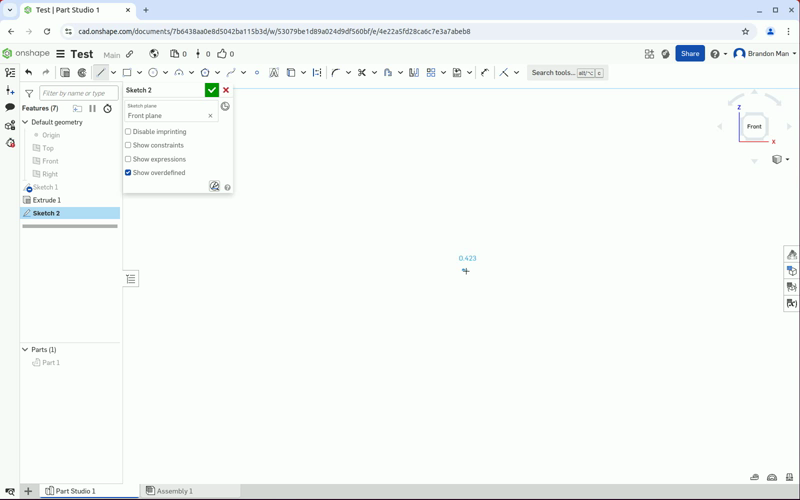
scroll(6)
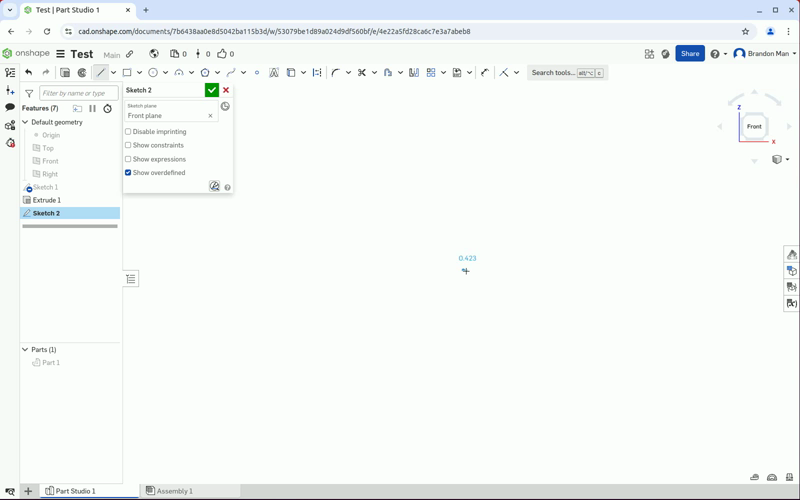
scroll(6)
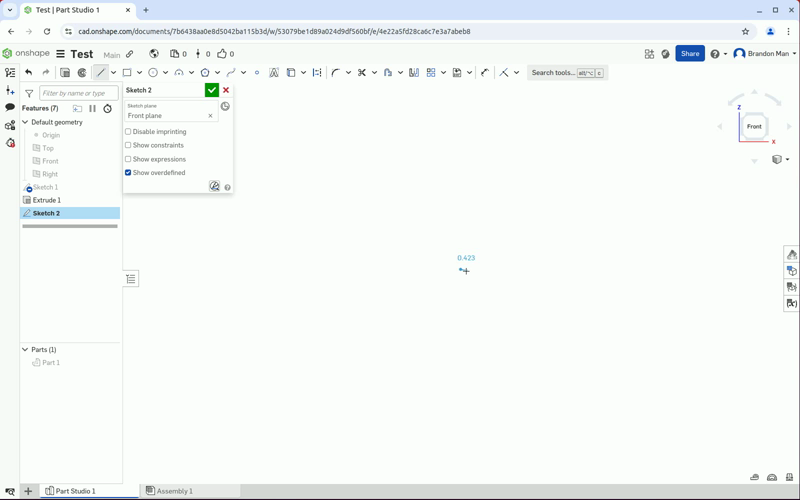
scroll(6)
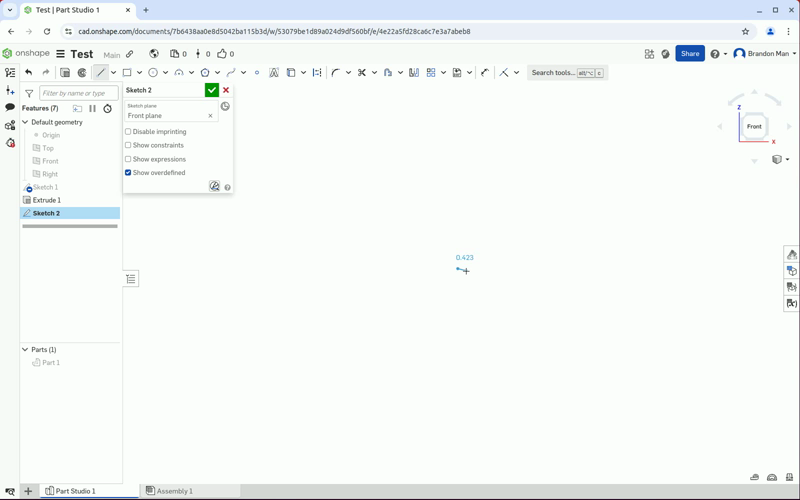
scroll(6)
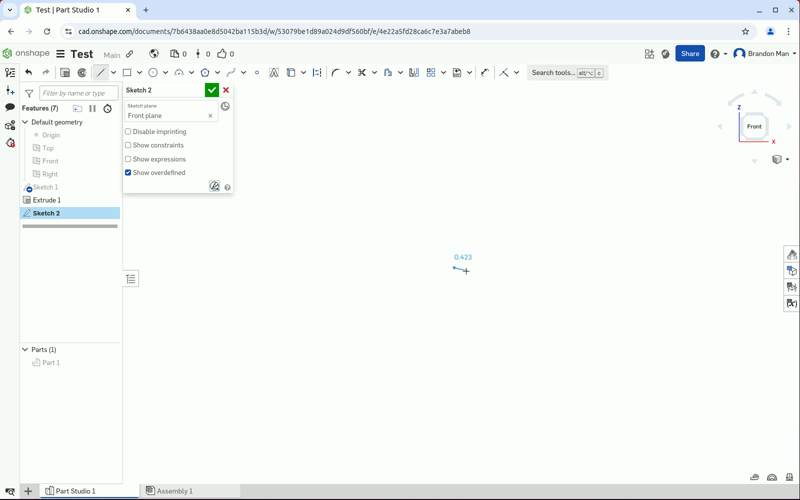
scroll(6)
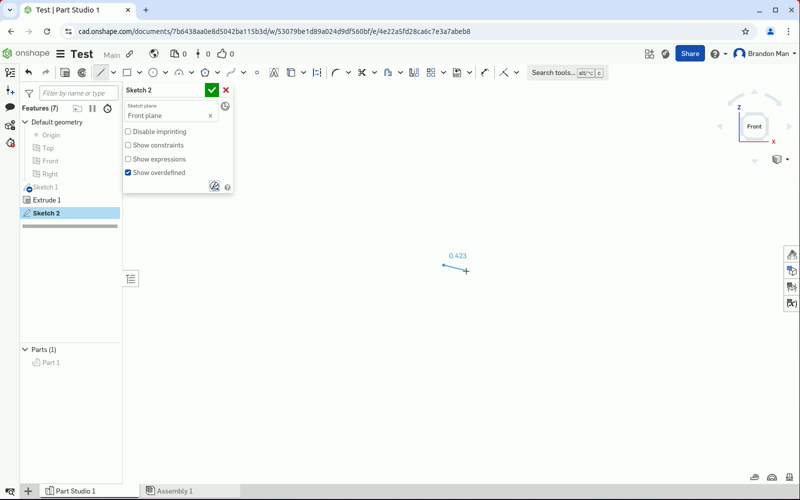
click(466, 270)
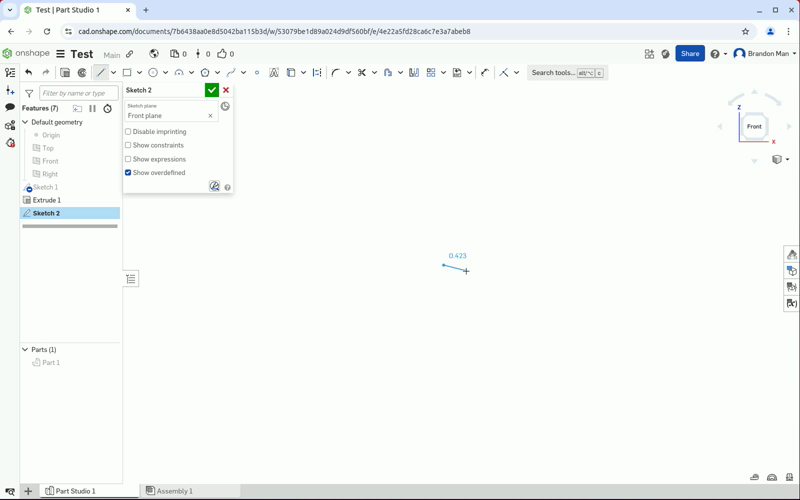
scroll(-6)
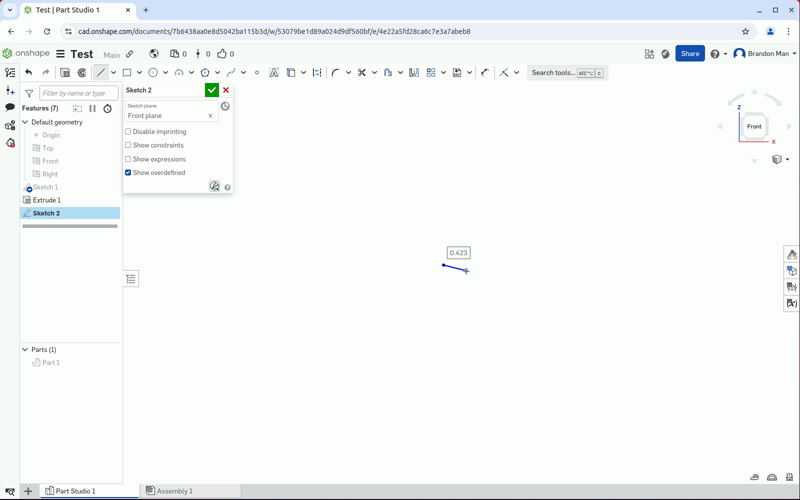
scroll(-6)
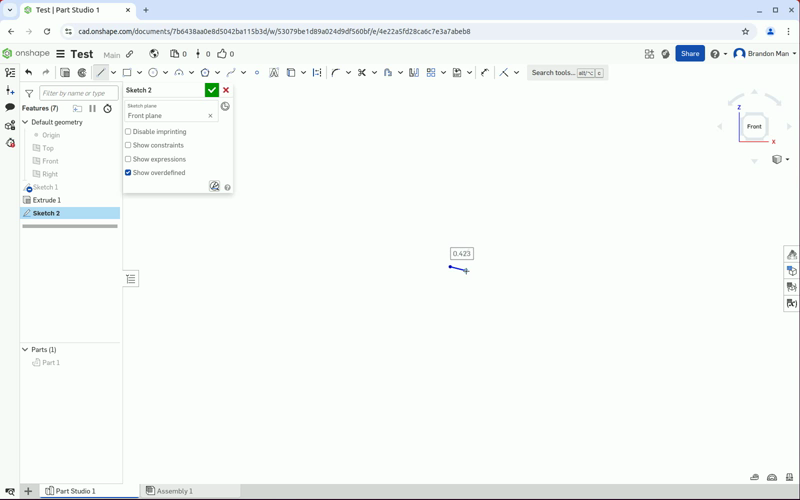
scroll(-6)
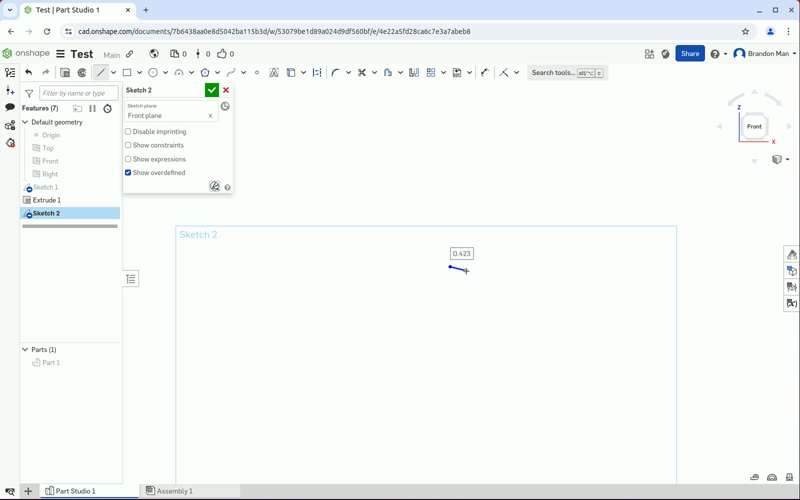
scroll(-6)
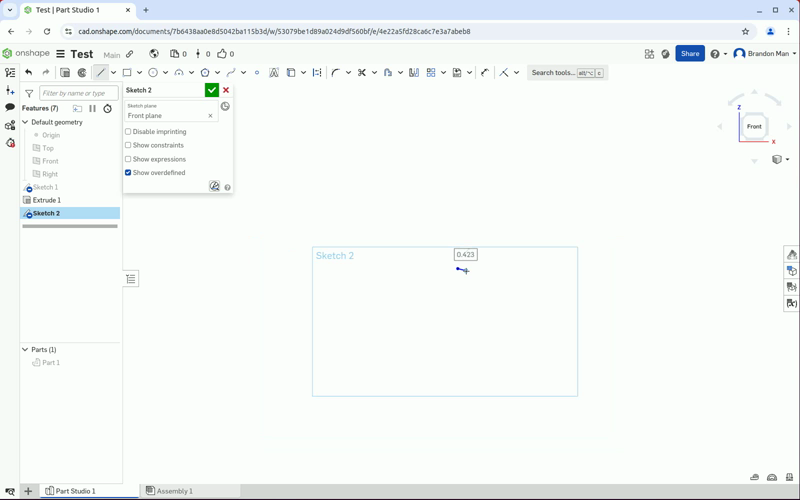
scroll(-6)
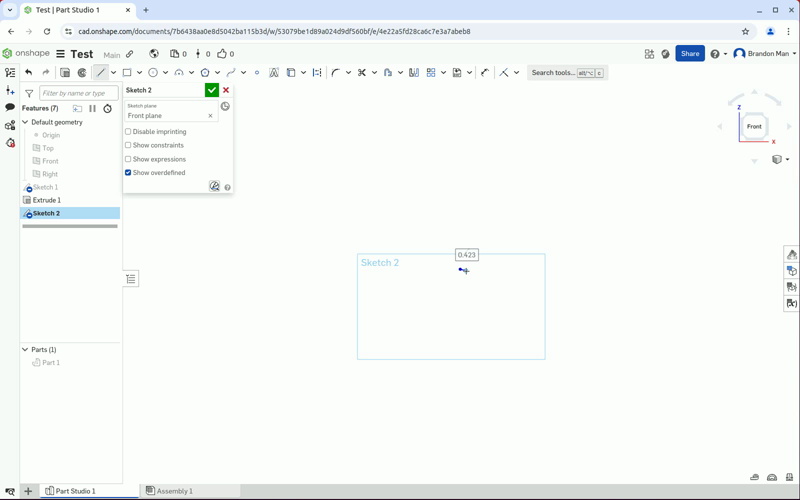
scroll(-6)
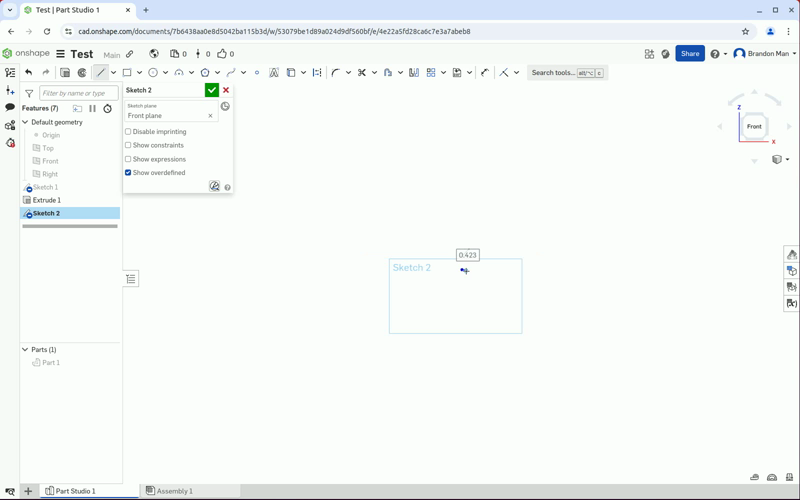
scroll(-6)
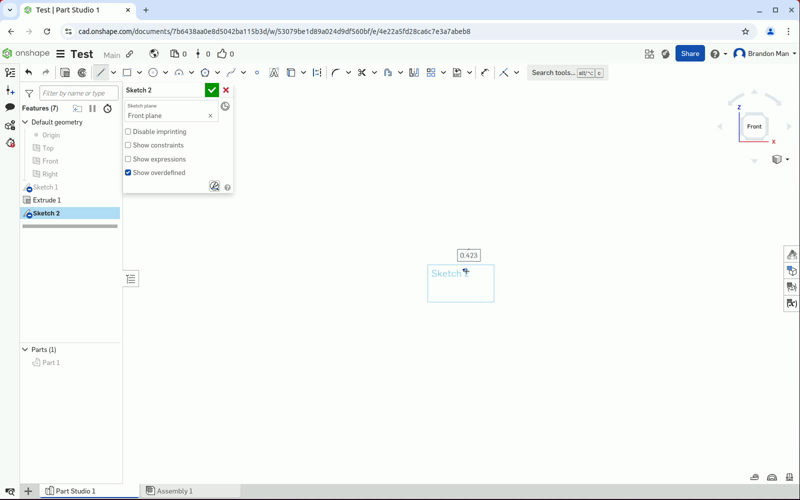
key_up(shift)
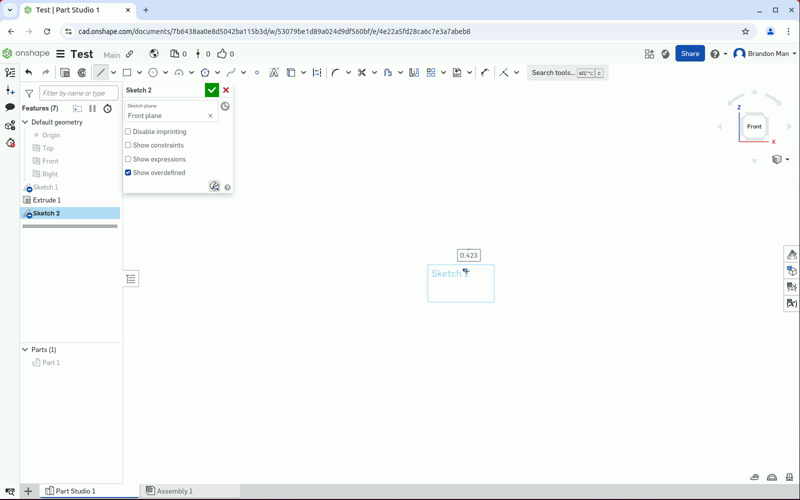
key_down(shift)
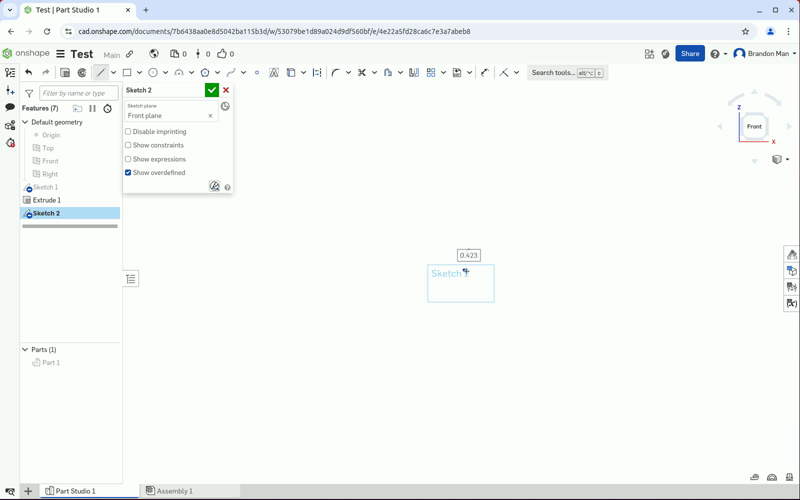
mouse_move(466, 170)
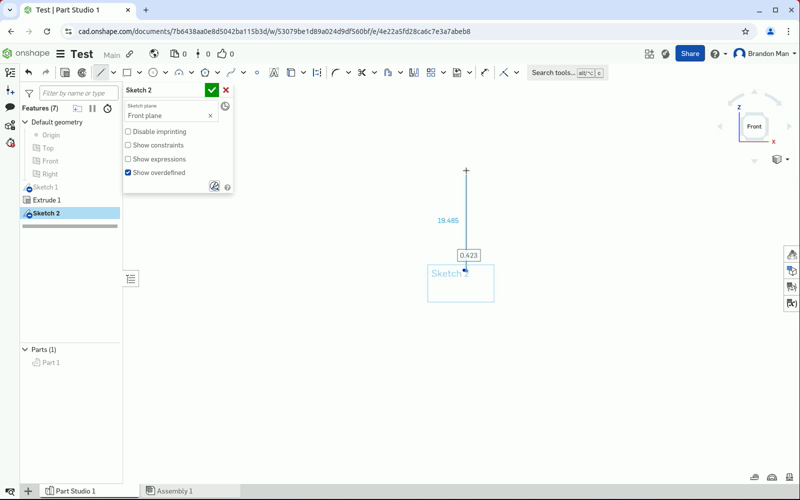
click(466, 170)
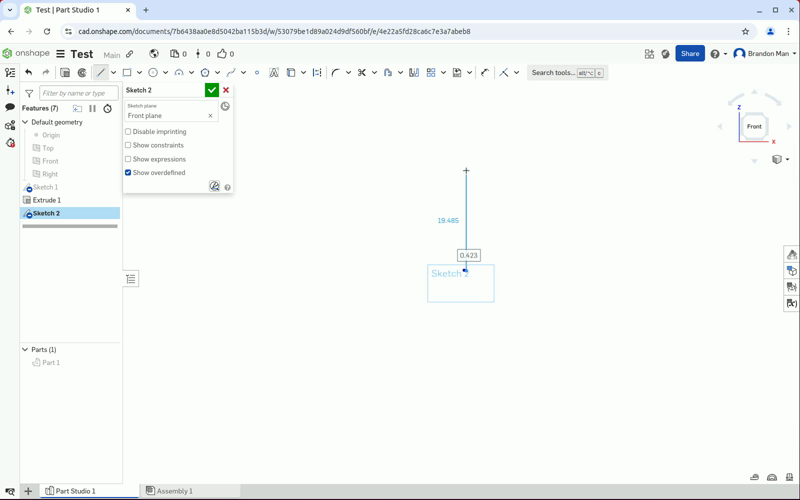
key_up(shift)
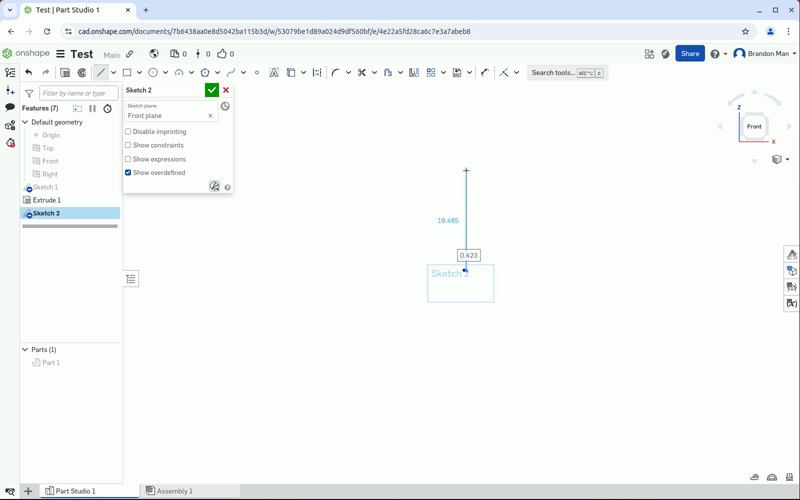
key_down(shift)
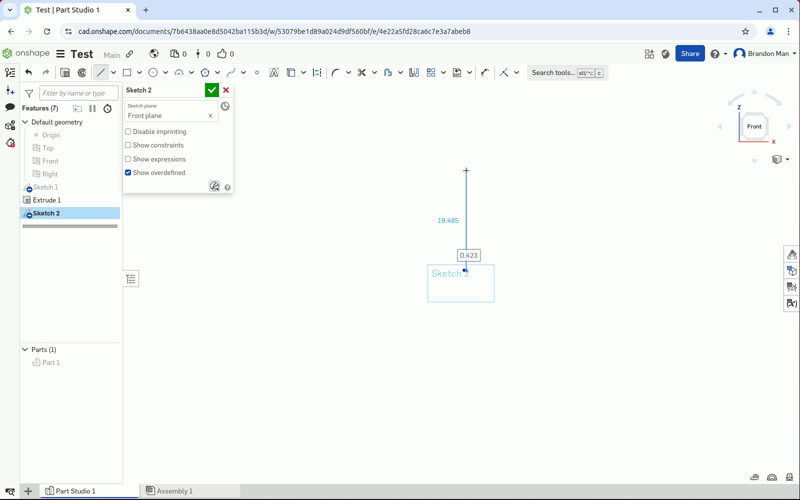
mouse_move(496, 170)
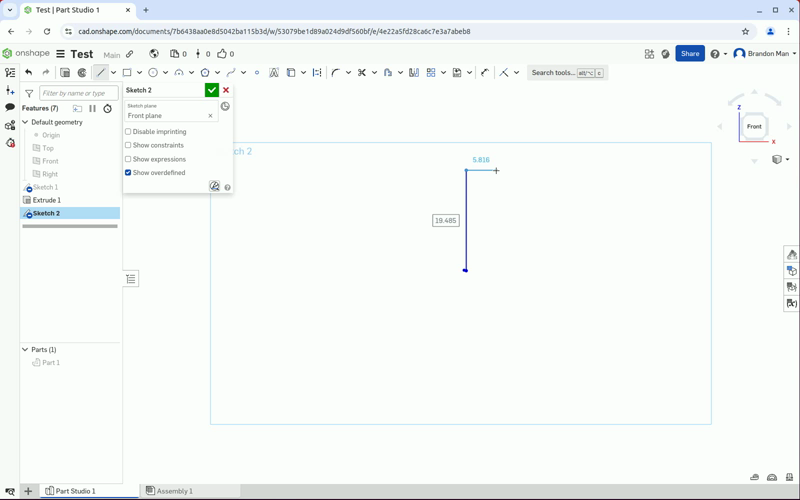
mouse_move(464, 170)
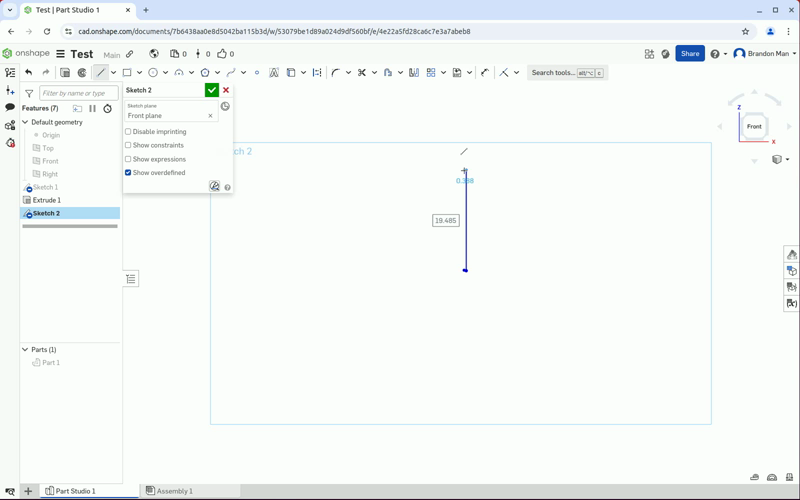
scroll(6)
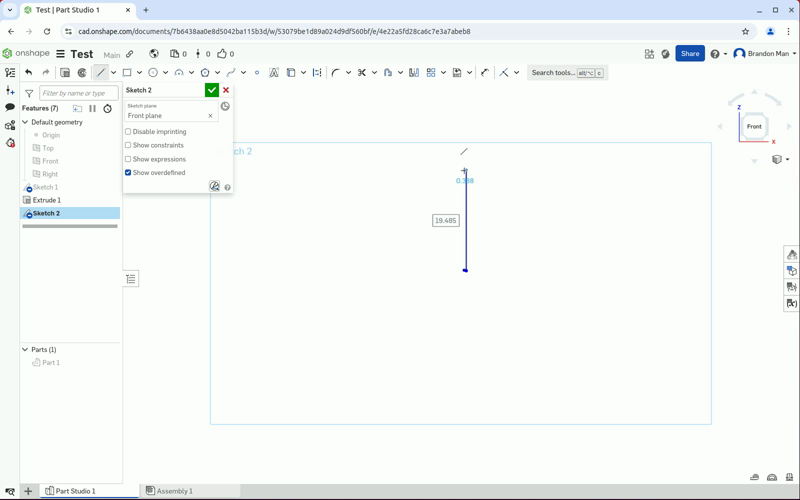
scroll(6)
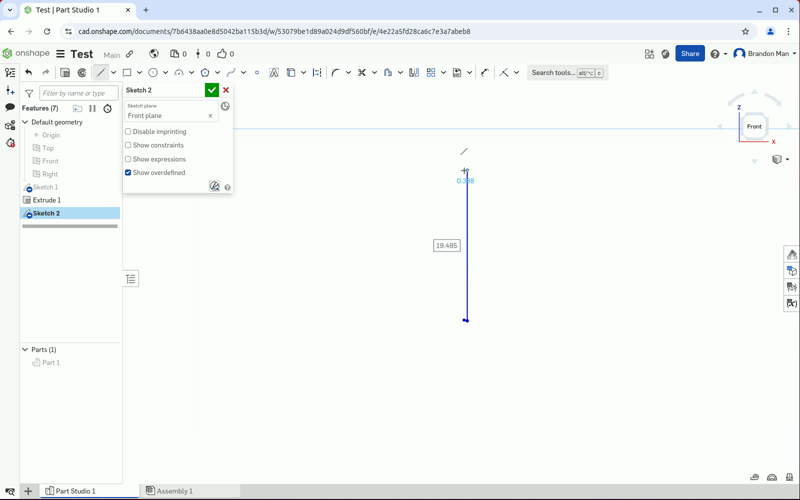
scroll(6)
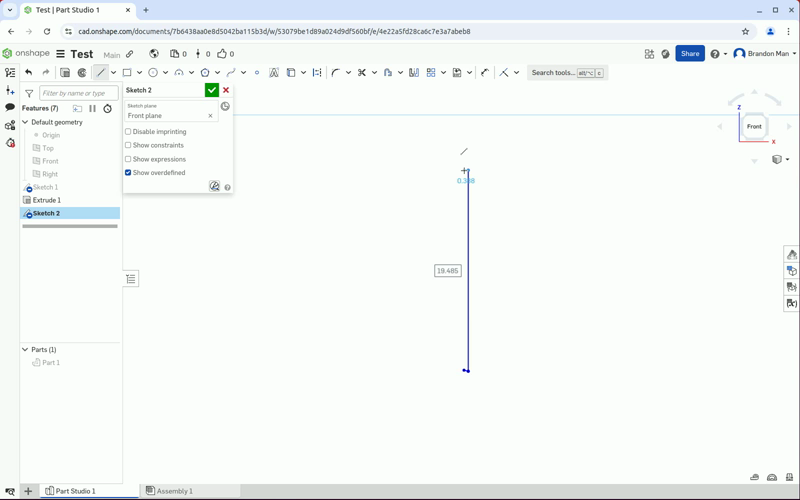
scroll(6)
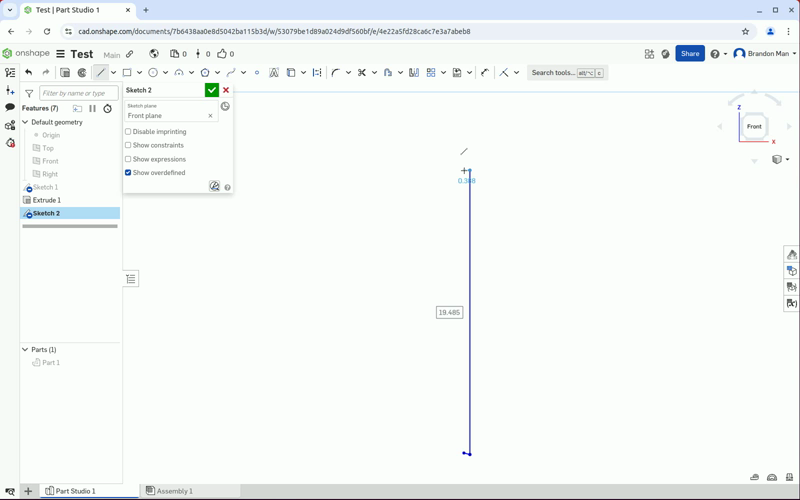
scroll(6)
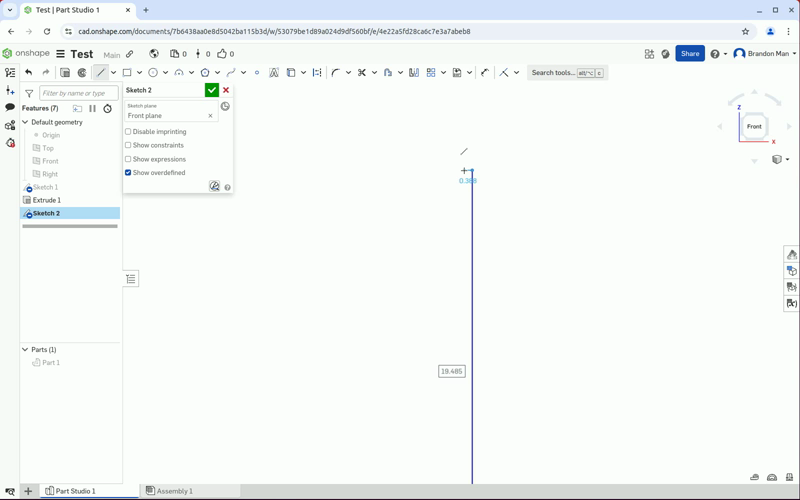
scroll(6)
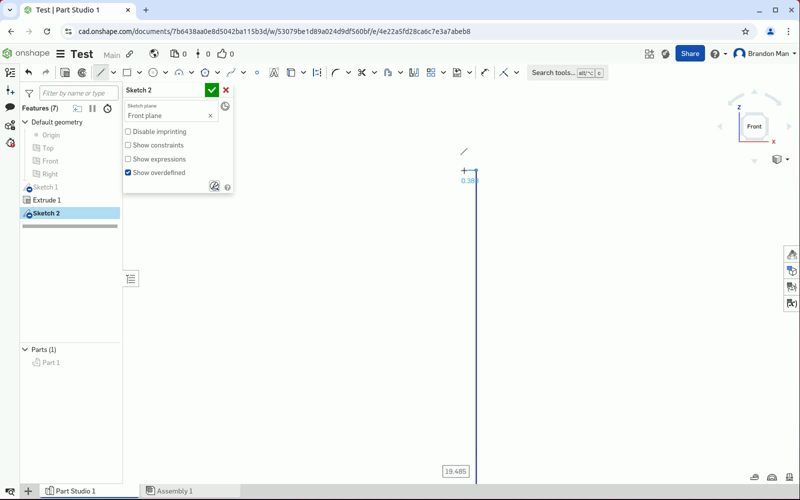
scroll(6)
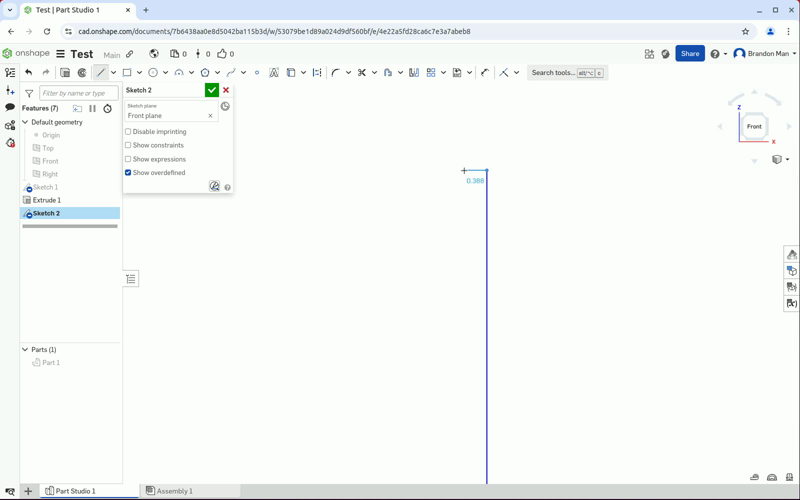
click(464, 170)
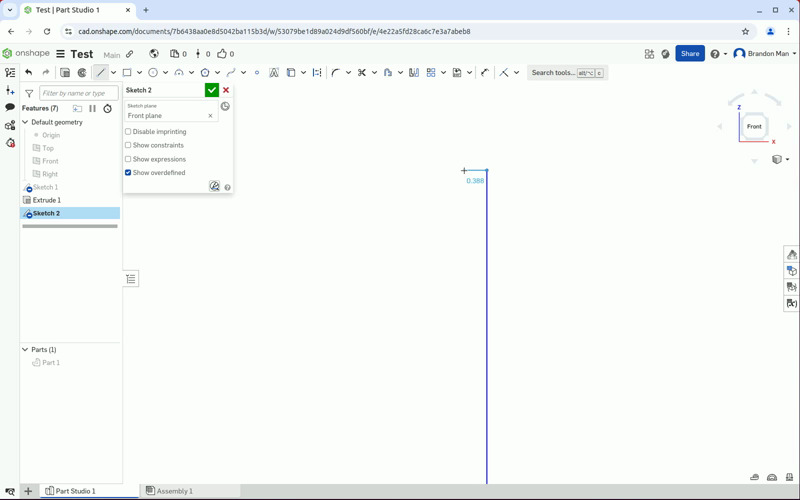
scroll(-6)
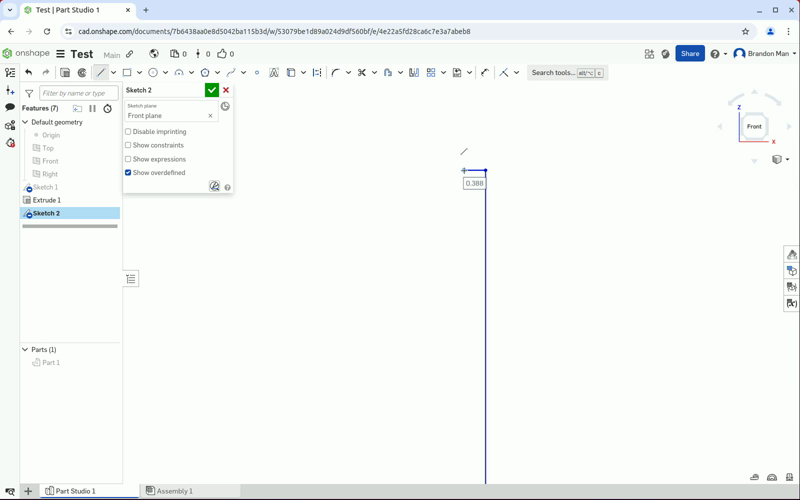
scroll(-6)
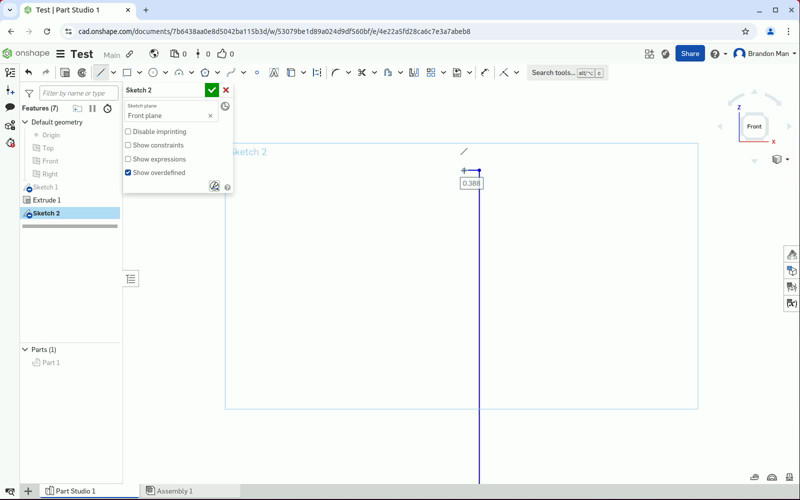
scroll(-6)
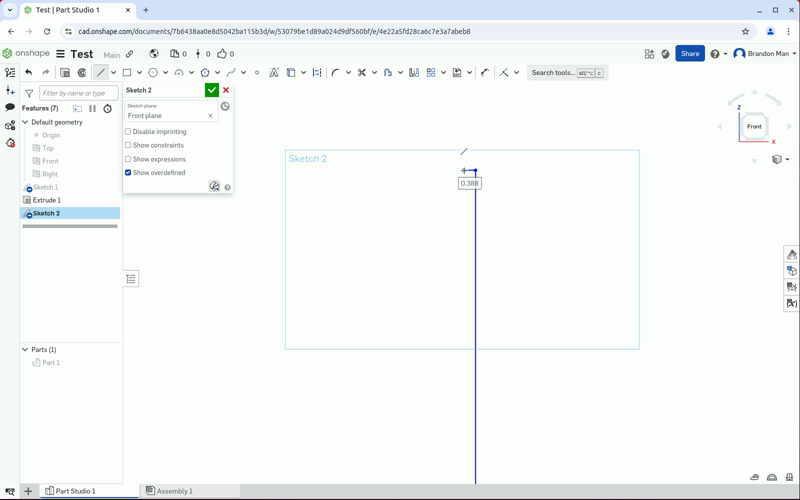
scroll(-6)
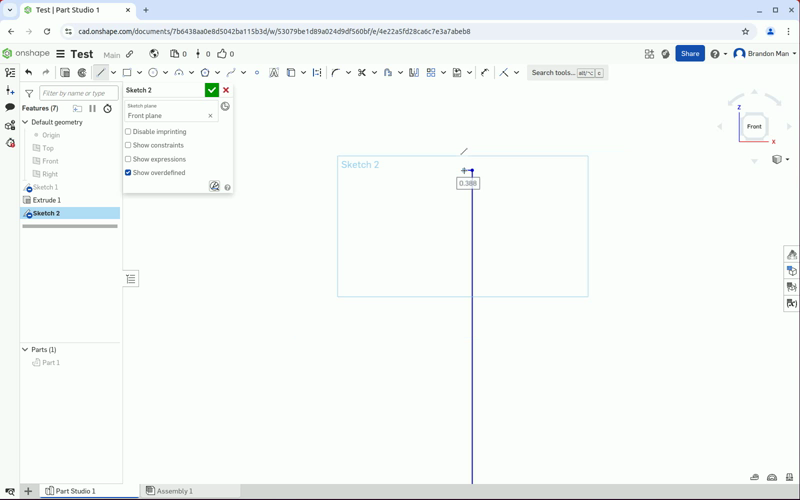
scroll(-6)
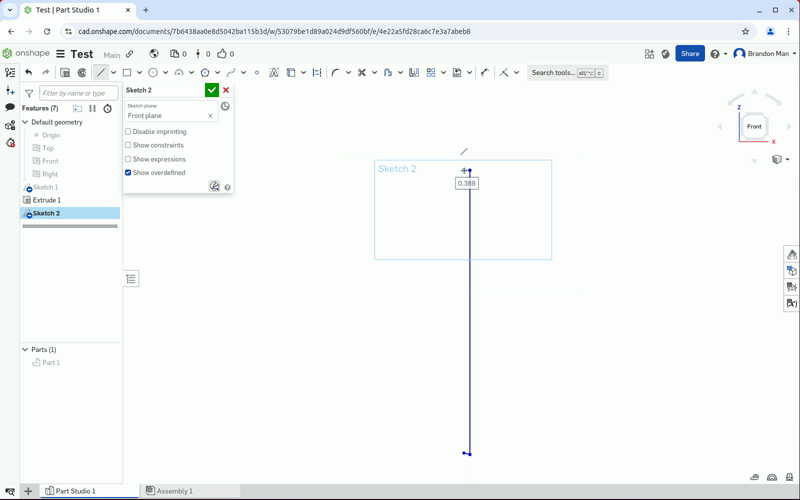
scroll(-6)
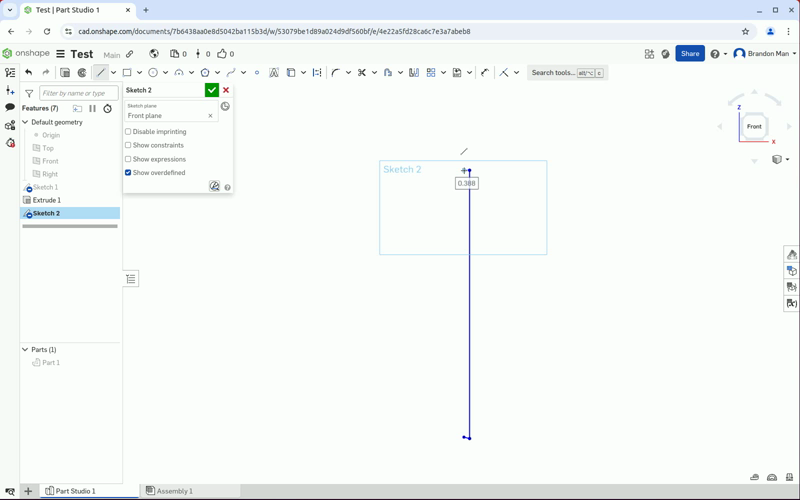
scroll(-6)
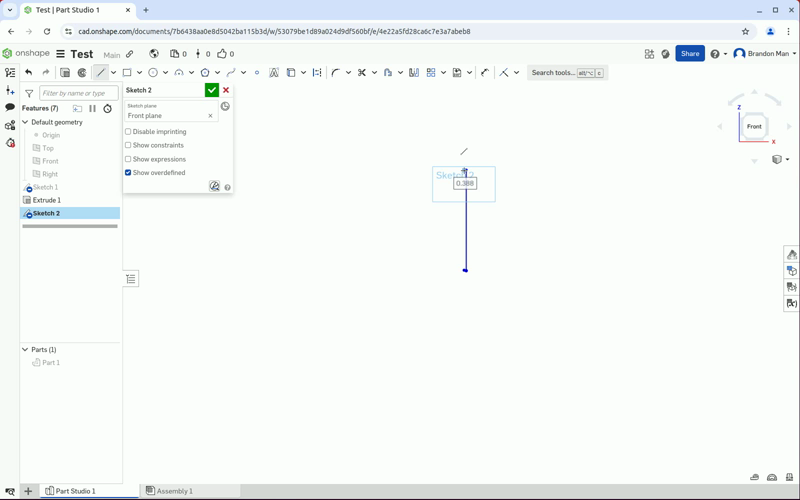
key_up(shift)
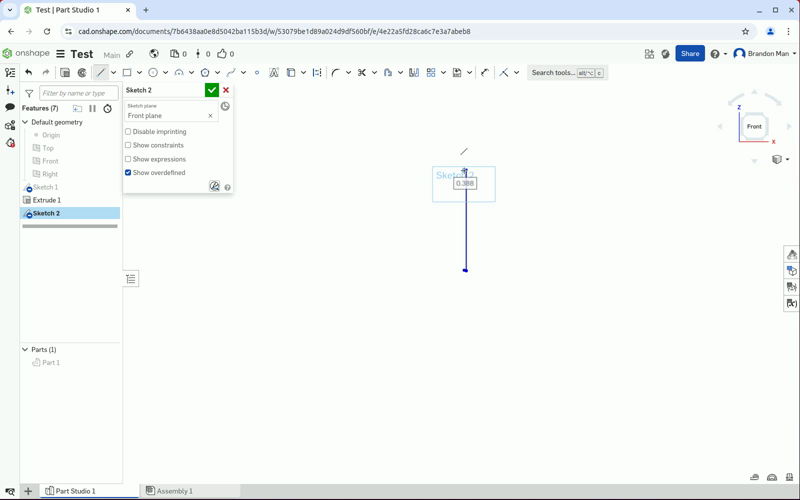
key_down(shift)
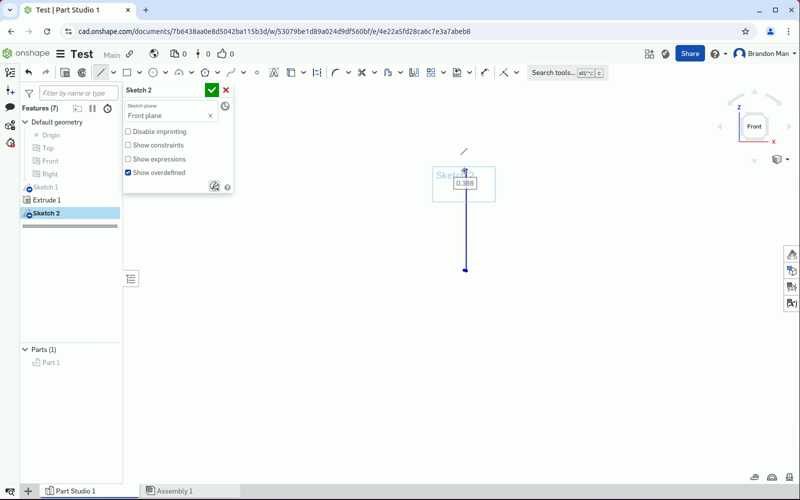
mouse_move(494, 170)
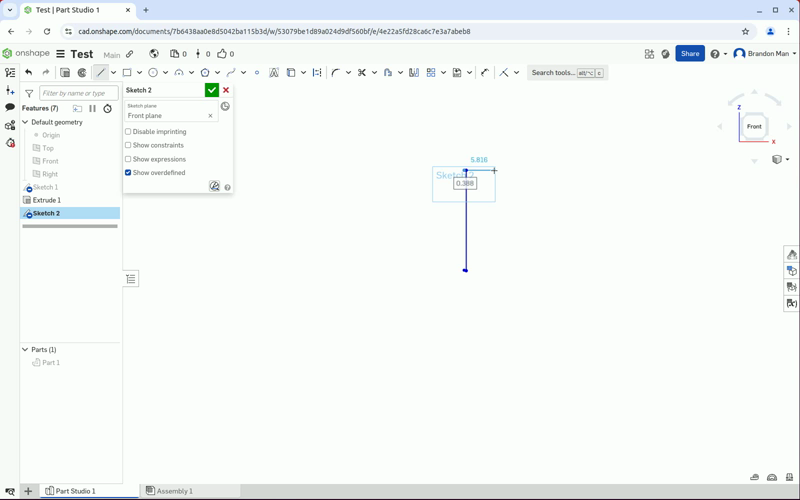
mouse_move(464, 172)
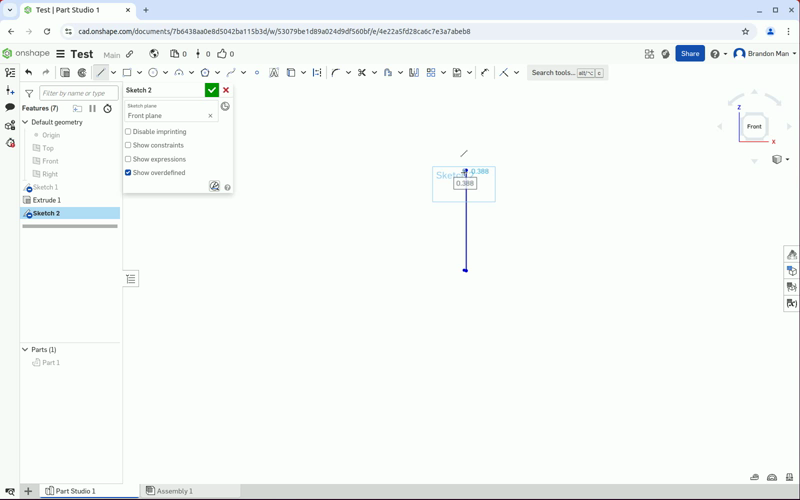
scroll(6)
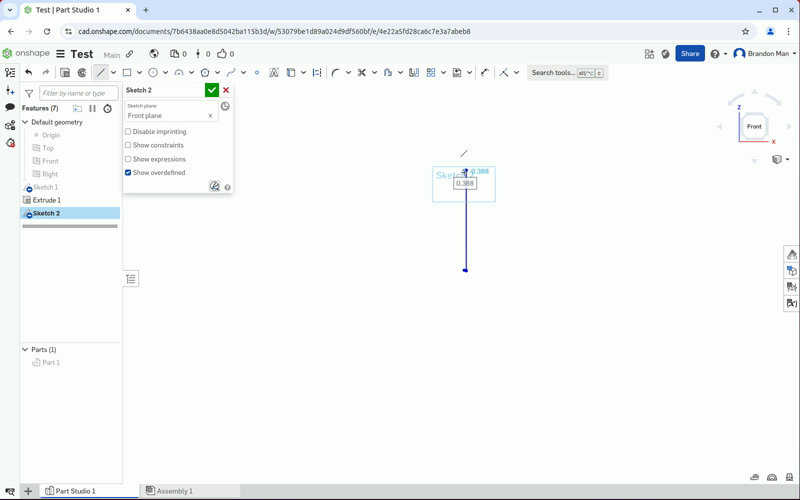
scroll(6)
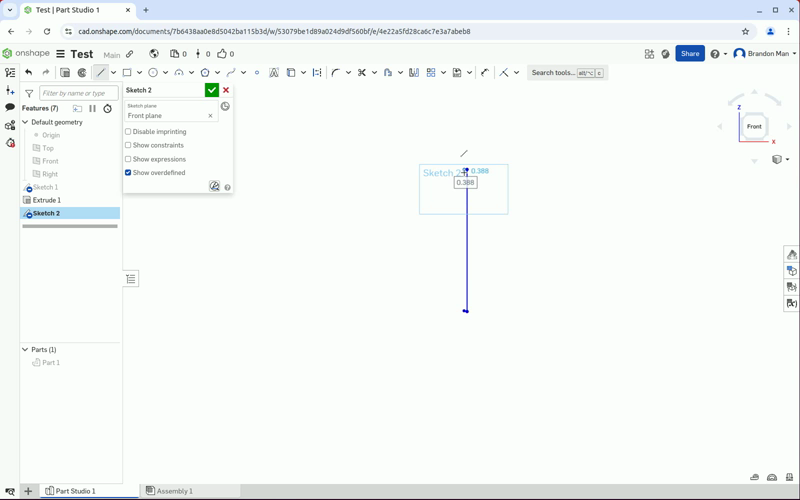
scroll(6)
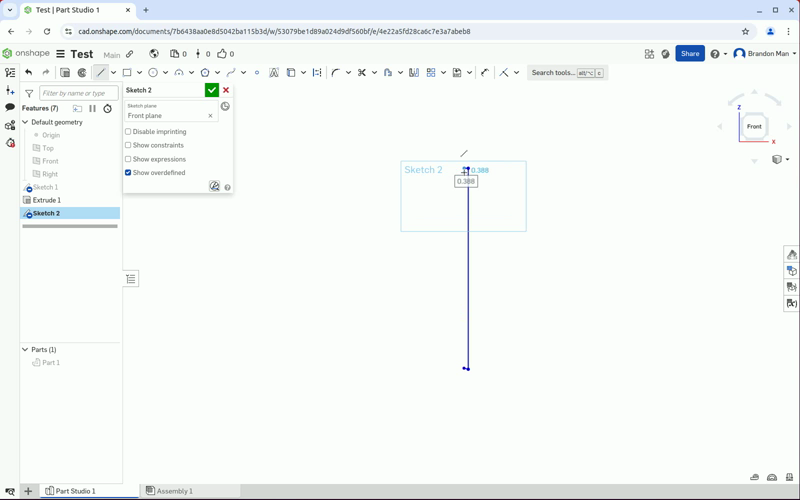
scroll(6)
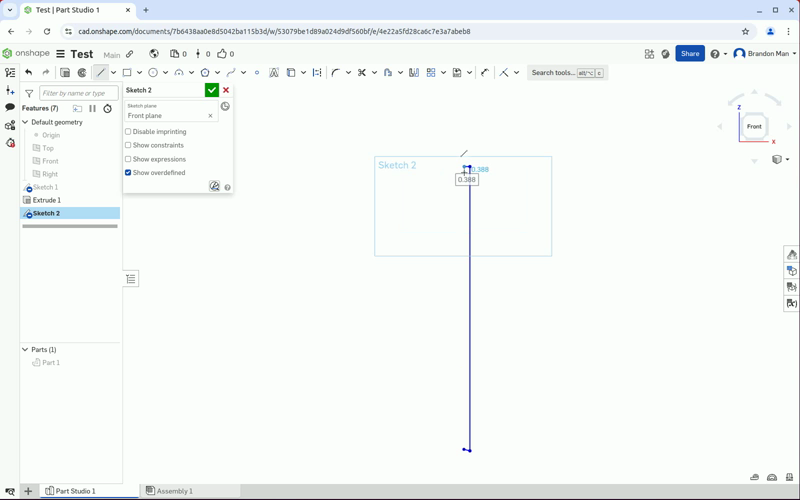
scroll(6)
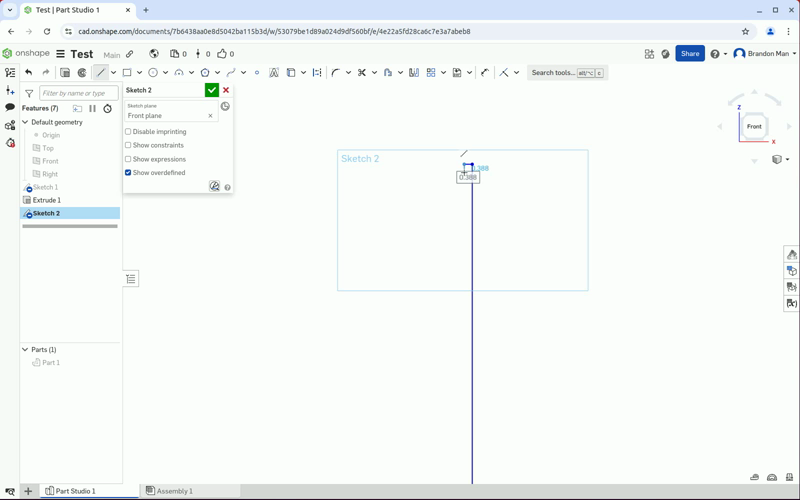
scroll(6)
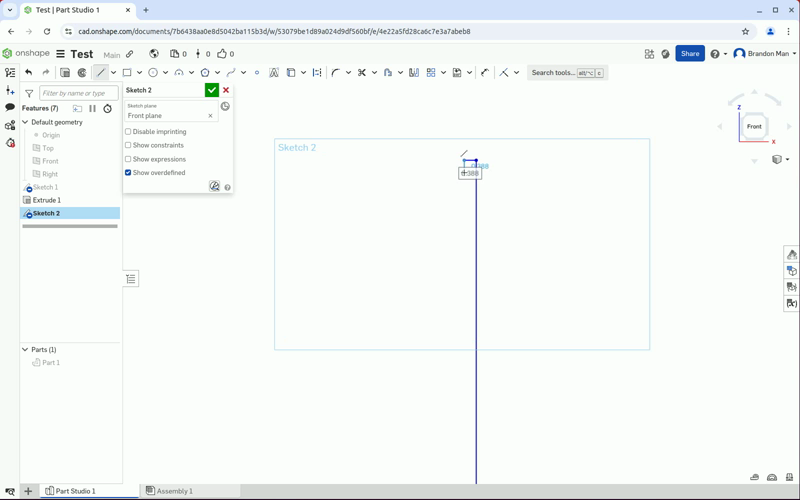
scroll(6)
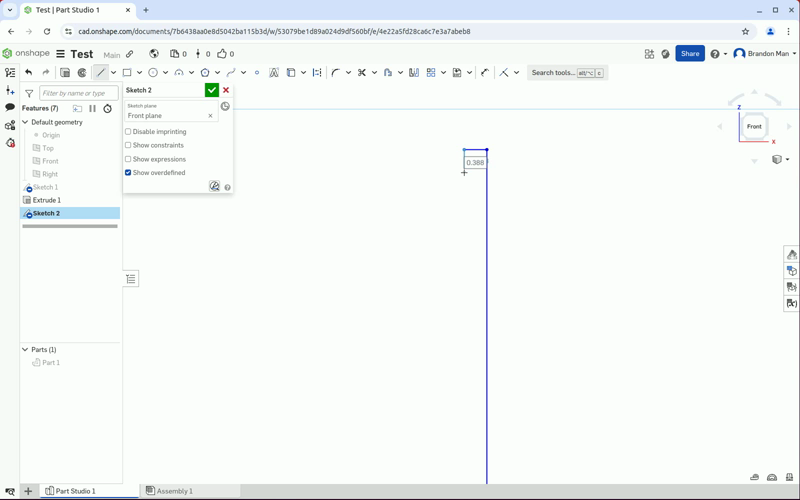
click(464, 172)
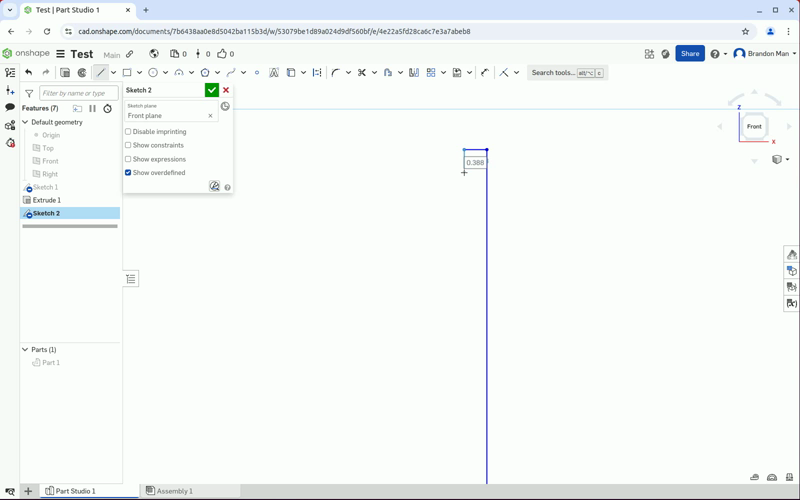
scroll(-6)
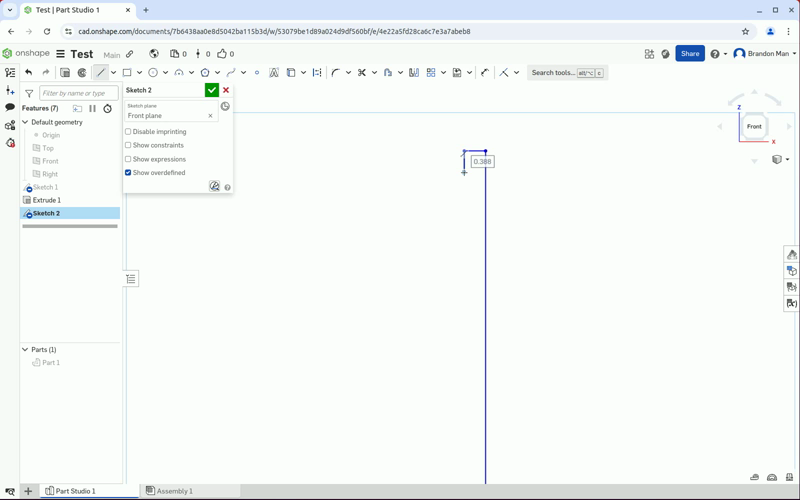
scroll(-6)
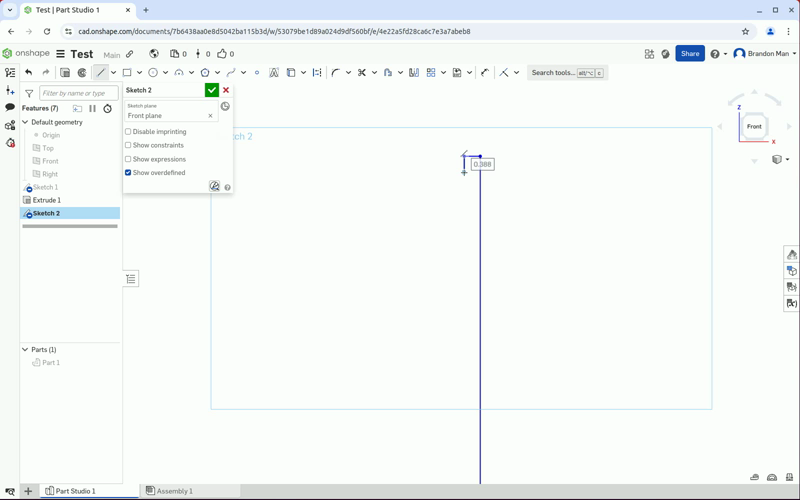
scroll(-6)
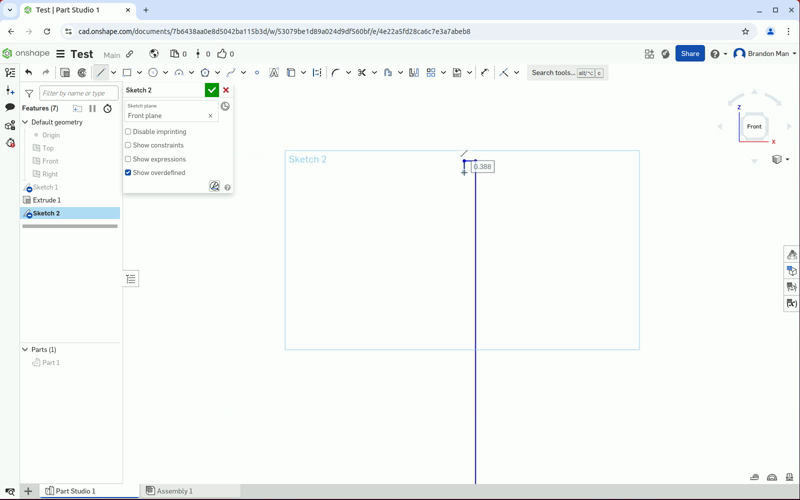
scroll(-6)
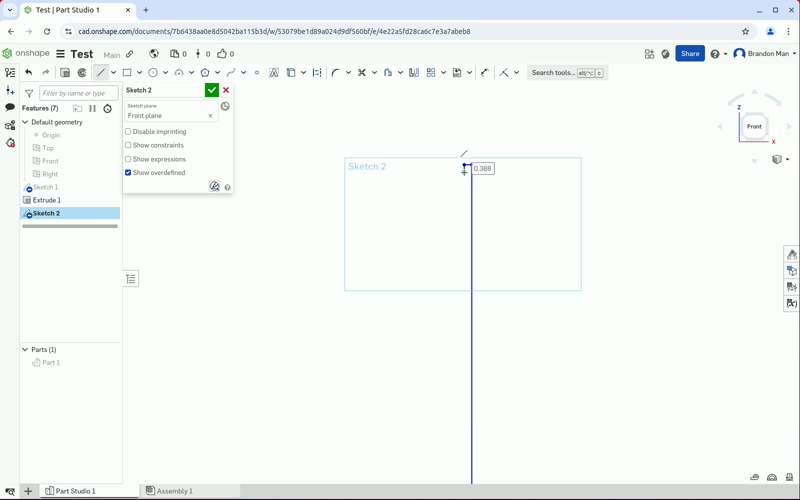
scroll(-6)
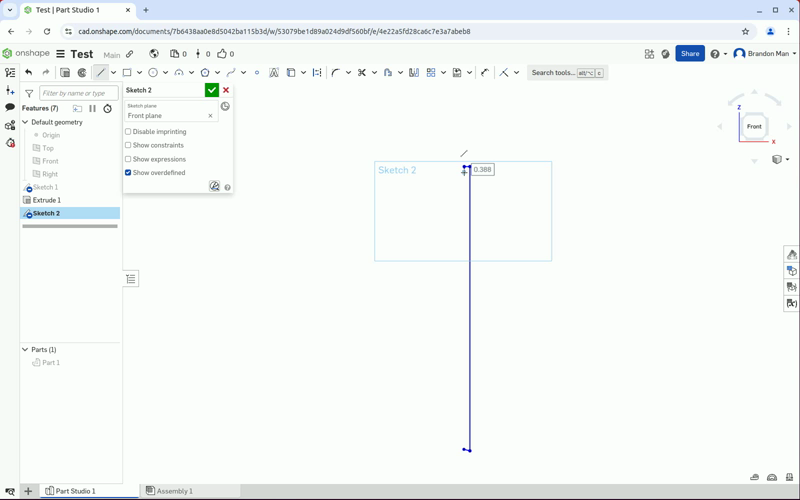
scroll(-6)
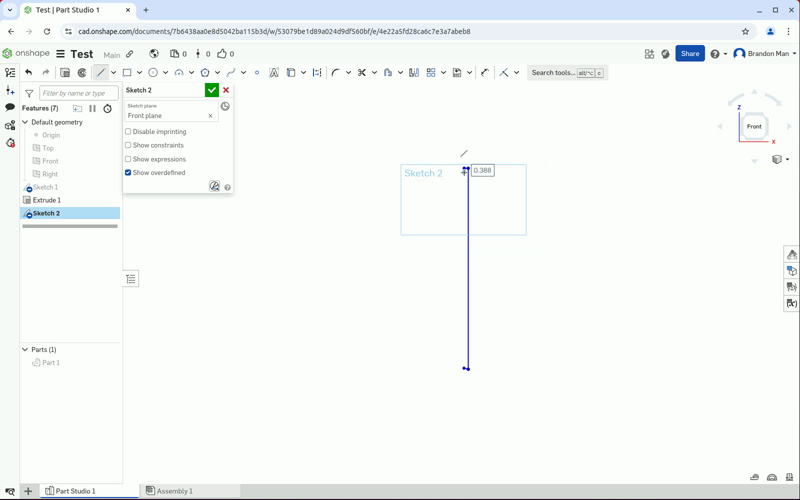
scroll(-6)
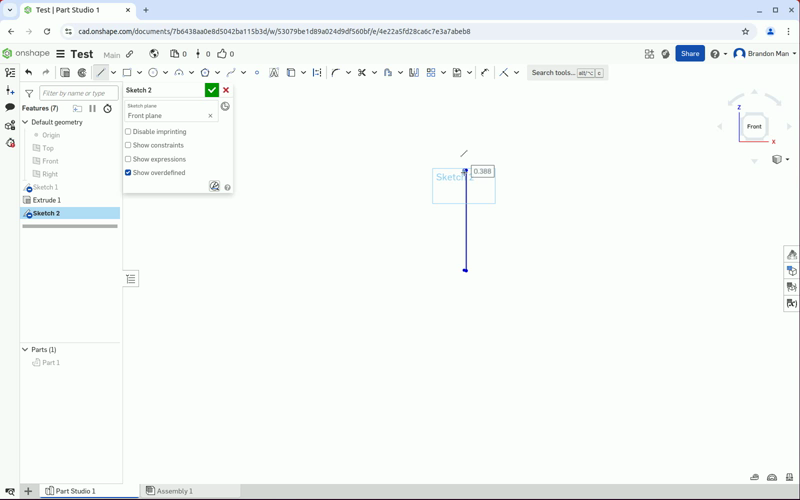
key_up(shift)
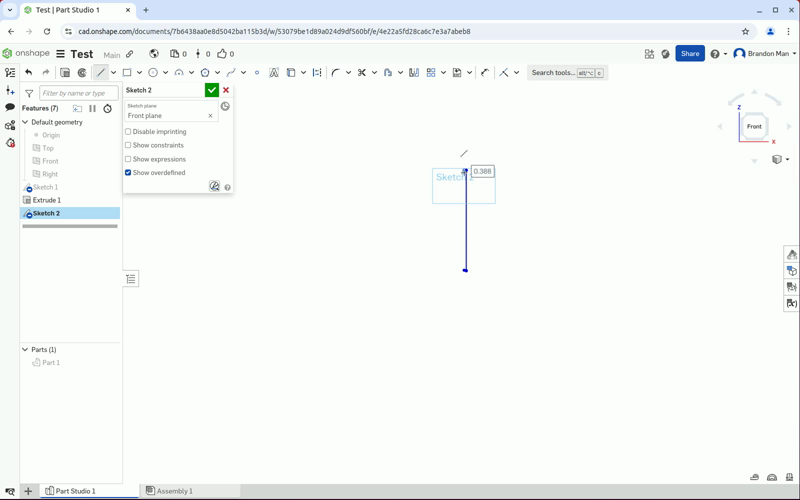
key_down(shift)
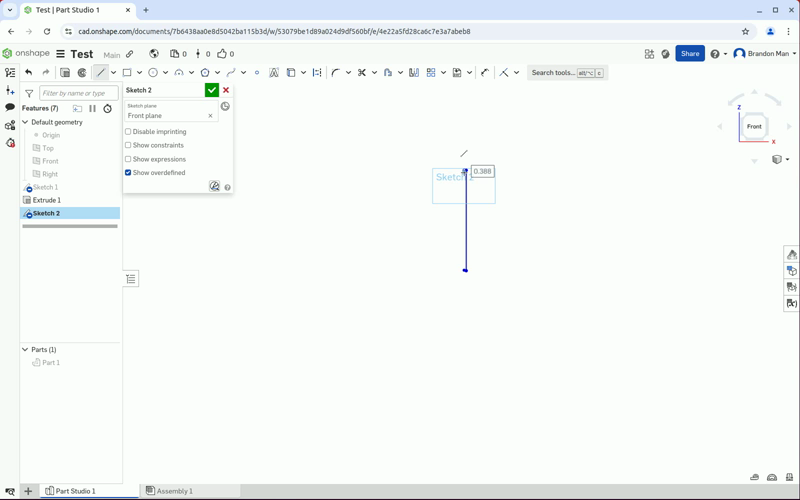
mouse_move(494, 172)
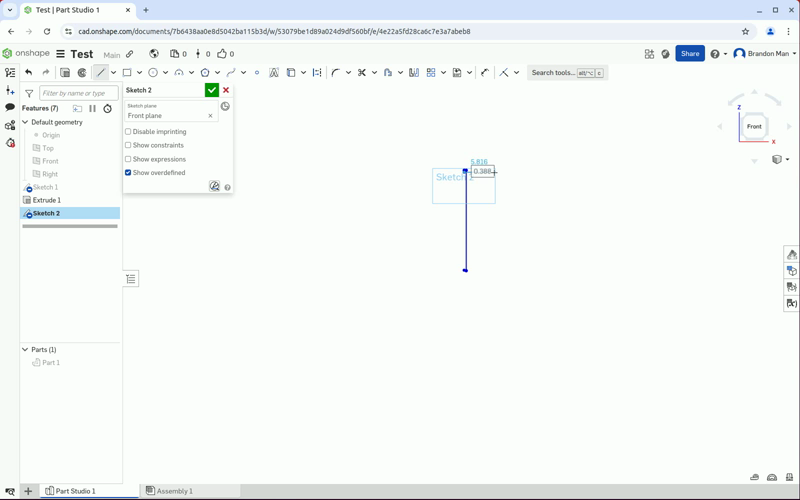
mouse_move(464, 190)
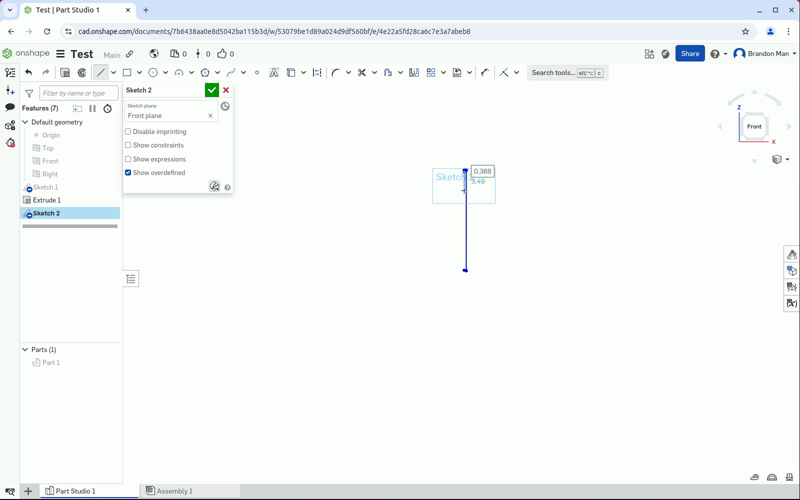
click(464, 190)
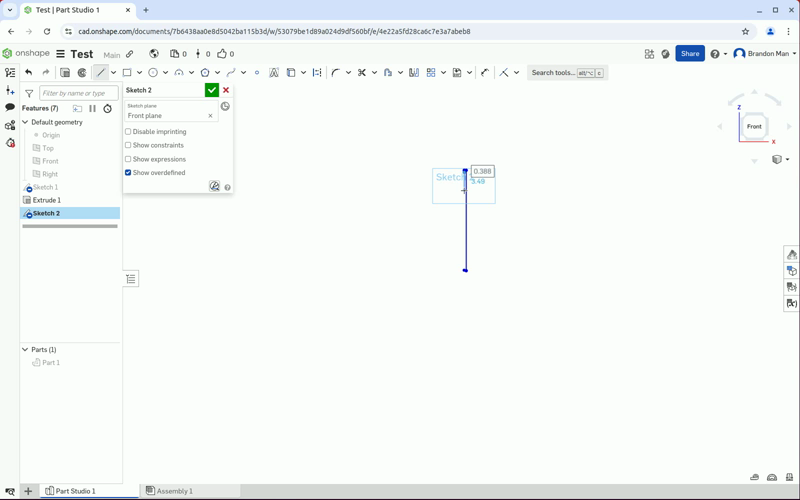
key_up(shift)
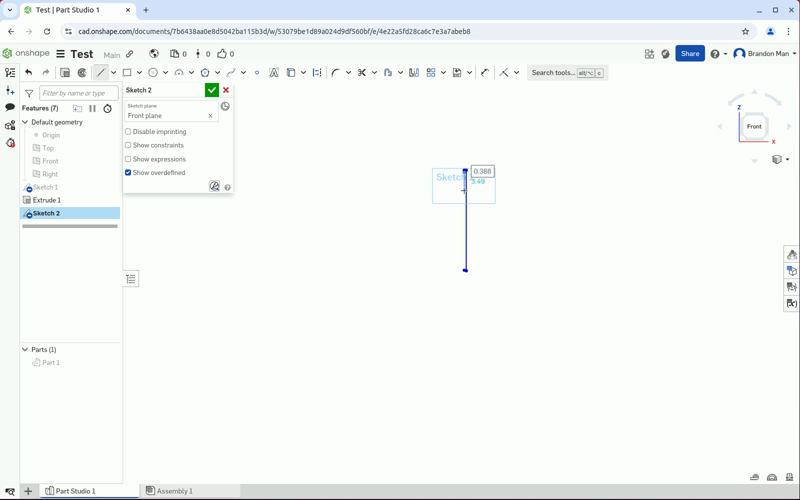
key_down(shift)
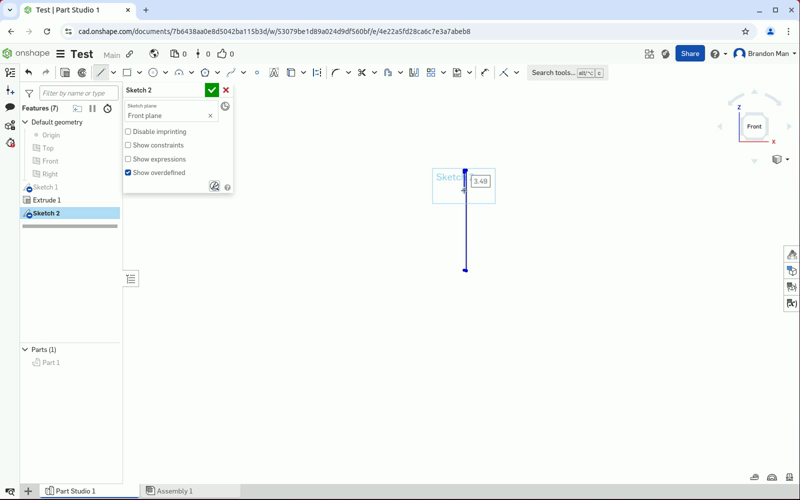
mouse_move(494, 190)
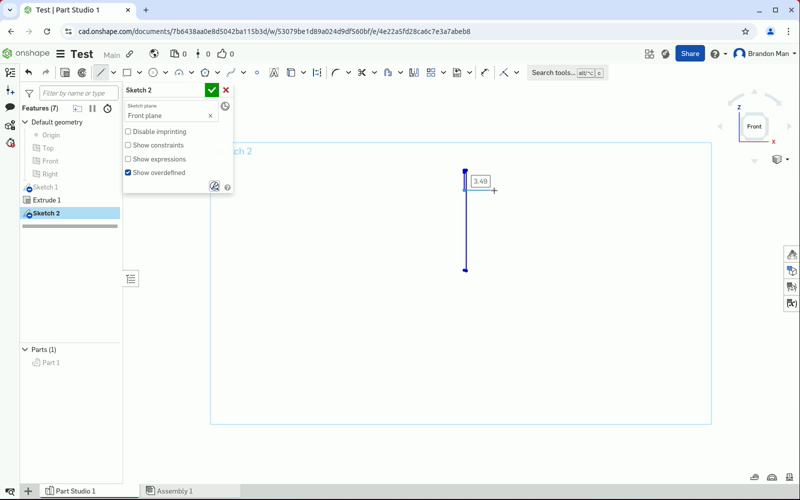
mouse_move(464, 192)
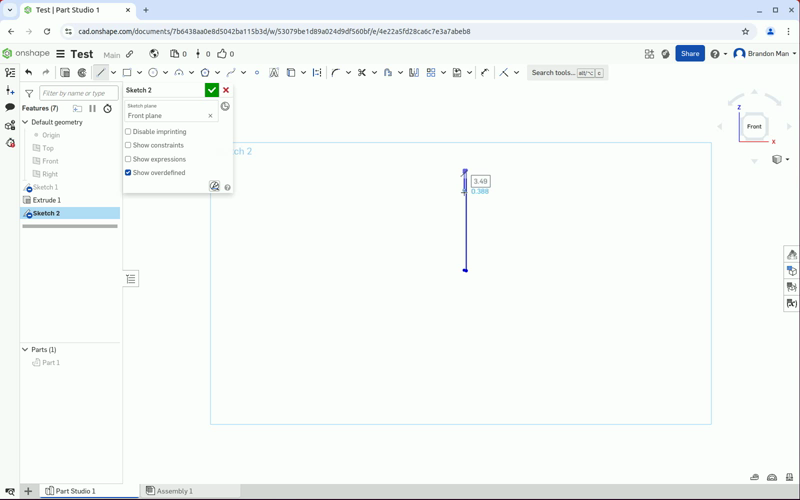
scroll(6)
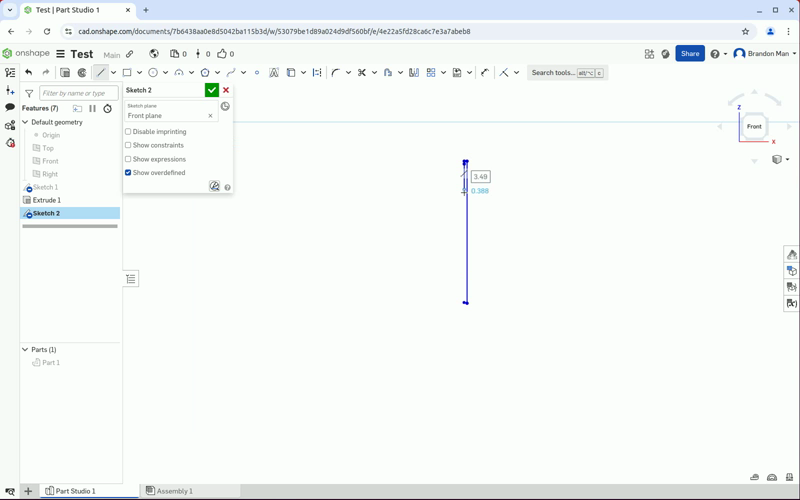
scroll(6)
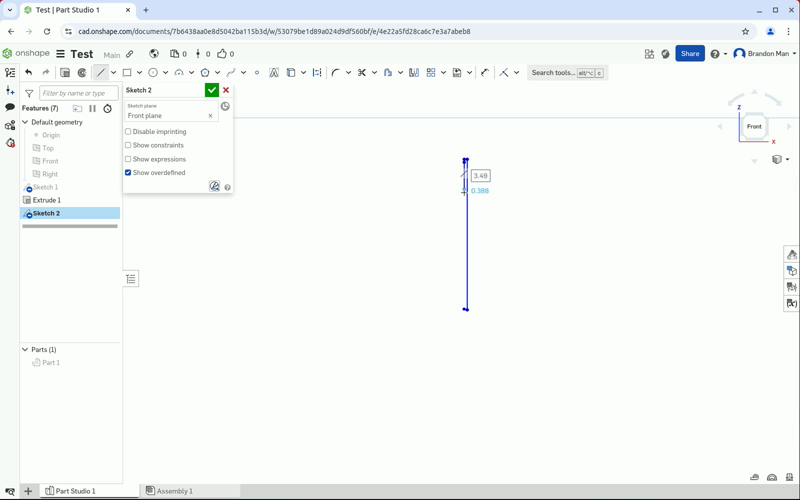
scroll(6)
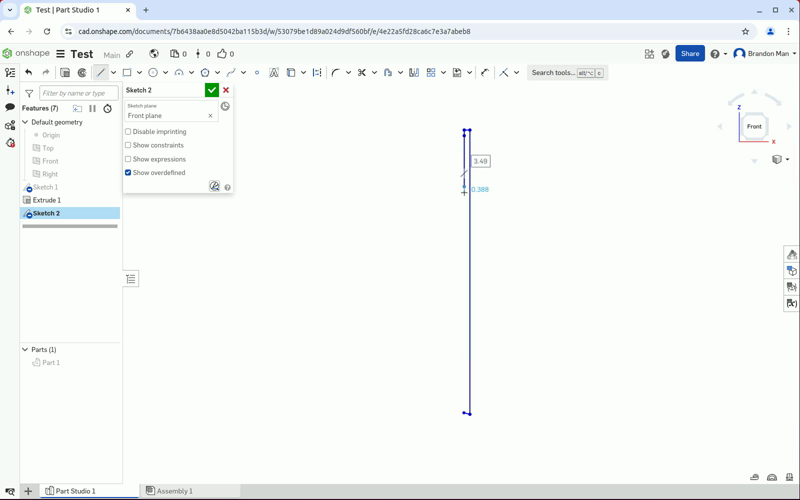
scroll(6)
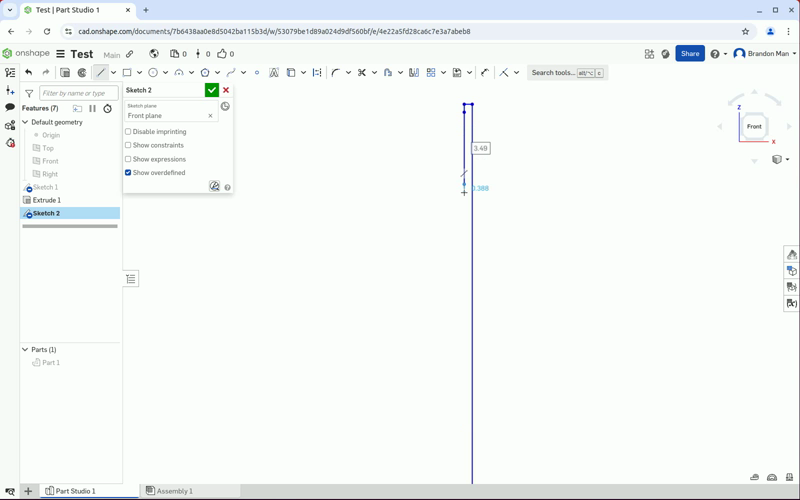
scroll(6)
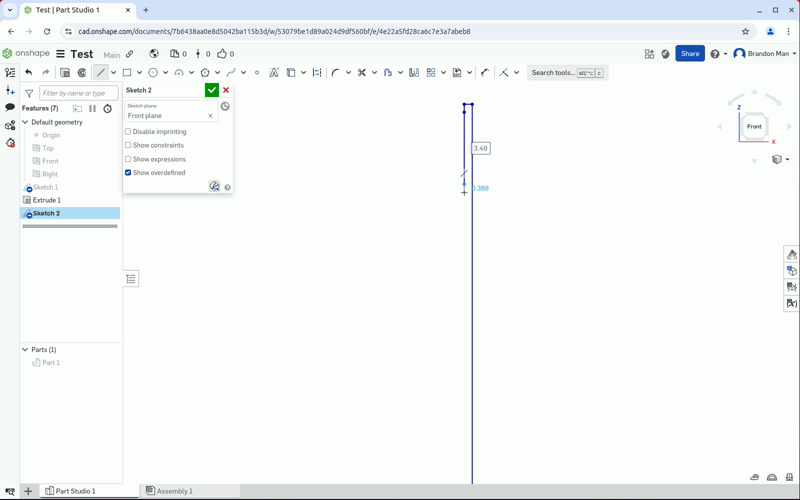
scroll(6)
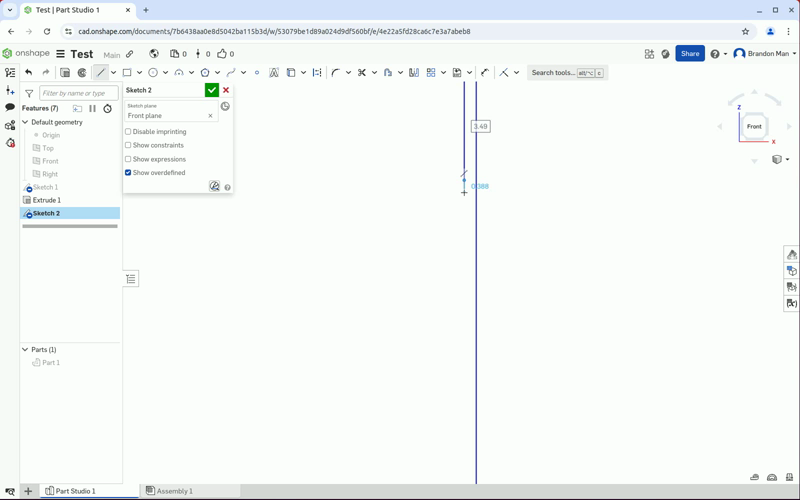
scroll(6)
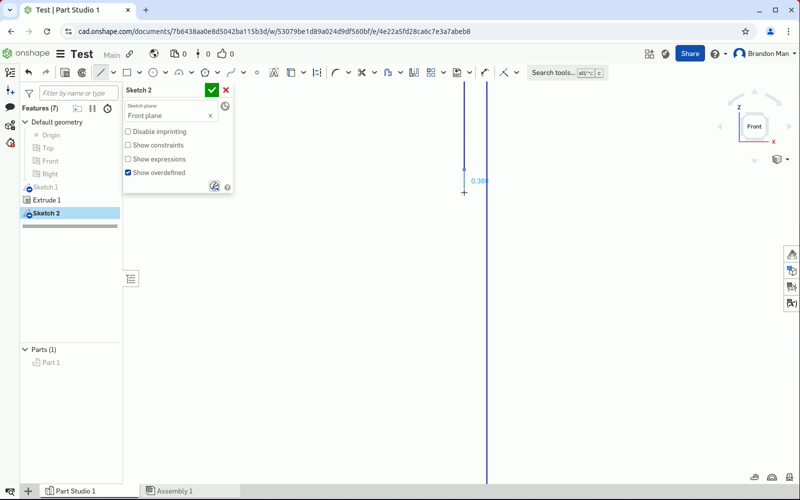
click(464, 192)
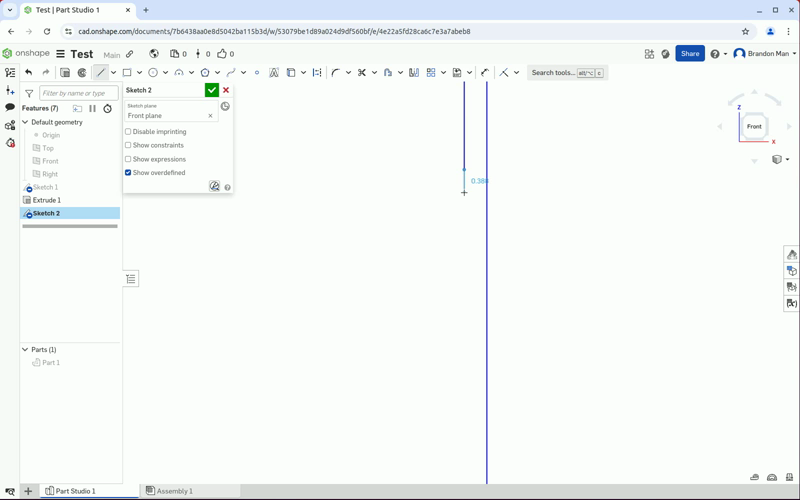
scroll(-6)
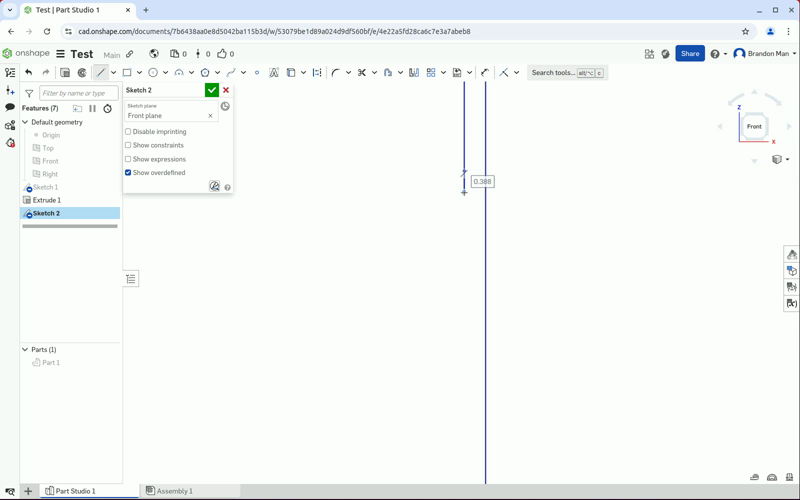
scroll(-6)
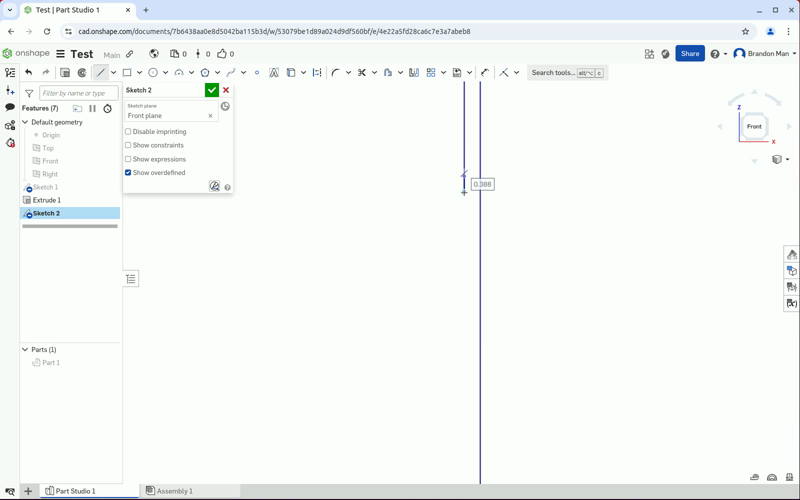
scroll(-6)
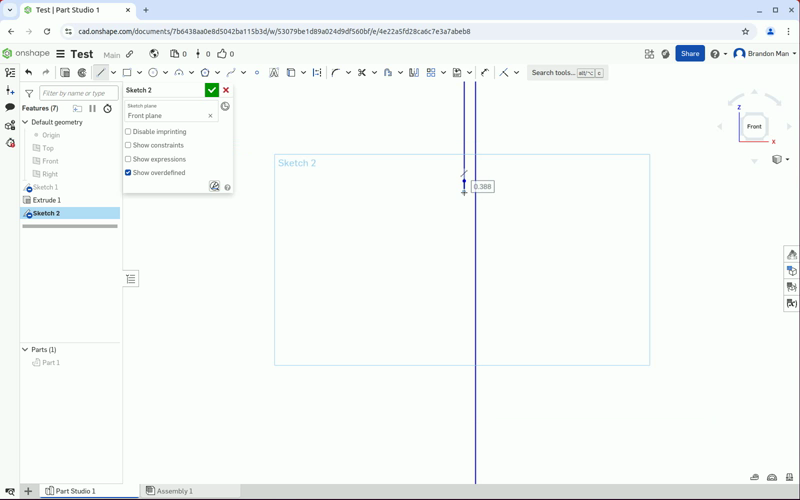
scroll(-6)
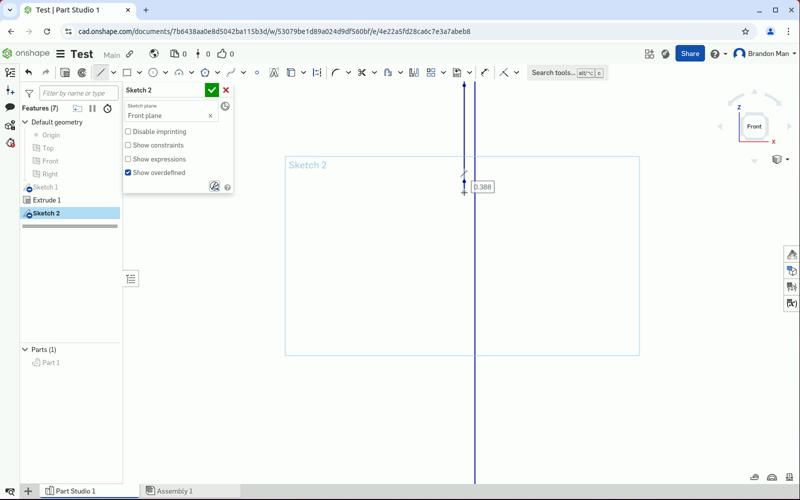
scroll(-6)
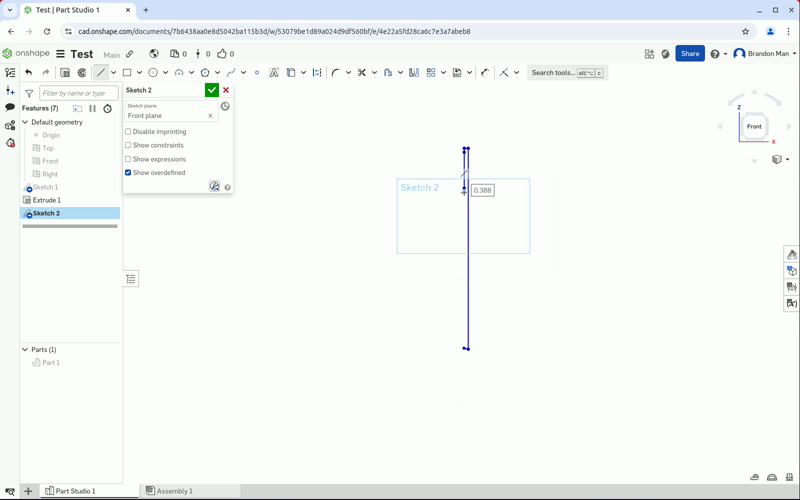
scroll(-6)
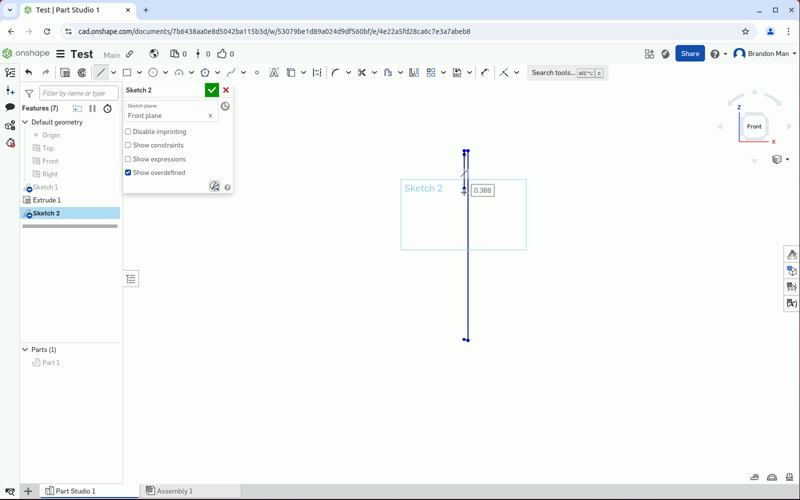
scroll(-6)
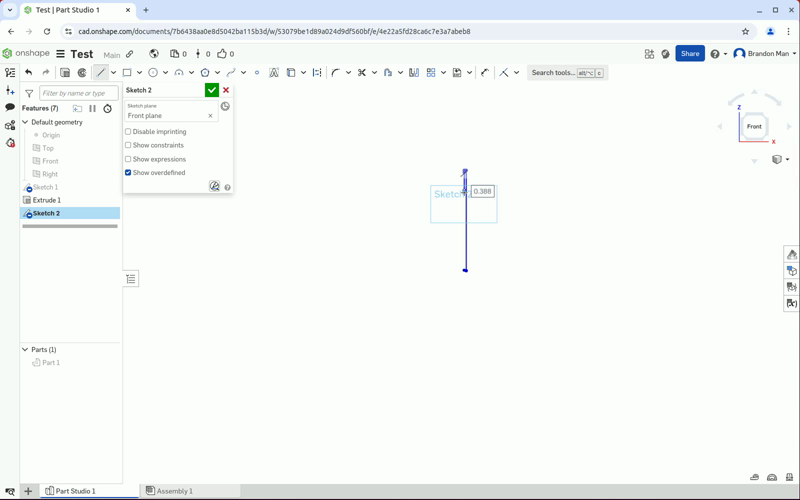
key_up(shift)
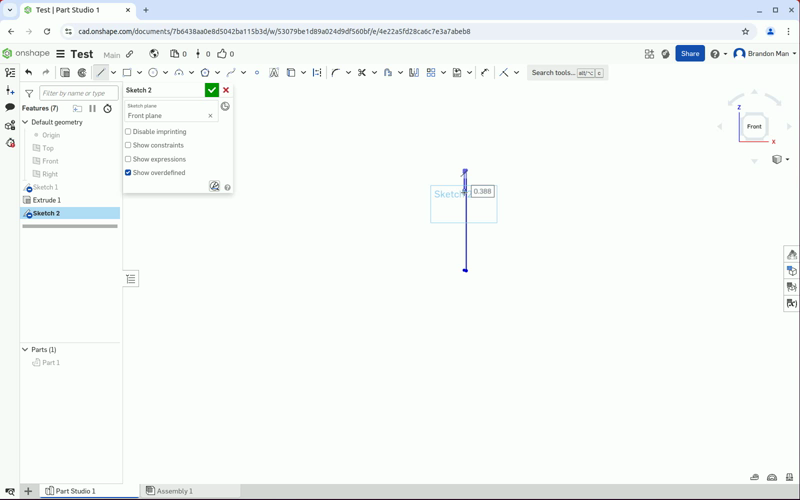
key_down(shift)
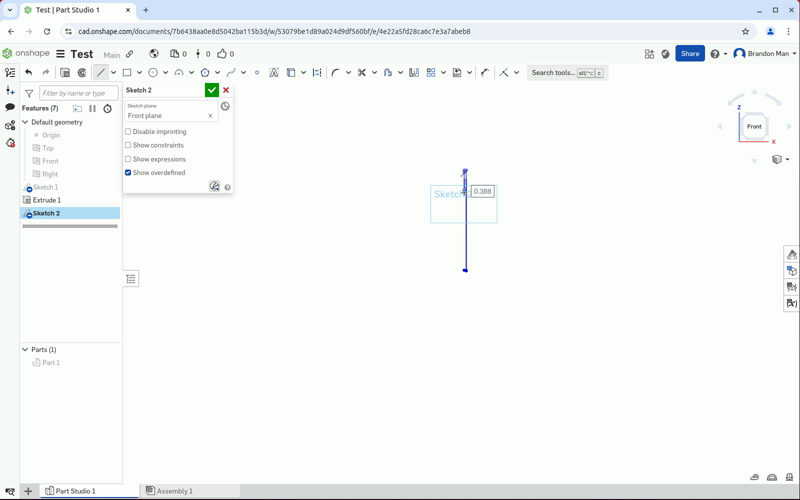
mouse_move(494, 192)
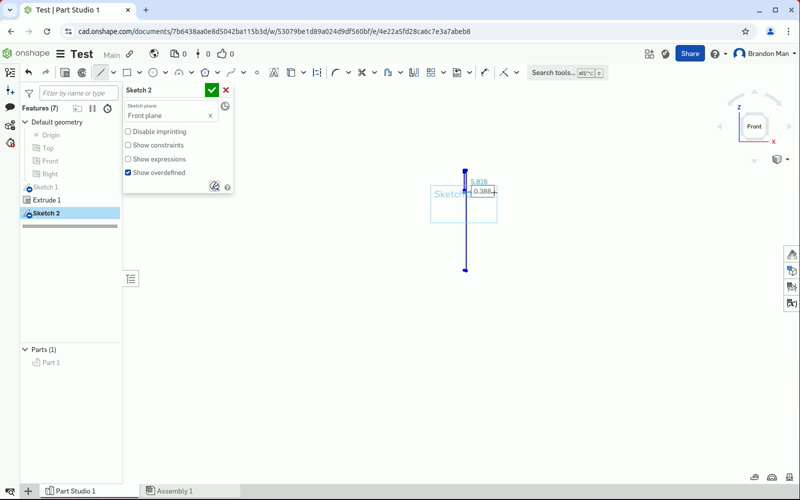
mouse_move(464, 209)
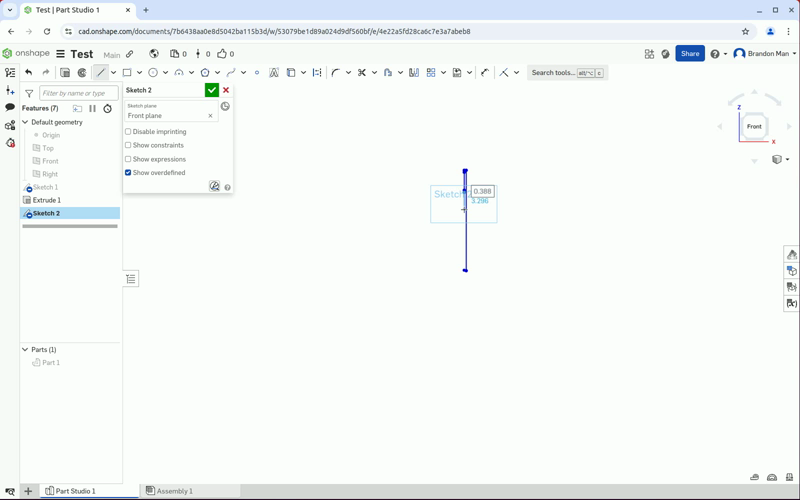
click(464, 209)
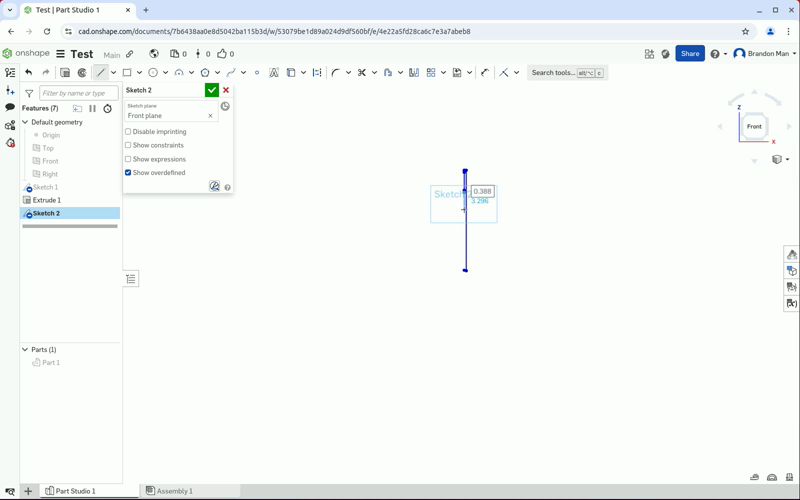
key_up(shift)
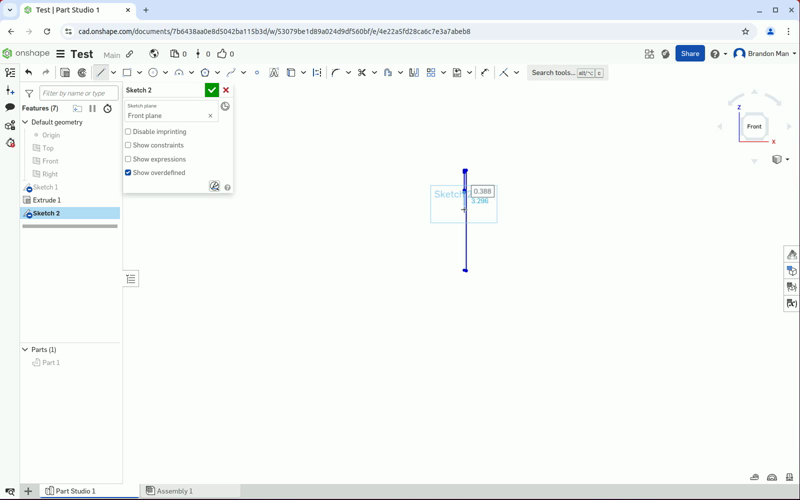
key_down(shift)
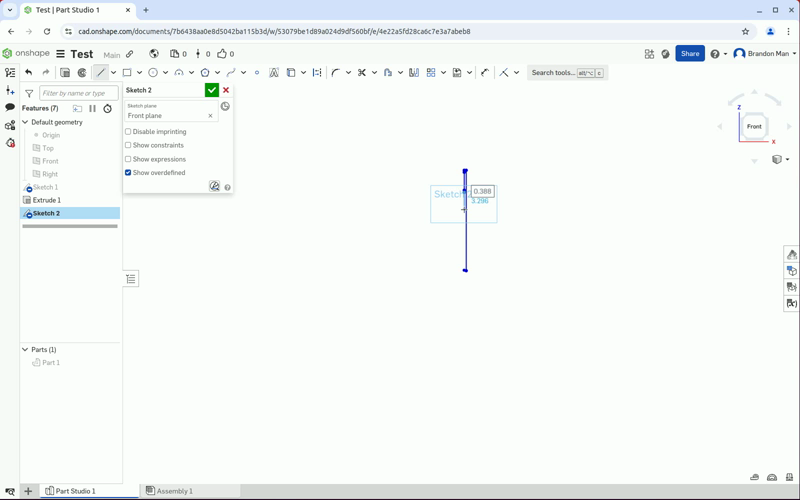
mouse_move(494, 209)
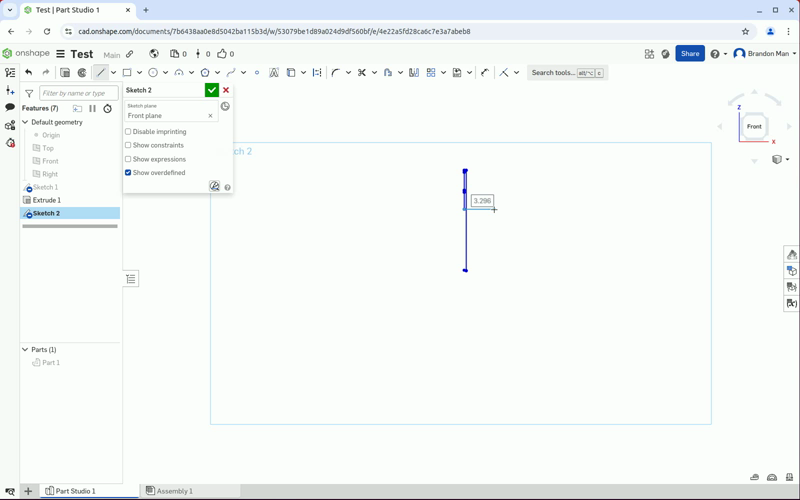
mouse_move(464, 211)
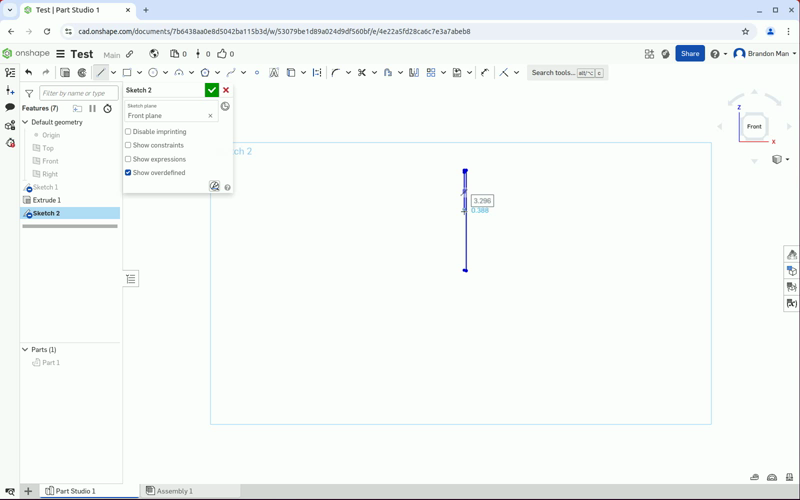
scroll(6)
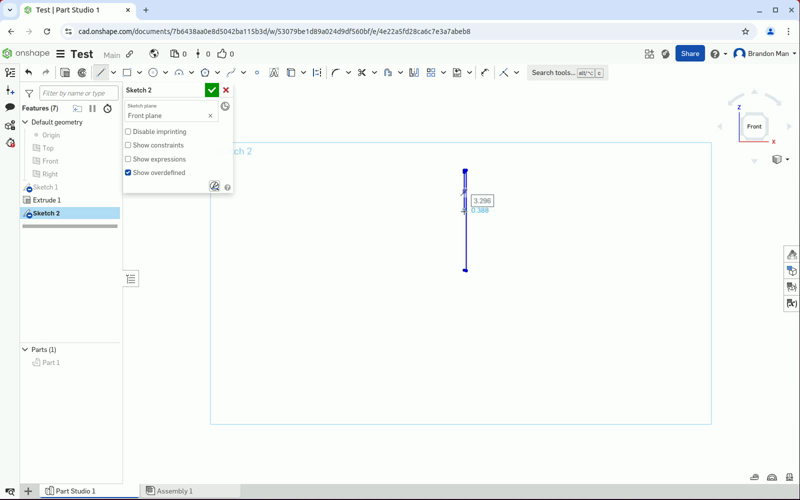
scroll(6)
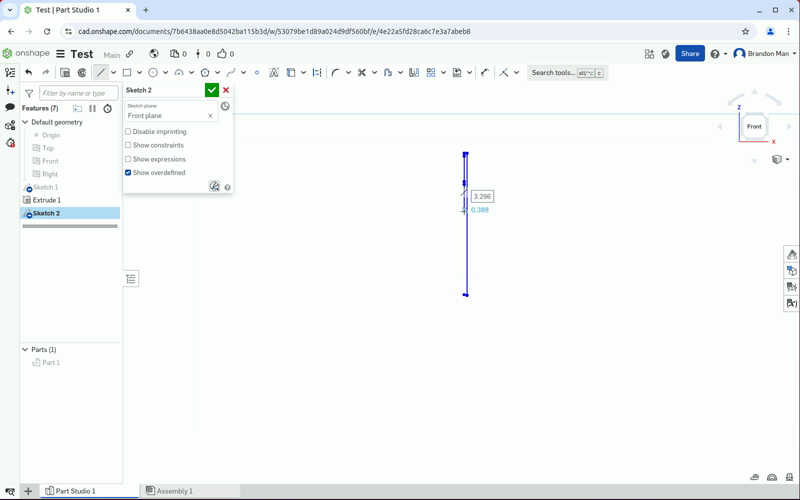
scroll(6)
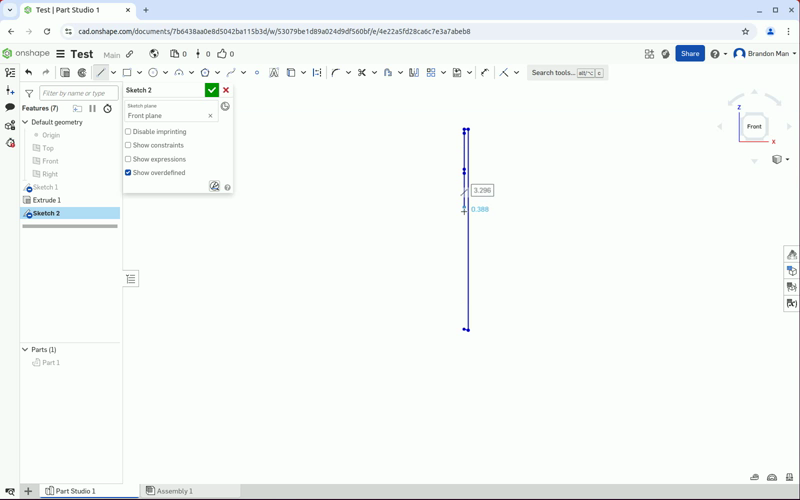
scroll(6)
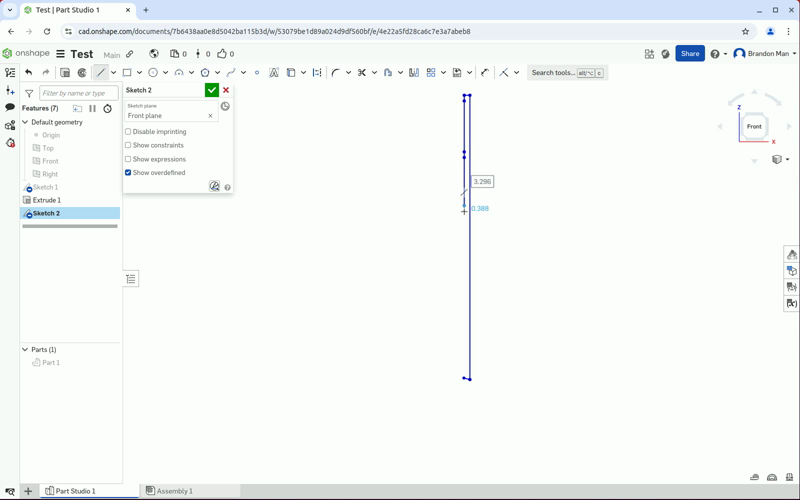
scroll(6)
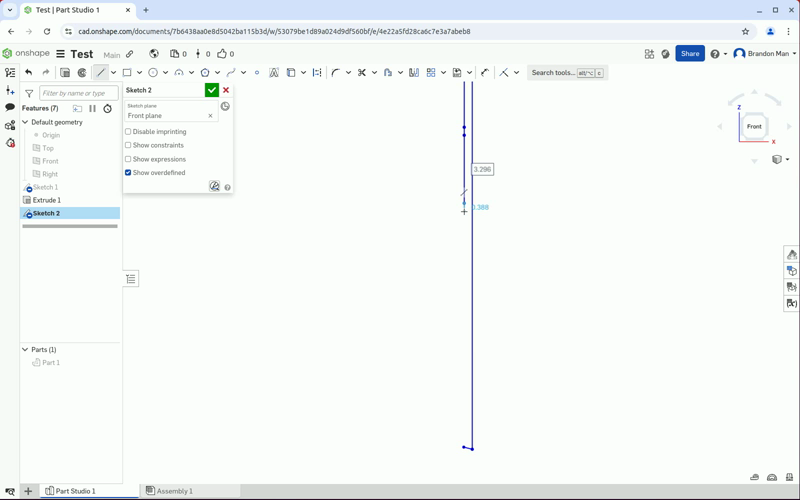
scroll(6)
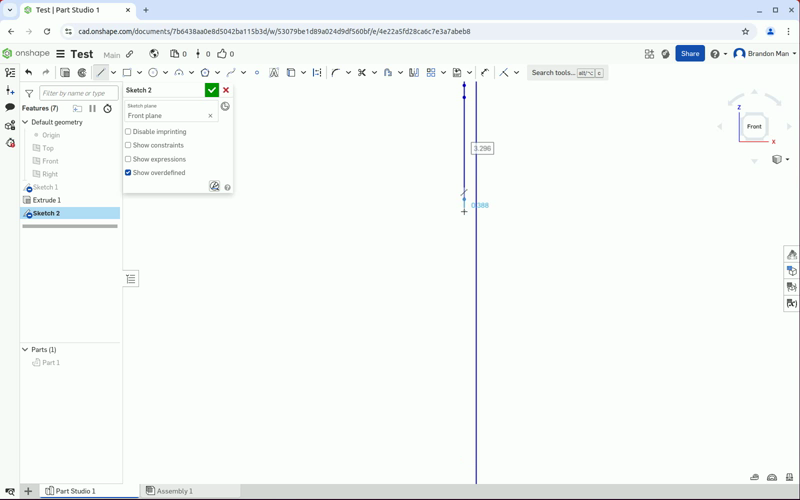
scroll(6)
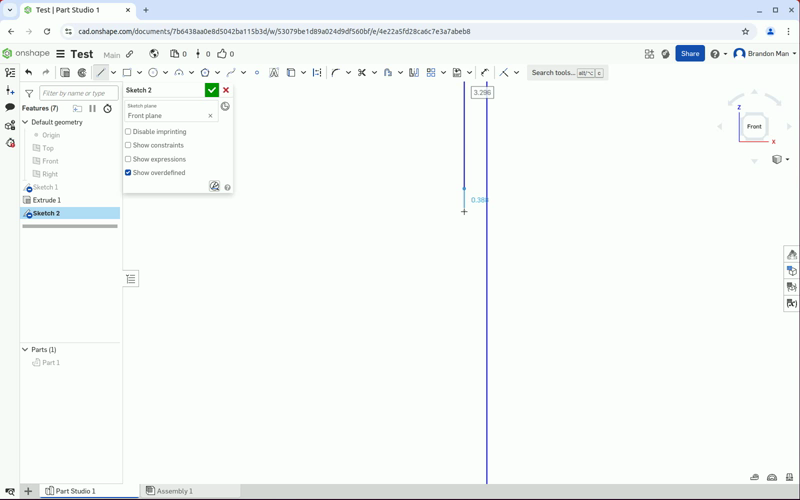
click(464, 211)
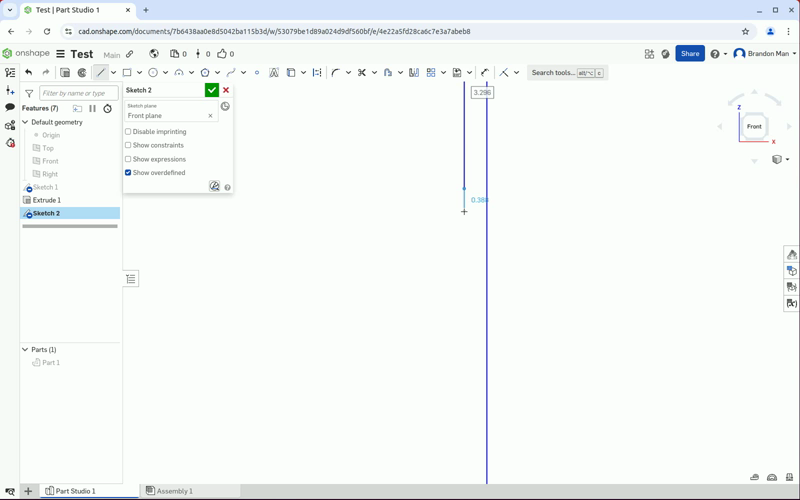
scroll(-6)
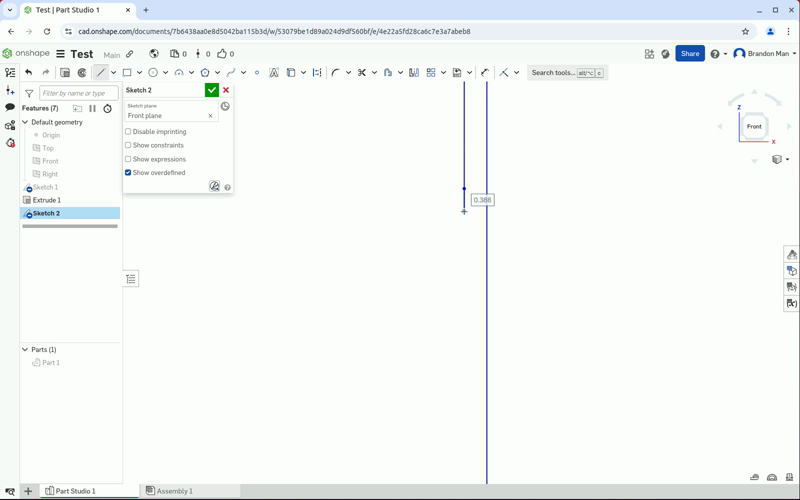
scroll(-6)
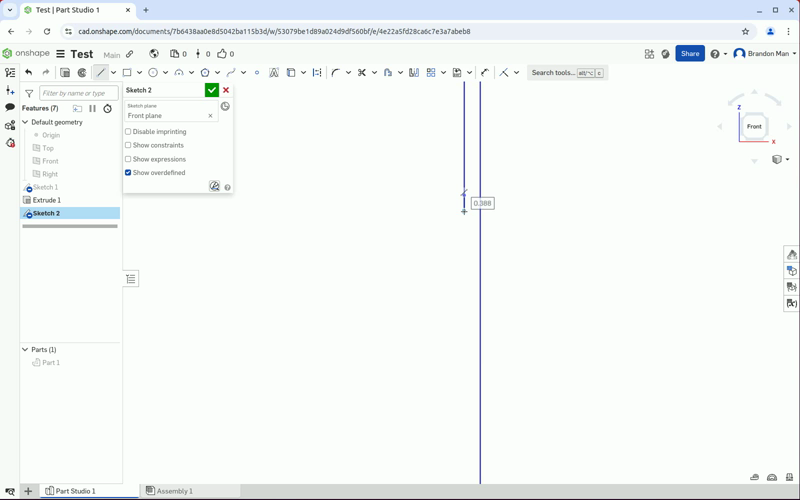
scroll(-6)
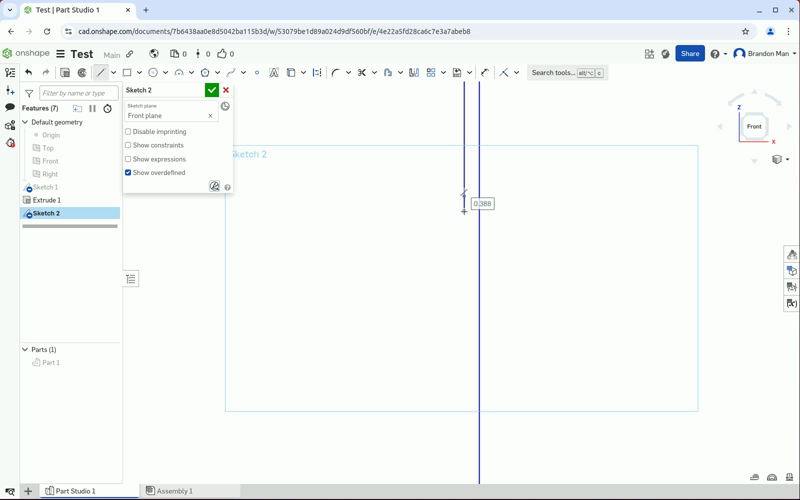
scroll(-6)
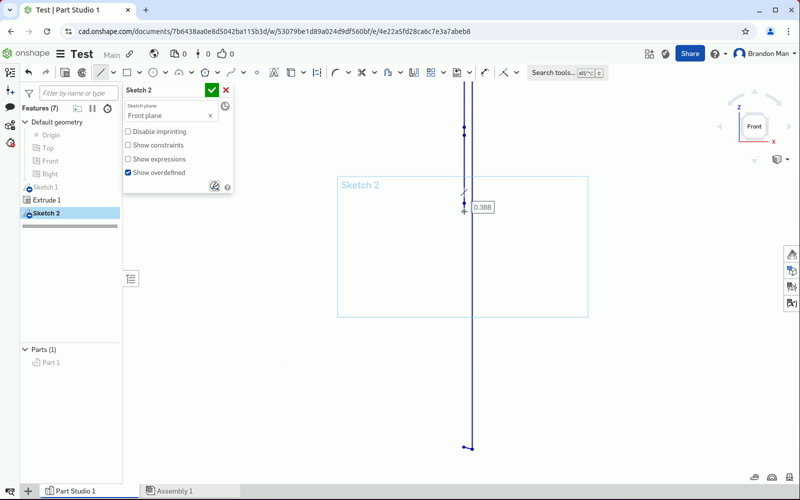
scroll(-6)
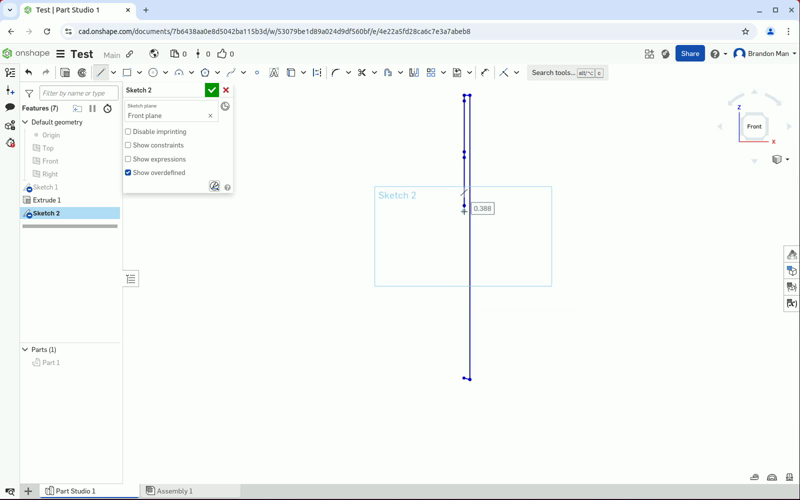
scroll(-6)
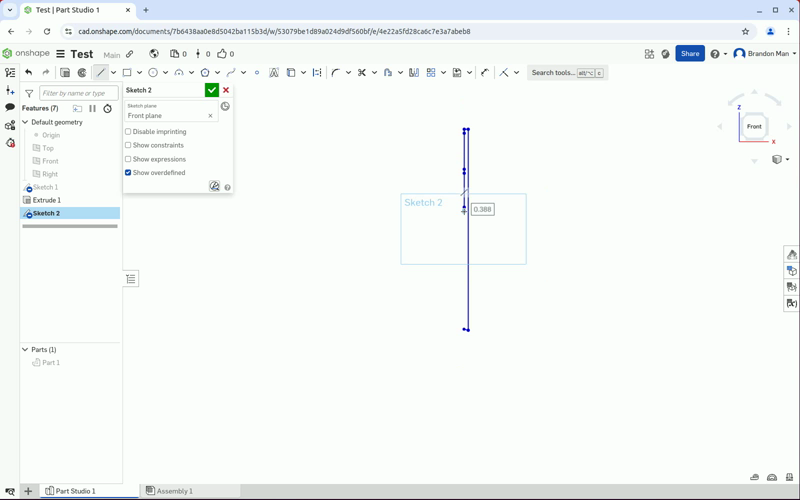
scroll(-6)
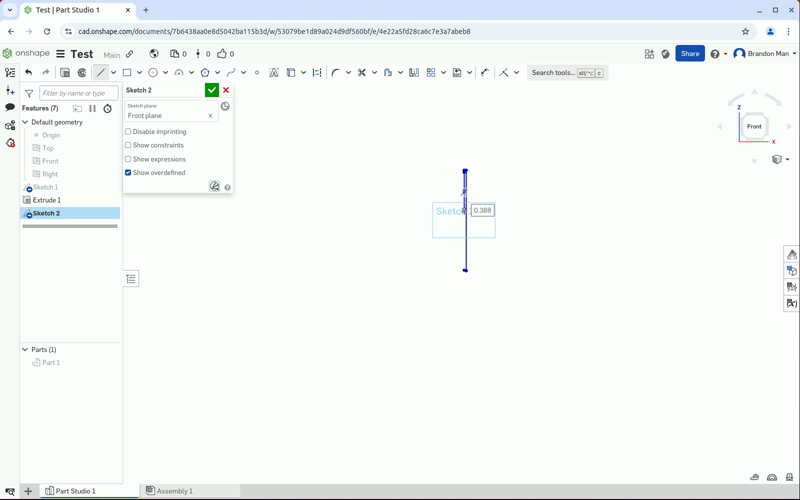
key_up(shift)
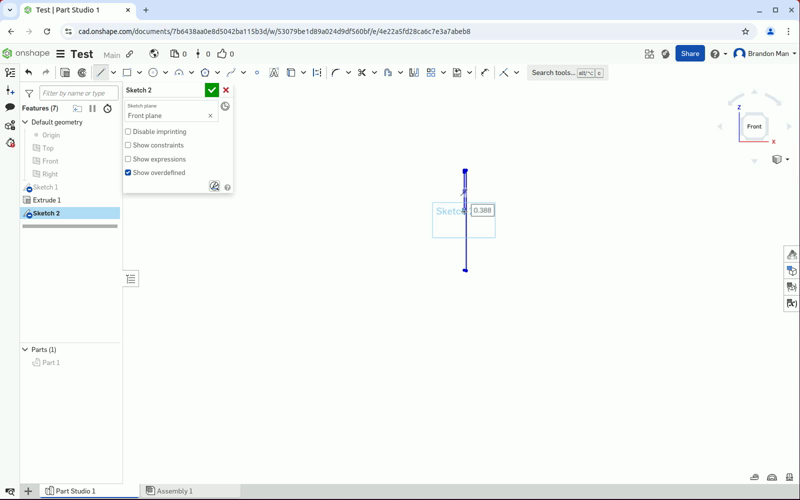
key_down(shift)
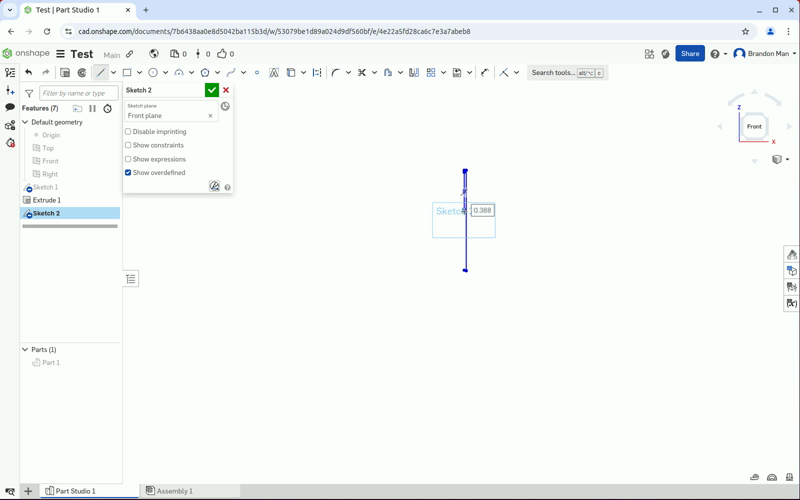
mouse_move(494, 211)
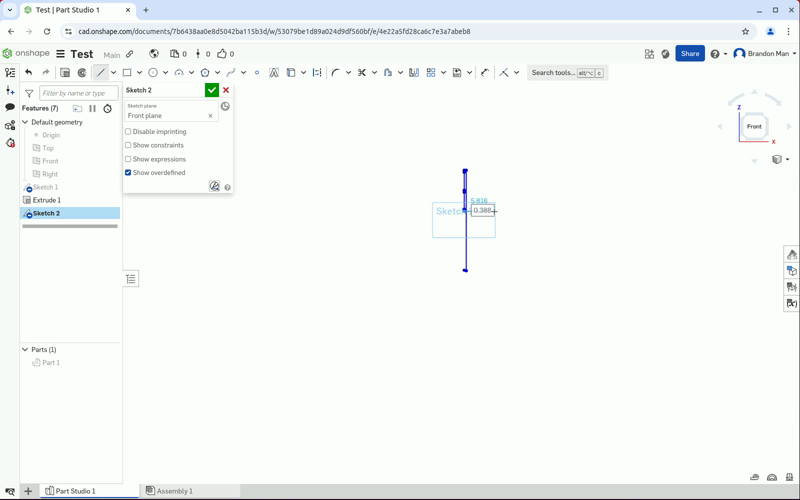
mouse_move(464, 238)
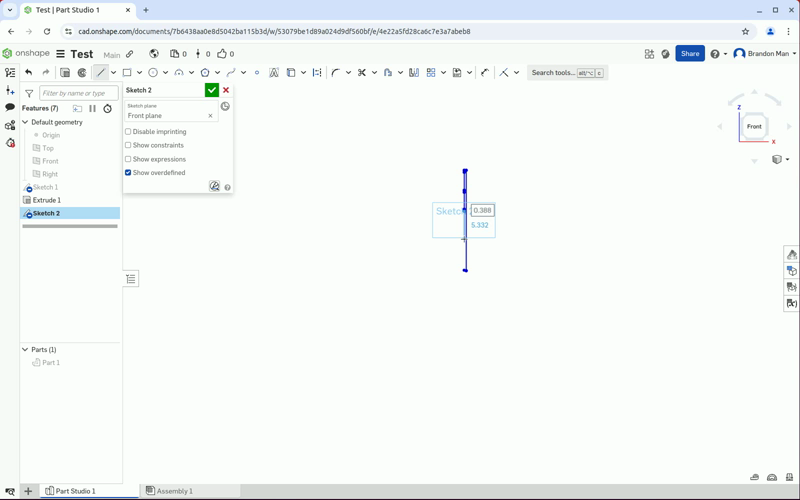
click(464, 238)
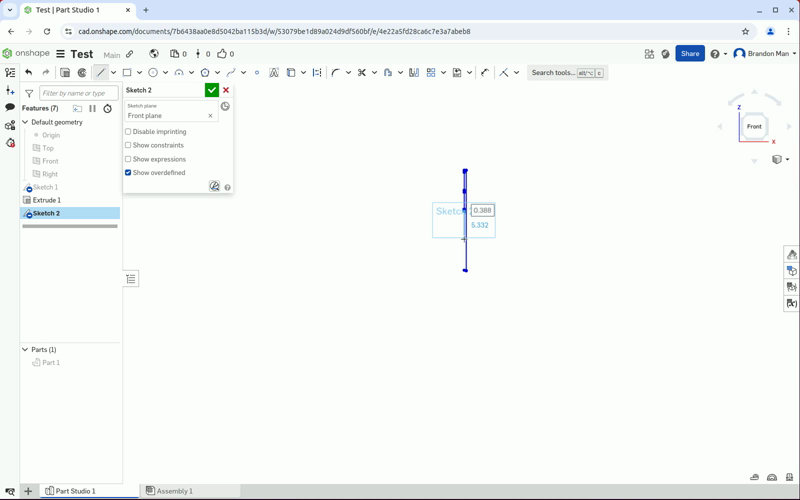
key_up(shift)
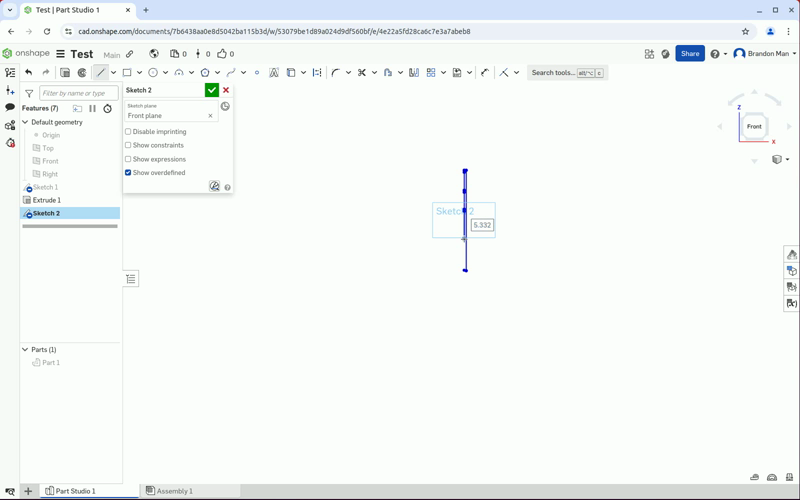
key_down(shift)
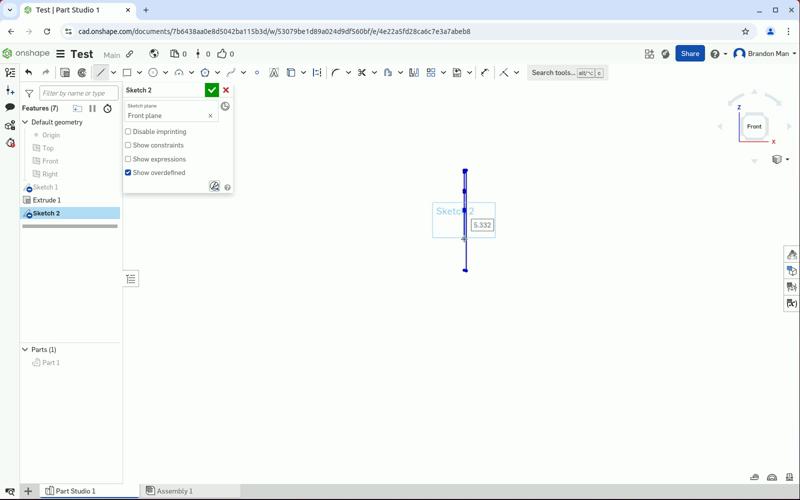
mouse_move(494, 238)
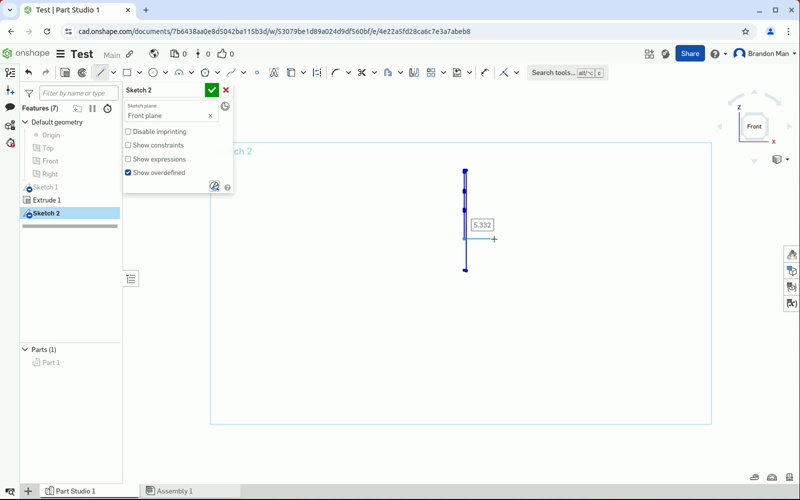
mouse_move(464, 240)
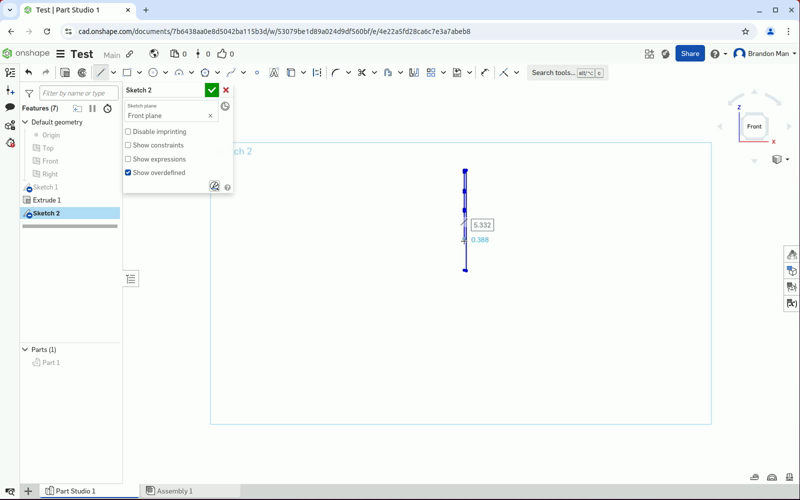
scroll(6)
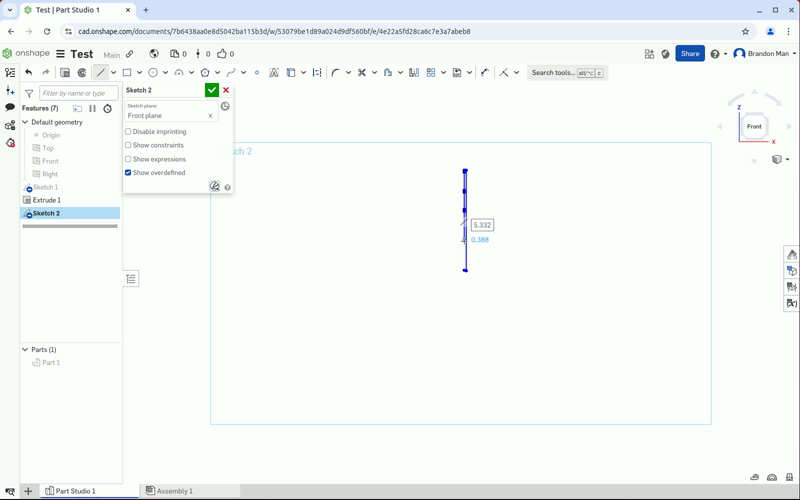
scroll(6)
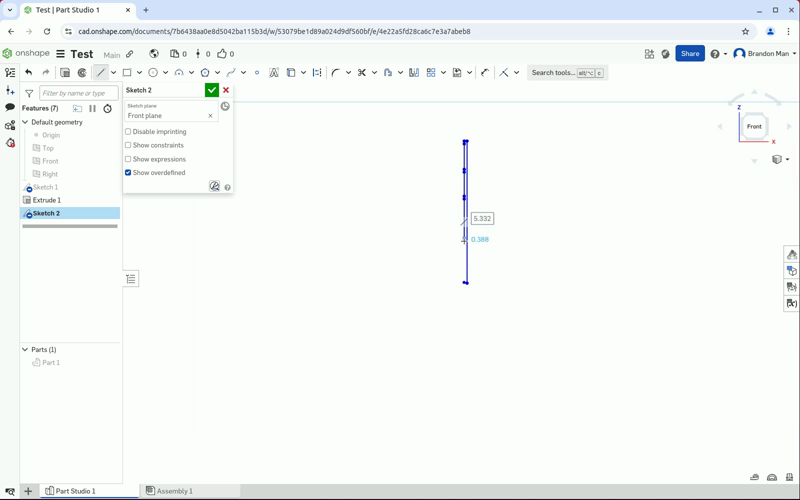
scroll(6)
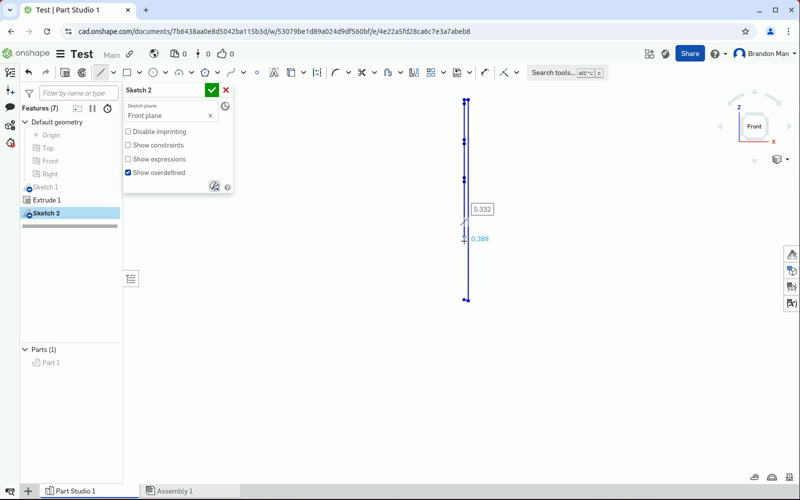
scroll(6)
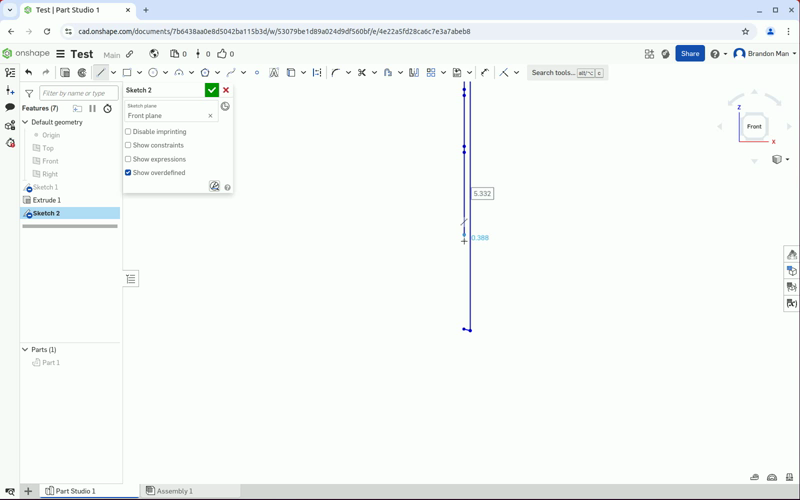
scroll(6)
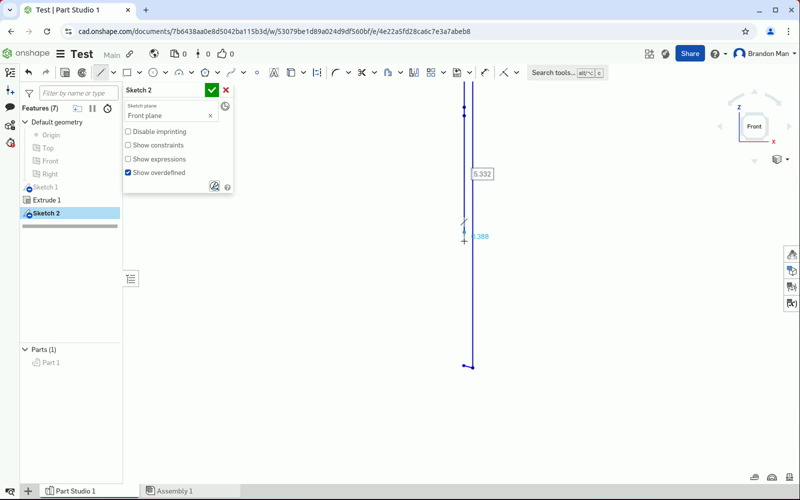
scroll(6)
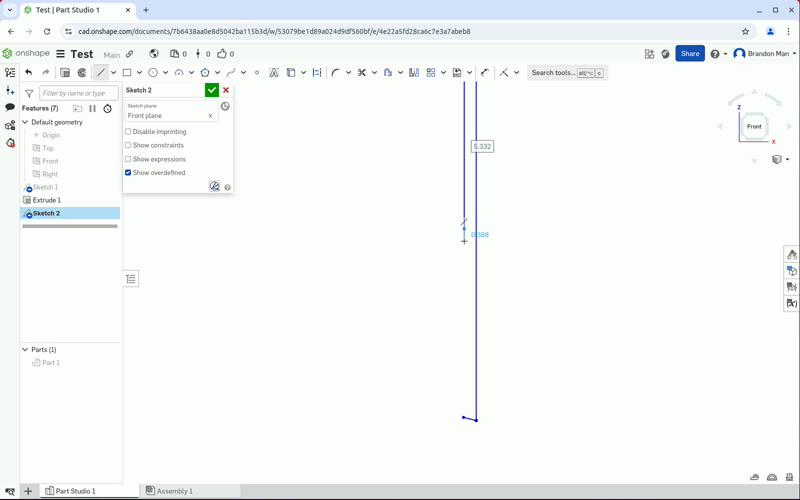
scroll(6)
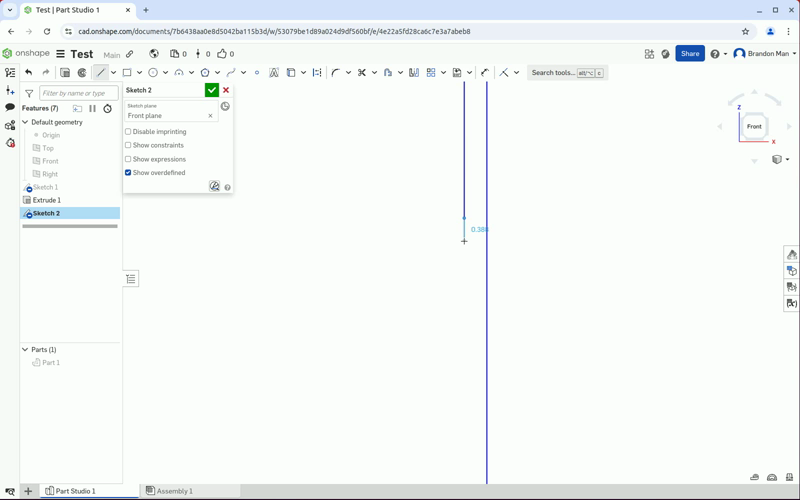
click(464, 240)
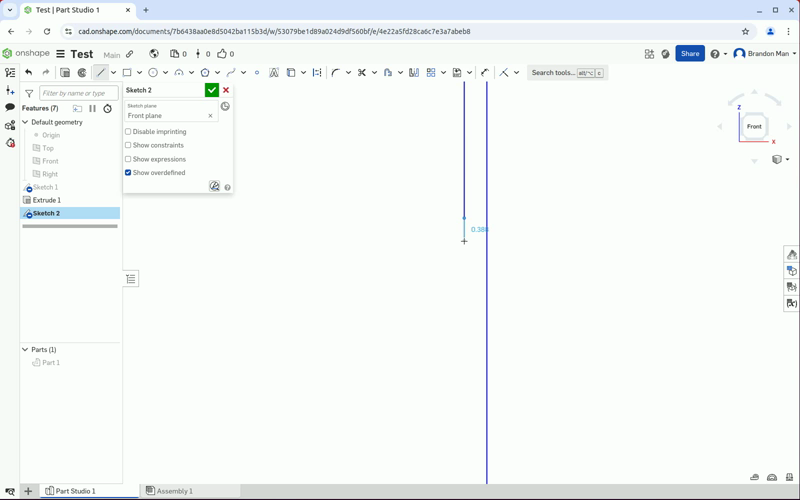
scroll(-6)
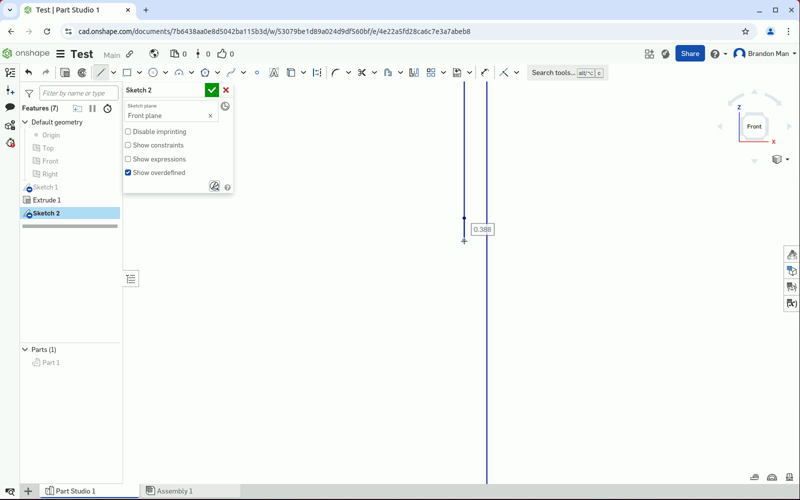
scroll(-6)
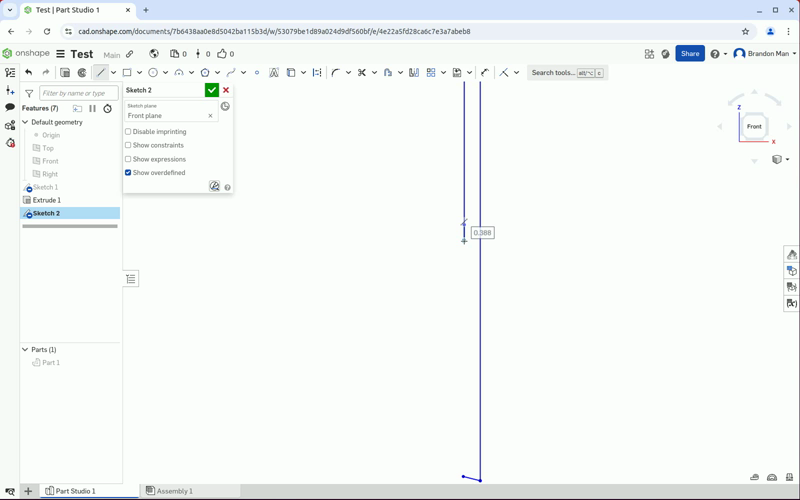
scroll(-6)
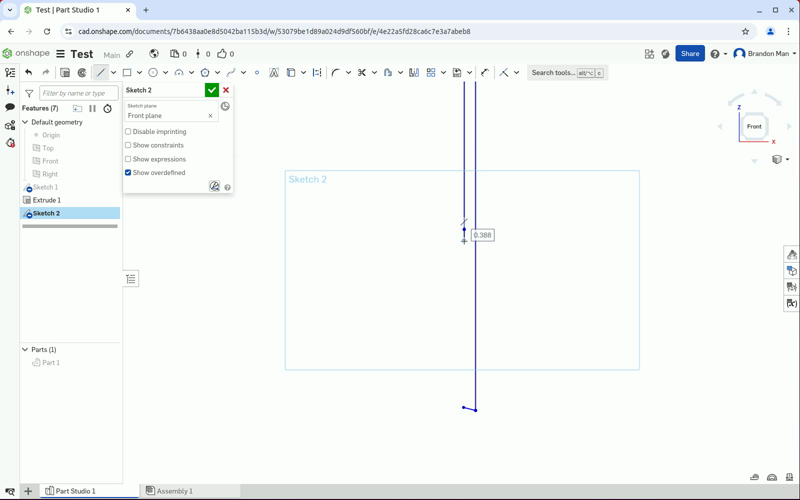
scroll(-6)
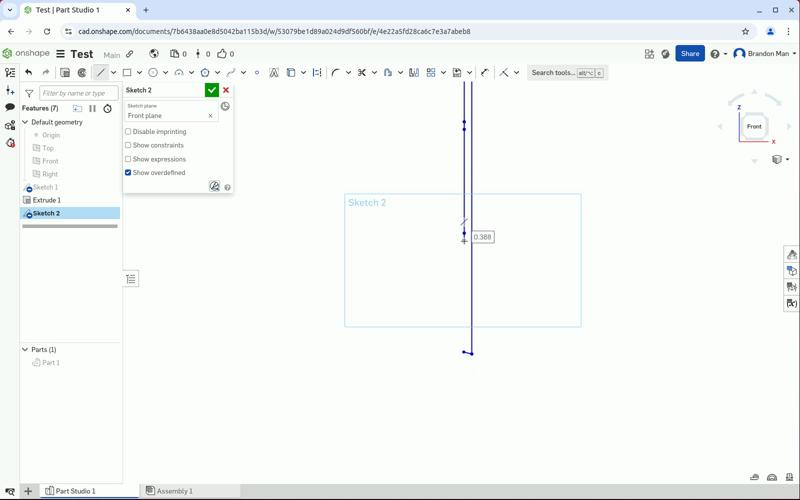
scroll(-6)
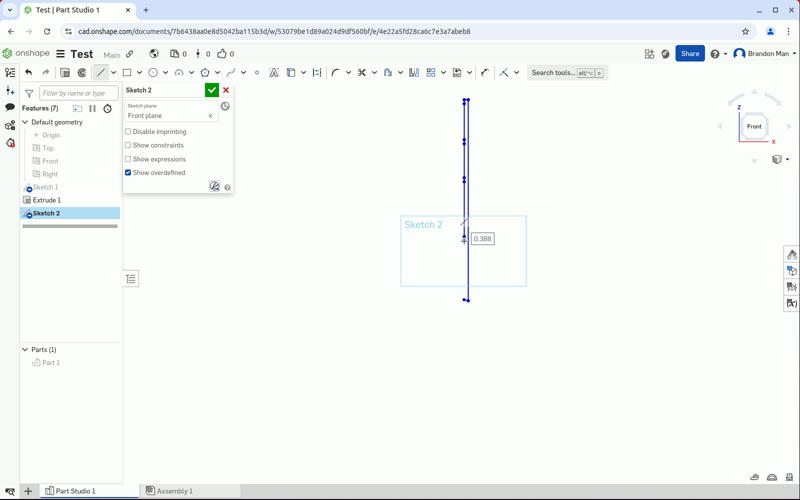
scroll(-6)
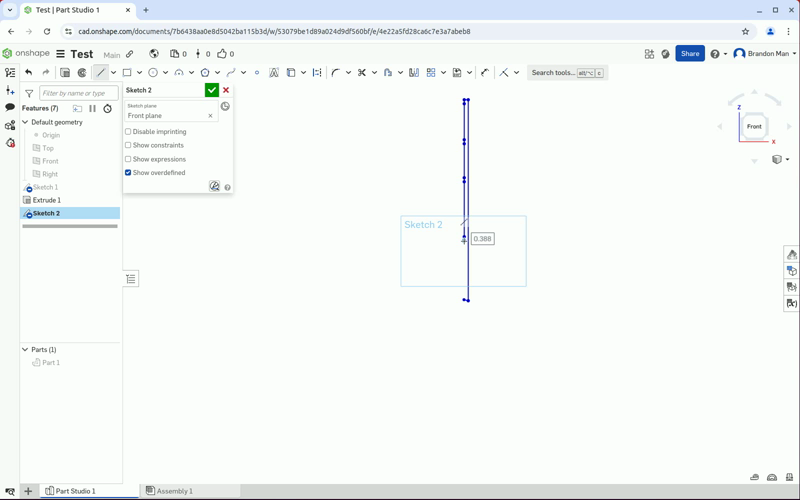
scroll(-6)
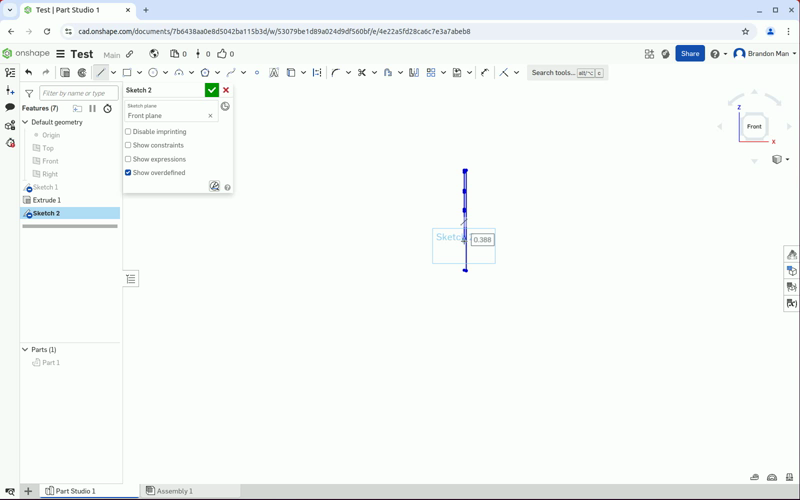
key_up(shift)
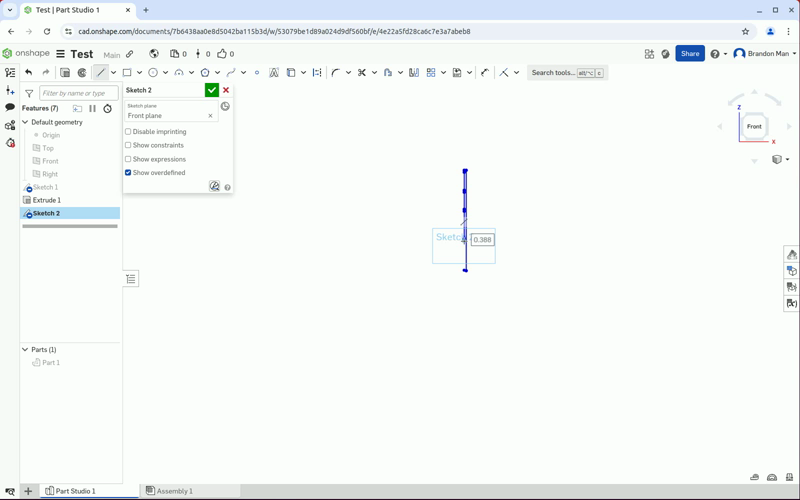
key_down(shift)
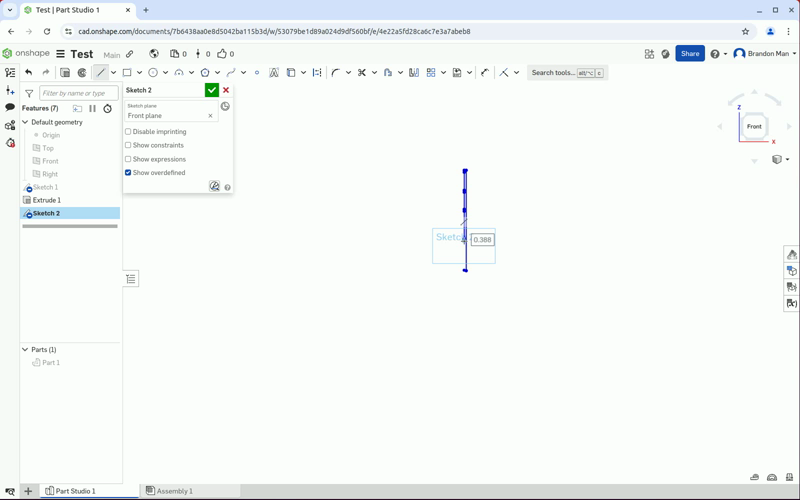
mouse_move(494, 240)
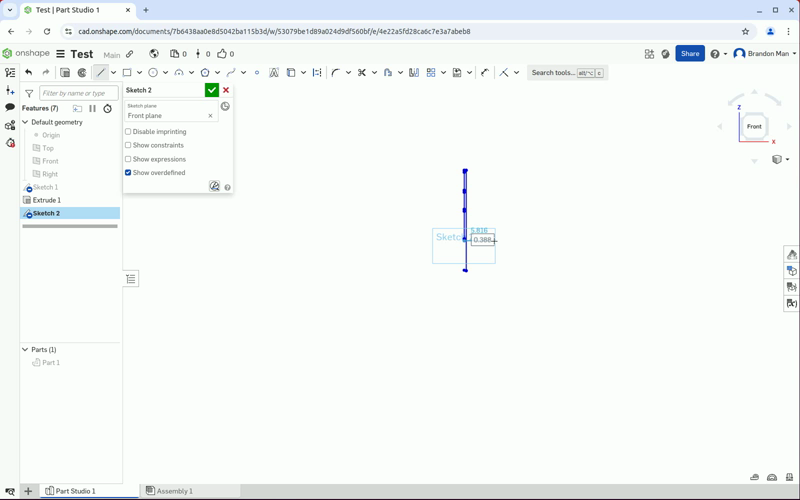
mouse_move(464, 267)
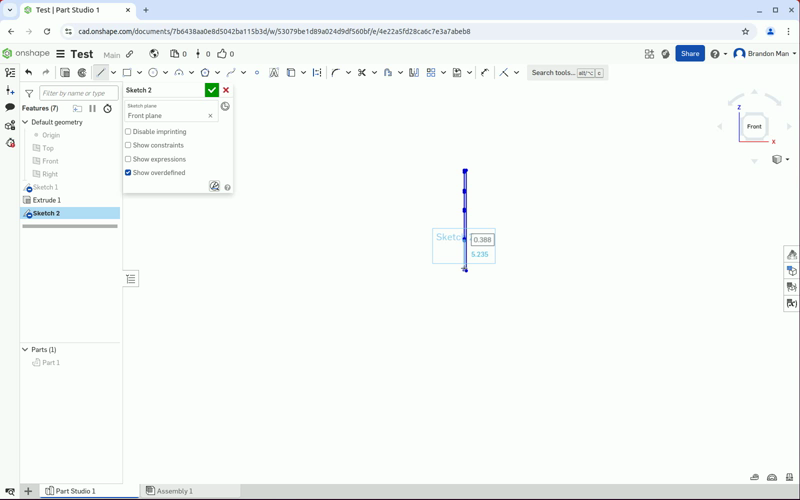
scroll(6)
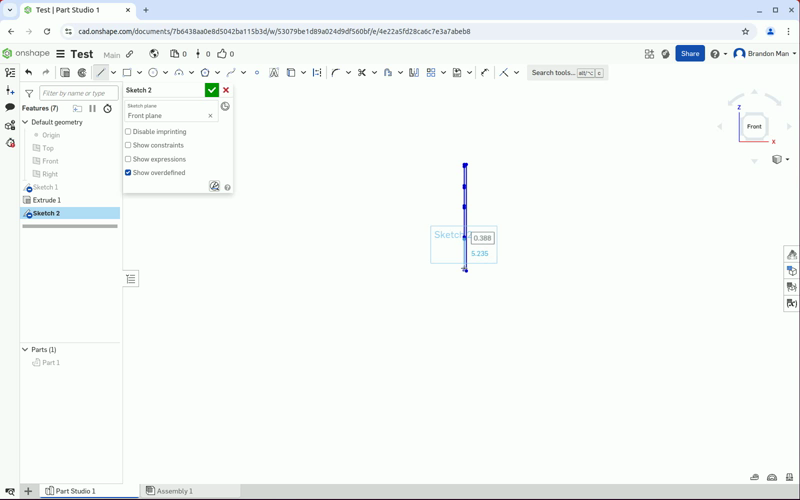
scroll(6)
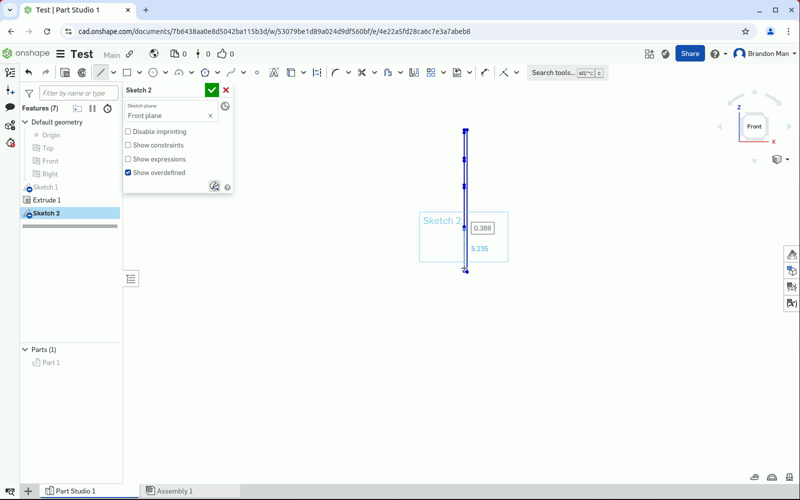
scroll(6)
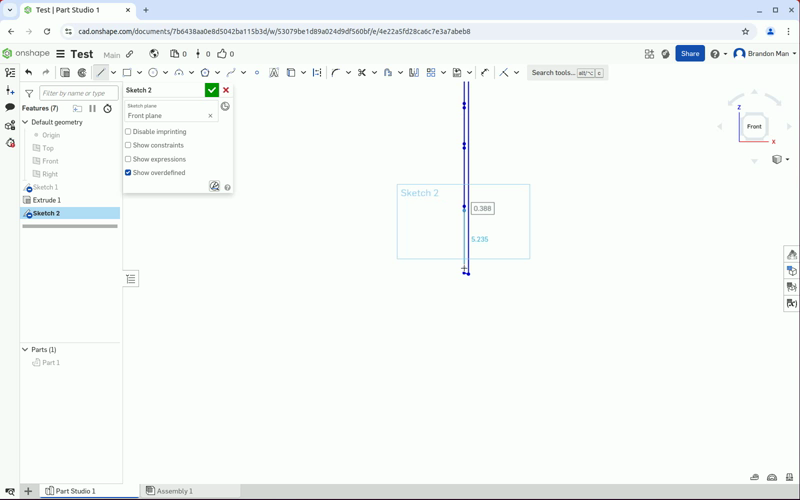
scroll(6)
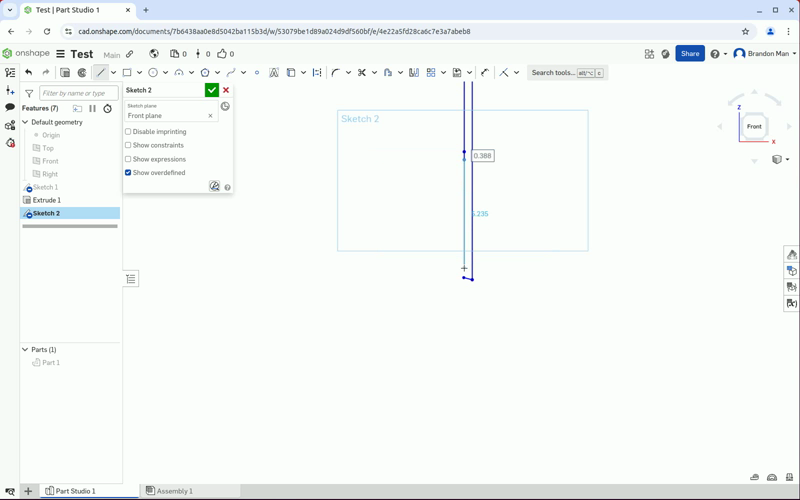
scroll(6)
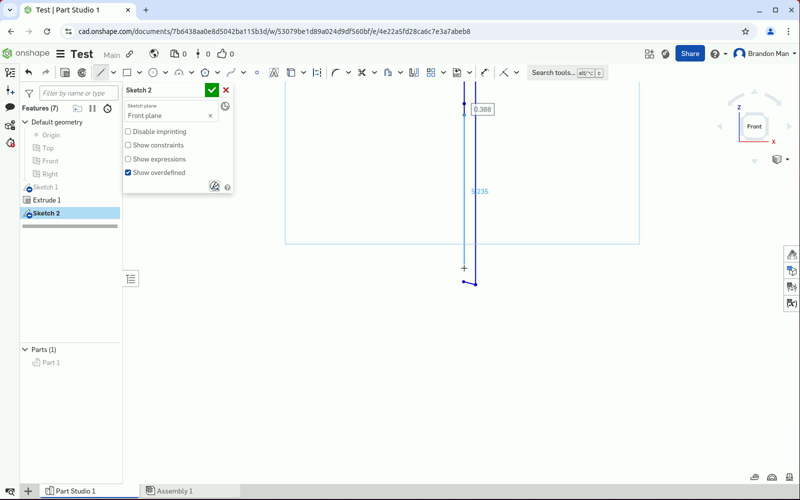
scroll(6)
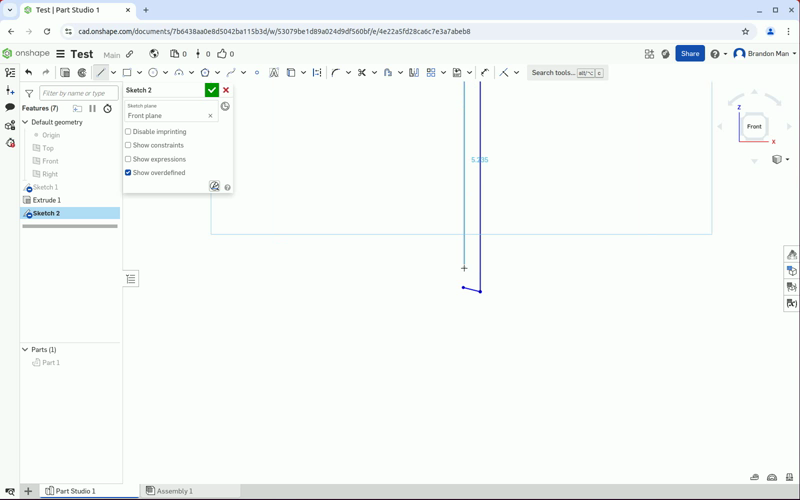
scroll(6)
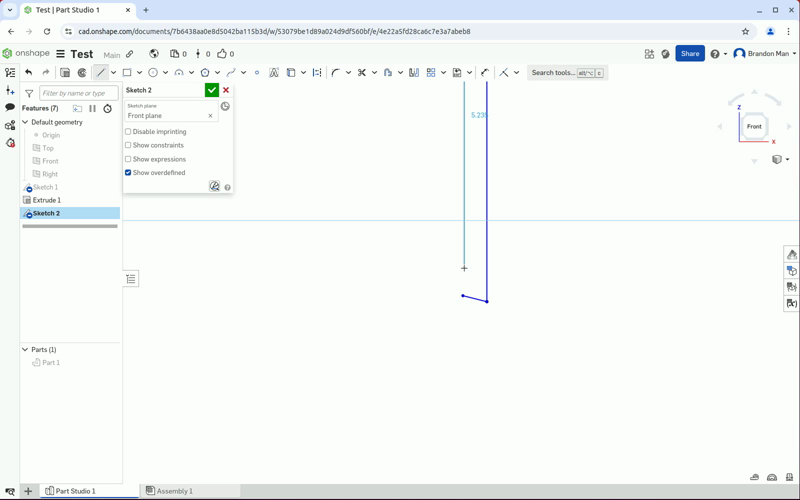
click(464, 267)
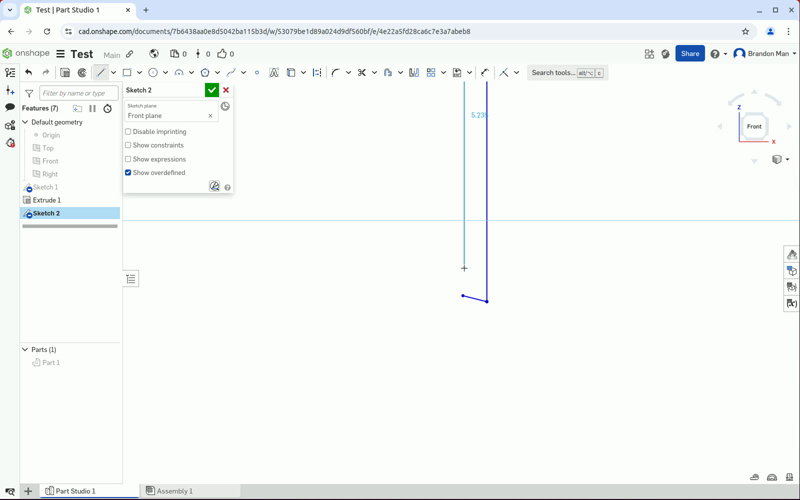
scroll(-6)
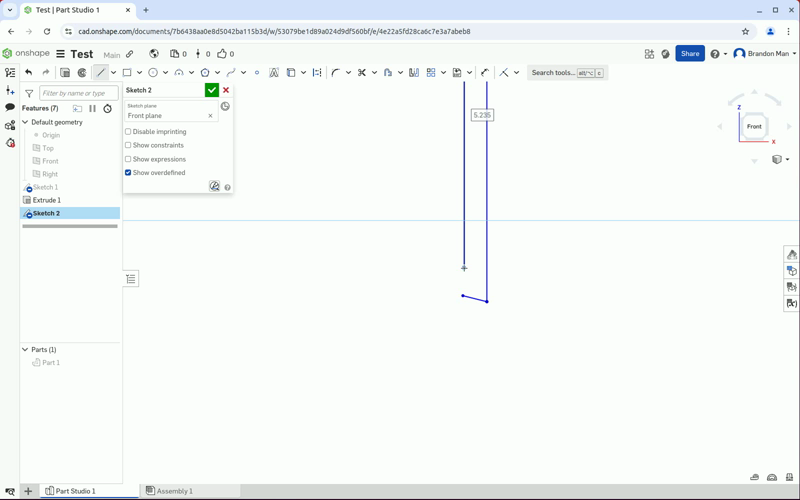
scroll(-6)
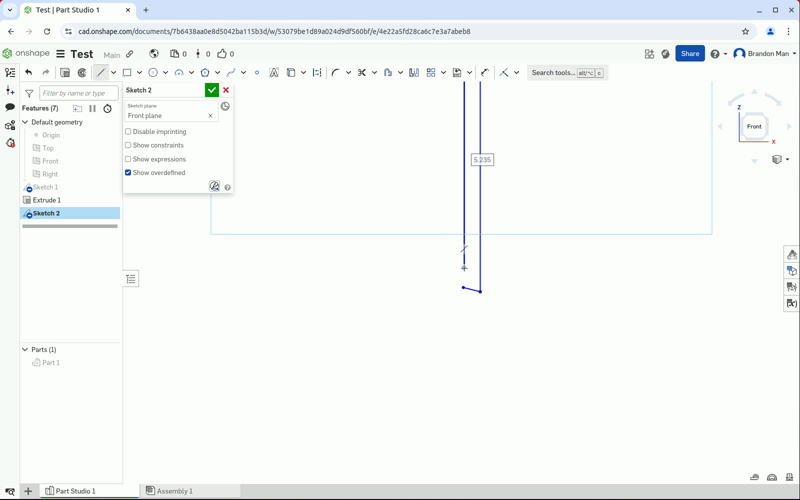
scroll(-6)
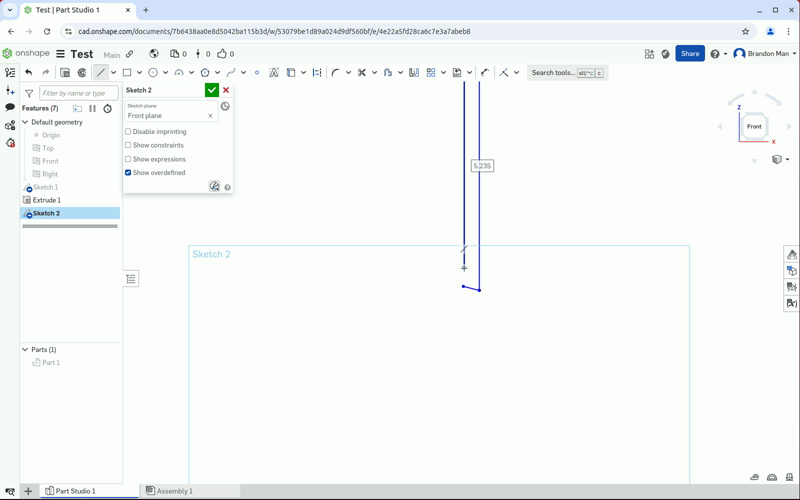
scroll(-6)
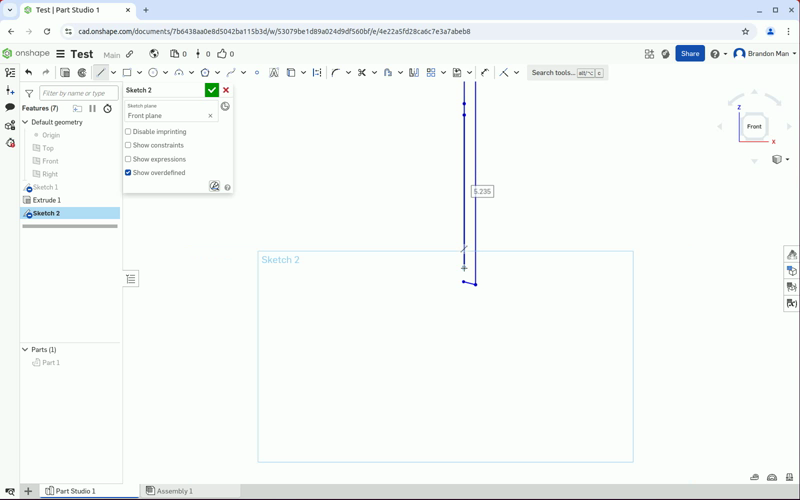
scroll(-6)
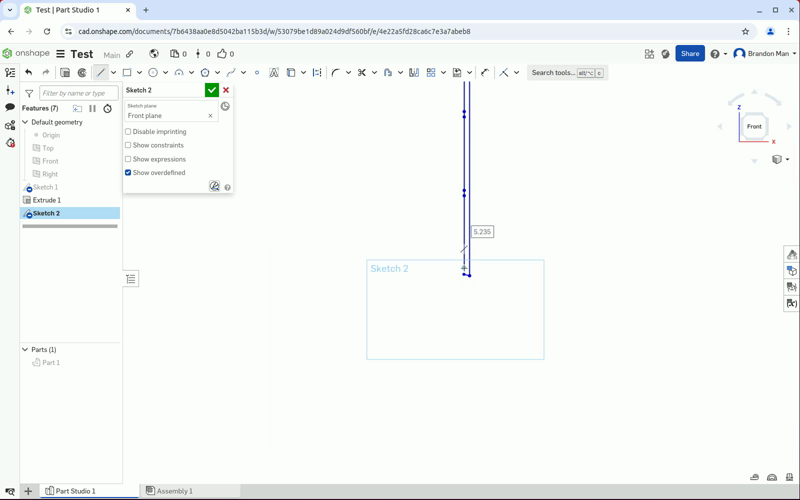
scroll(-6)
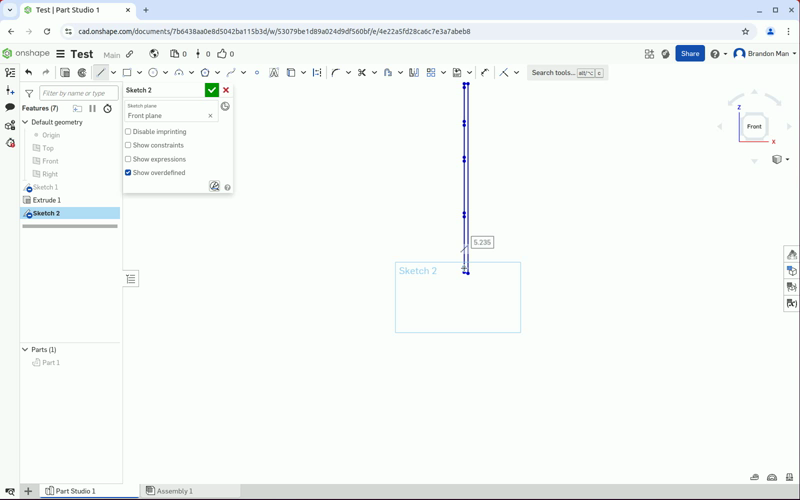
scroll(-6)
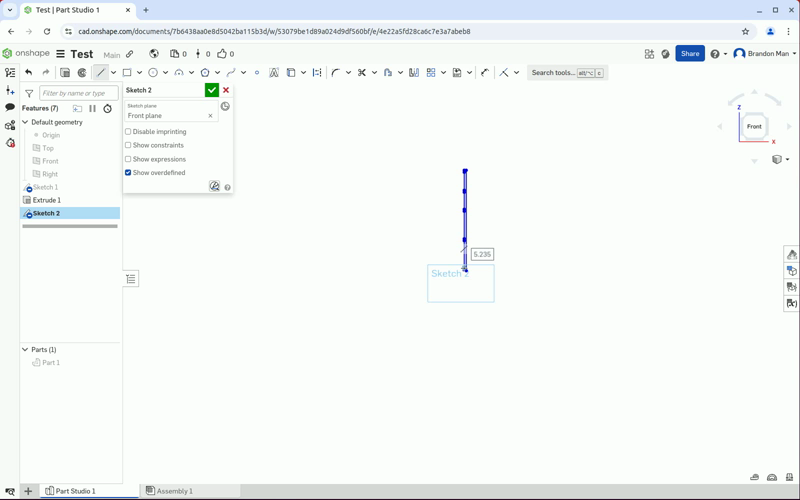
key_up(shift)
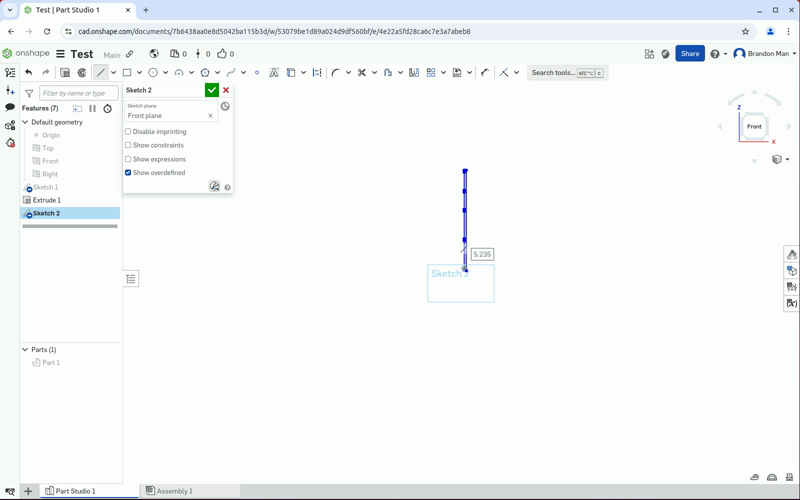
mouse_move(494, 267)
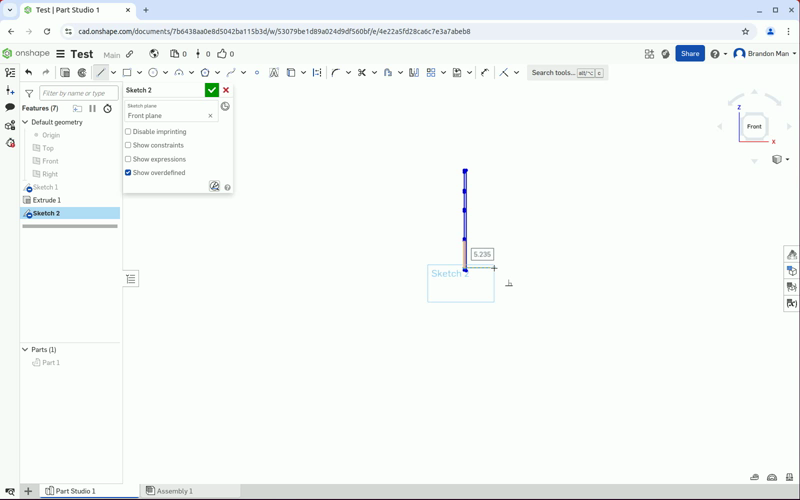
key_down(shift)
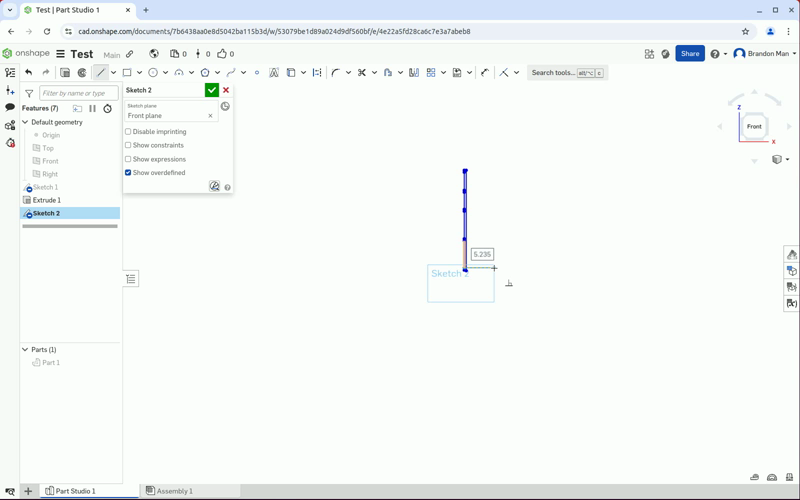
mouse_move(464, 270)
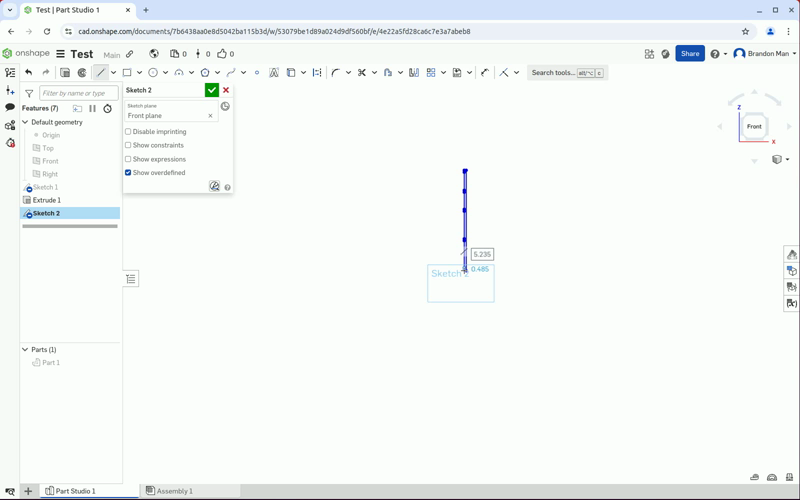
scroll(6)
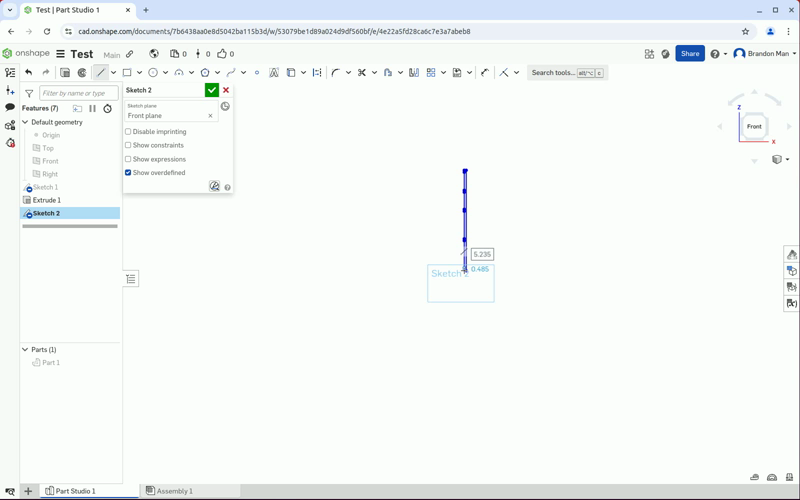
scroll(6)
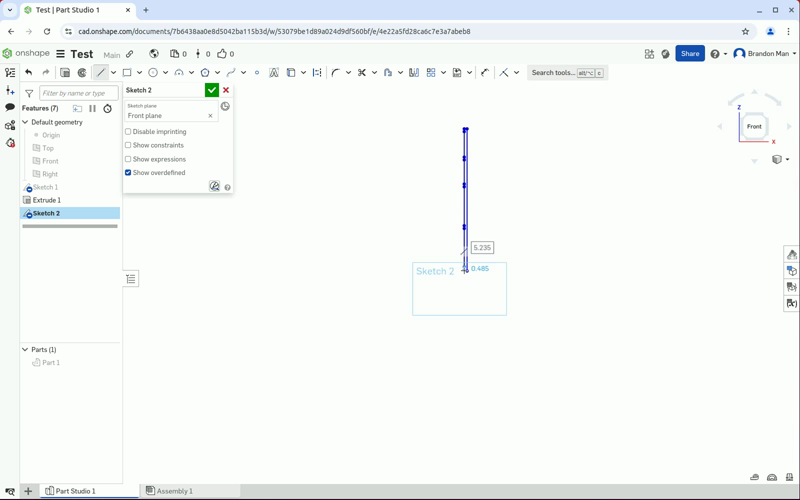
scroll(6)
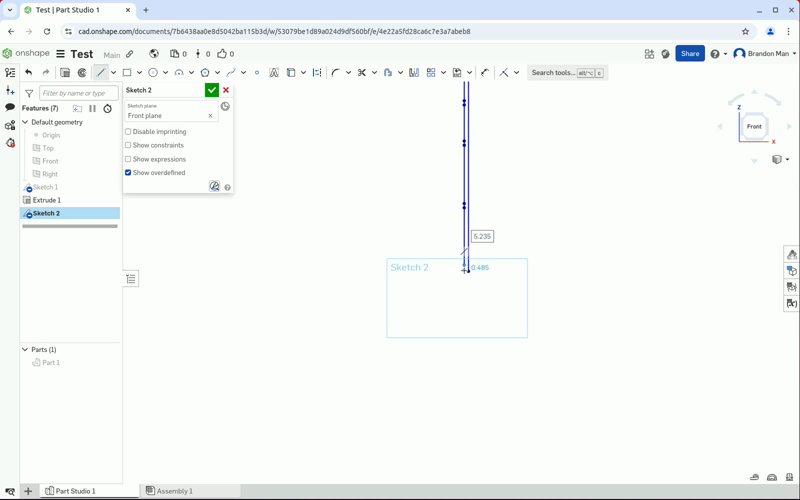
scroll(6)
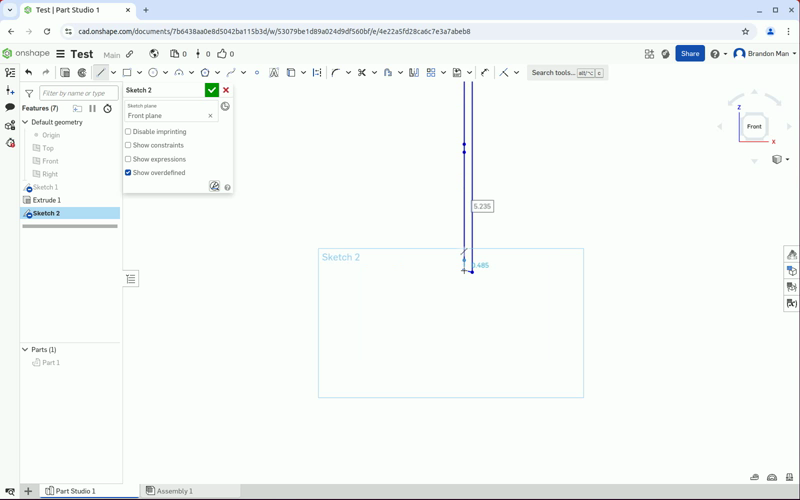
scroll(6)
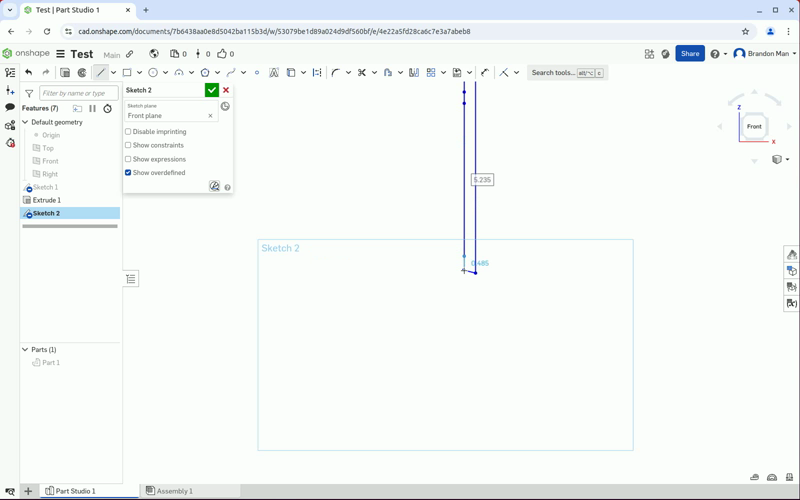
scroll(6)
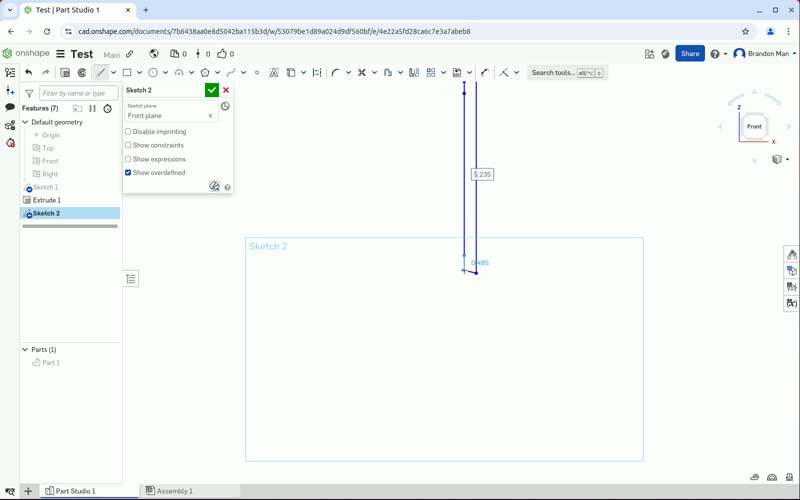
scroll(6)
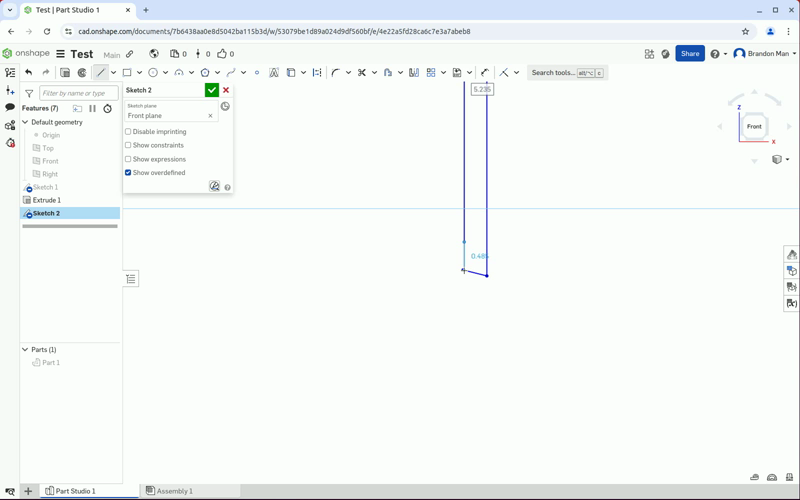
key_up(shift)
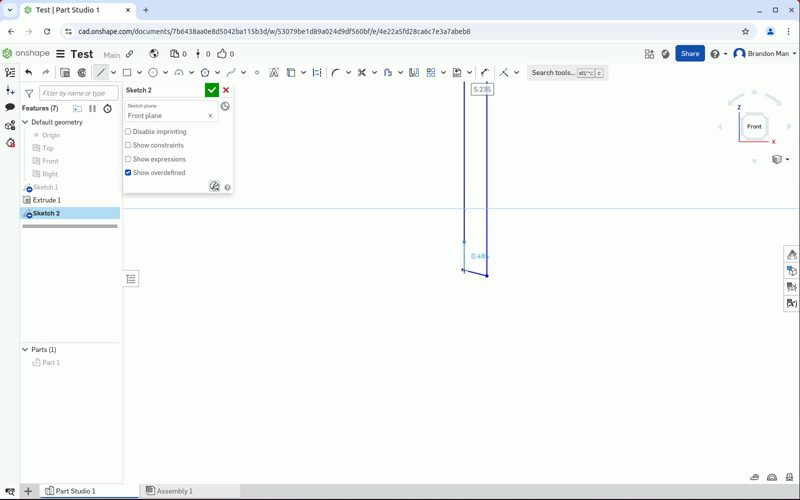
click(464, 270)
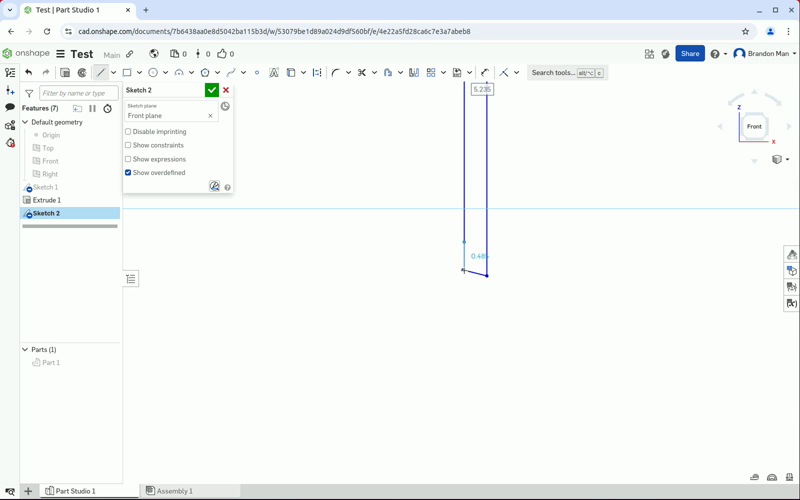
scroll(-6)
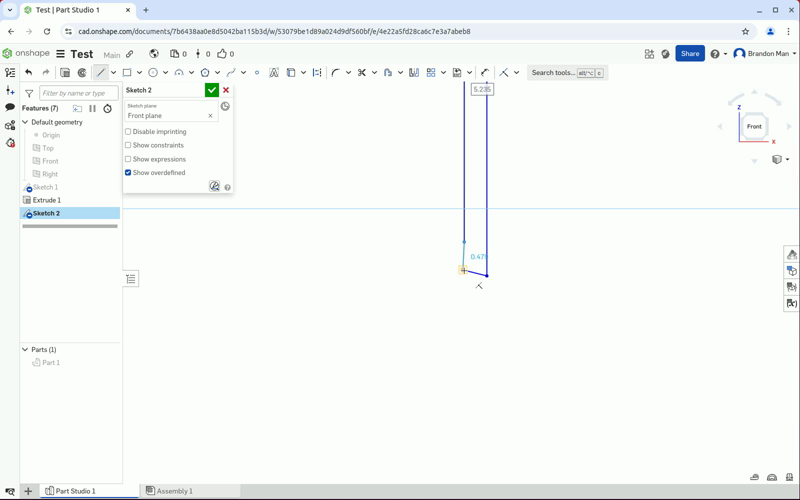
scroll(-6)
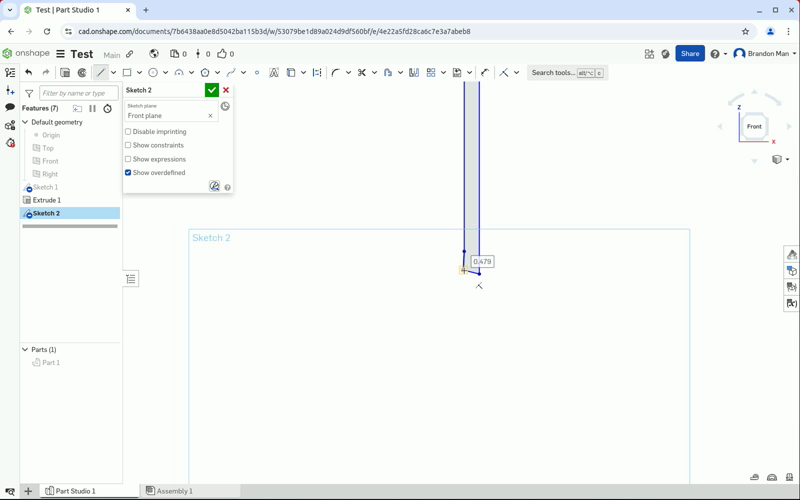
scroll(-6)
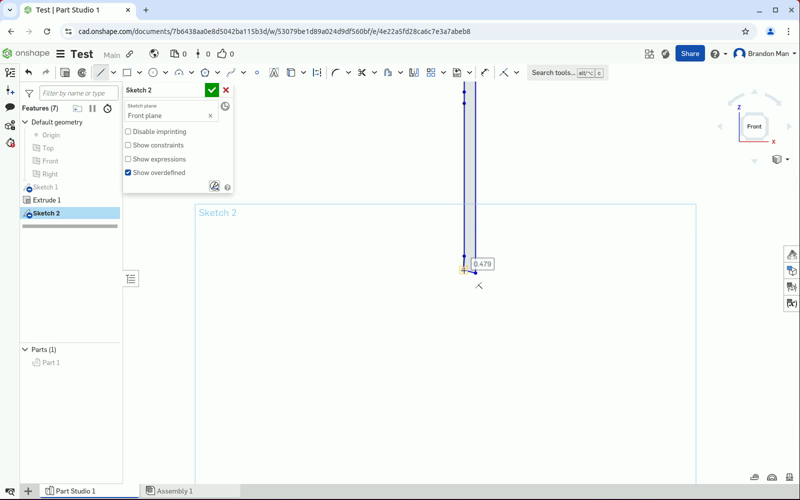
scroll(-6)
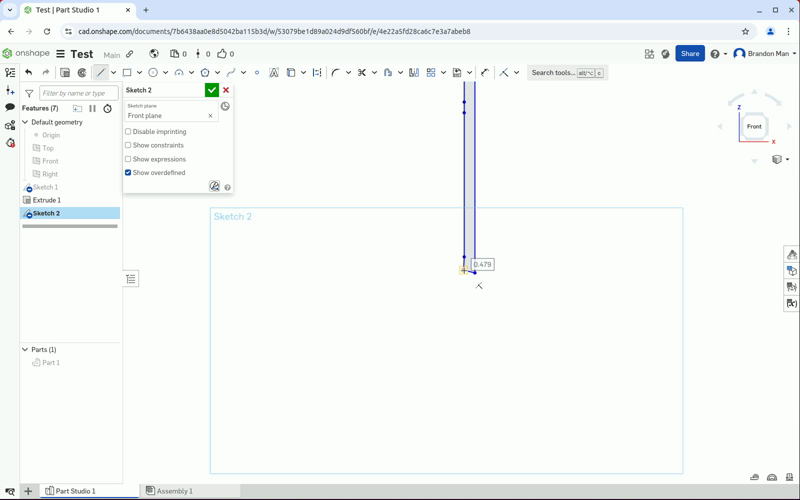
scroll(-6)
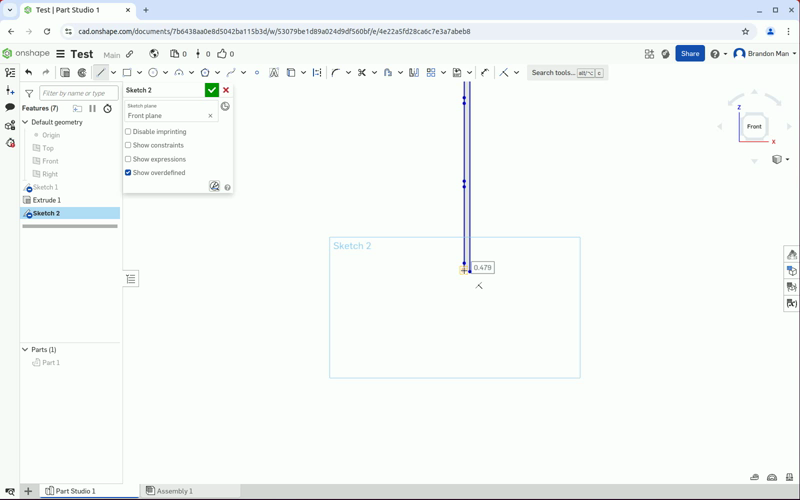
scroll(-6)
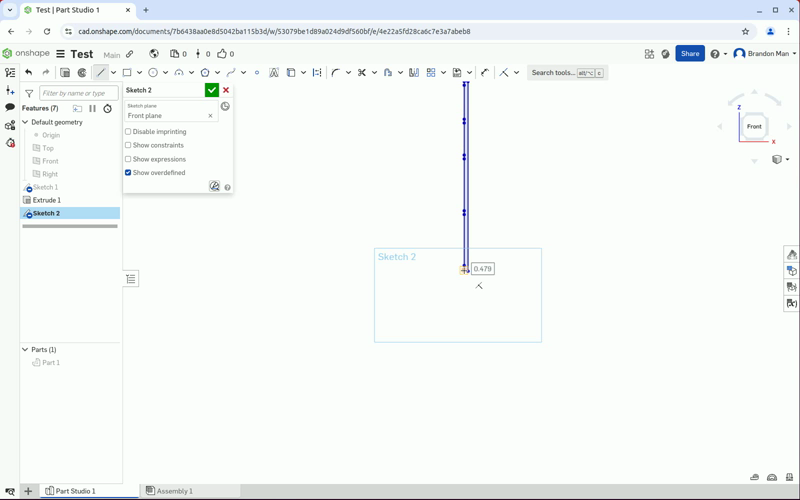
scroll(-6)
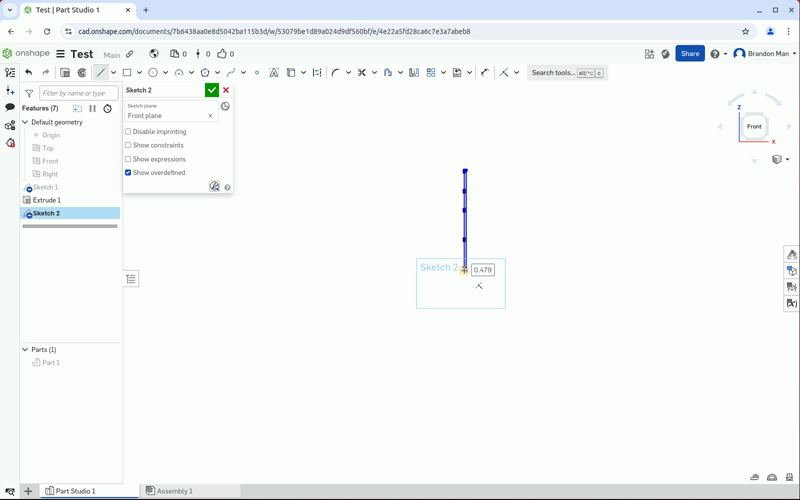
key(esc)
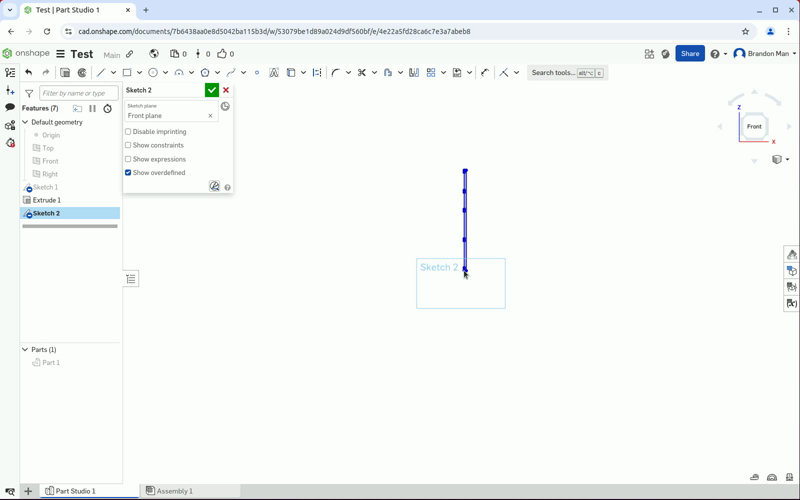
mouse_move(465, 184)
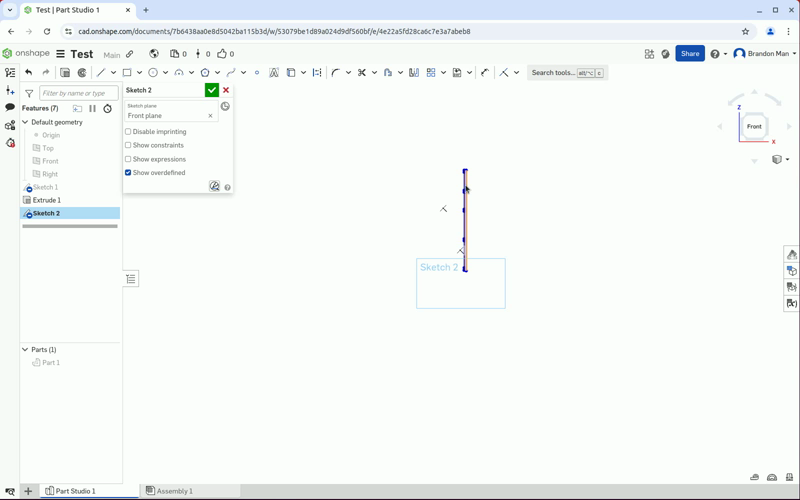
scroll(6)
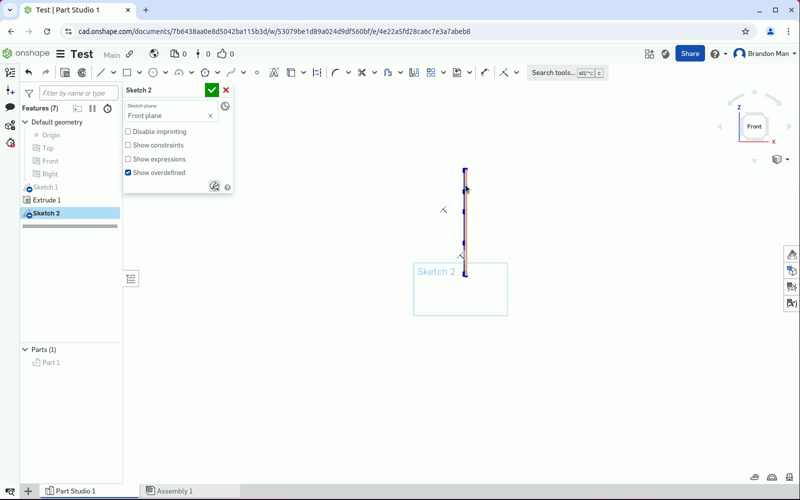
scroll(6)
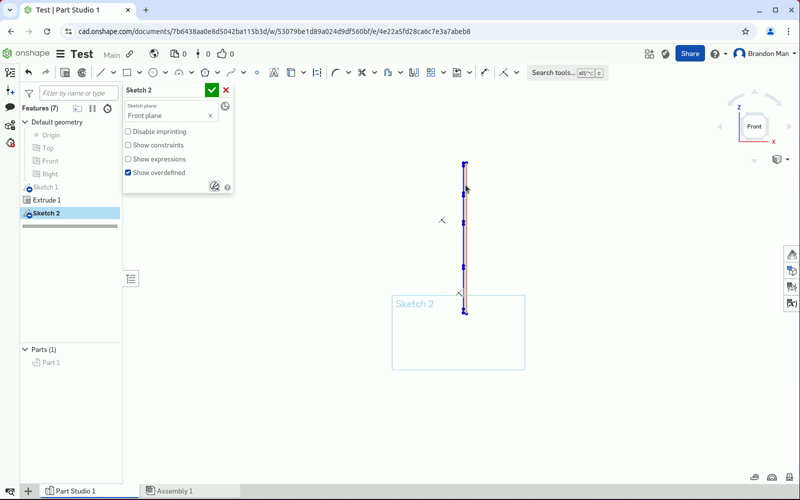
scroll(6)
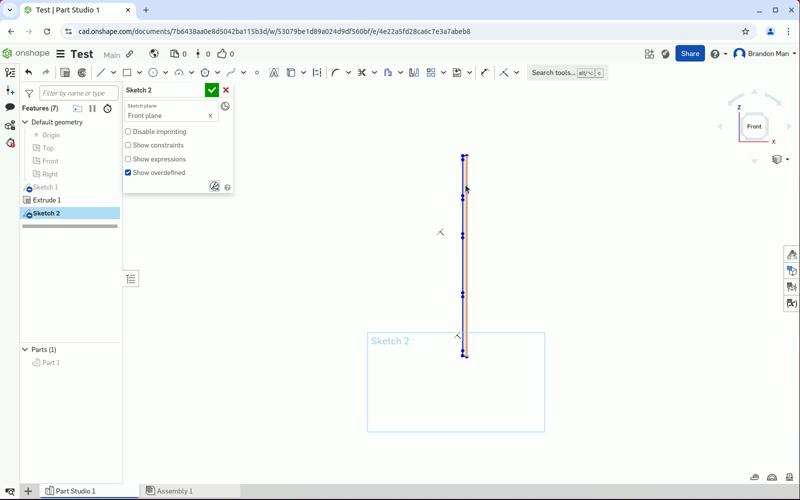
scroll(6)
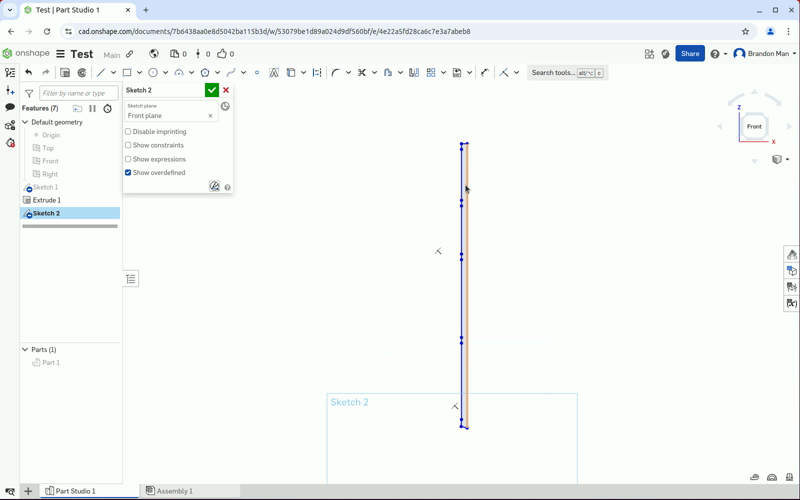
scroll(6)
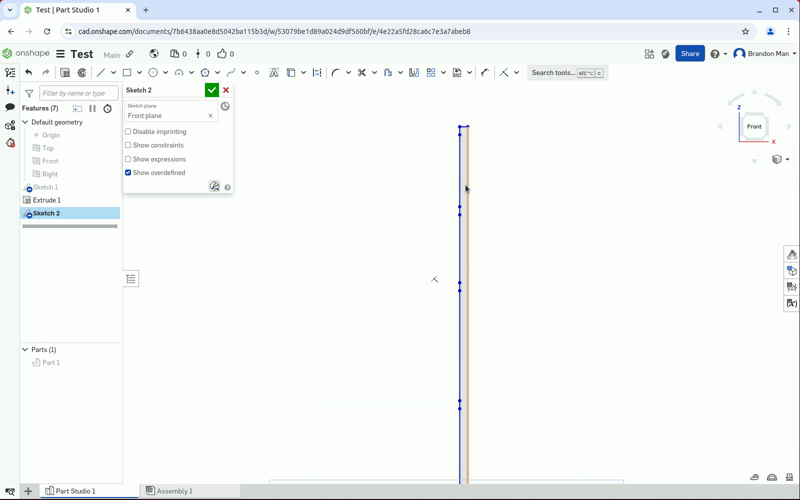
scroll(6)
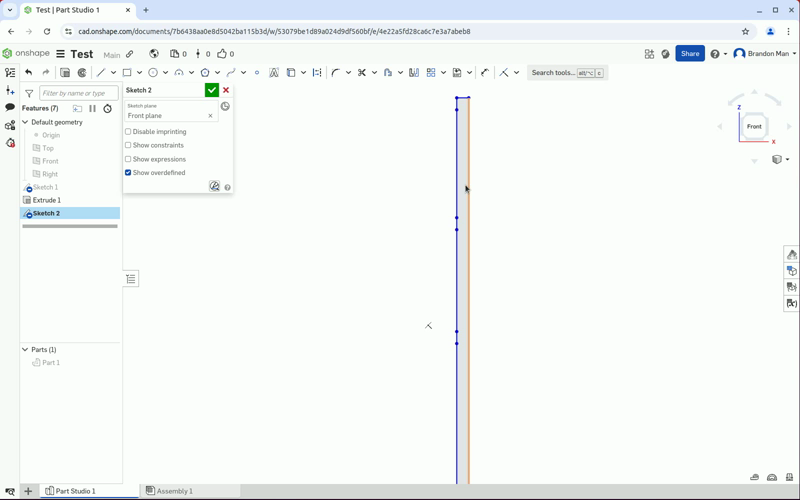
scroll(6)
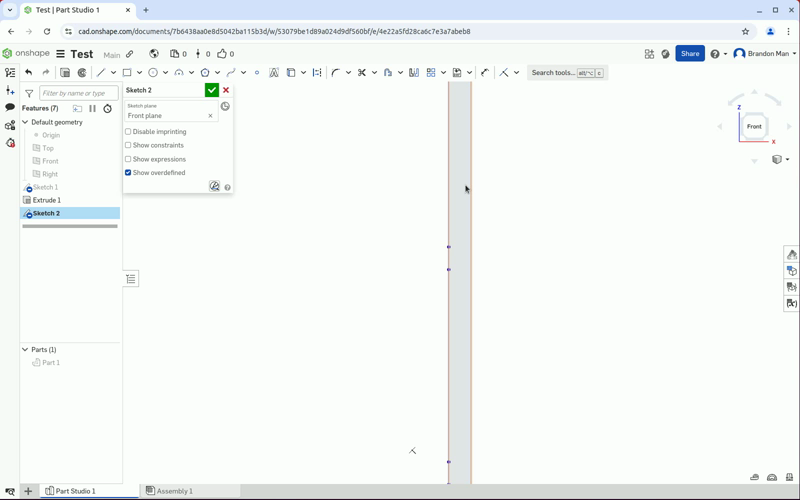
click(465, 184)
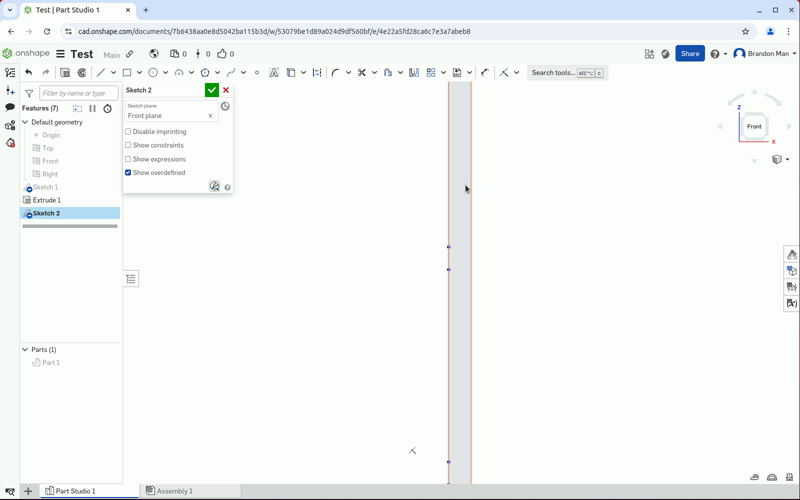
scroll(-6)
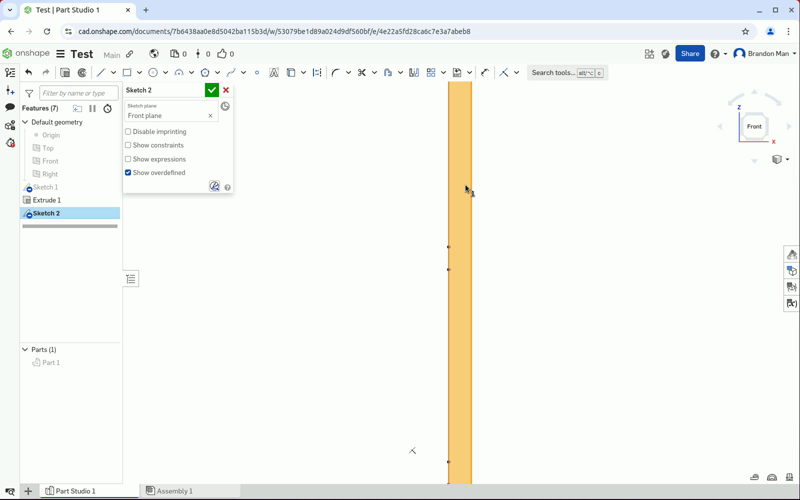
scroll(-6)
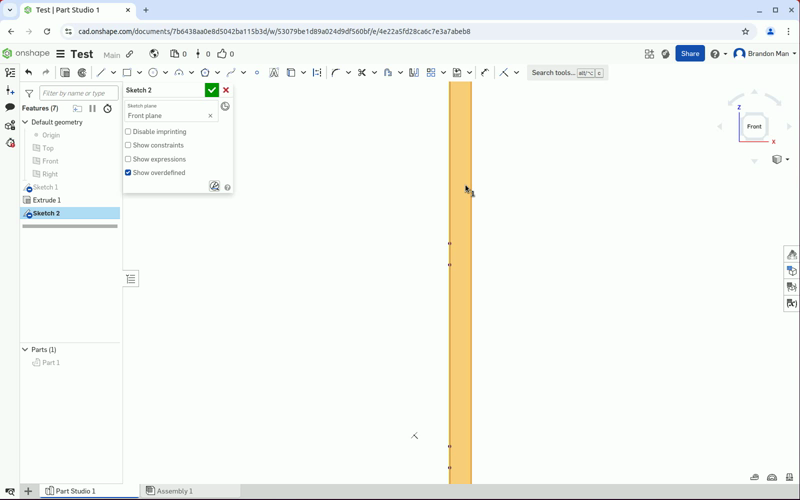
scroll(-6)
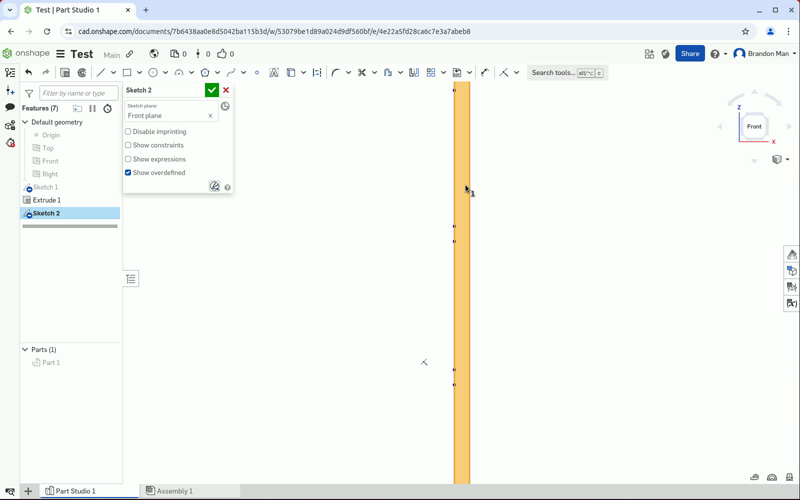
scroll(-6)
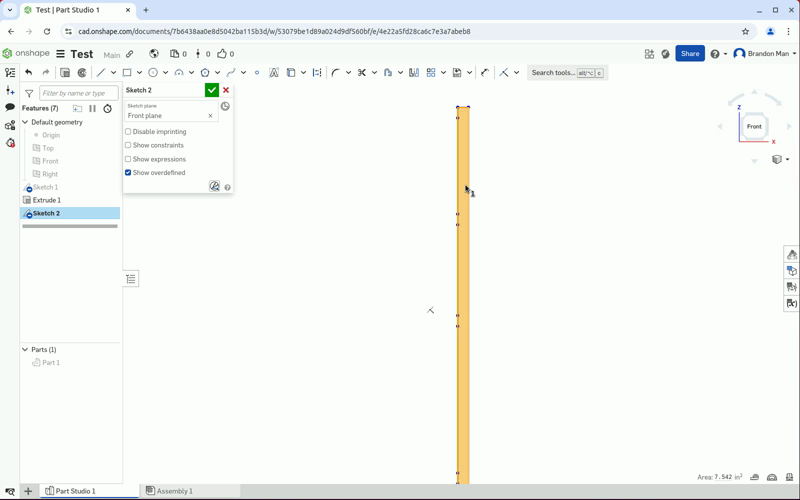
scroll(-6)
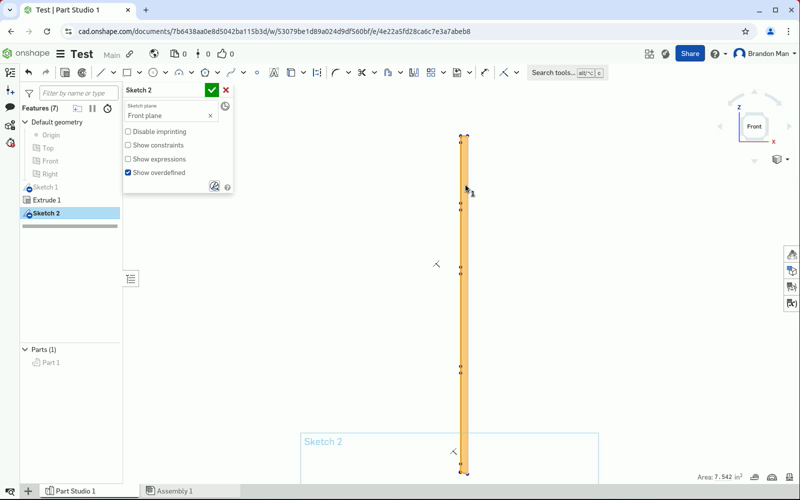
scroll(-6)
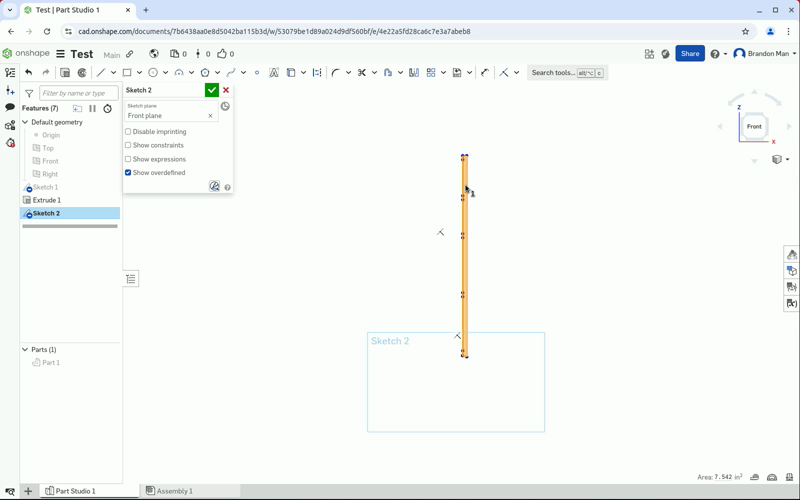
scroll(-6)
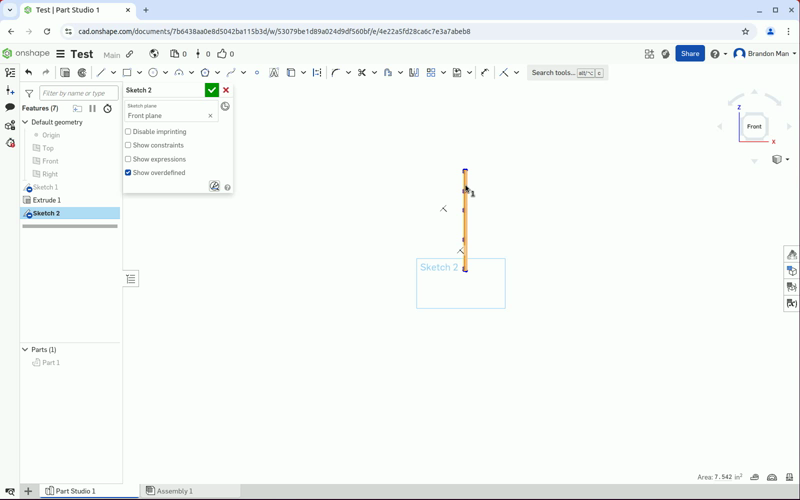
mouse_move(73, 352)
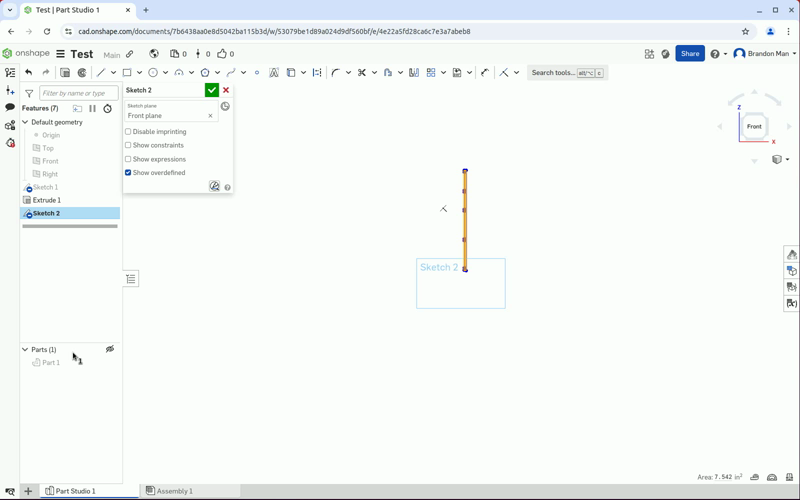
key(shift+y)
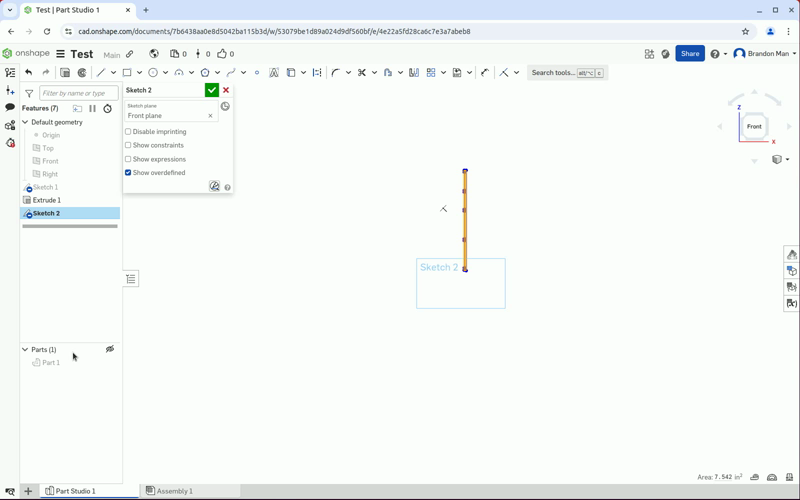
key(shift+e)
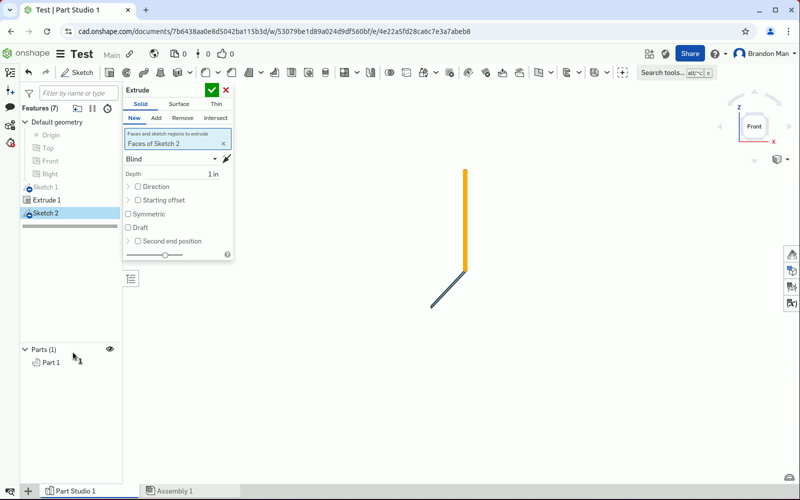
mouse_move(143, 106)
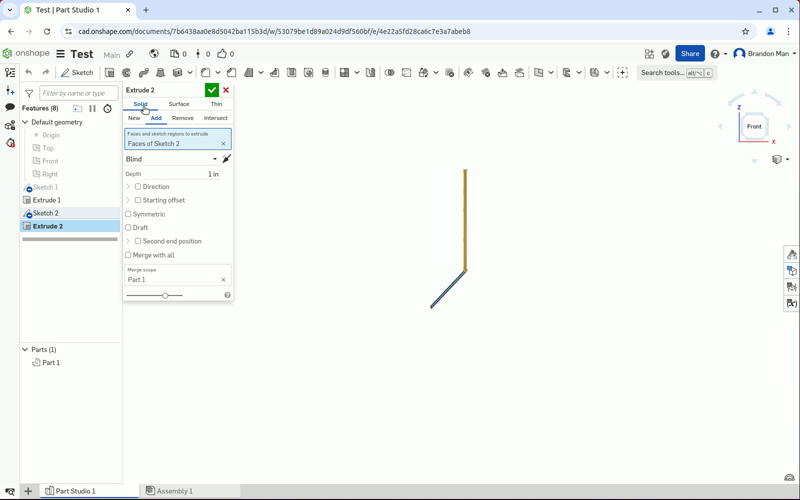
click(143, 106)
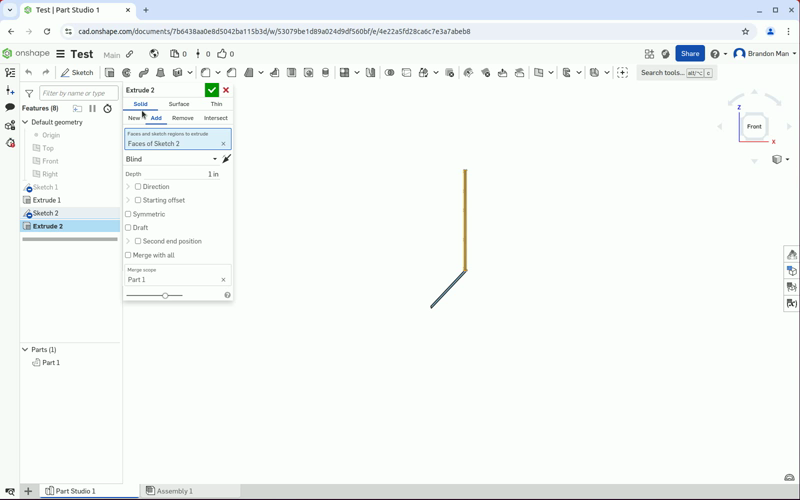
mouse_move(137, 120)
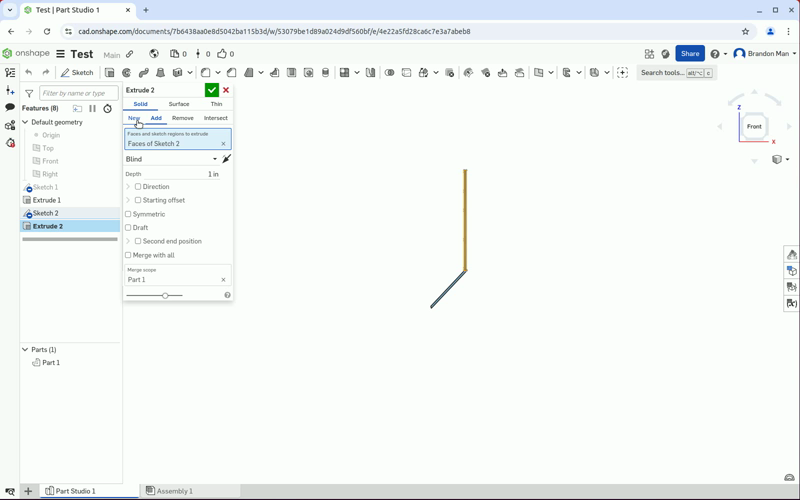
click(137, 120)
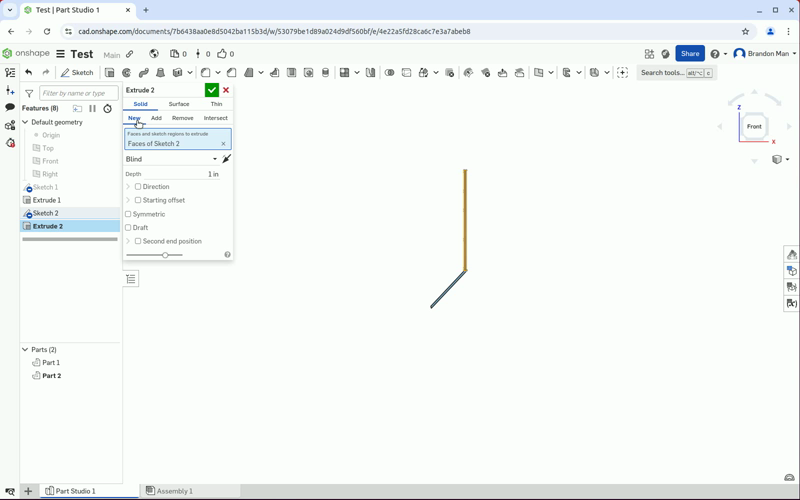
key(tab, 4)
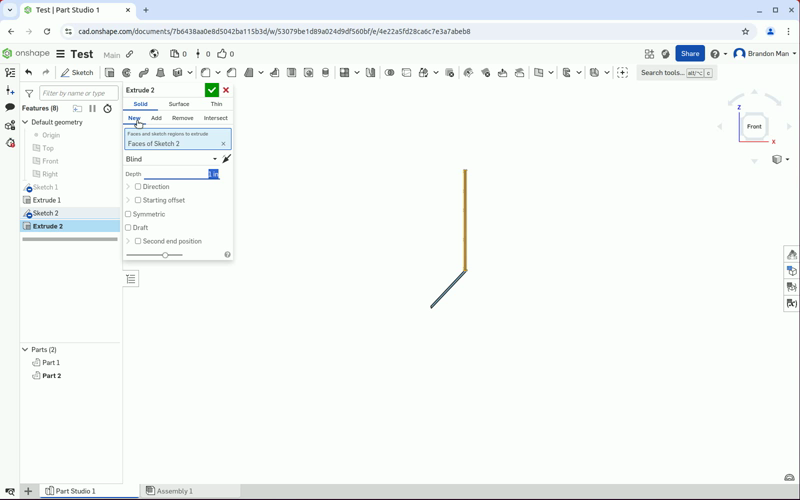
text(0.241)
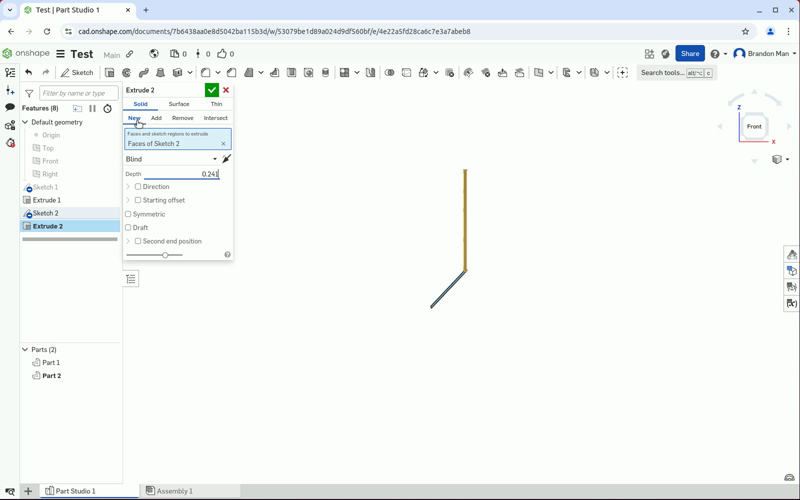
key(enter)
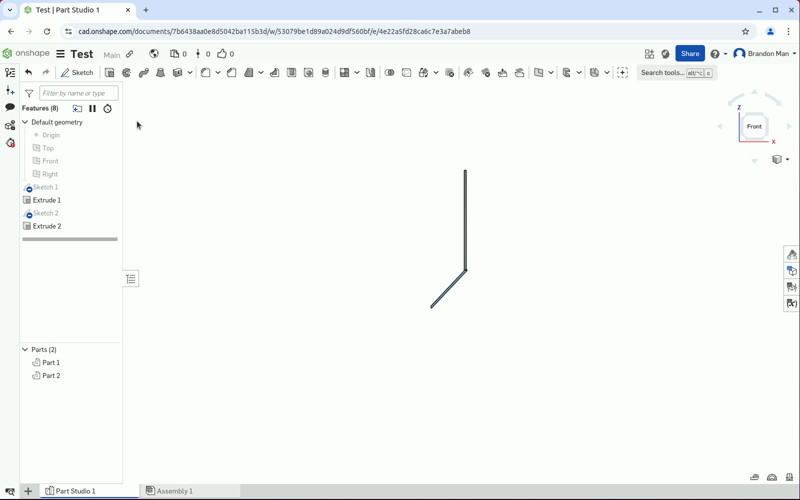
key(shift+h)
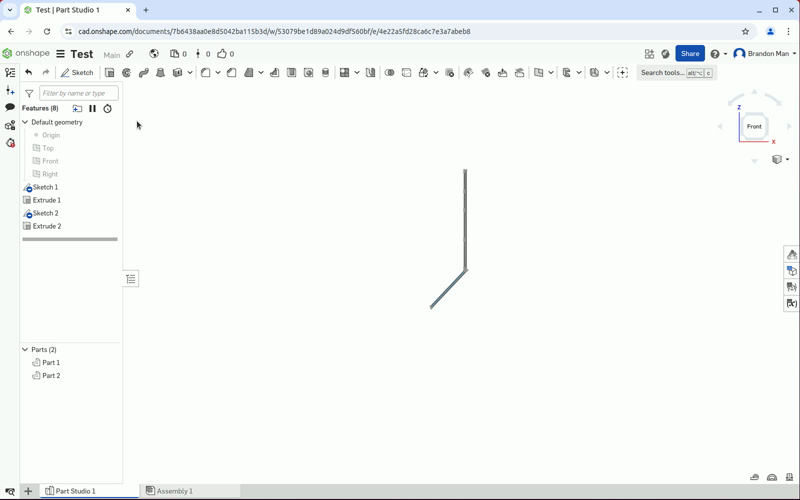
key(shift+h)
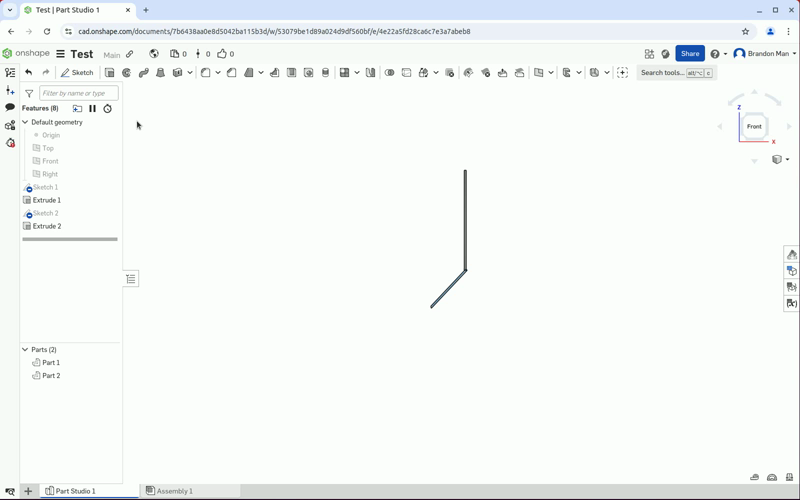
mouse_move(73, 189)
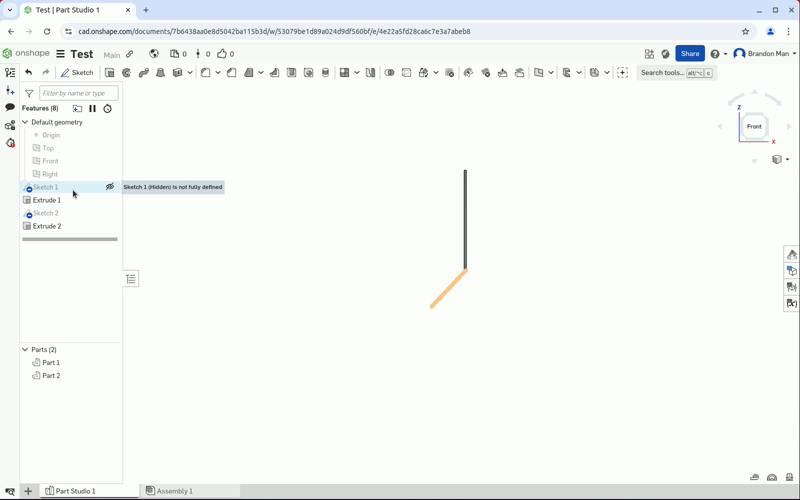
click(73, 189)
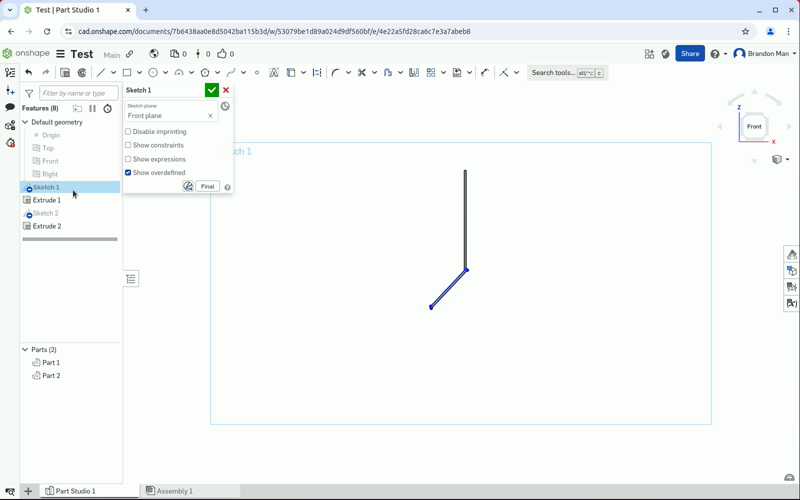
mouse_move(229, 92)
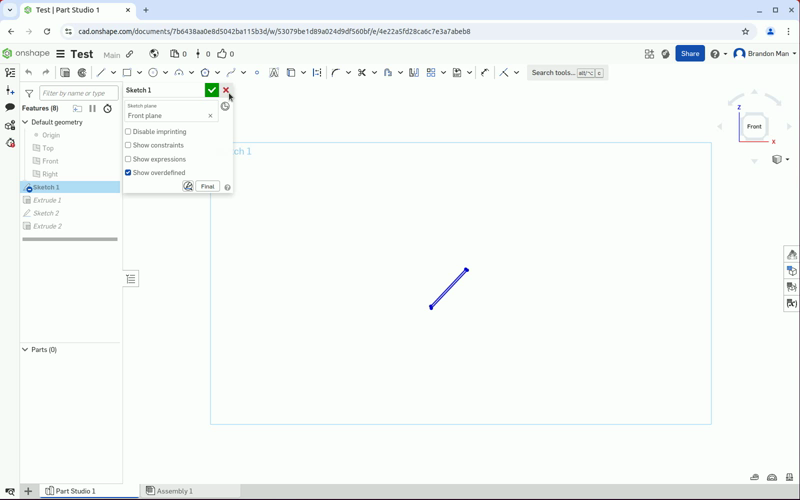
click(229, 92)
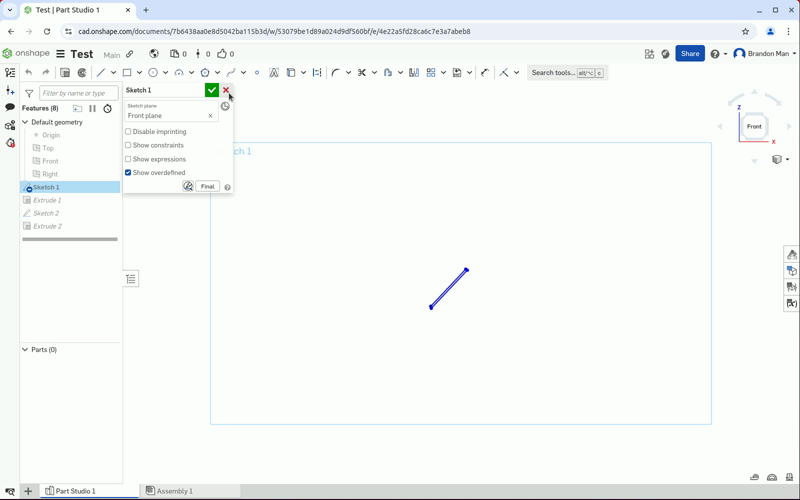
key(shift+s)
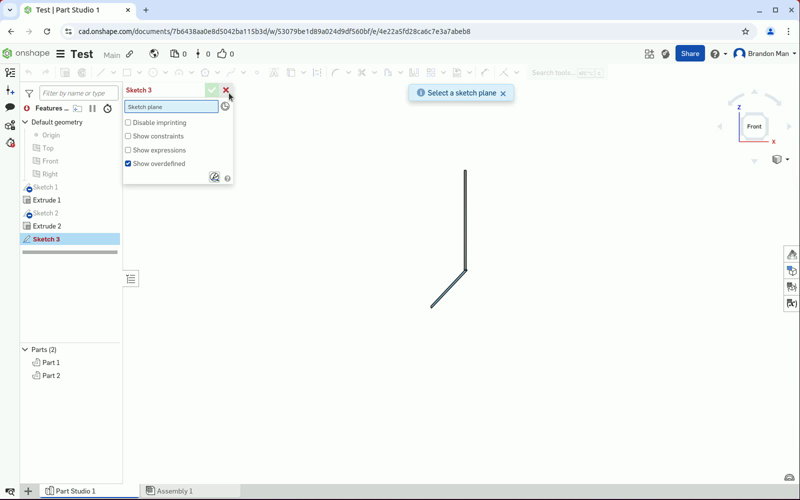
mouse_move(73, 163)
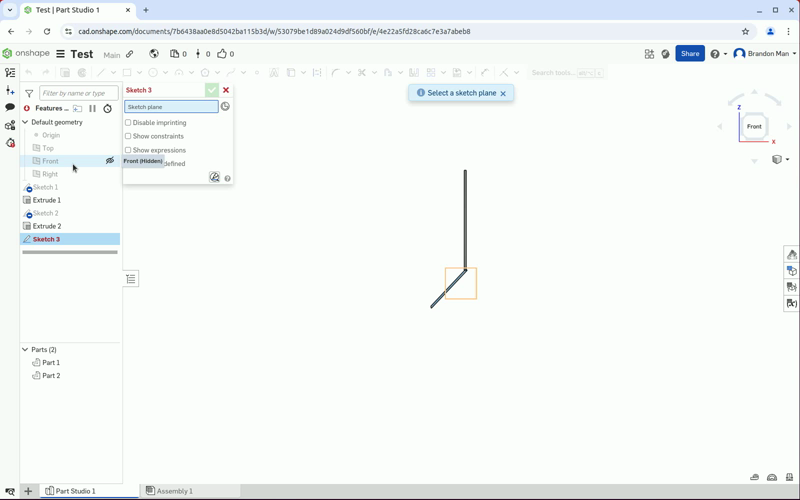
click(73, 163)
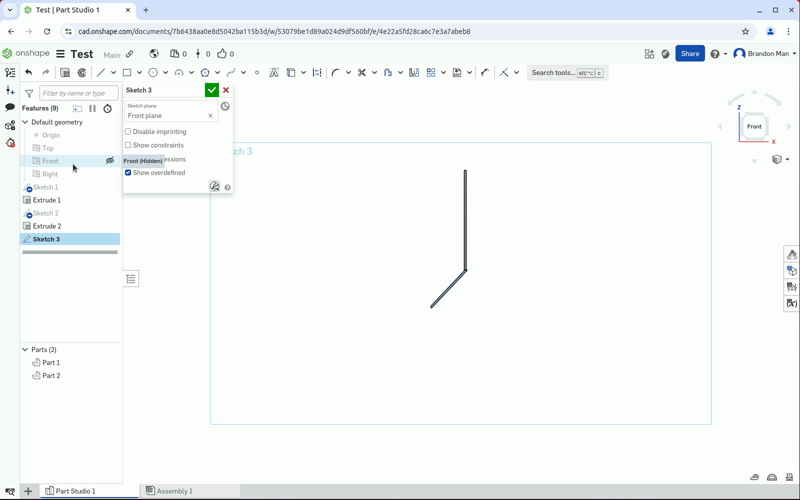
mouse_move(73, 352)
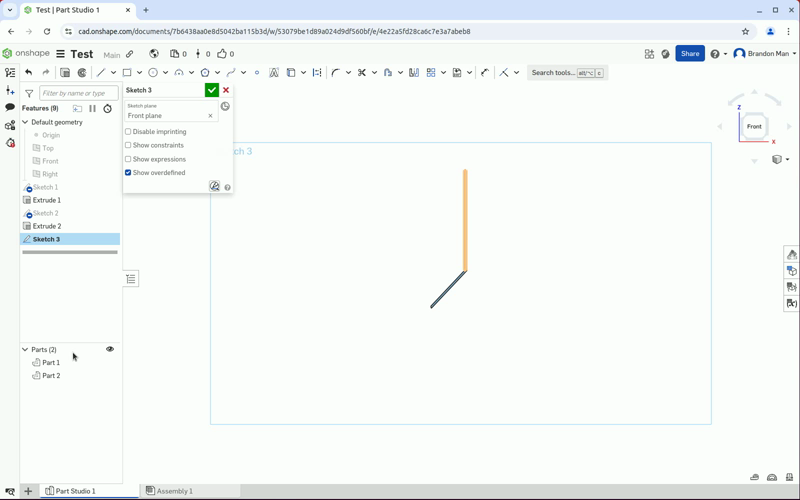
key(y)
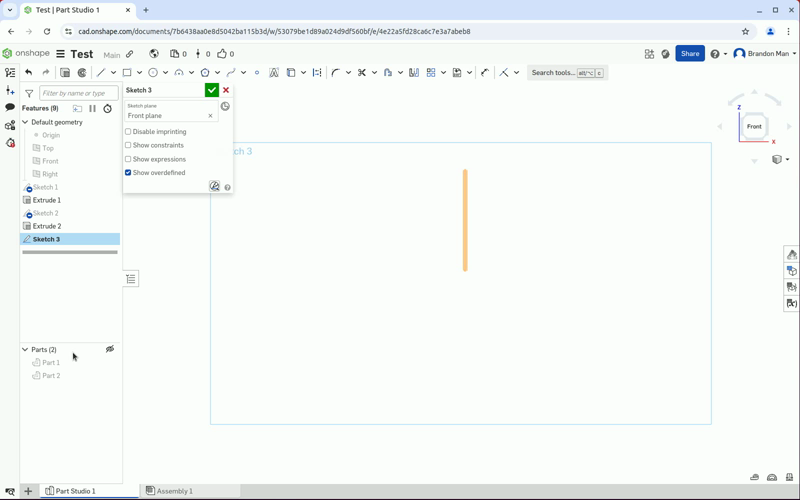
key(l)
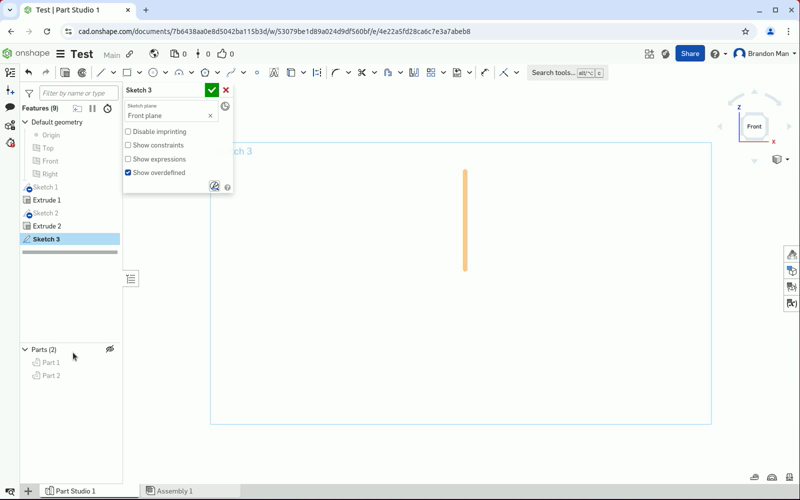
key_down(shift)
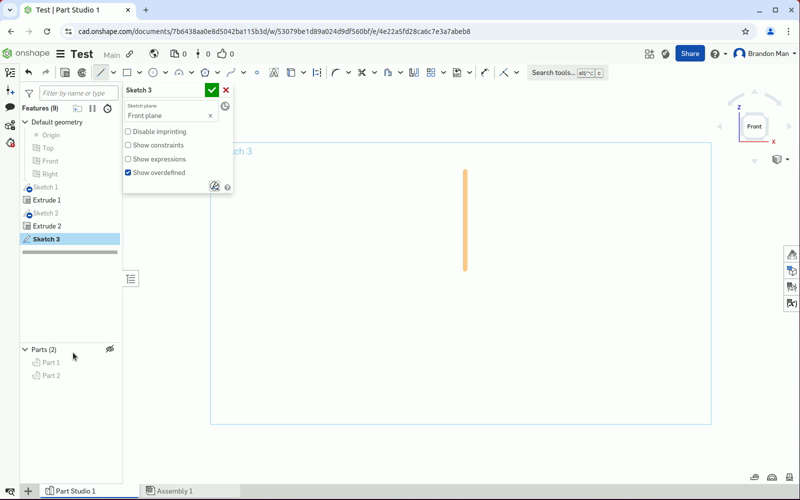
mouse_move(393, 306)
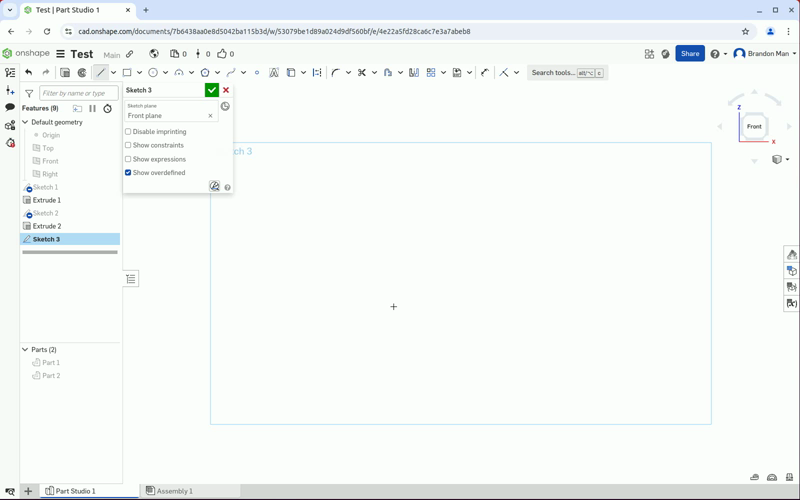
click(393, 306)
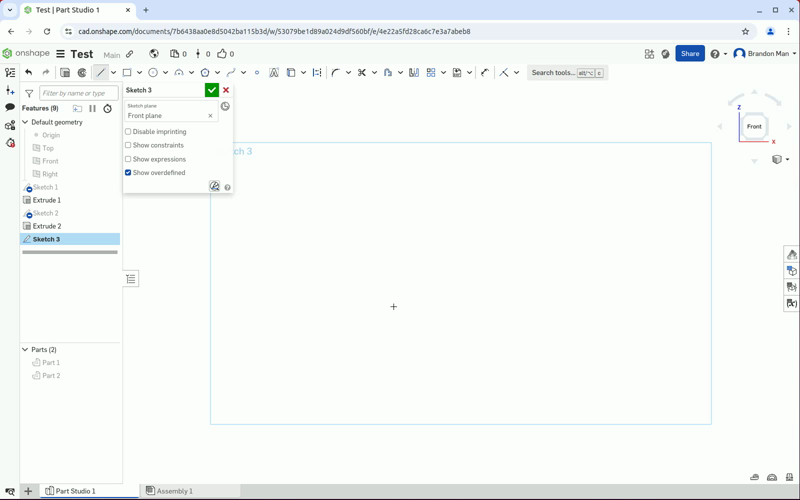
key_up(shift)
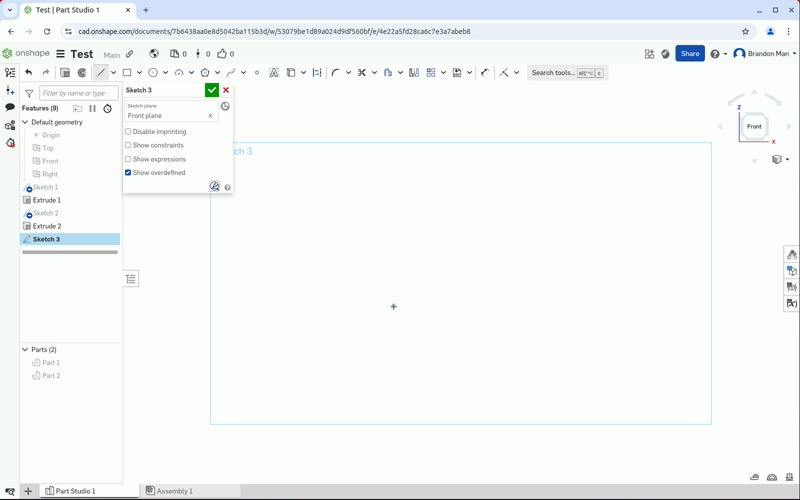
key_down(shift)
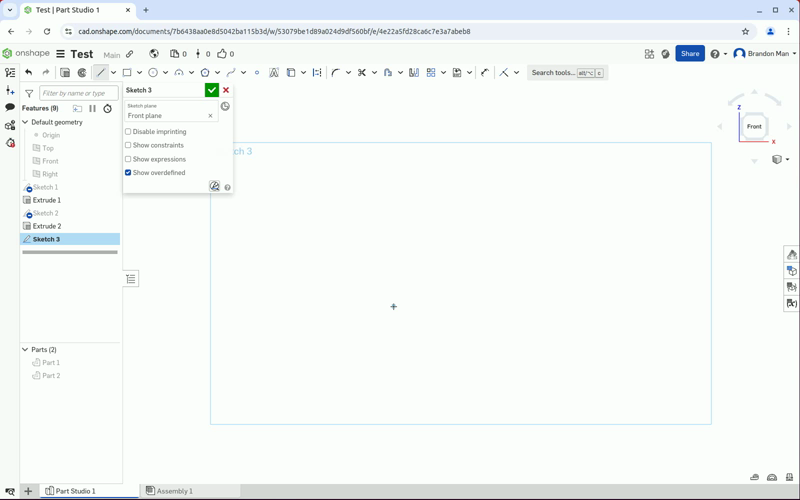
mouse_move(423, 306)
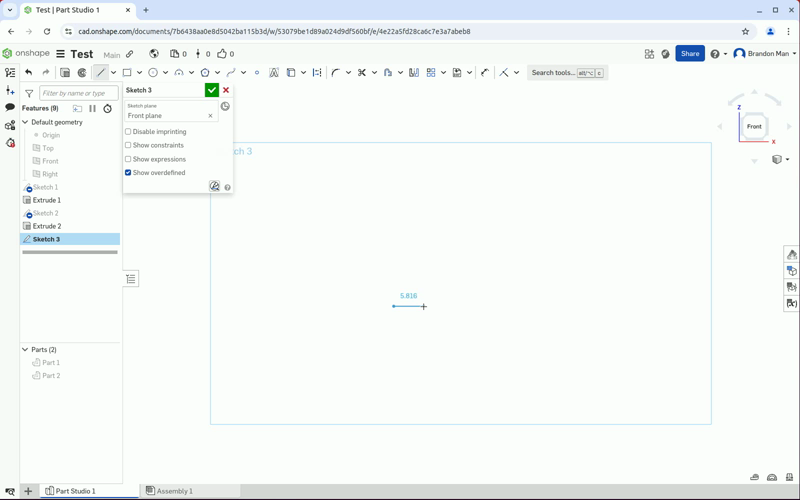
mouse_move(434, 306)
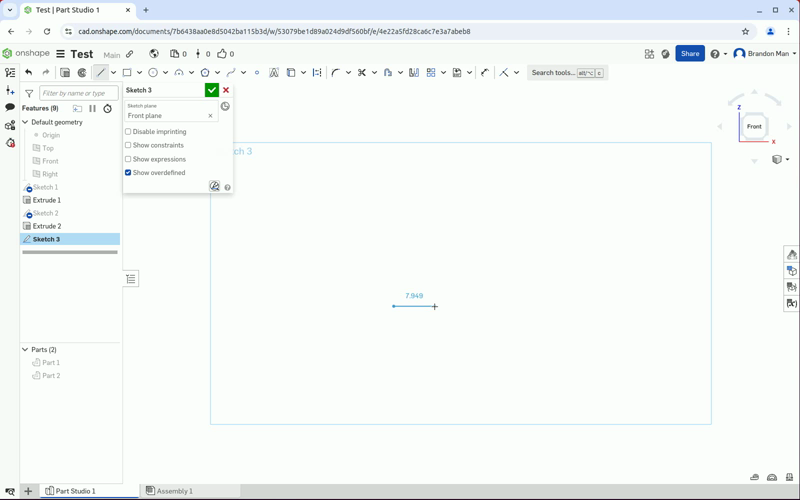
click(434, 306)
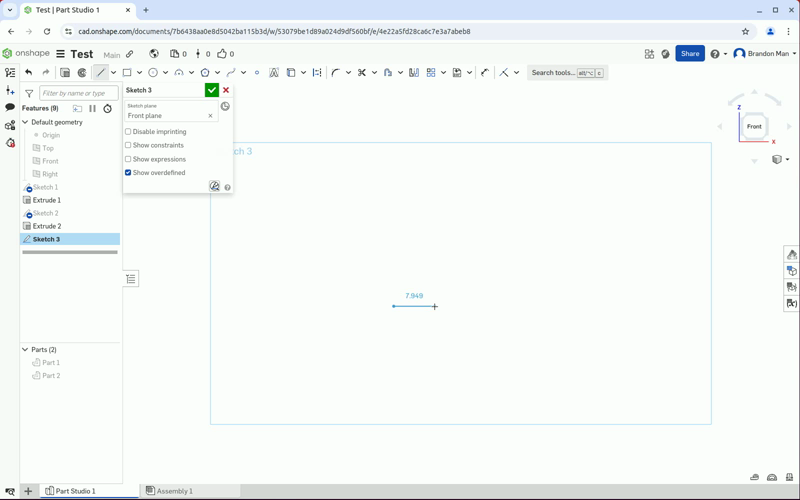
key_up(shift)
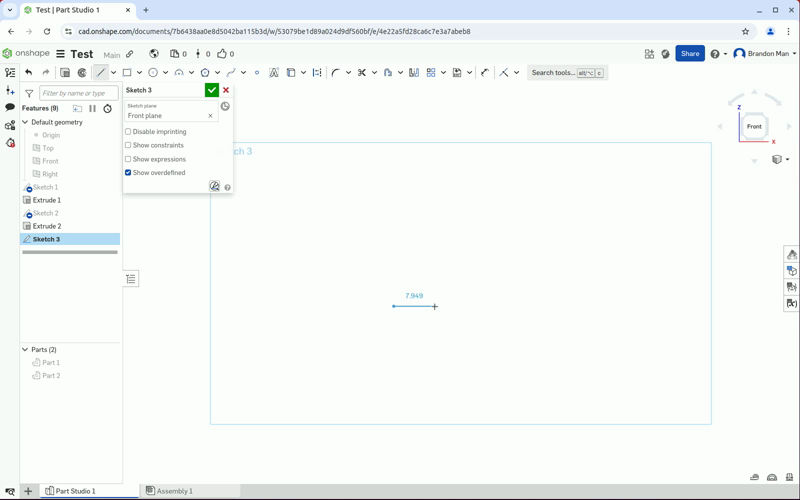
key_down(shift)
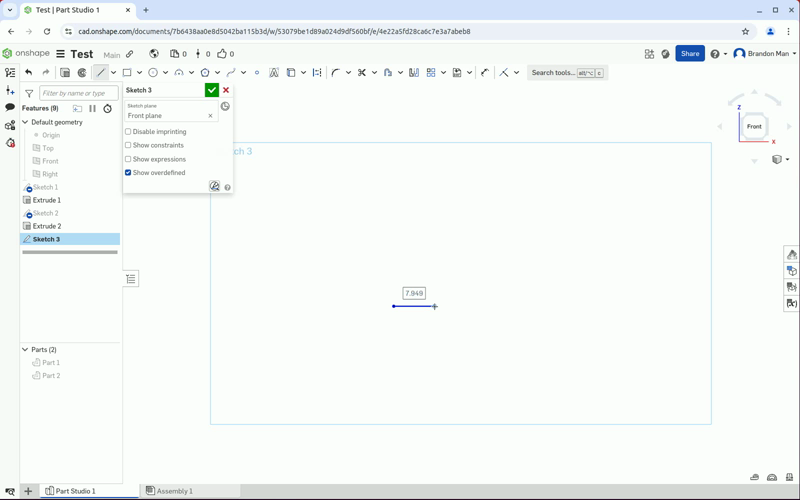
mouse_move(464, 306)
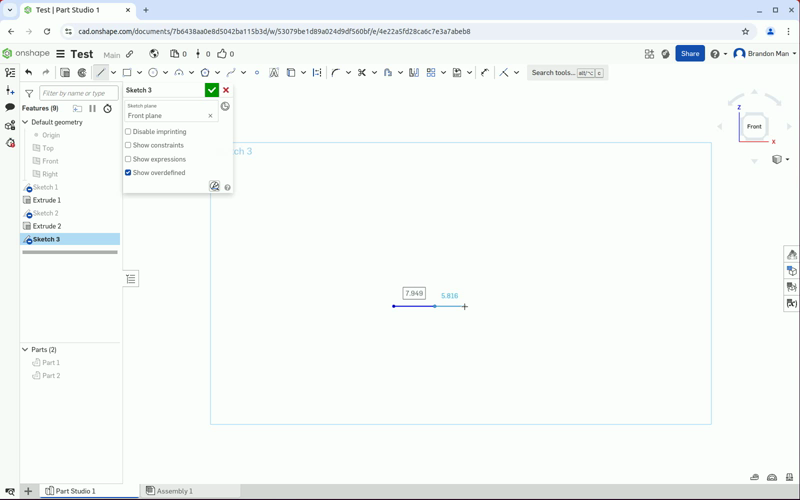
mouse_move(433, 304)
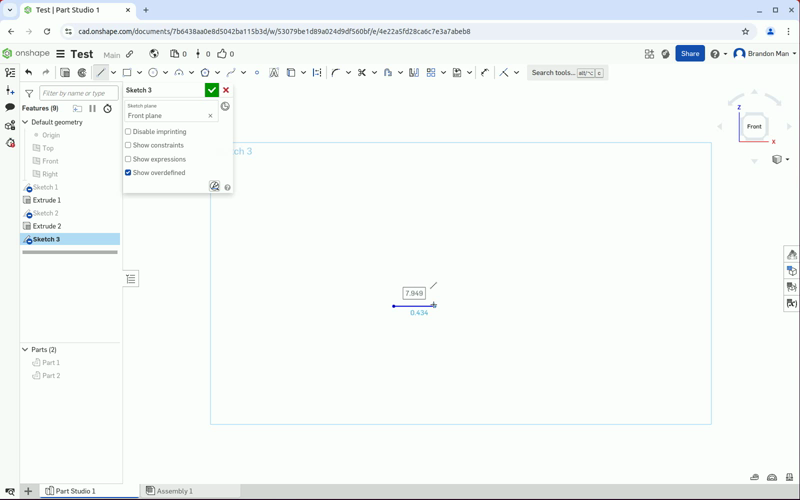
scroll(6)
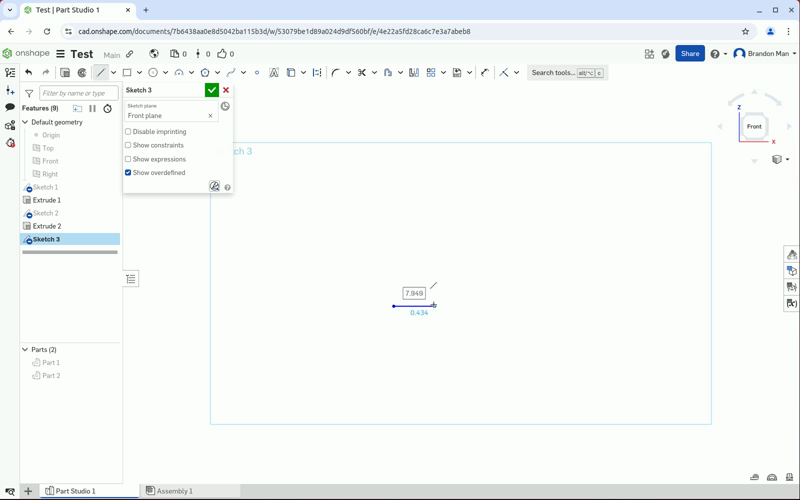
scroll(6)
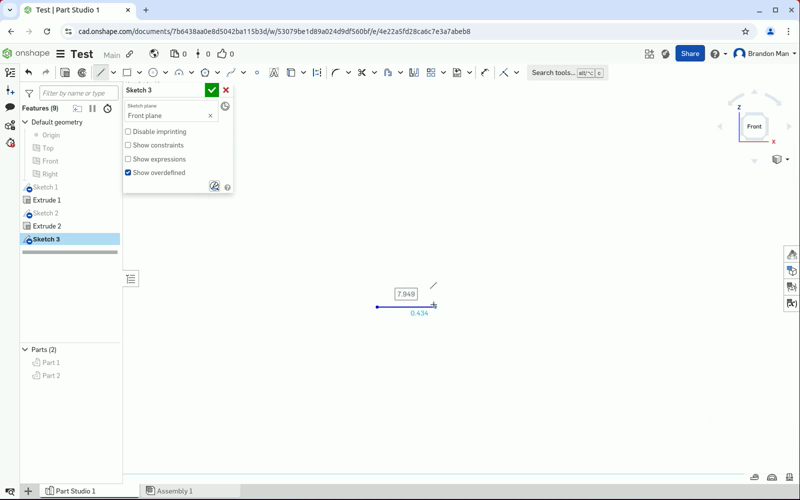
scroll(6)
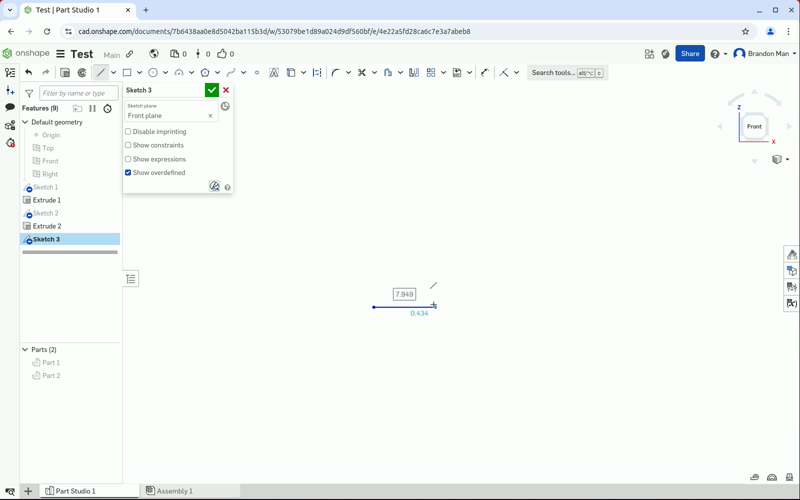
scroll(6)
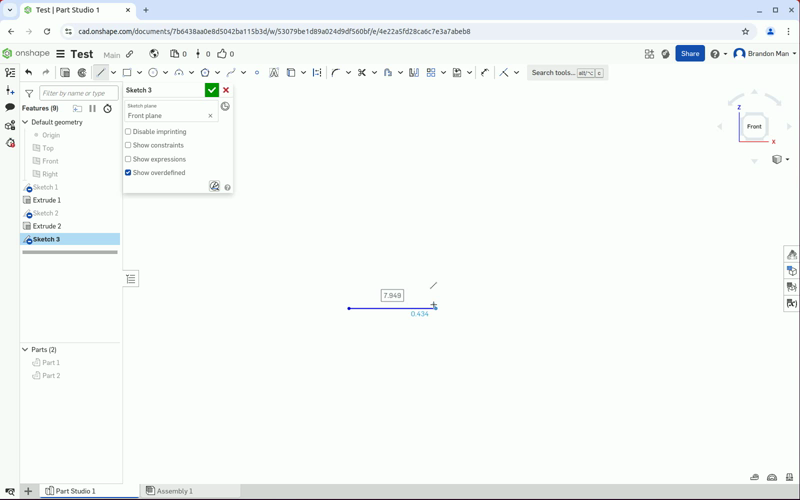
scroll(6)
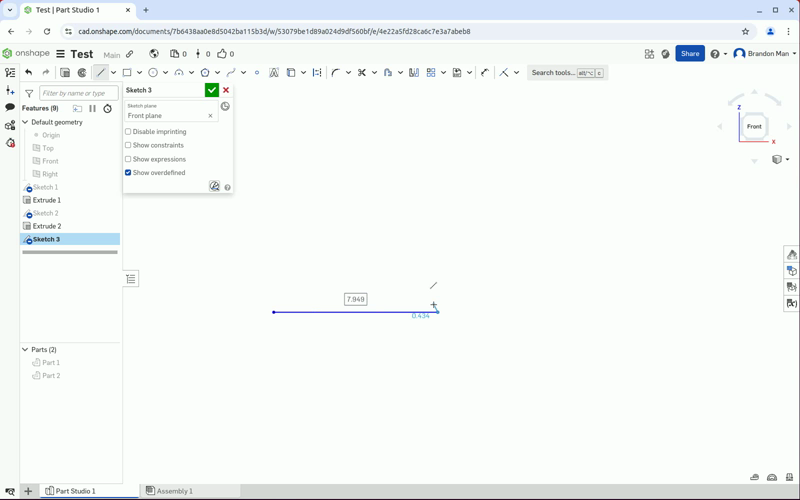
scroll(6)
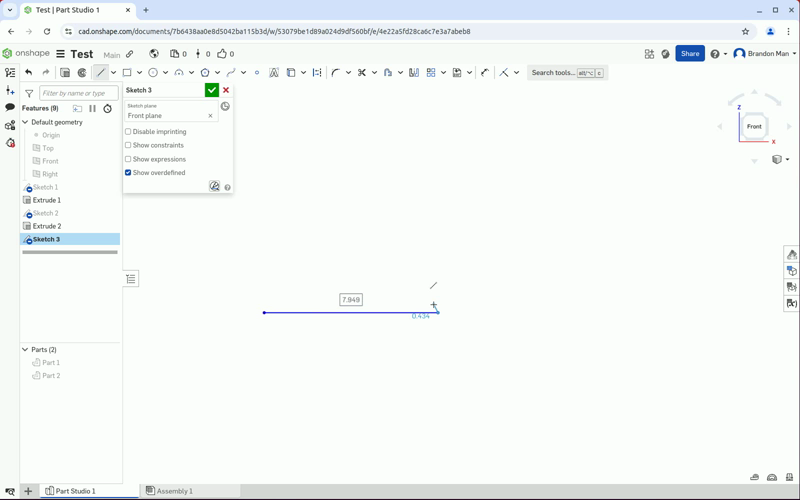
scroll(6)
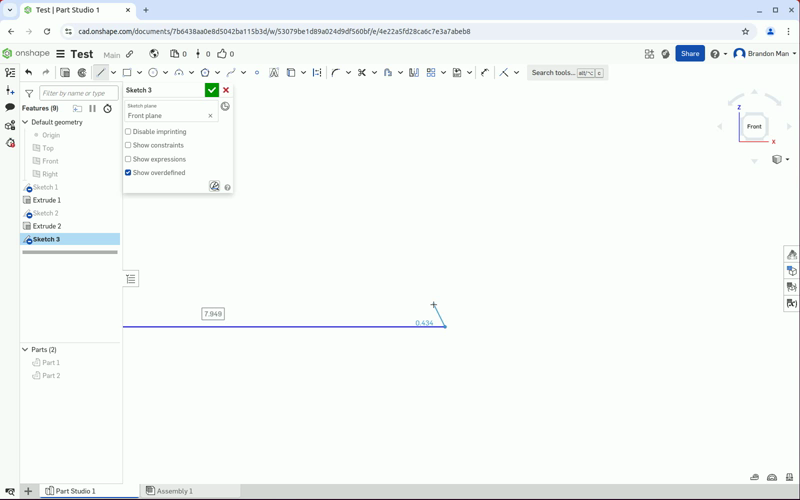
click(433, 304)
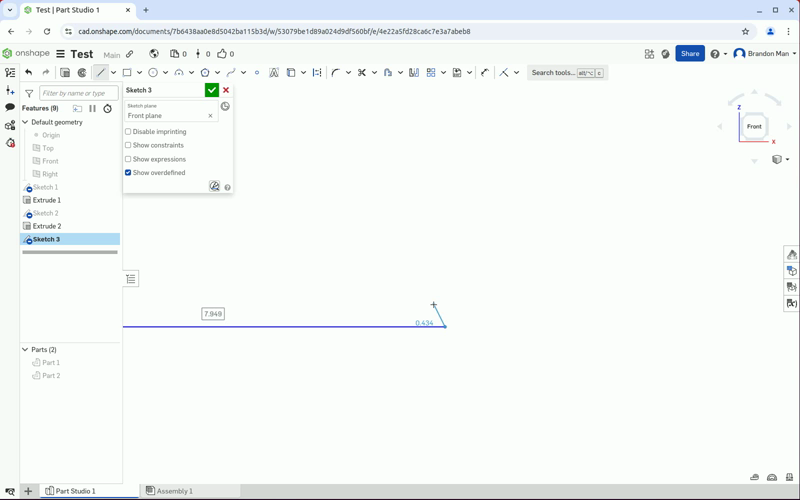
scroll(-6)
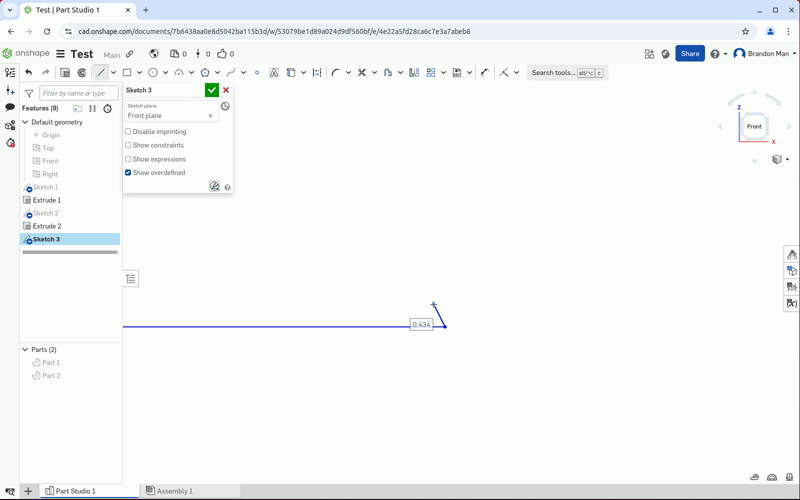
scroll(-6)
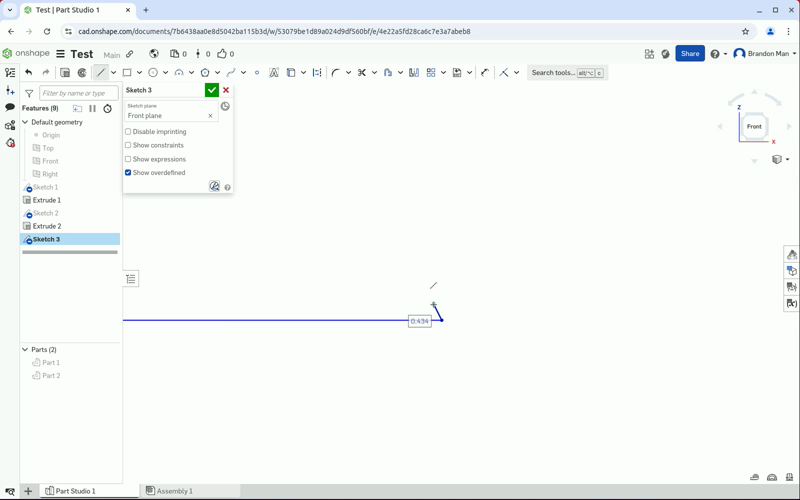
scroll(-6)
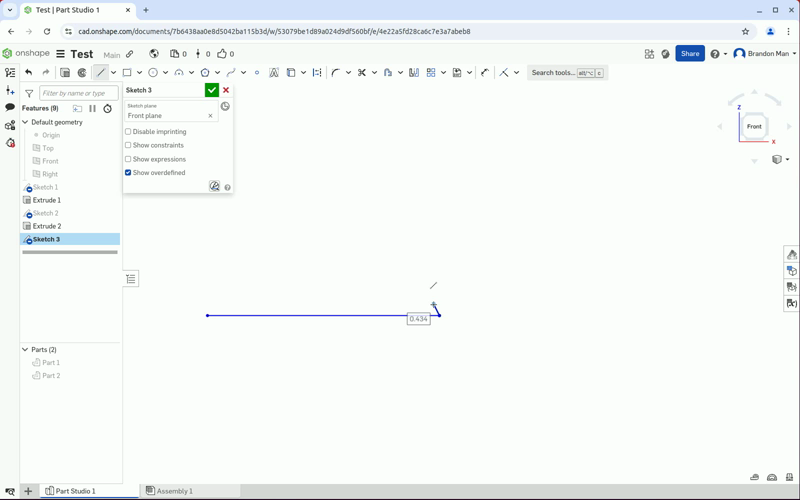
scroll(-6)
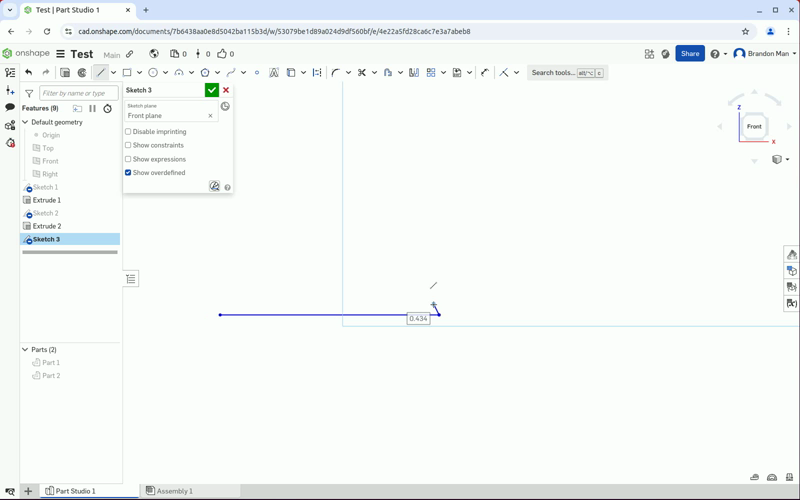
scroll(-6)
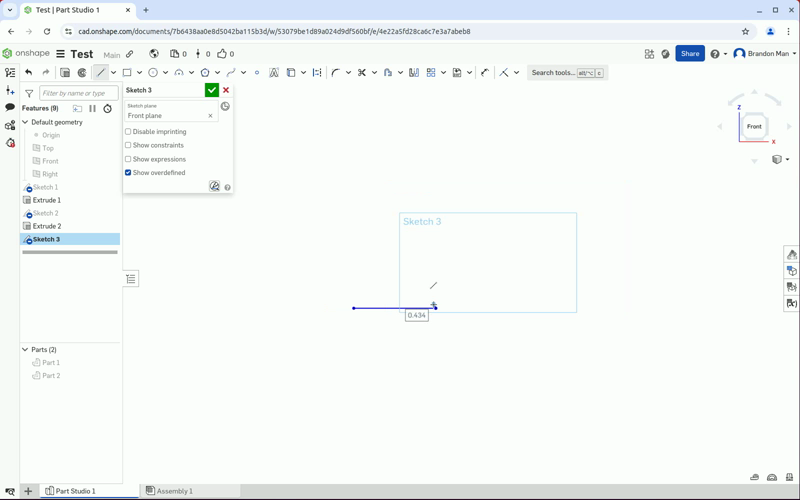
scroll(-6)
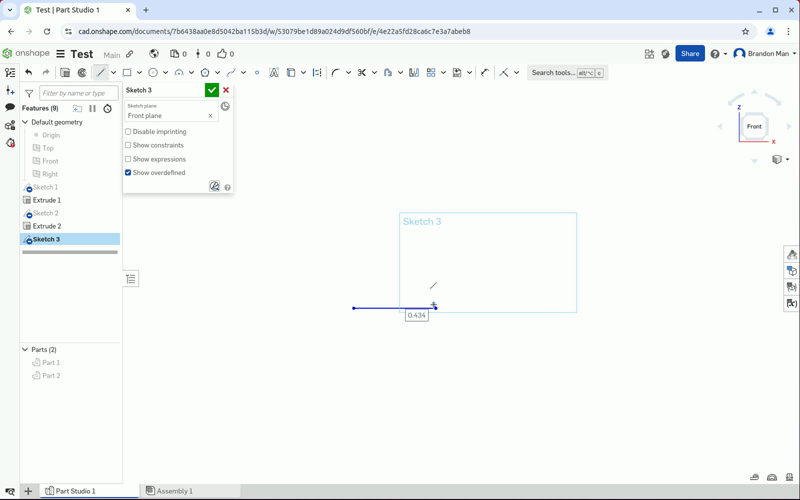
scroll(-6)
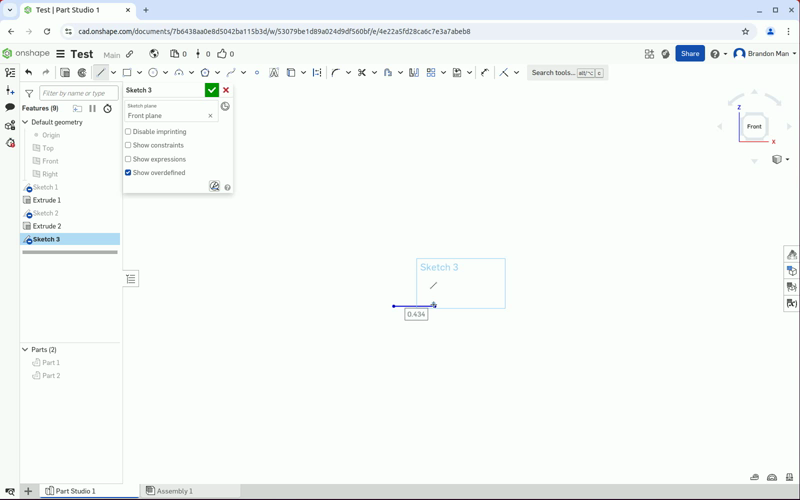
key_up(shift)
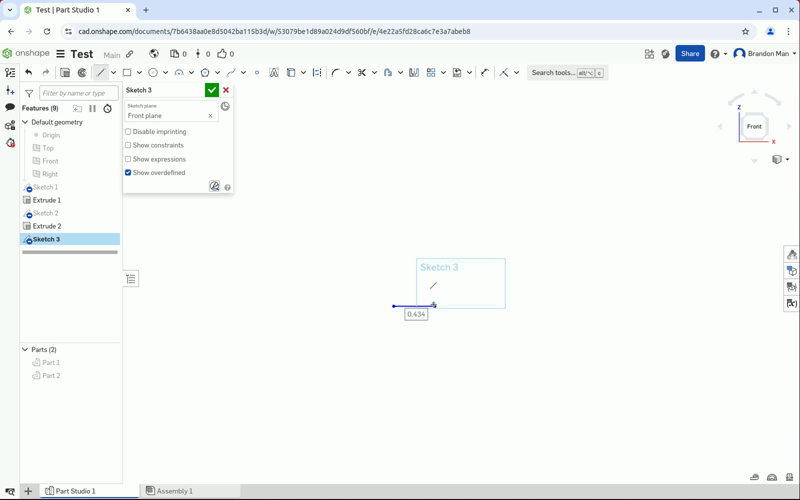
key_down(shift)
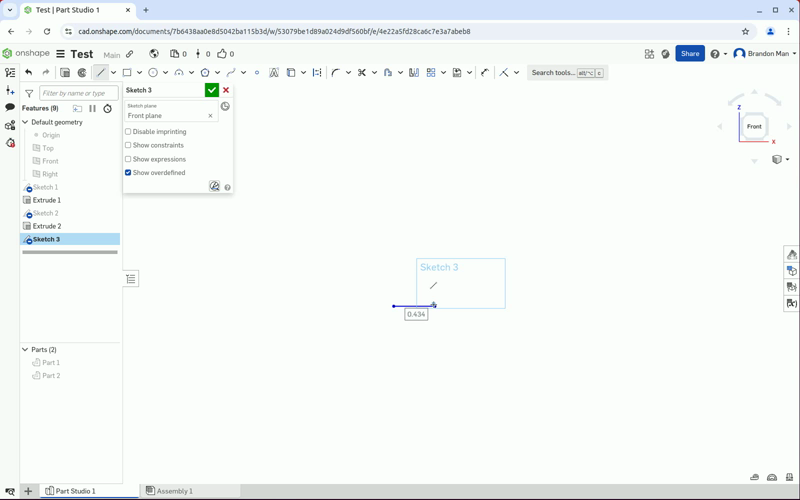
mouse_move(463, 304)
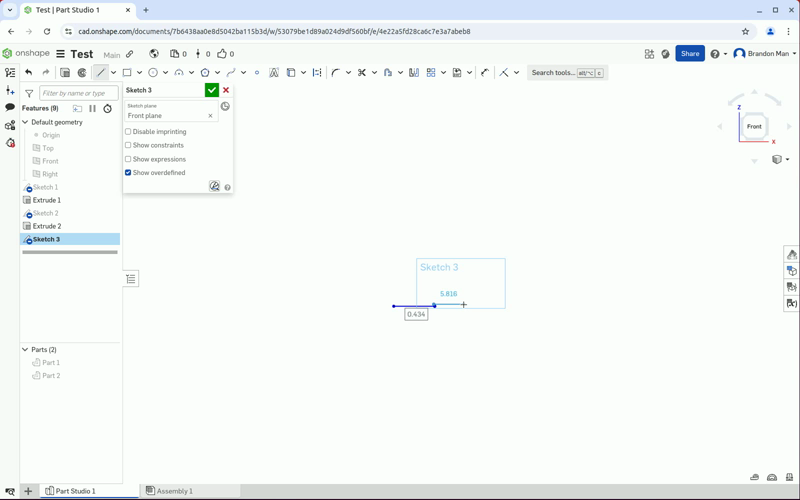
mouse_move(431, 304)
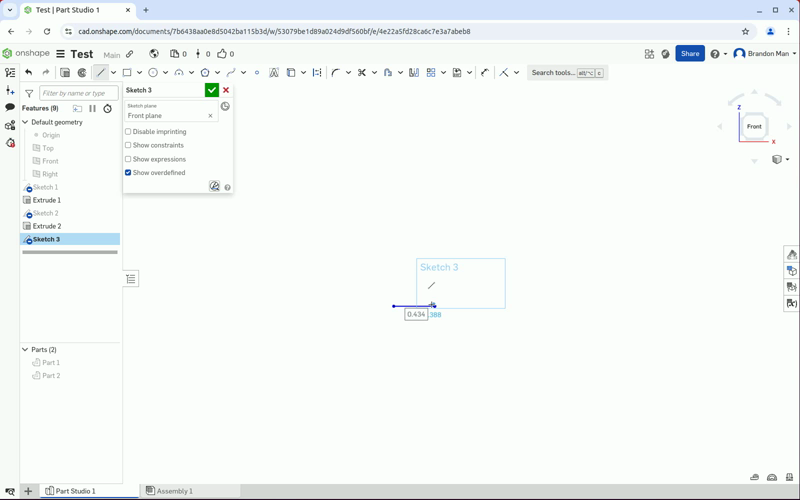
scroll(6)
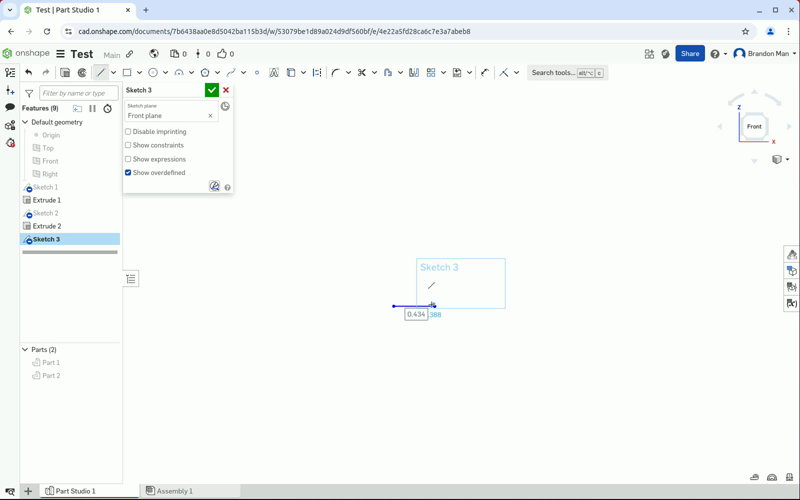
scroll(6)
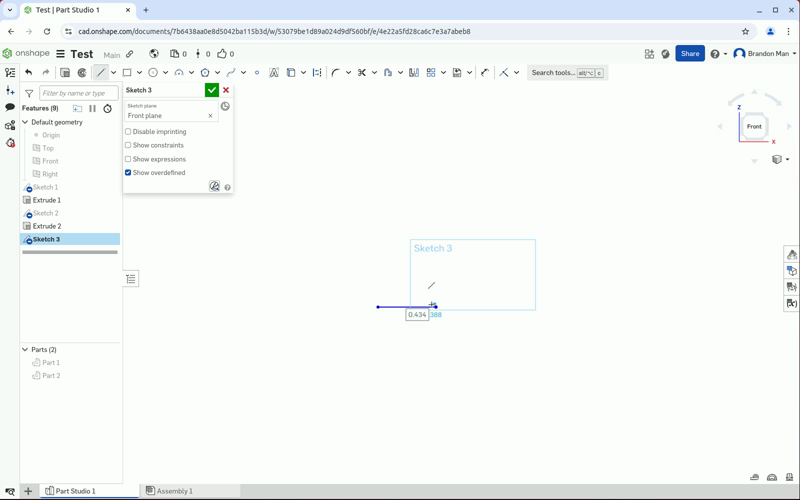
scroll(6)
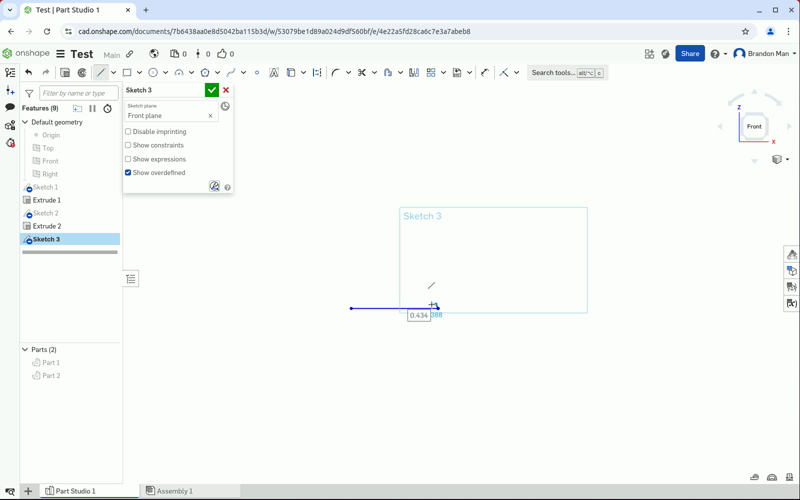
scroll(6)
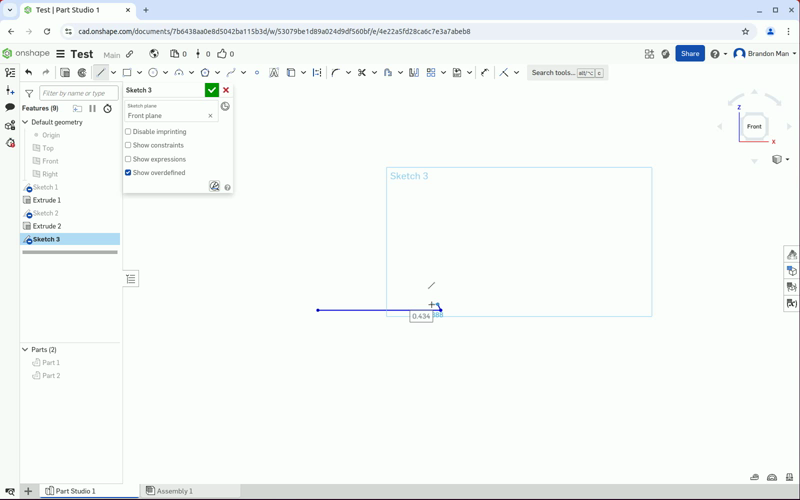
scroll(6)
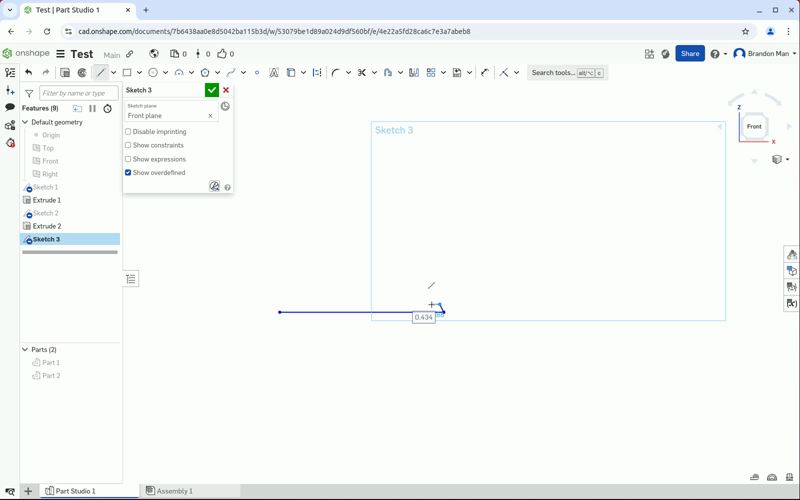
scroll(6)
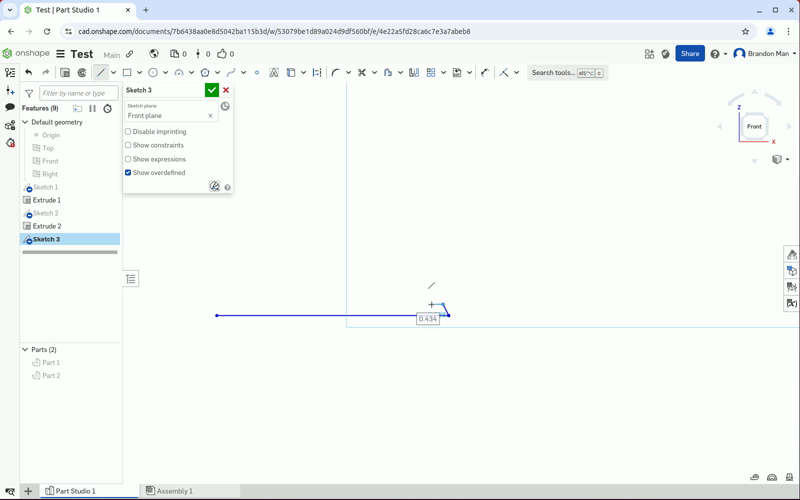
scroll(6)
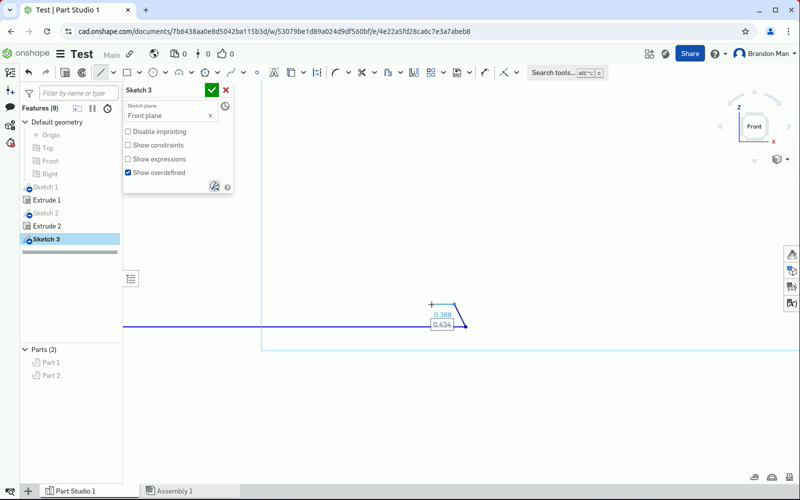
click(431, 304)
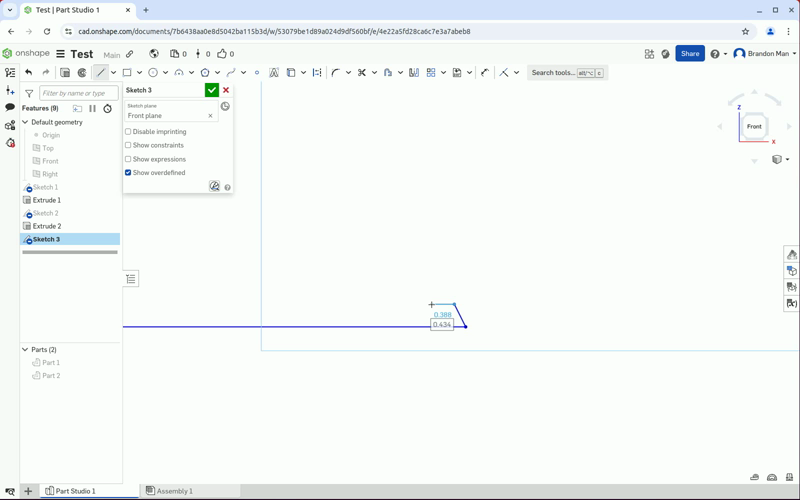
scroll(-6)
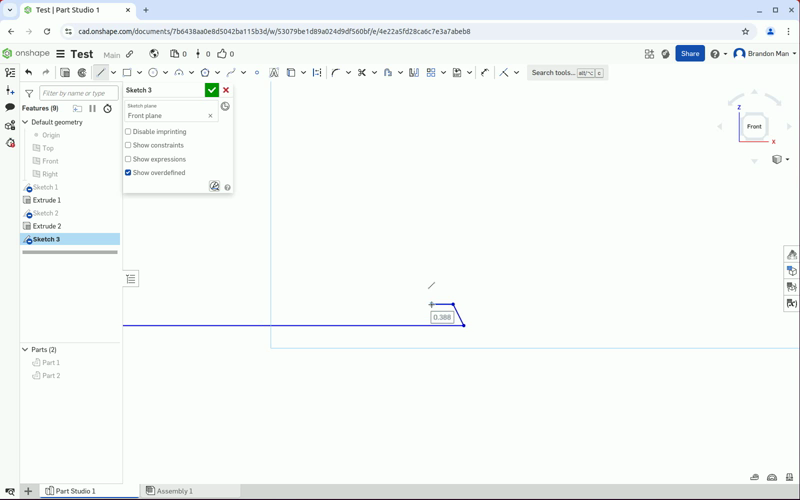
scroll(-6)
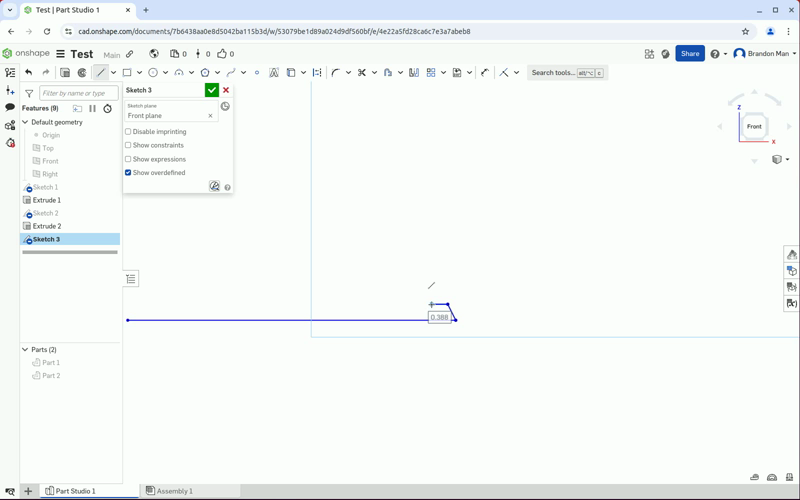
scroll(-6)
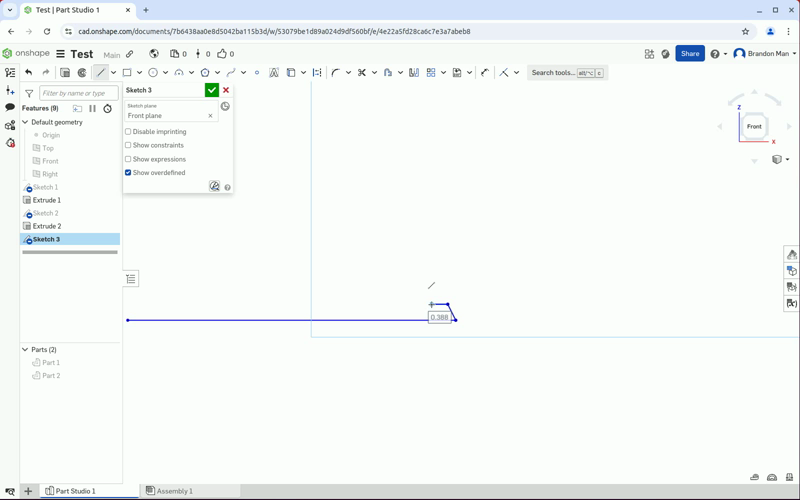
scroll(-6)
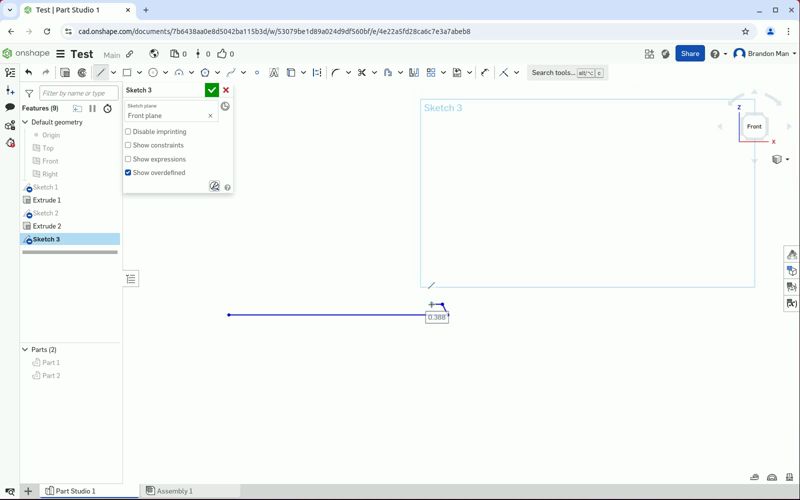
scroll(-6)
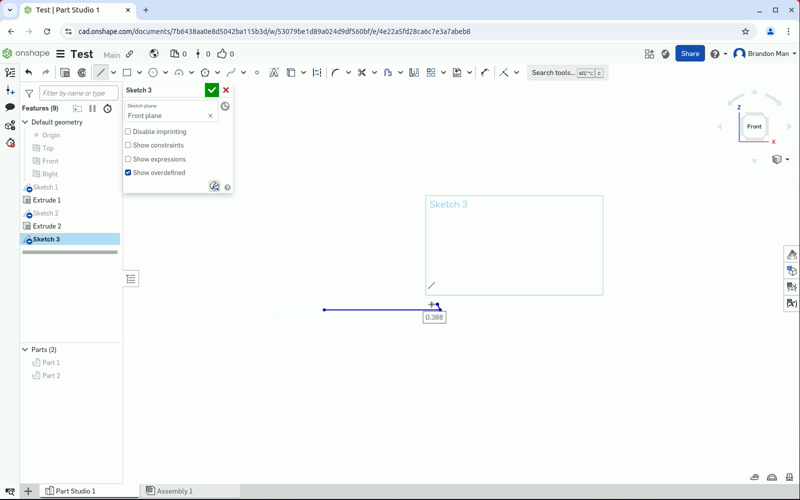
scroll(-6)
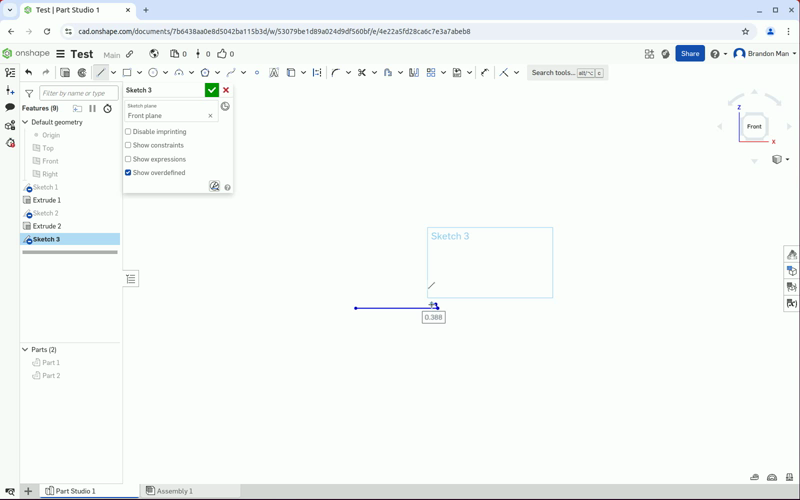
scroll(-6)
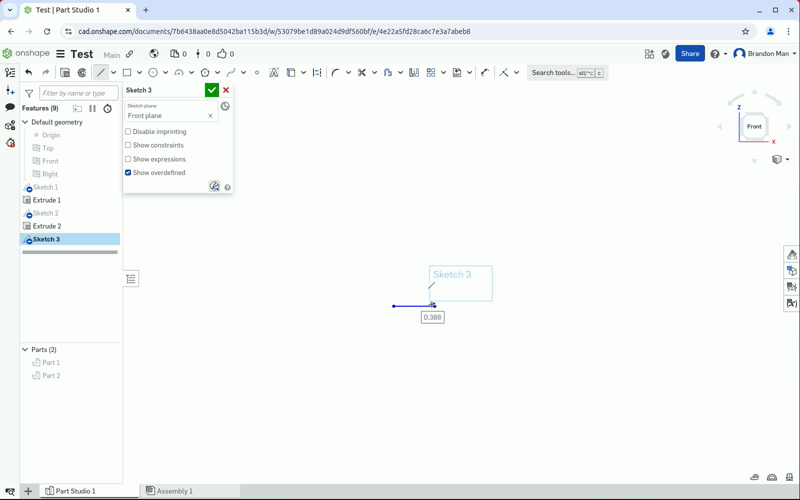
key_up(shift)
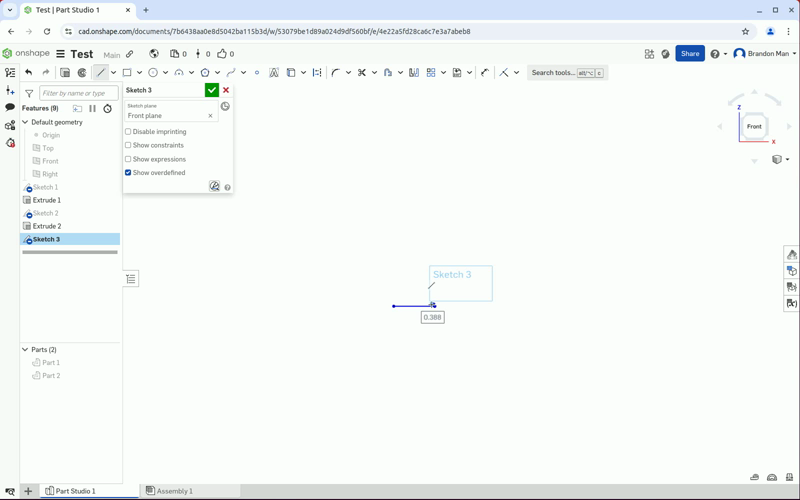
key_down(shift)
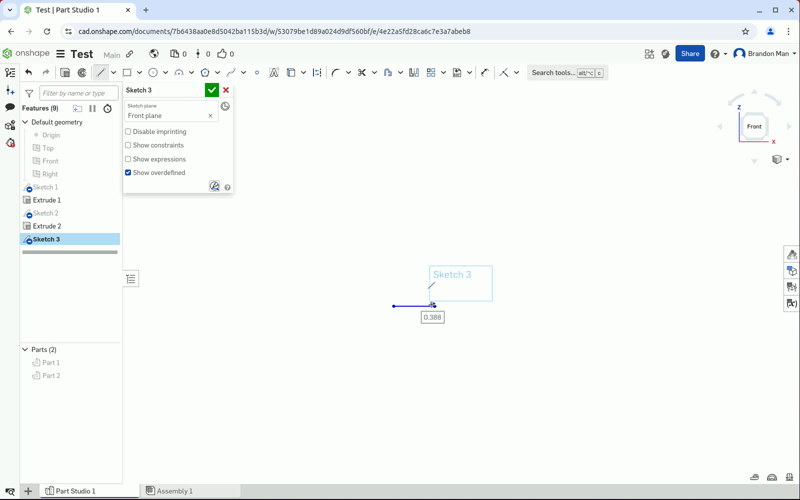
mouse_move(461, 304)
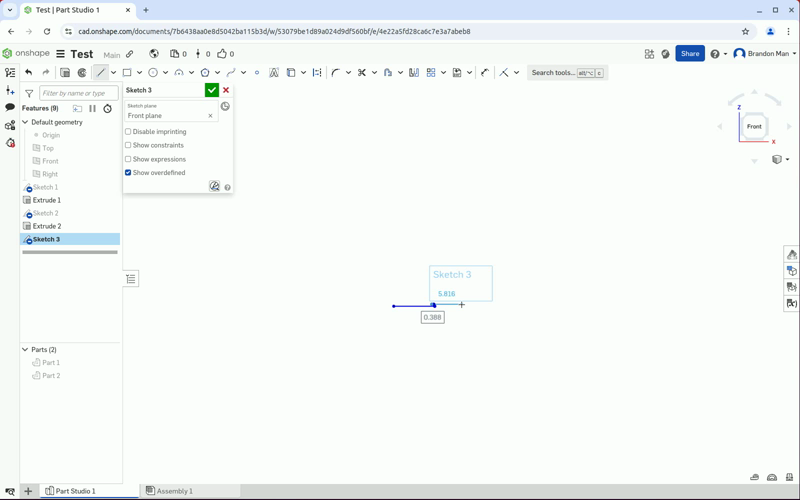
mouse_move(414, 304)
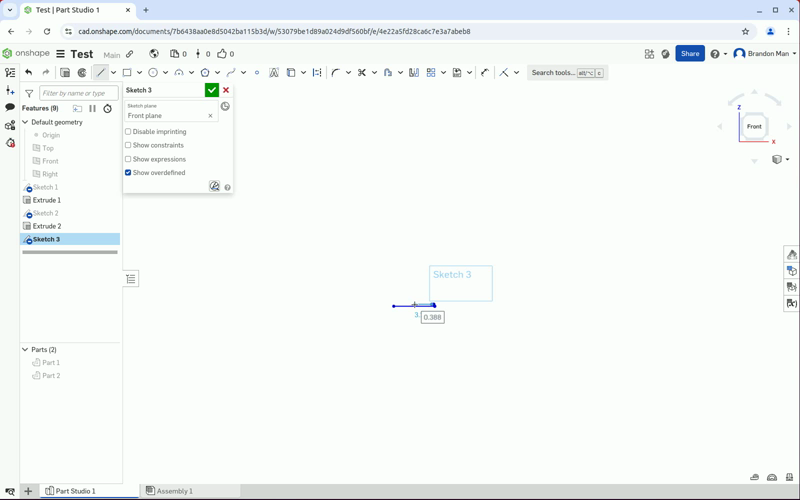
click(414, 304)
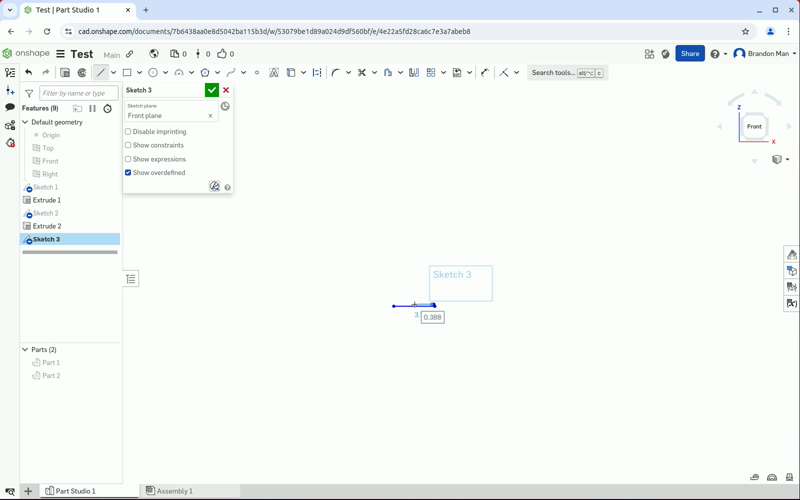
key_up(shift)
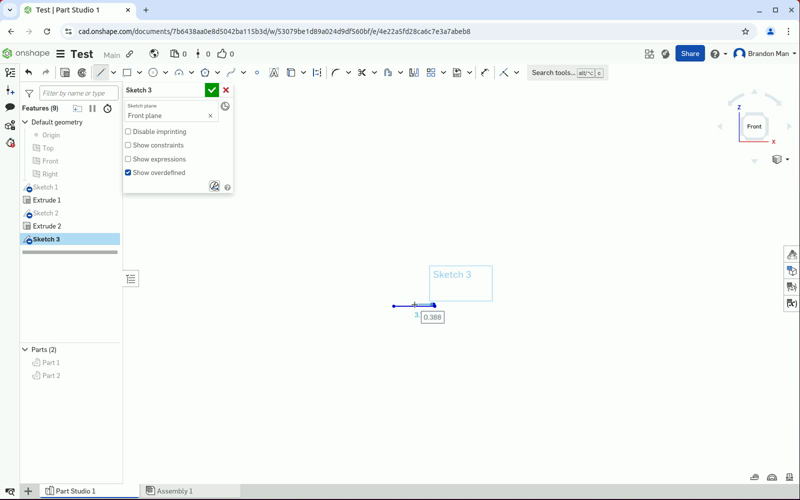
key_down(shift)
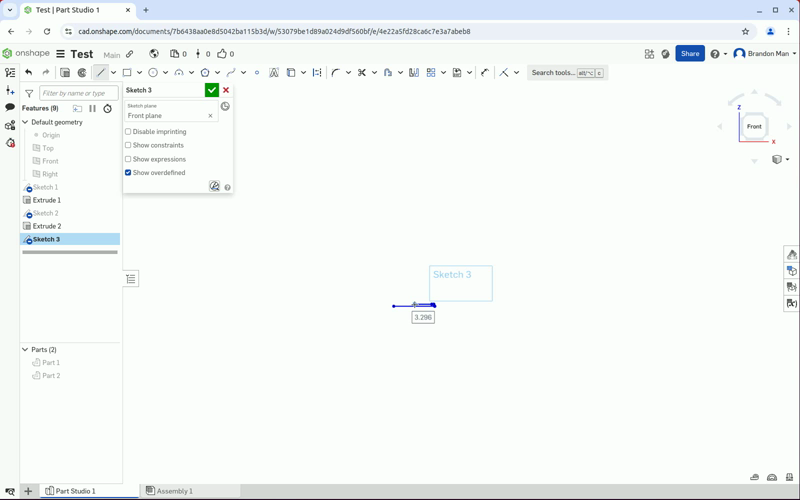
mouse_move(444, 304)
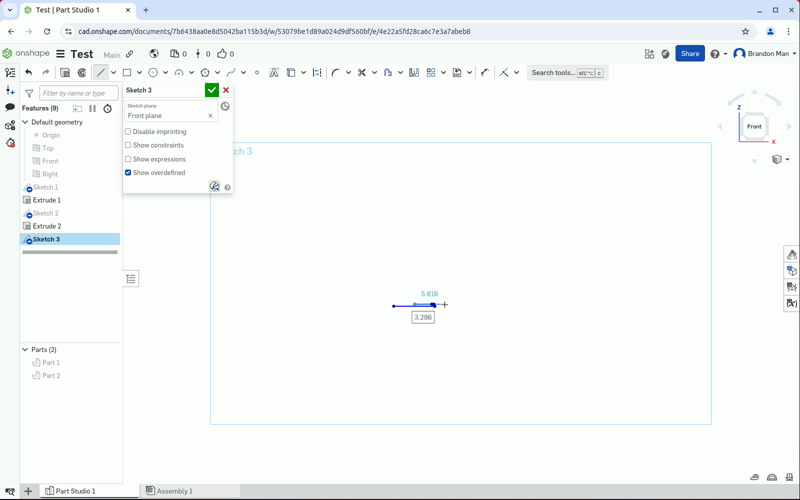
mouse_move(412, 304)
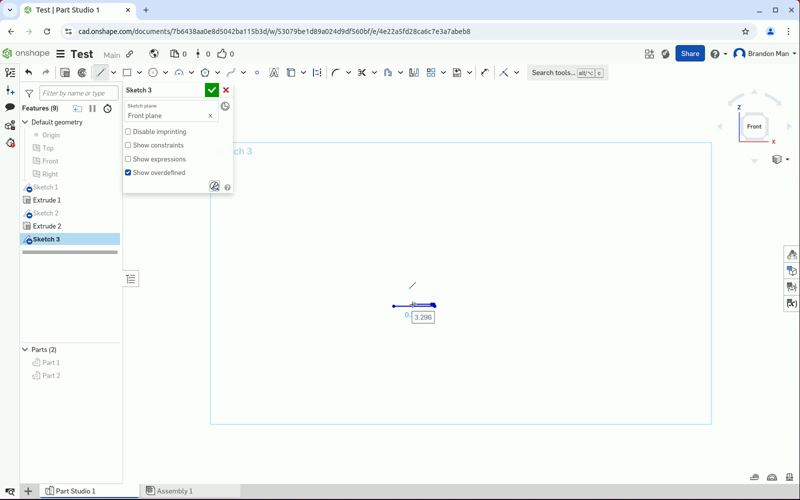
scroll(6)
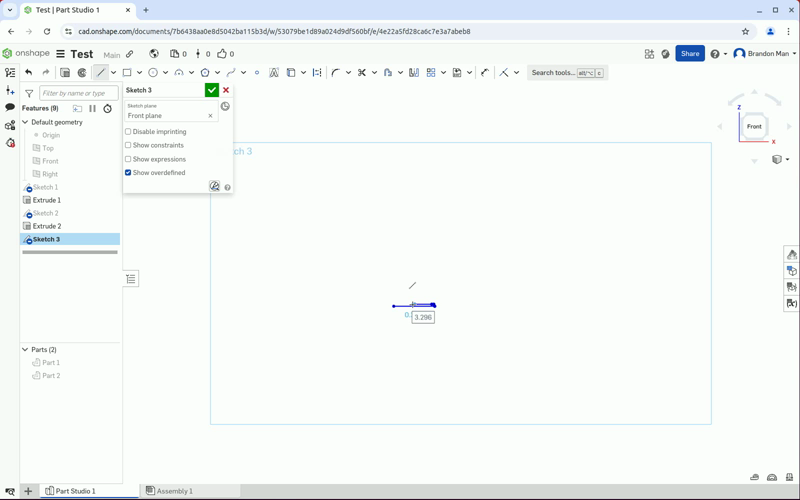
scroll(6)
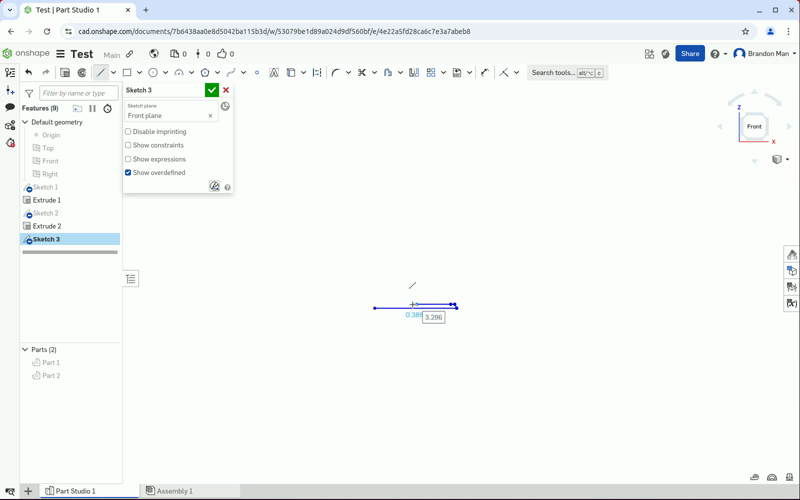
scroll(6)
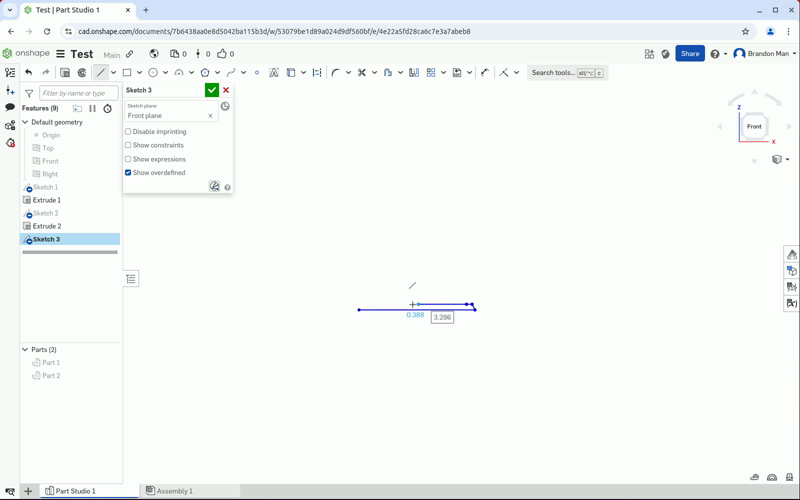
scroll(6)
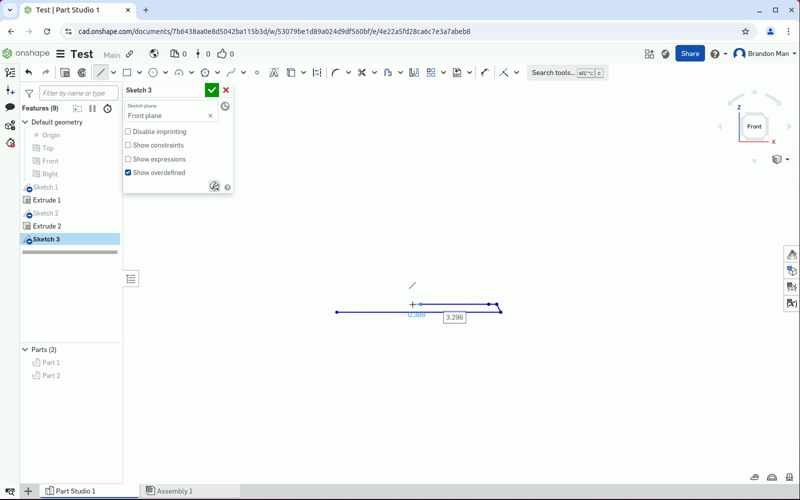
scroll(6)
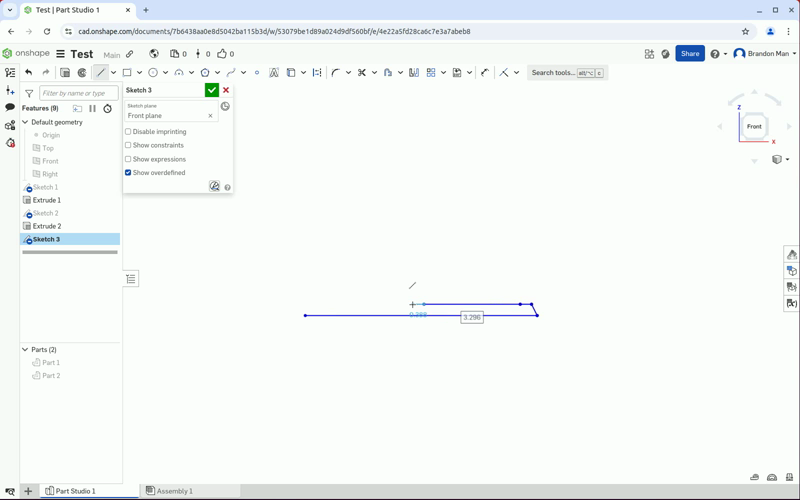
scroll(6)
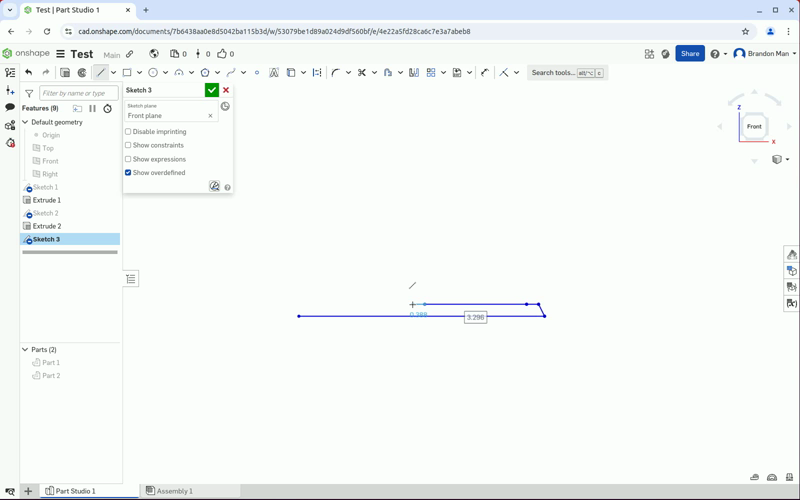
scroll(6)
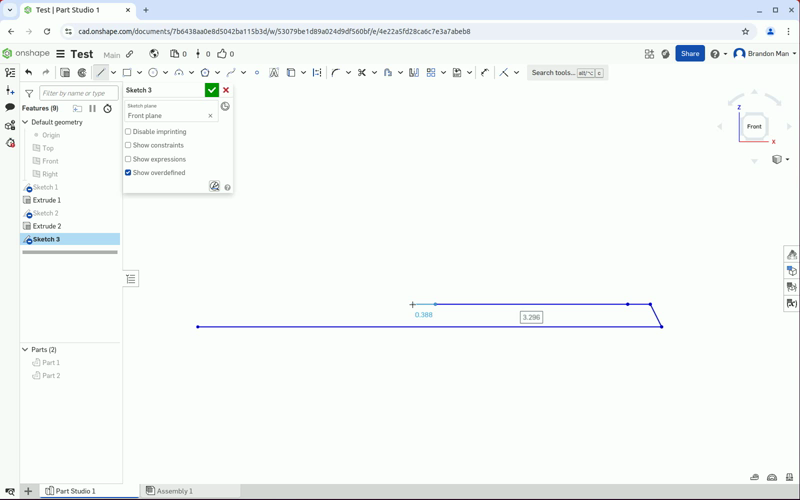
click(412, 304)
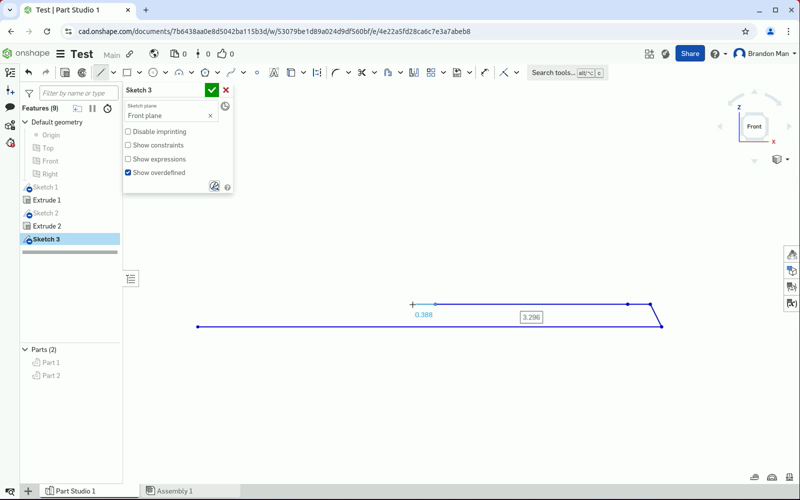
scroll(-6)
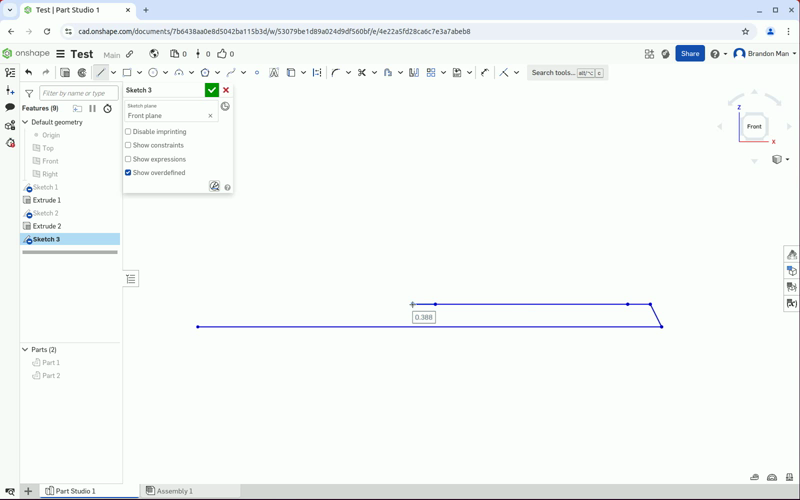
scroll(-6)
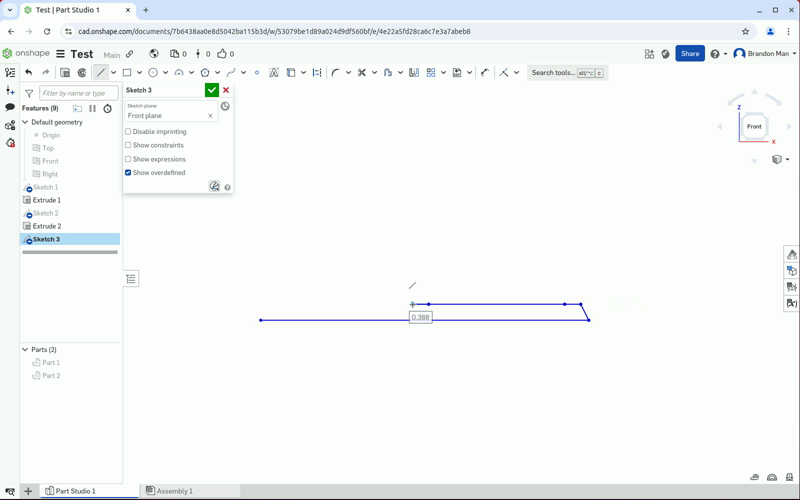
scroll(-6)
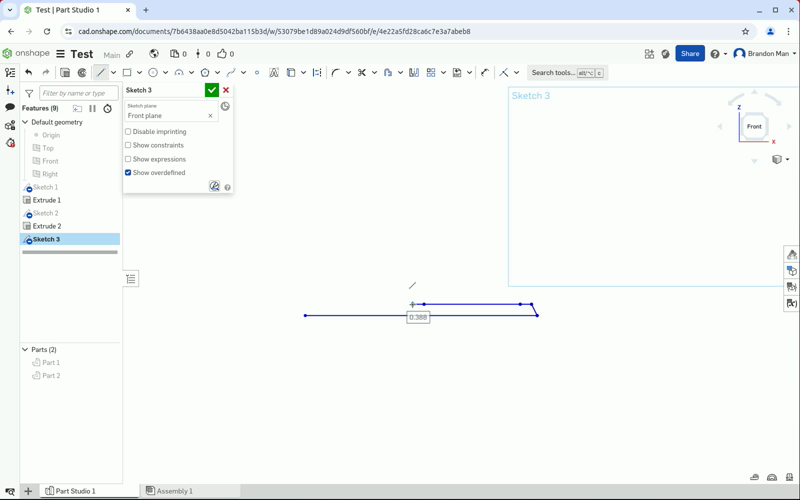
scroll(-6)
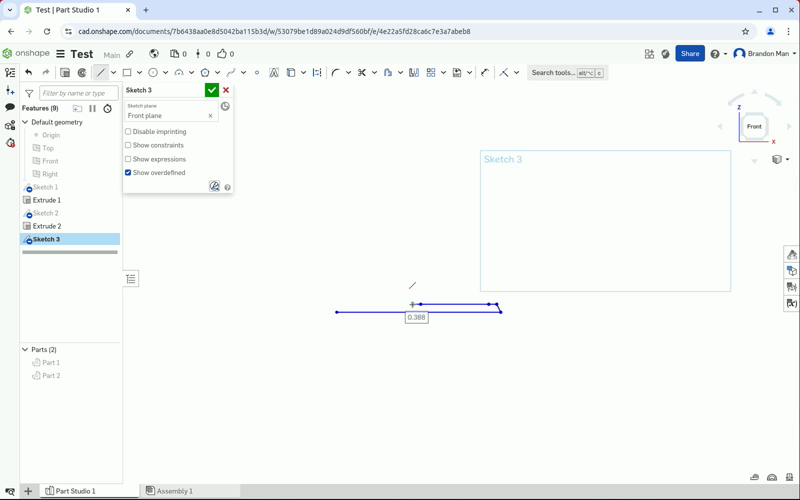
scroll(-6)
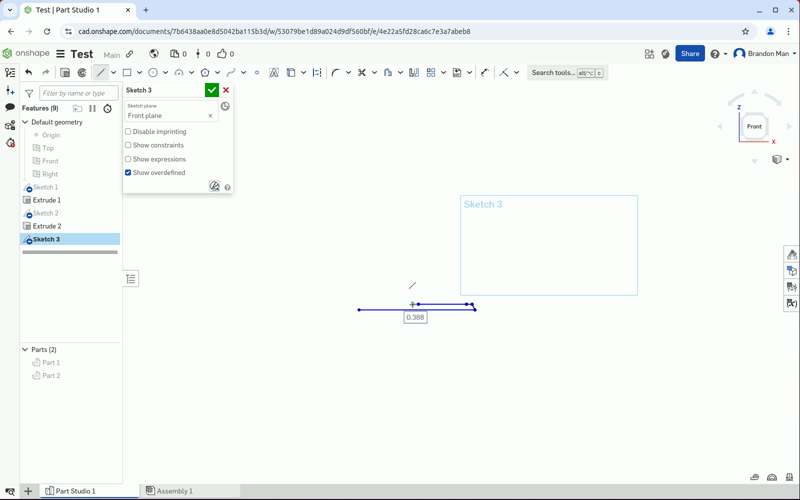
scroll(-6)
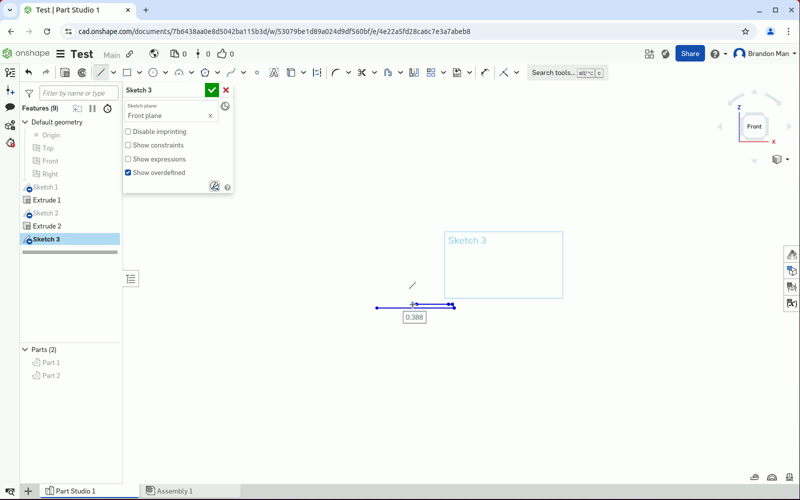
scroll(-6)
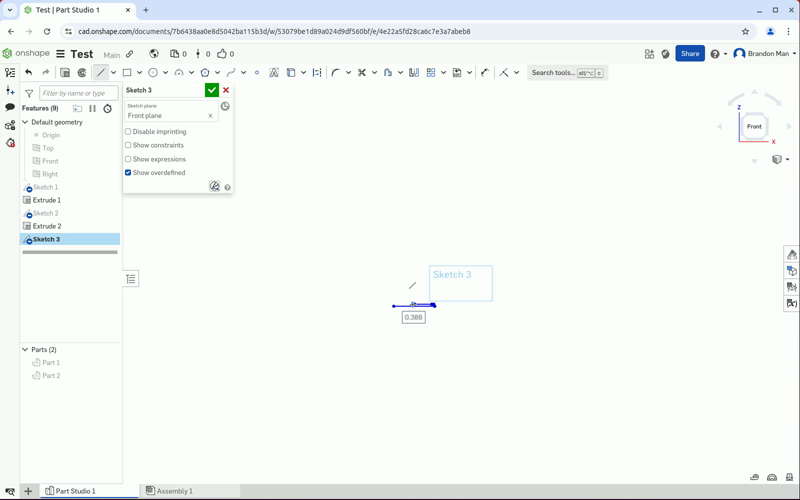
key_up(shift)
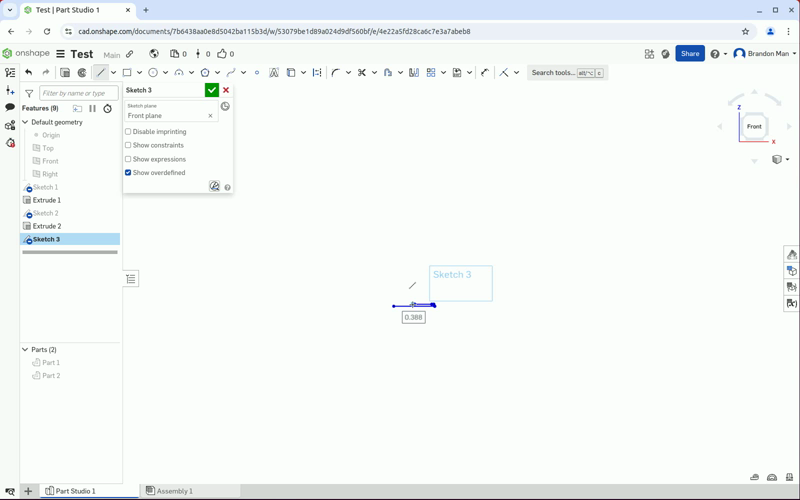
key_down(shift)
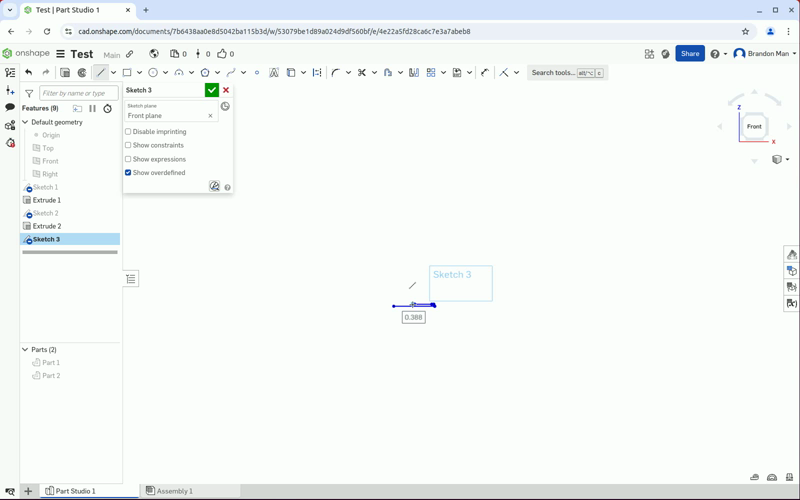
mouse_move(442, 304)
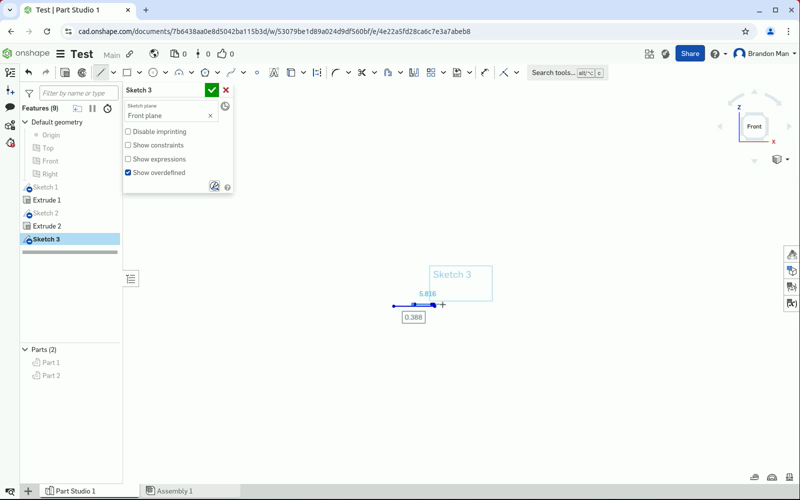
mouse_move(396, 304)
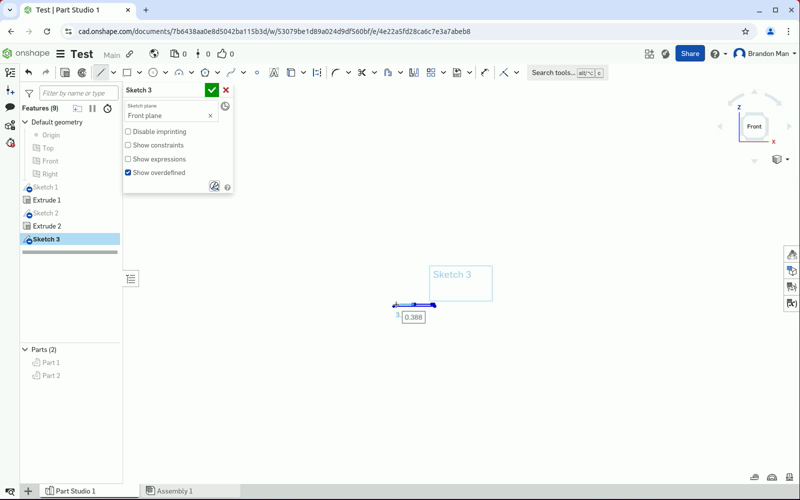
scroll(6)
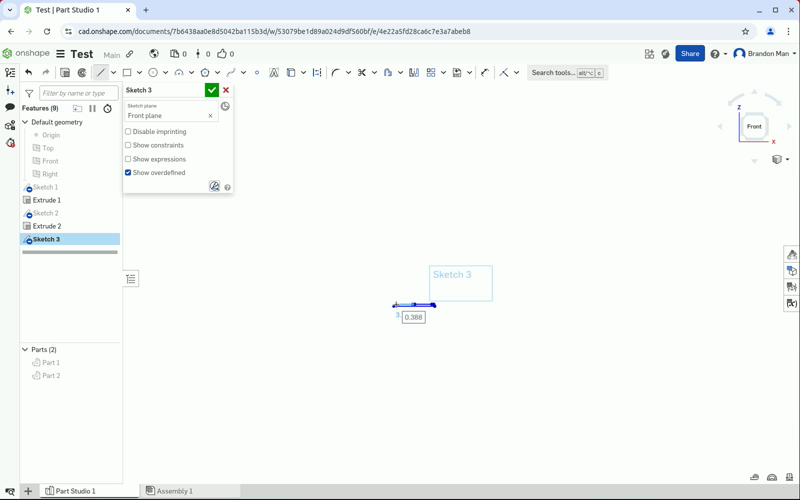
scroll(6)
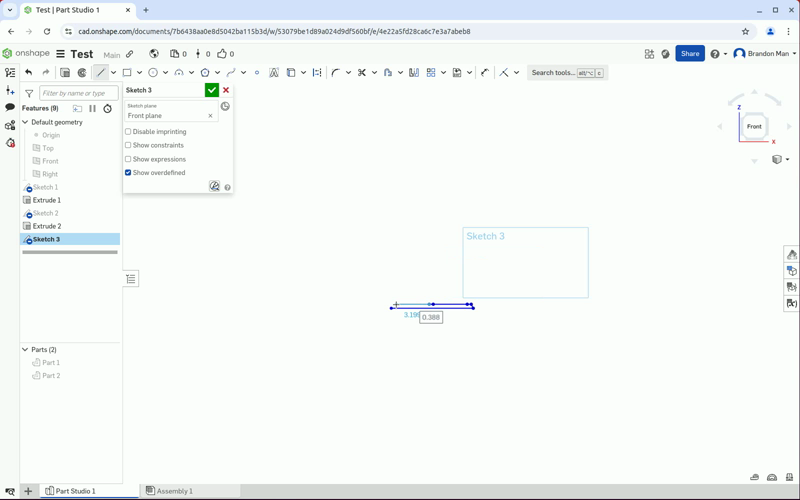
scroll(6)
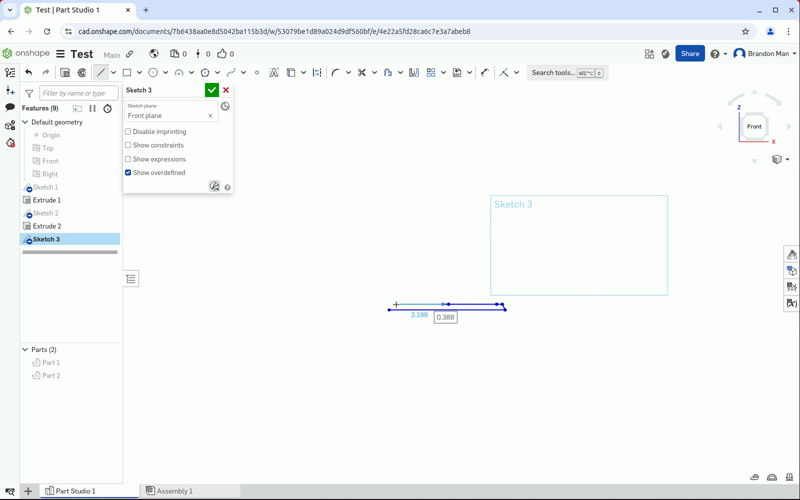
scroll(6)
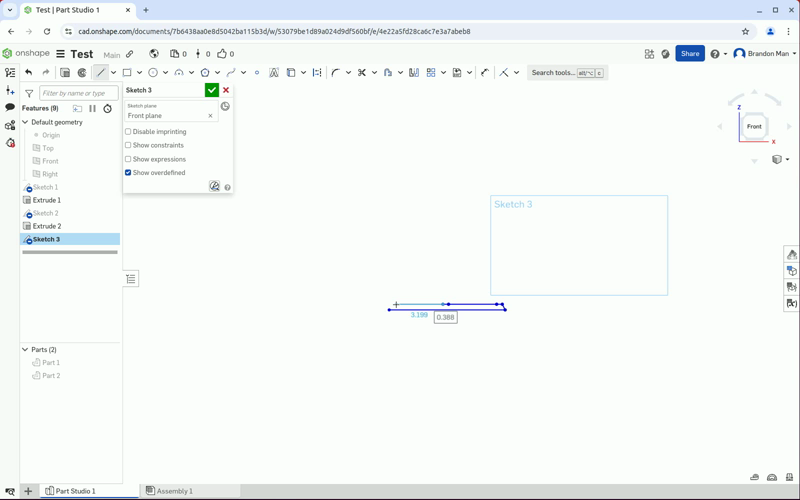
scroll(6)
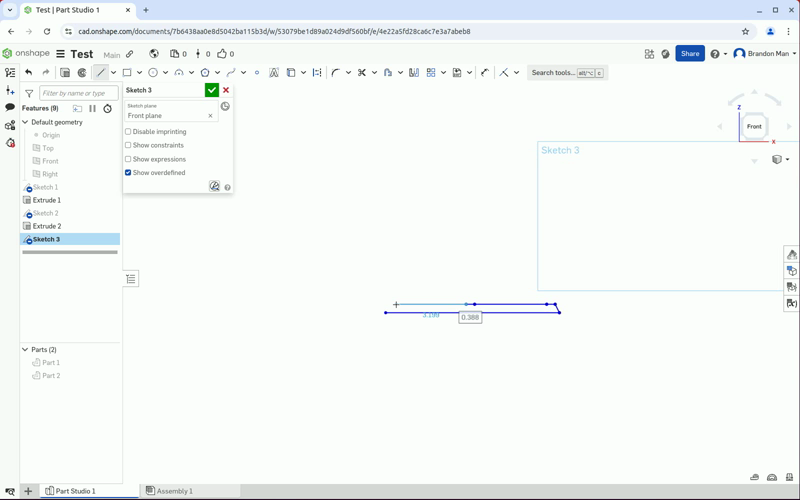
scroll(6)
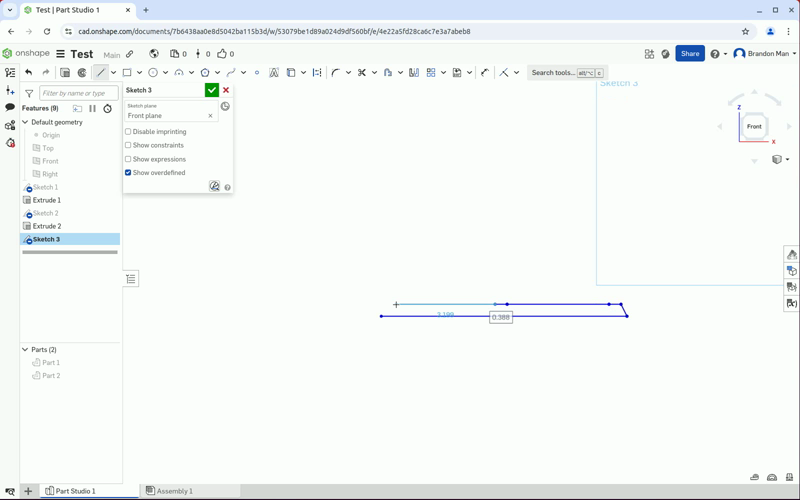
scroll(6)
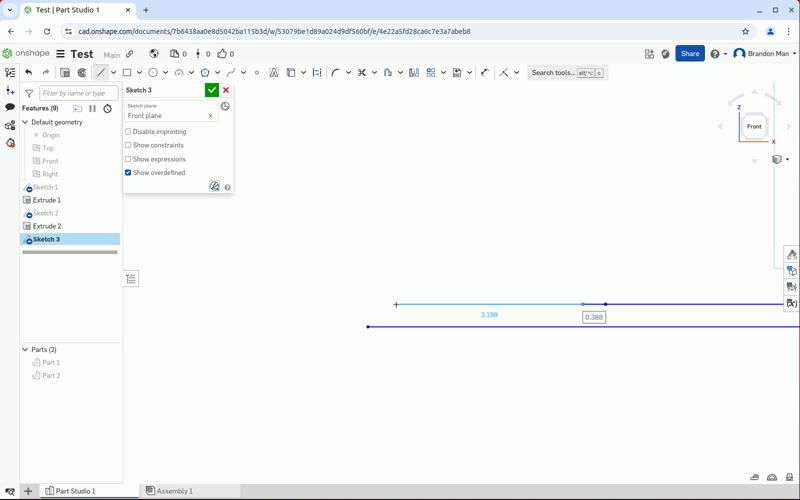
click(396, 304)
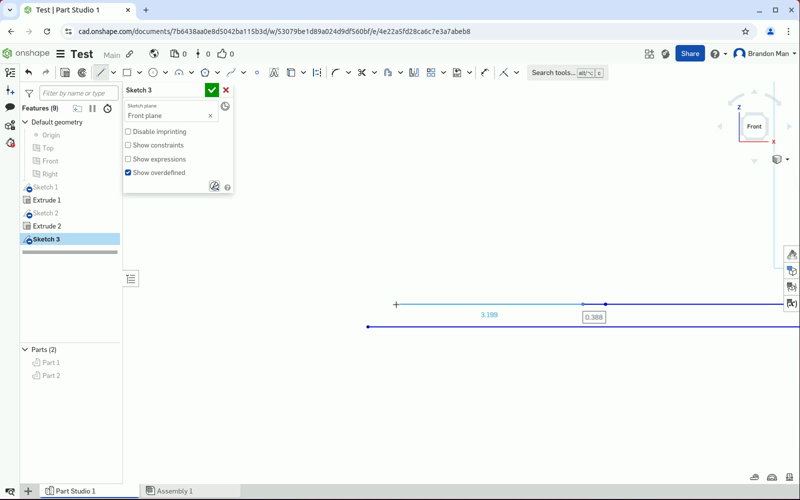
scroll(-6)
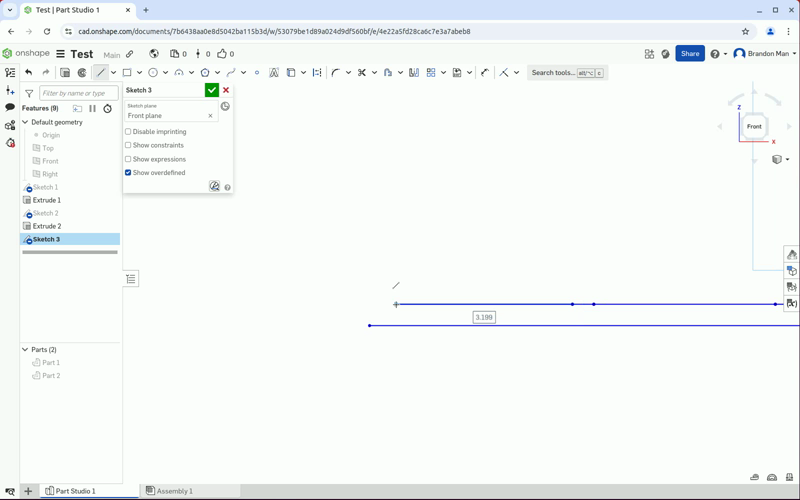
scroll(-6)
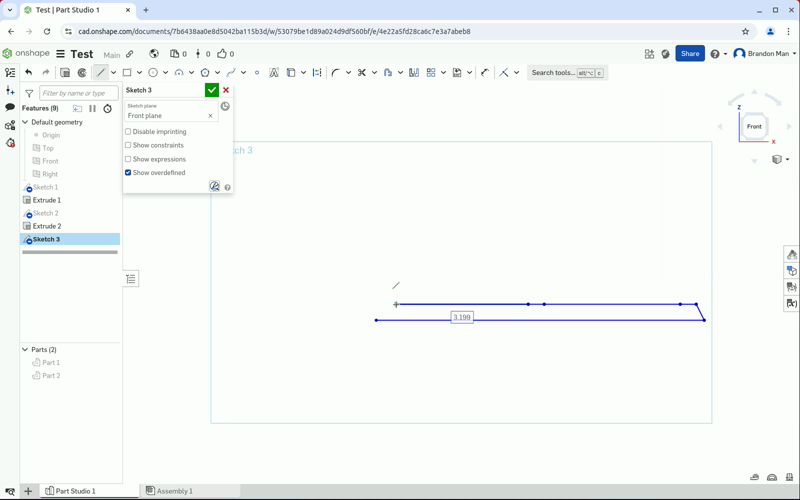
scroll(-6)
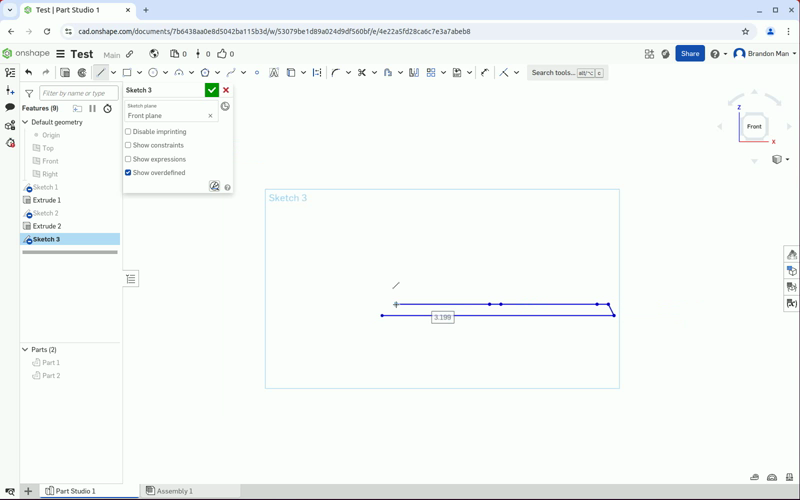
scroll(-6)
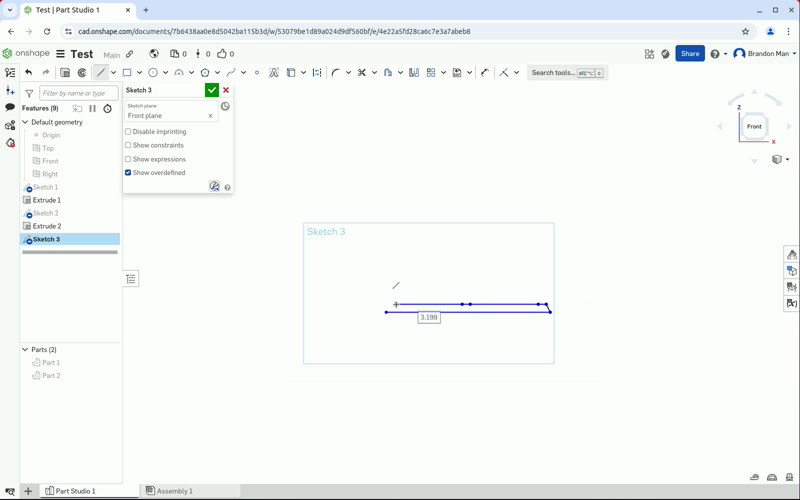
scroll(-6)
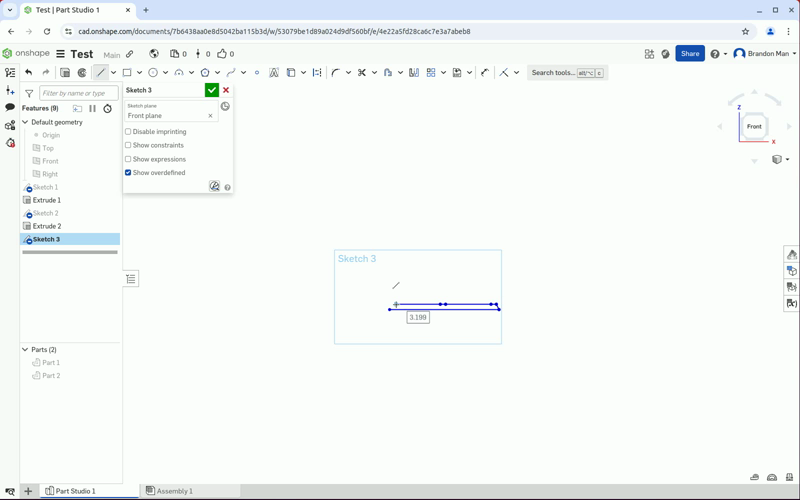
scroll(-6)
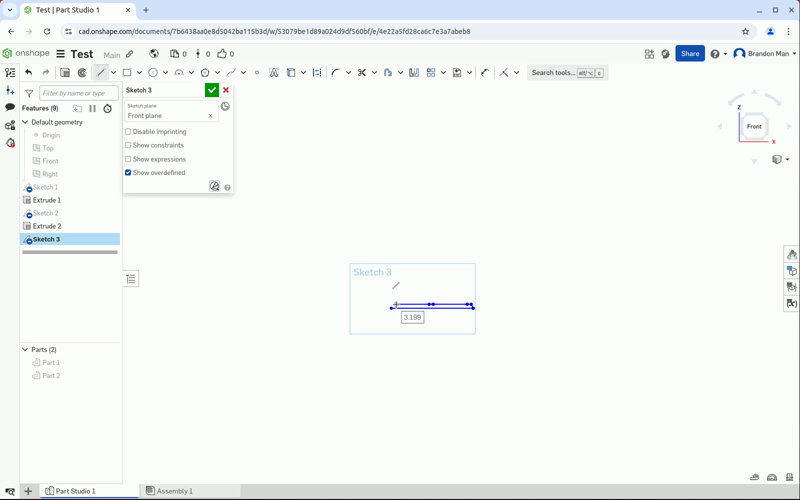
scroll(-6)
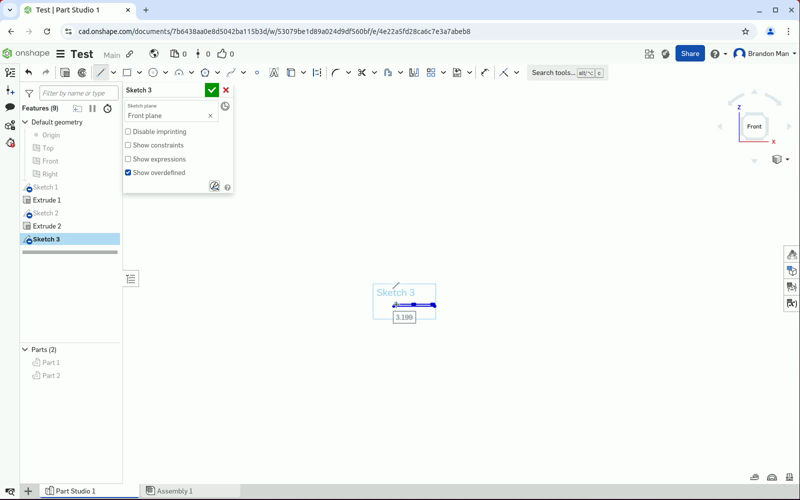
key_up(shift)
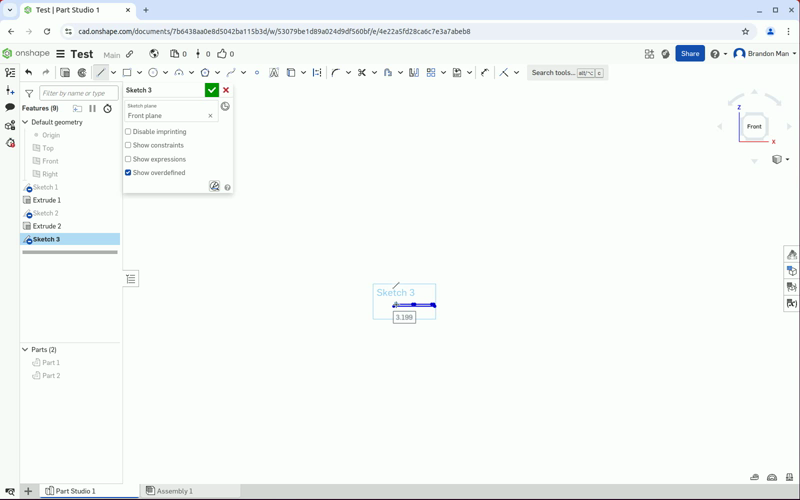
key_down(shift)
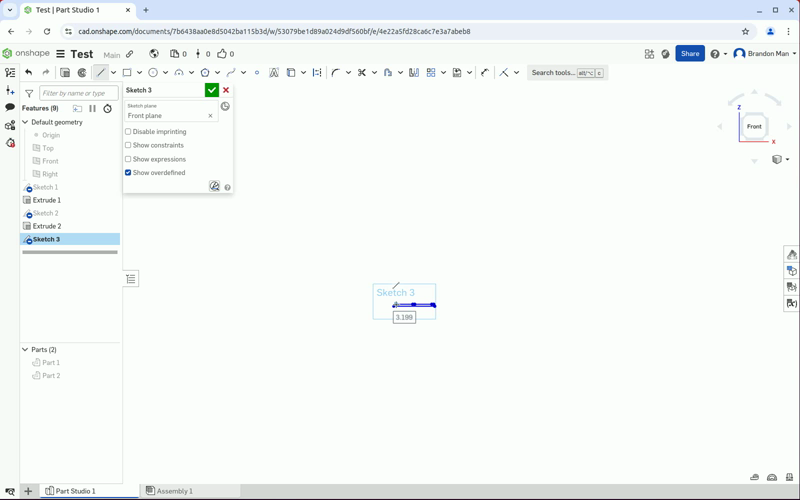
mouse_move(426, 304)
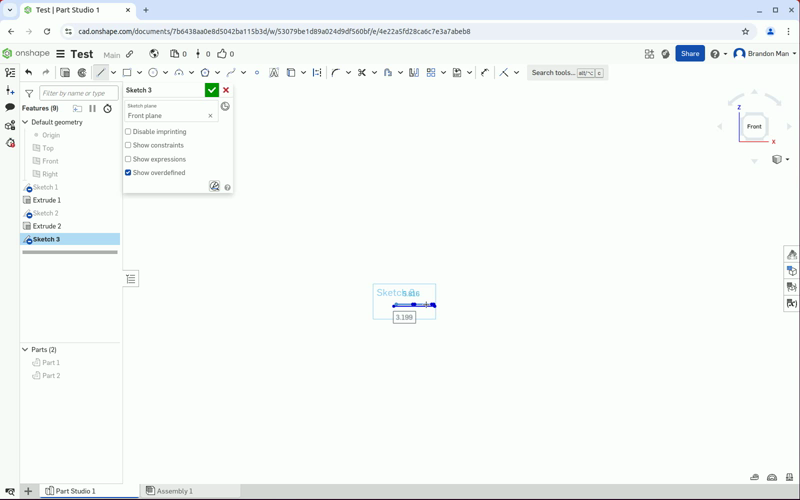
mouse_move(393, 304)
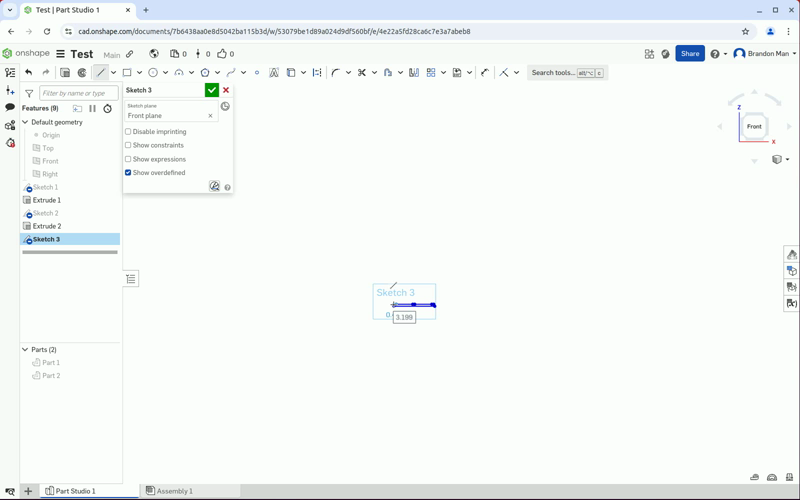
scroll(6)
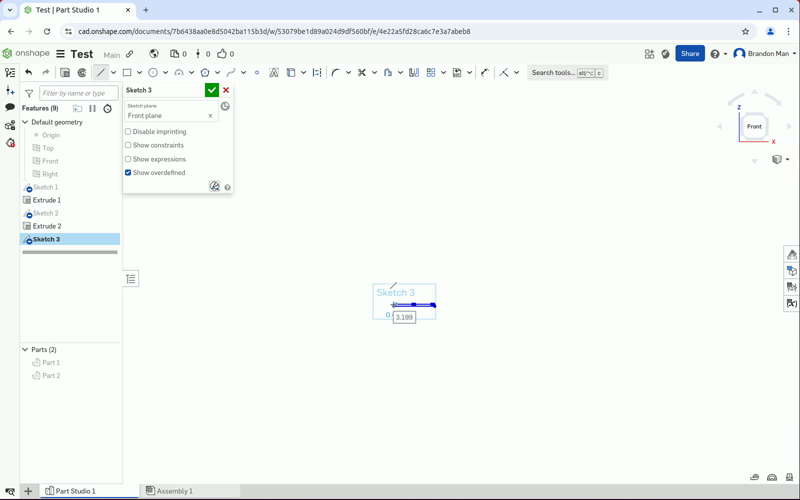
scroll(6)
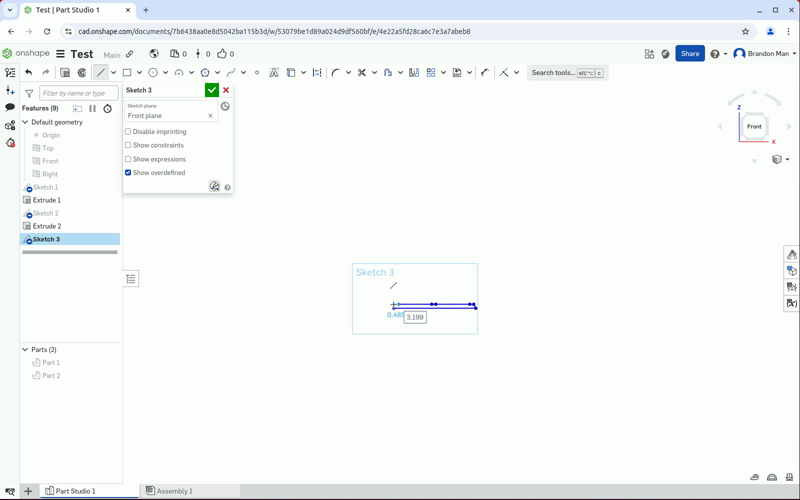
scroll(6)
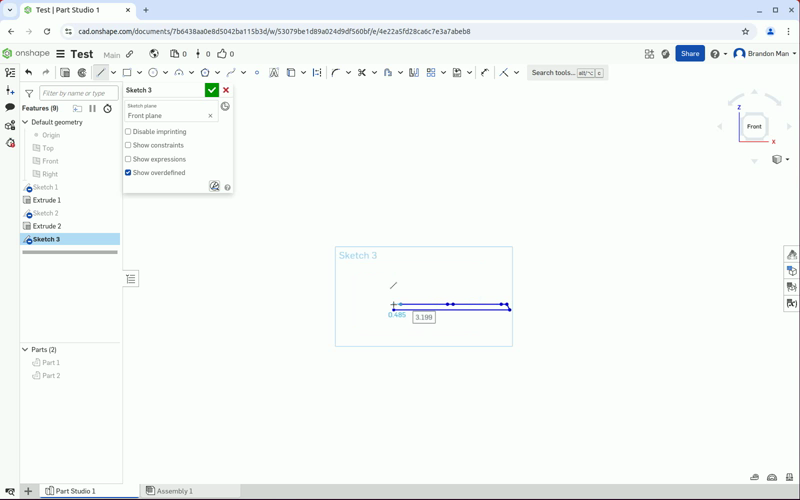
scroll(6)
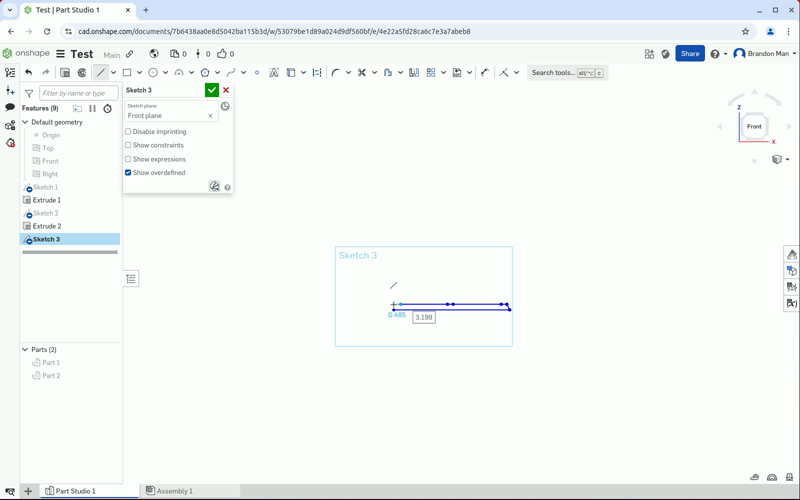
scroll(6)
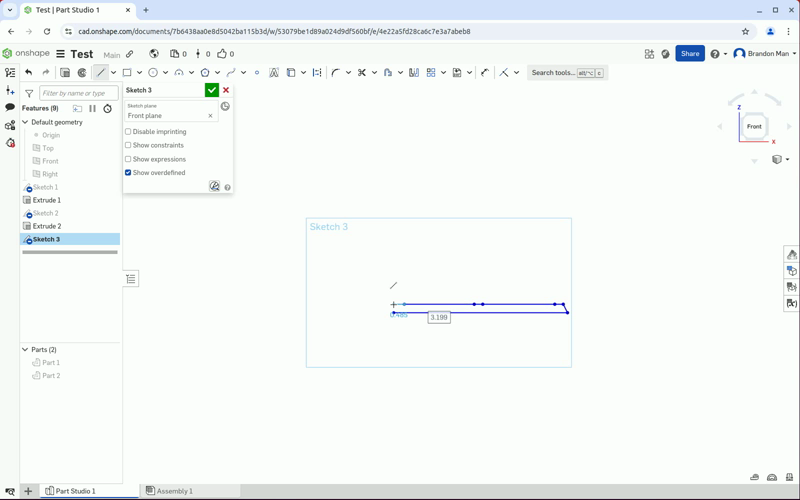
scroll(6)
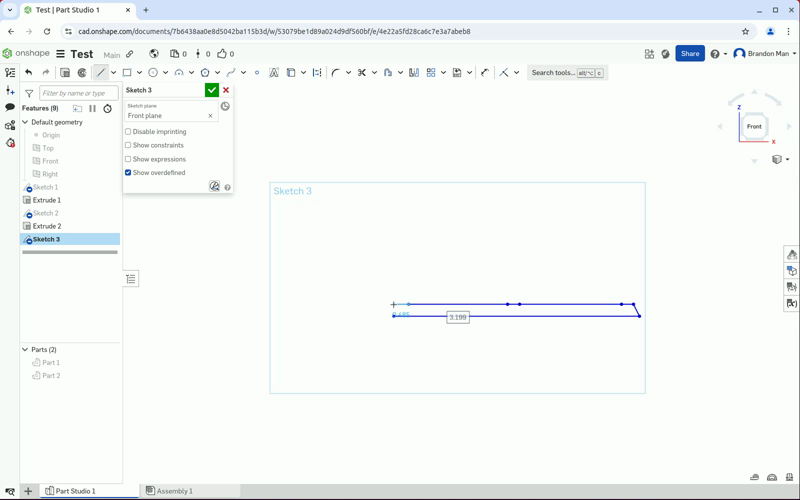
scroll(6)
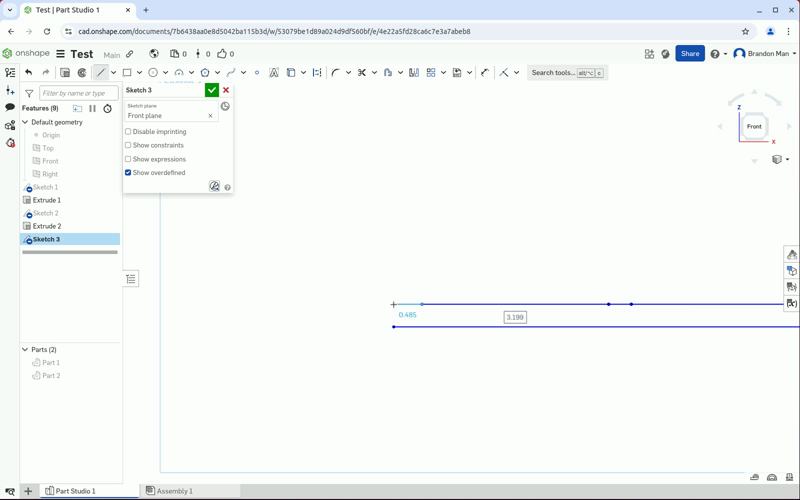
click(393, 304)
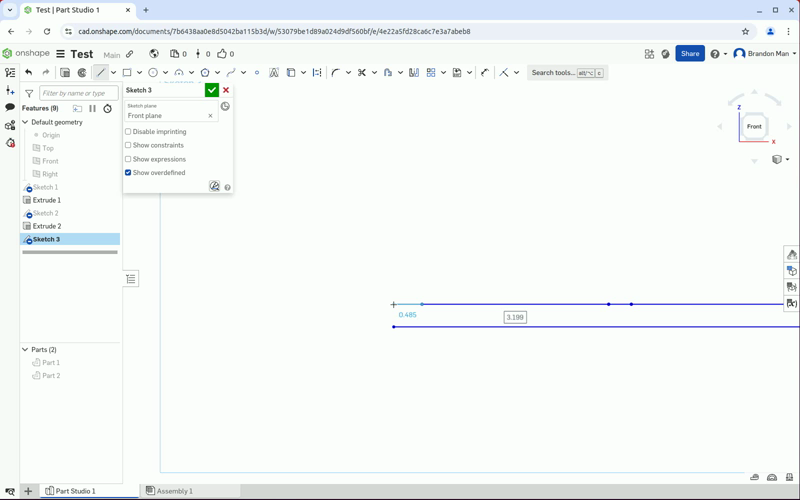
scroll(-6)
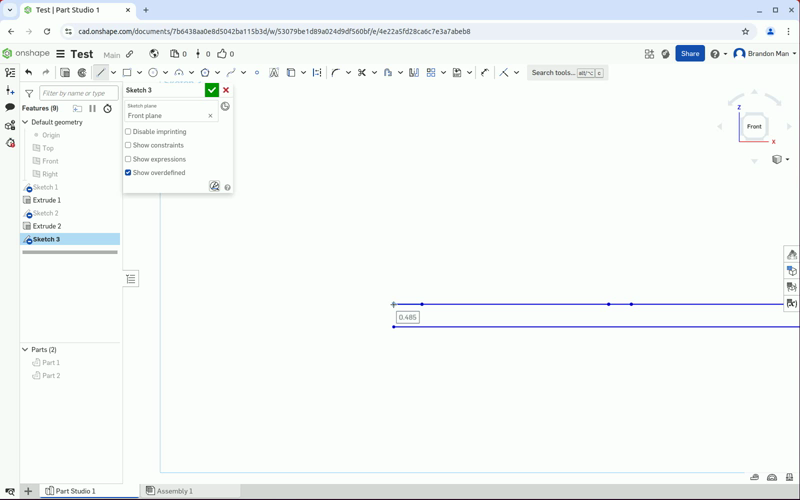
scroll(-6)
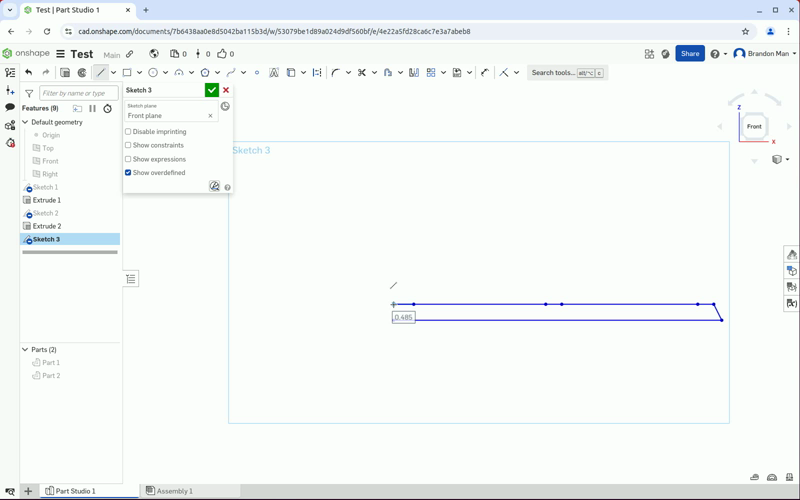
scroll(-6)
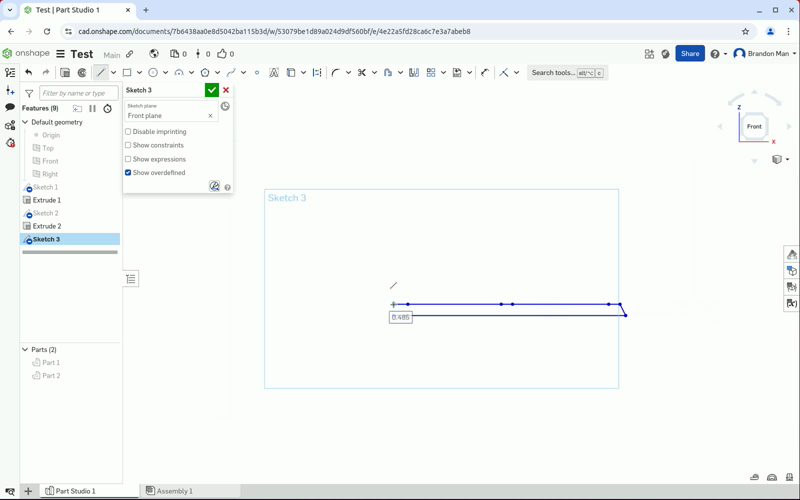
scroll(-6)
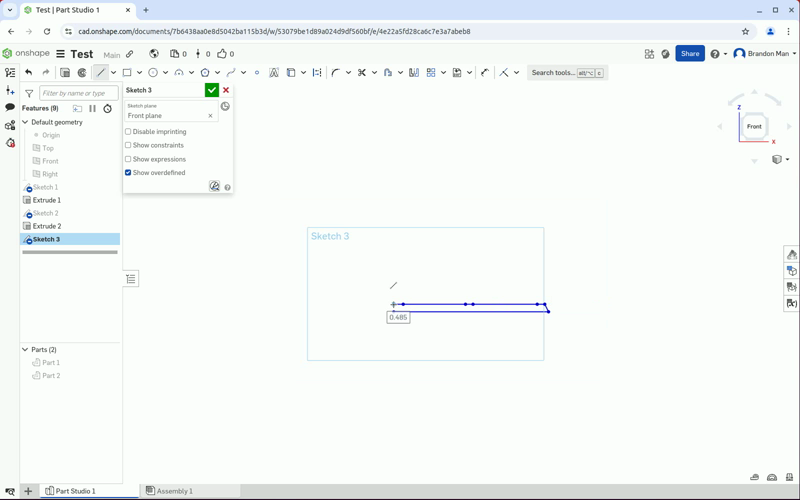
scroll(-6)
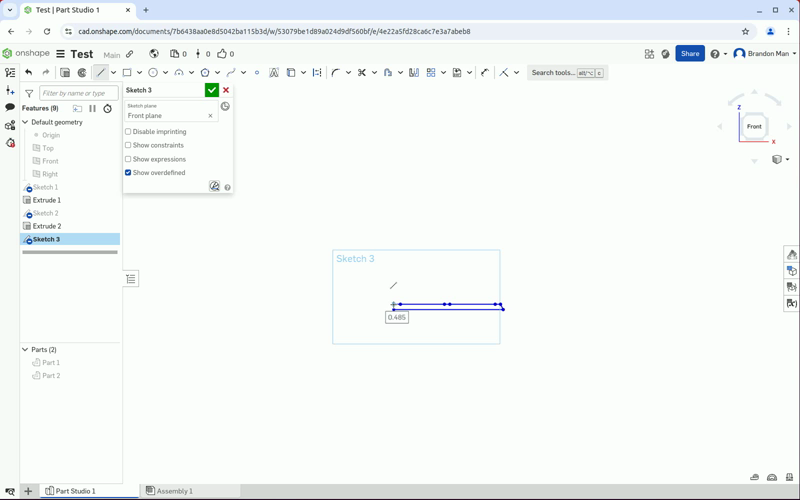
scroll(-6)
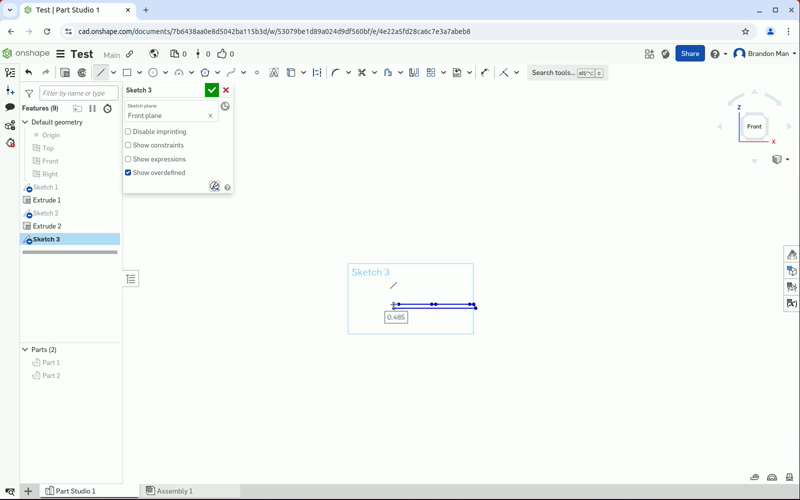
scroll(-6)
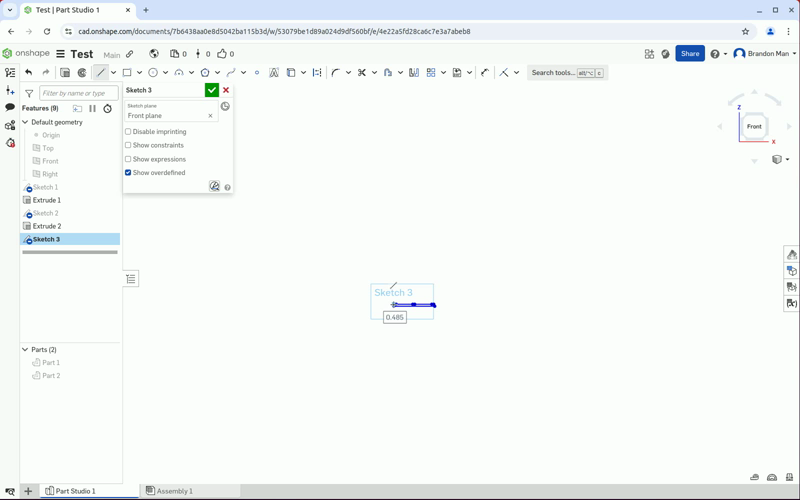
key_up(shift)
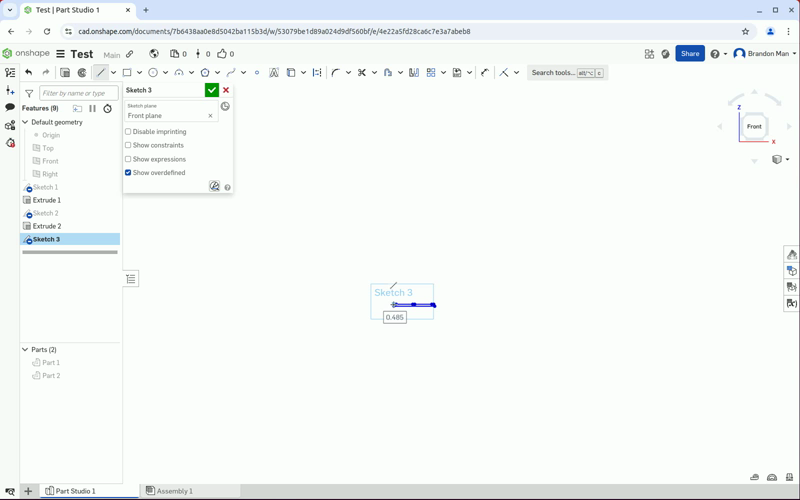
mouse_move(423, 304)
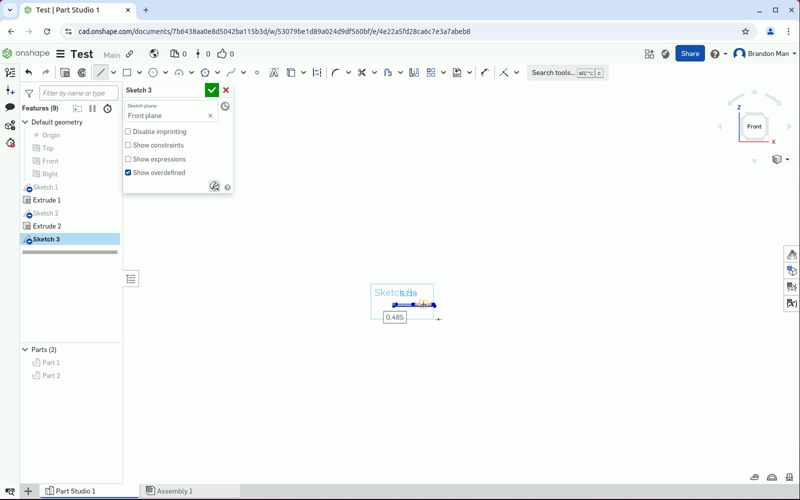
key_down(shift)
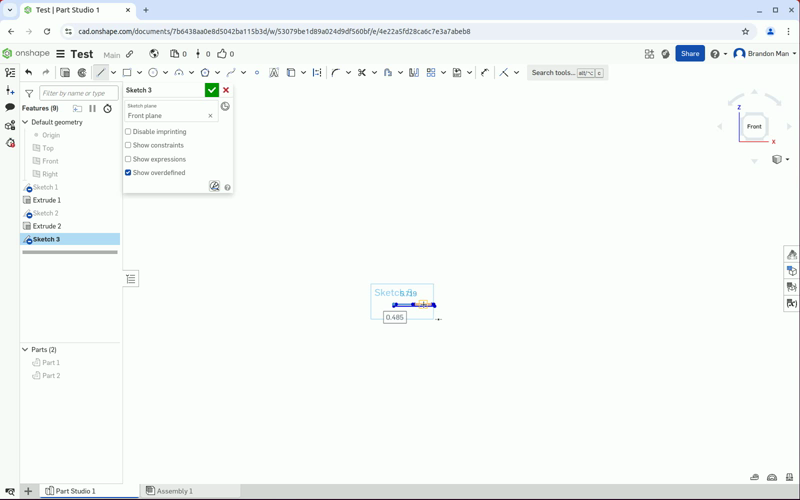
mouse_move(393, 306)
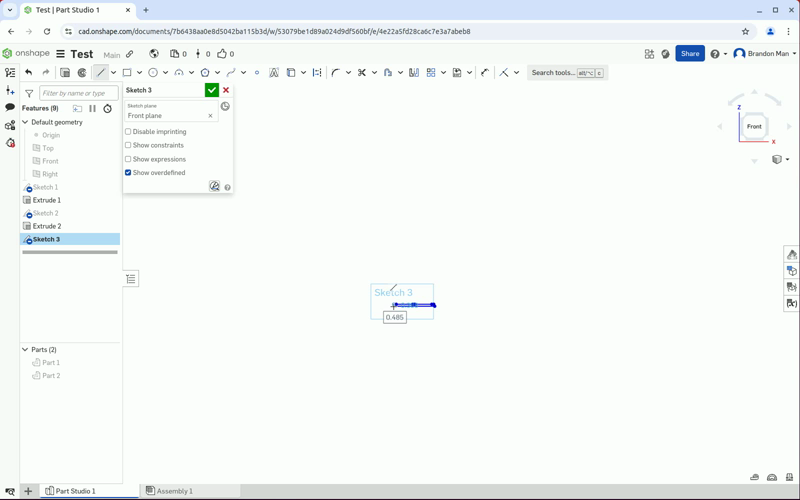
scroll(6)
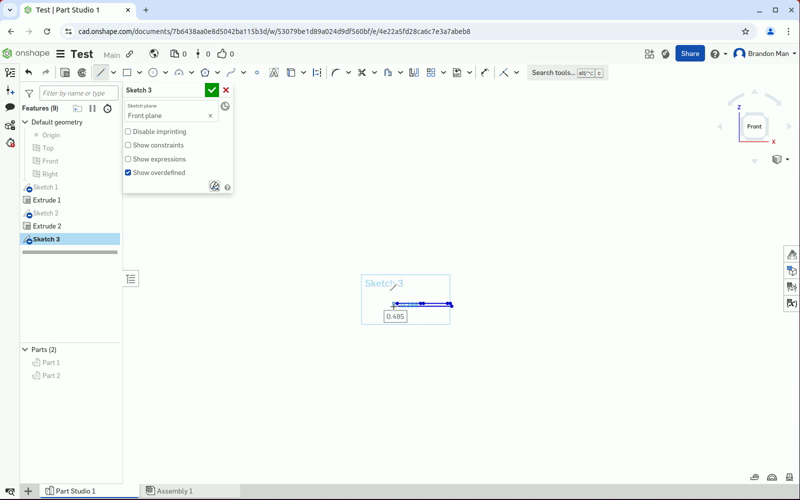
scroll(6)
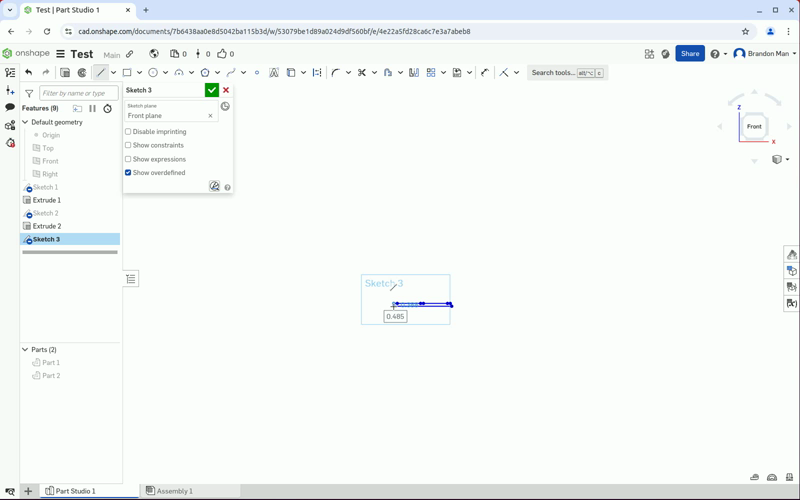
scroll(6)
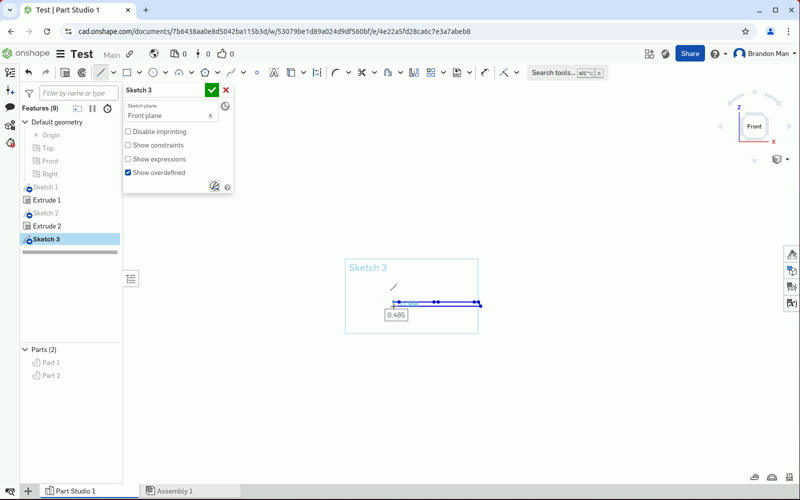
scroll(6)
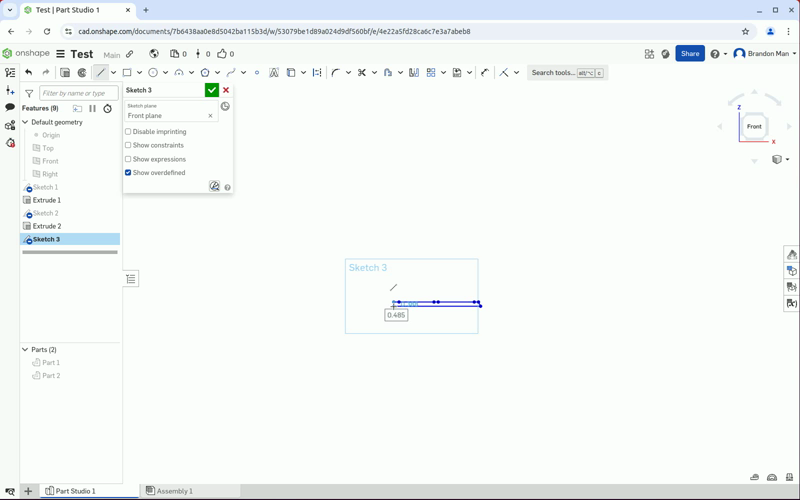
scroll(6)
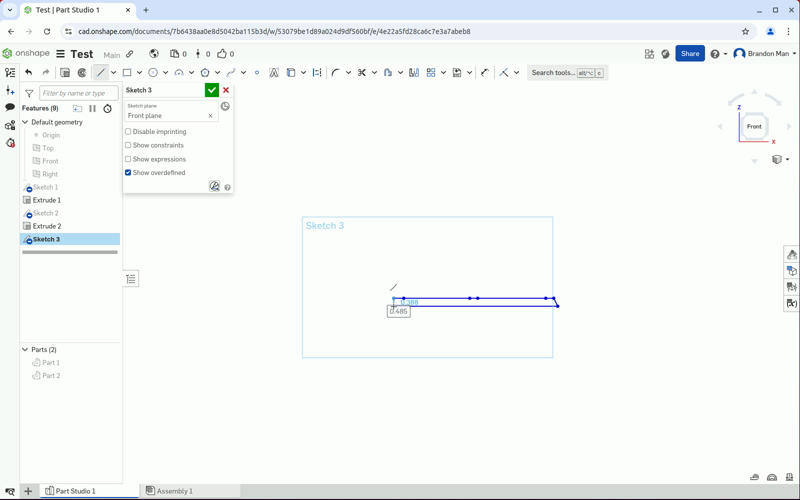
scroll(6)
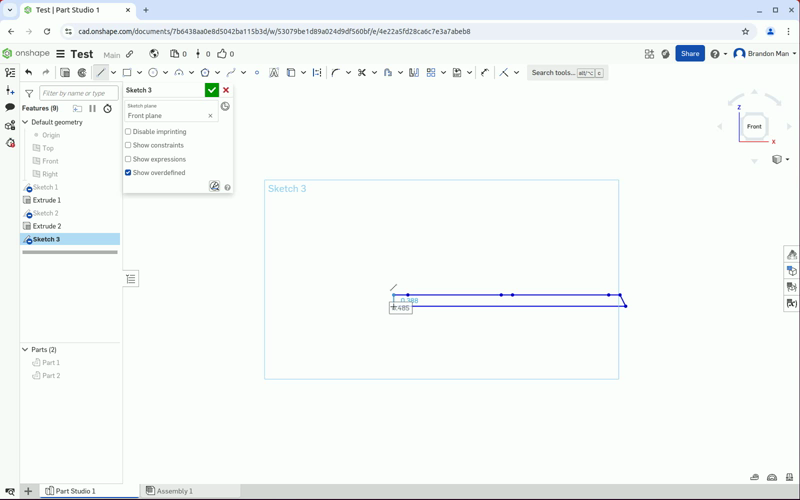
scroll(6)
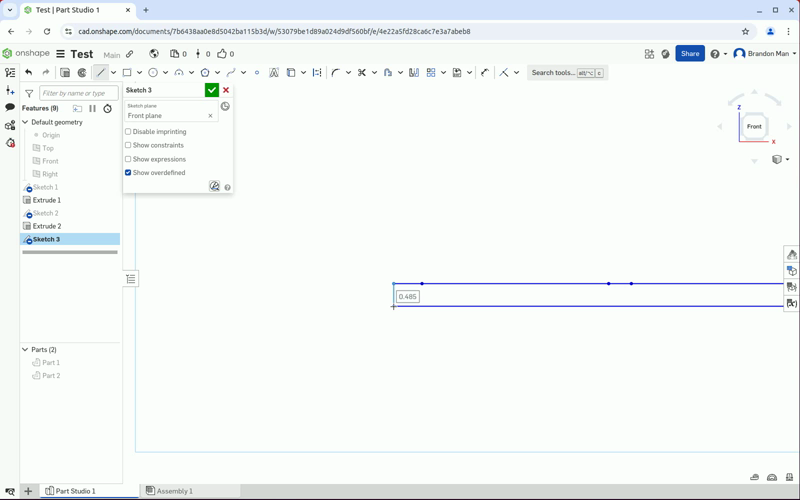
key_up(shift)
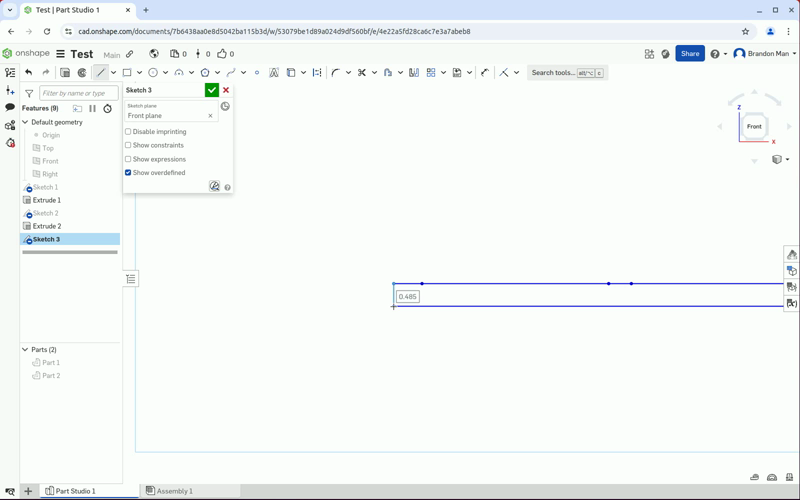
click(393, 306)
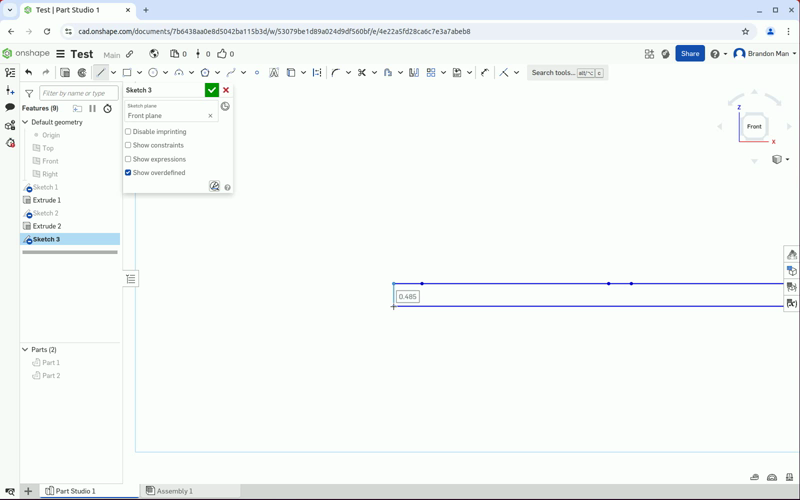
scroll(-6)
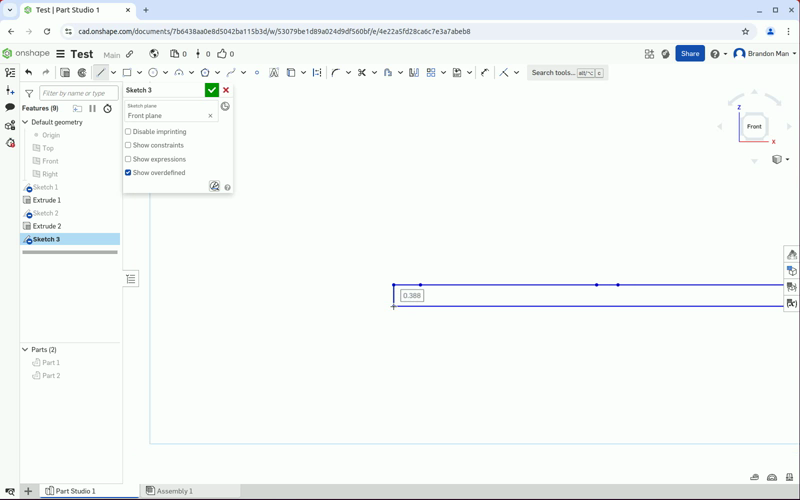
scroll(-6)
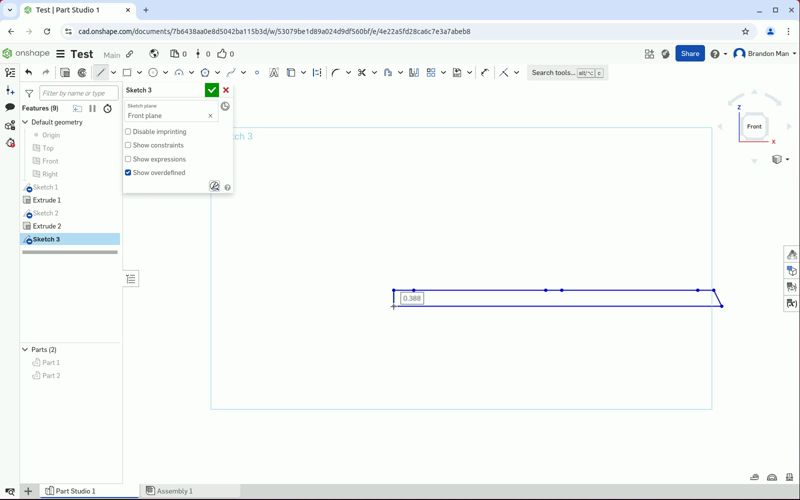
scroll(-6)
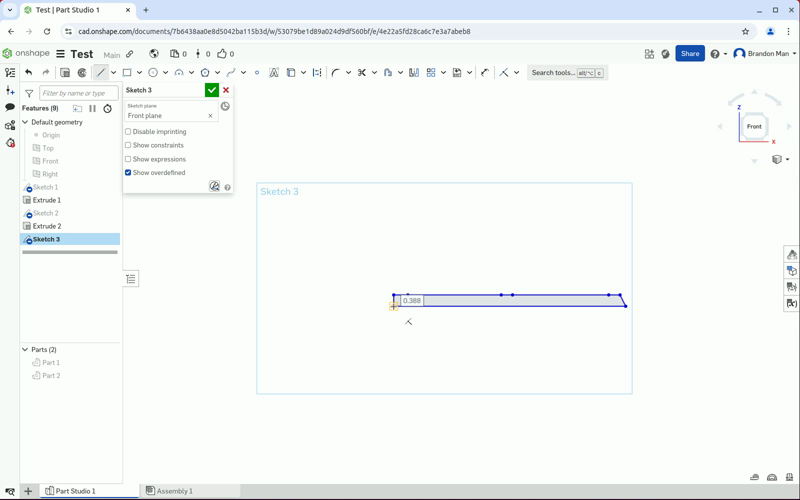
scroll(-6)
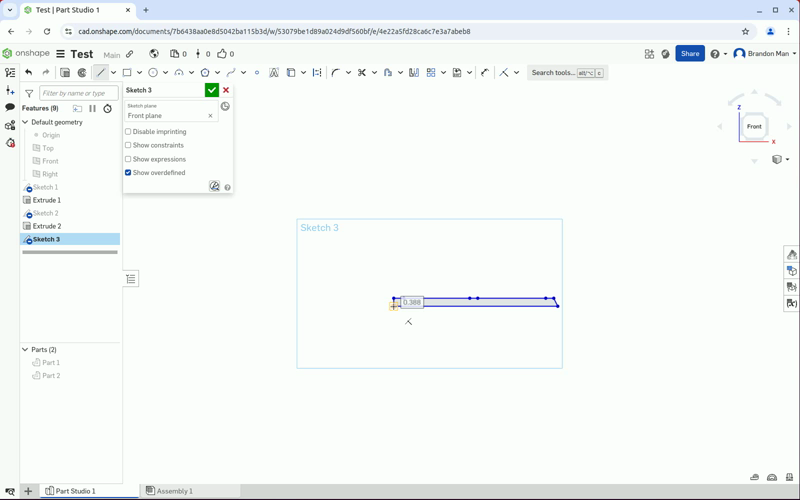
scroll(-6)
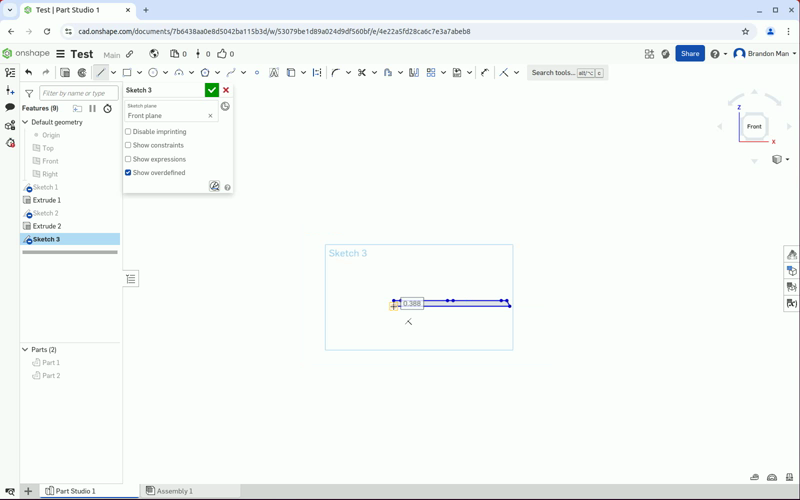
scroll(-6)
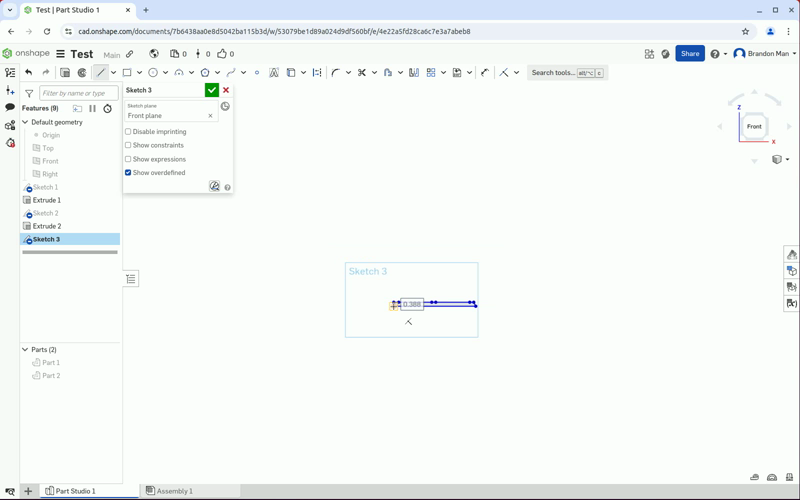
scroll(-6)
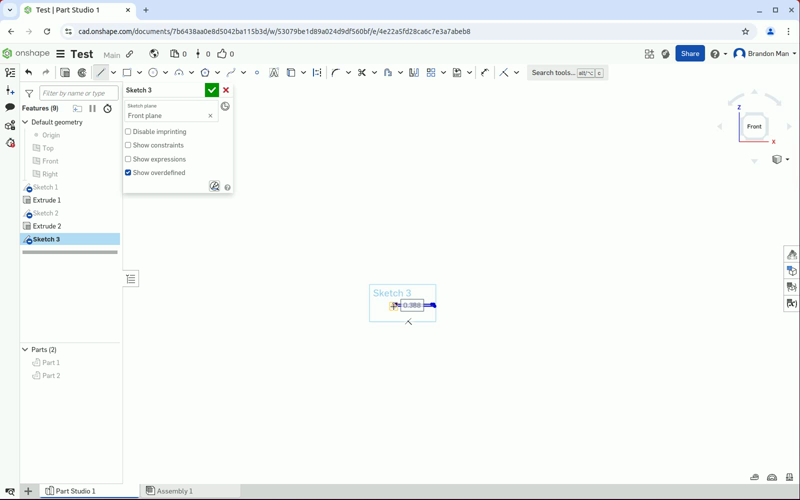
key(esc)
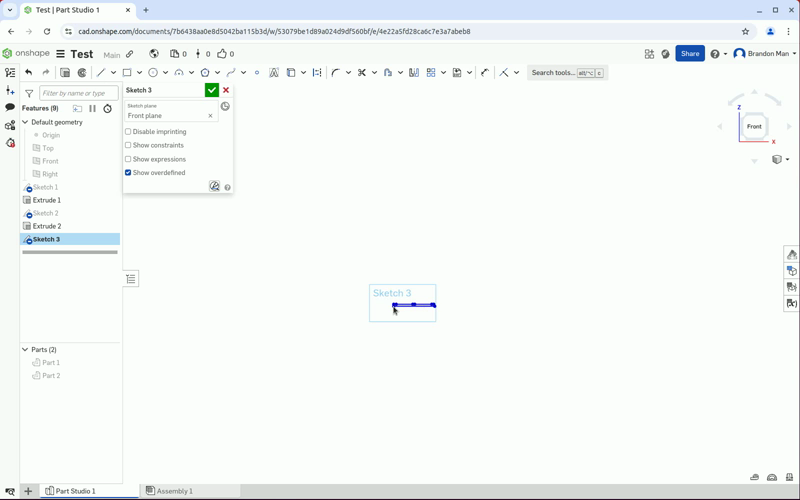
mouse_move(399, 305)
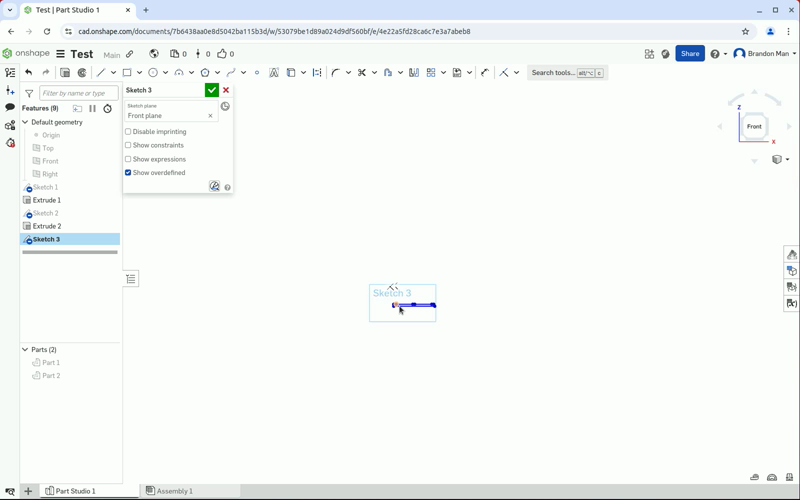
scroll(6)
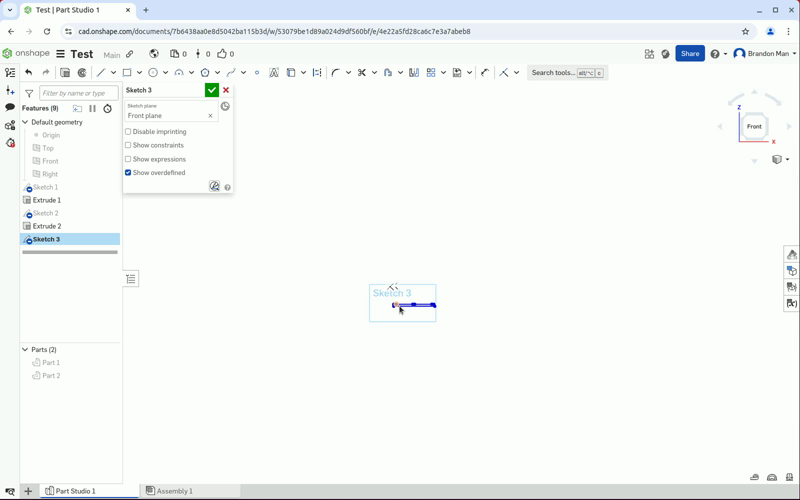
scroll(6)
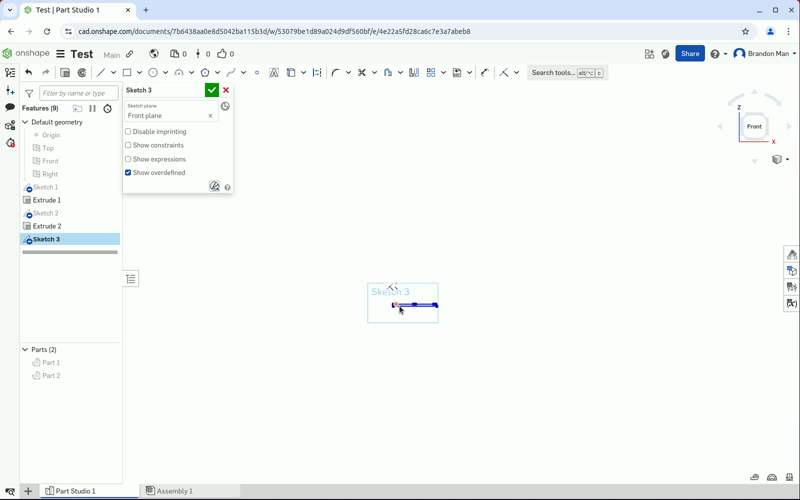
scroll(6)
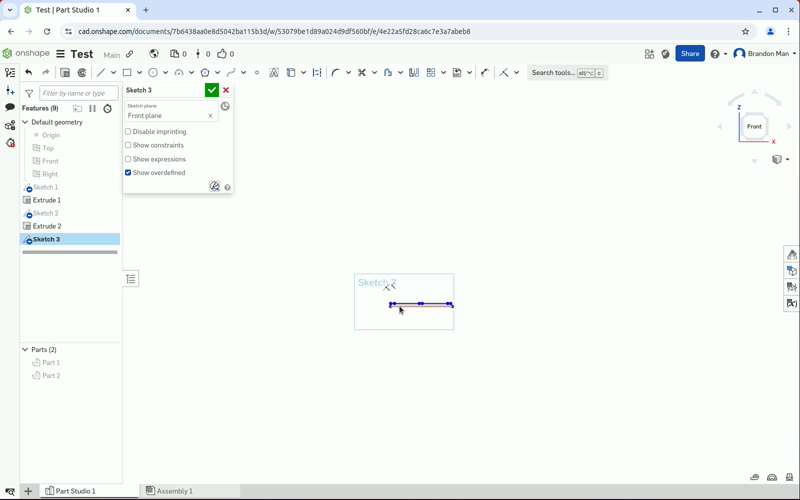
scroll(6)
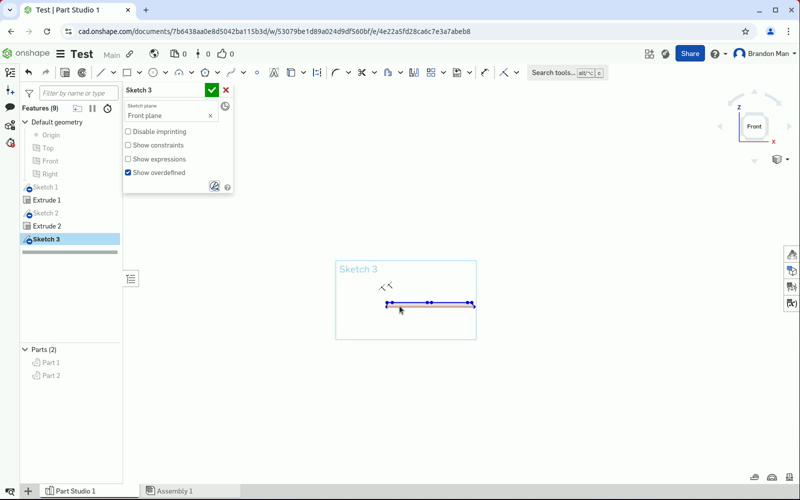
scroll(6)
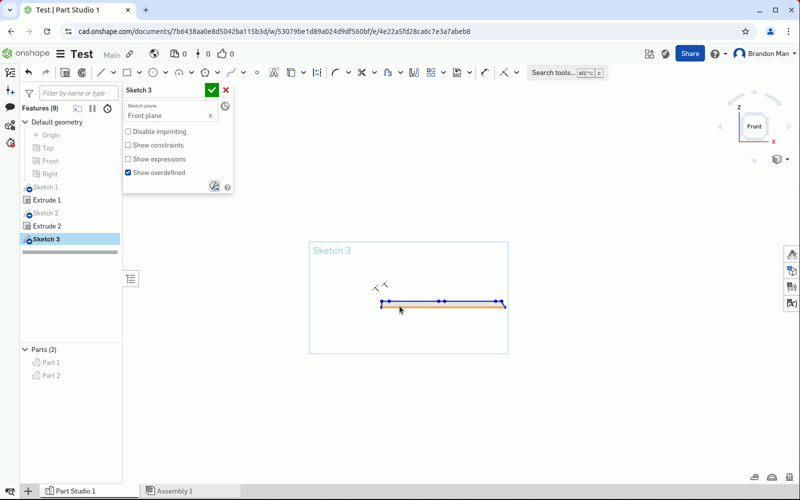
scroll(6)
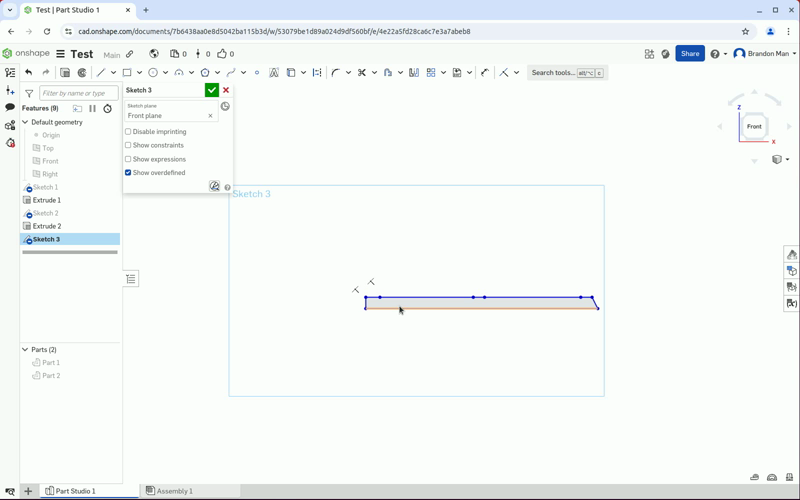
scroll(6)
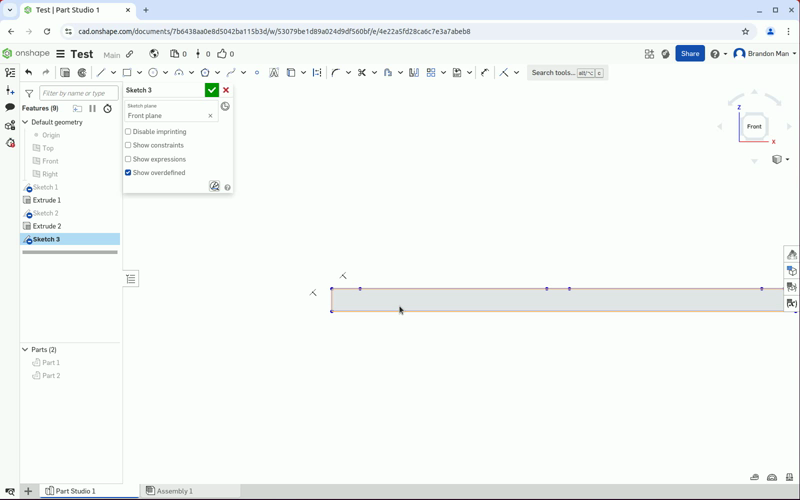
click(399, 305)
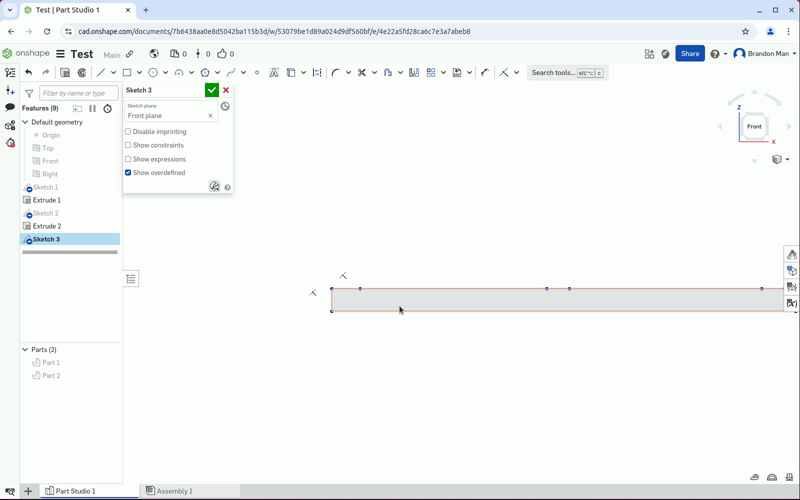
scroll(-6)
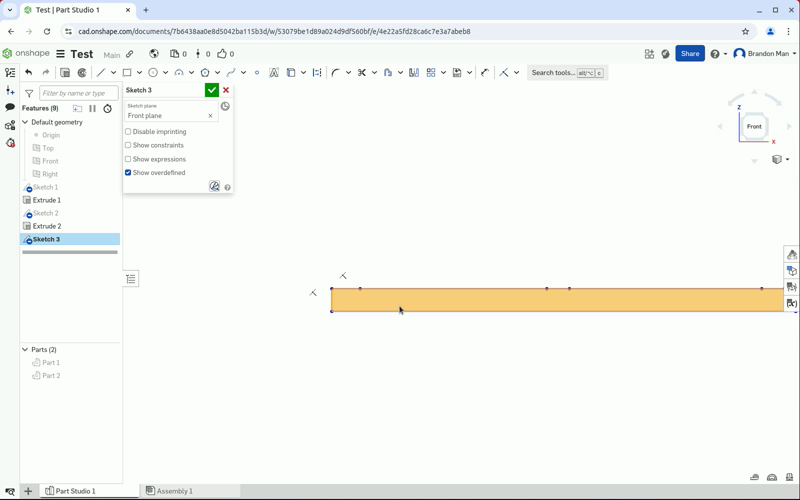
scroll(-6)
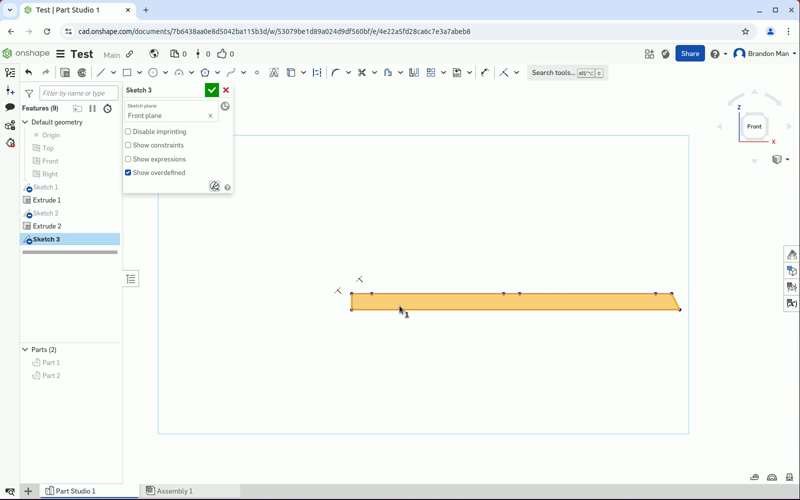
scroll(-6)
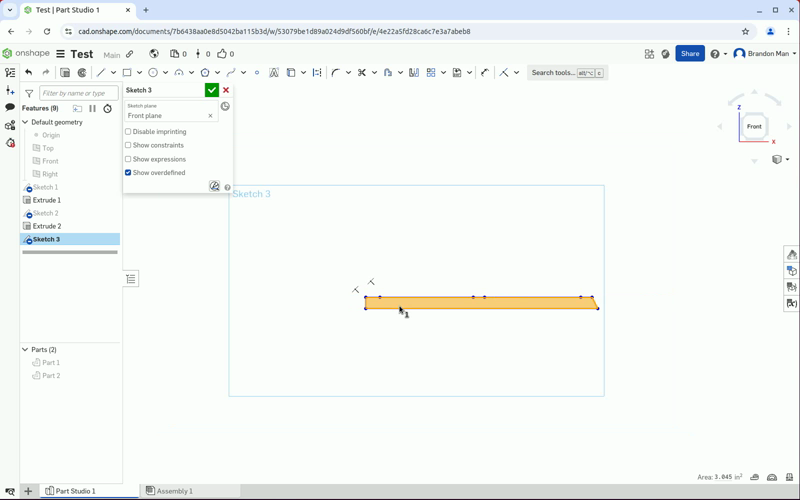
scroll(-6)
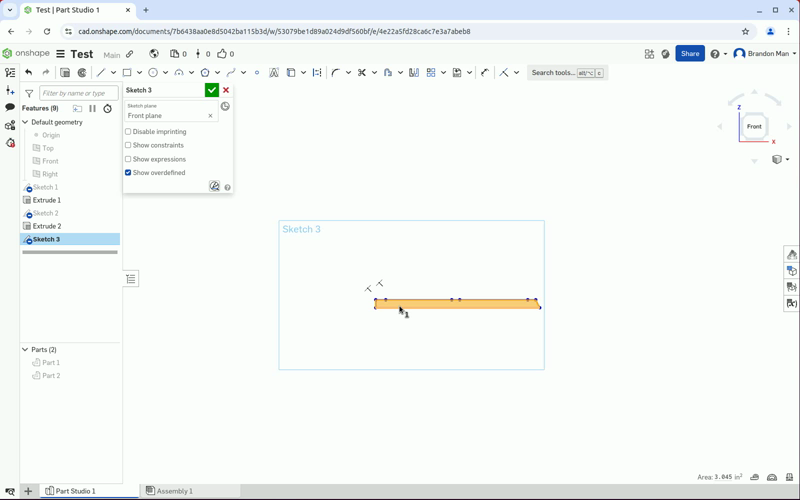
scroll(-6)
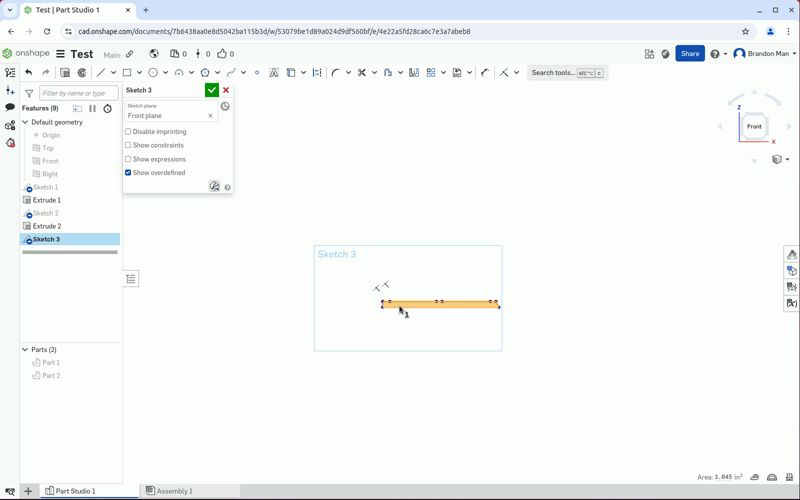
scroll(-6)
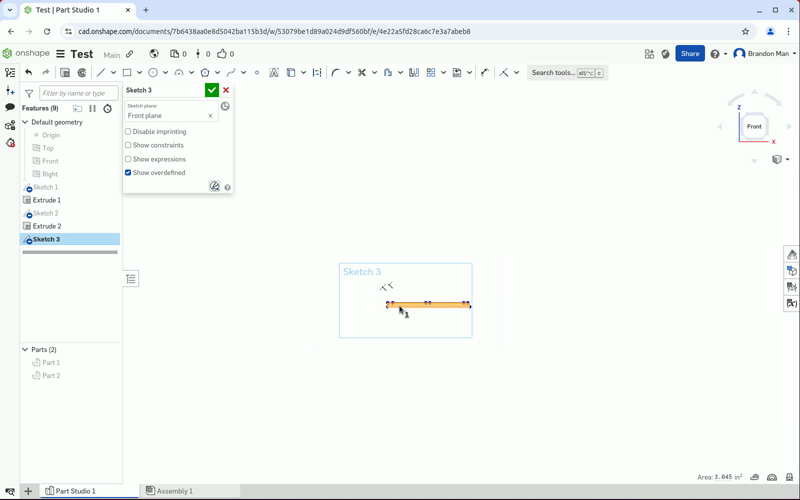
scroll(-6)
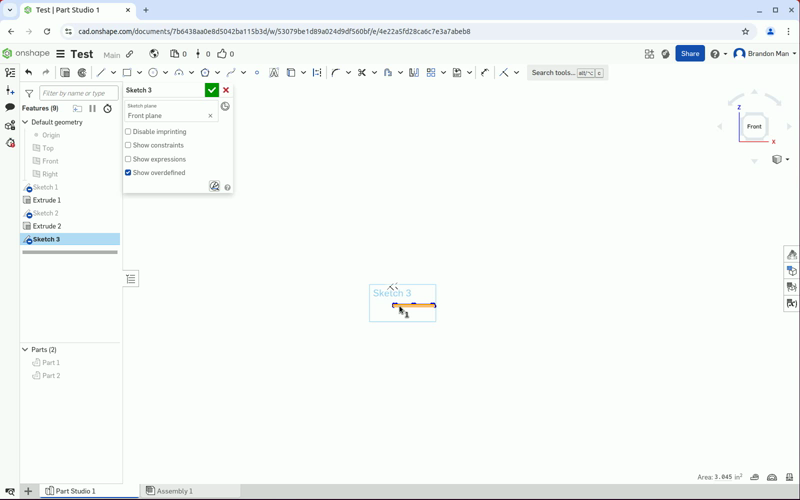
mouse_move(73, 352)
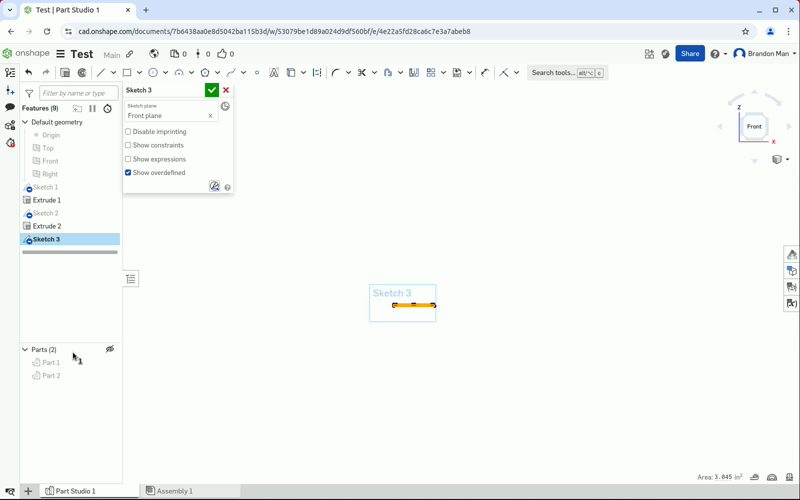
key(shift+y)
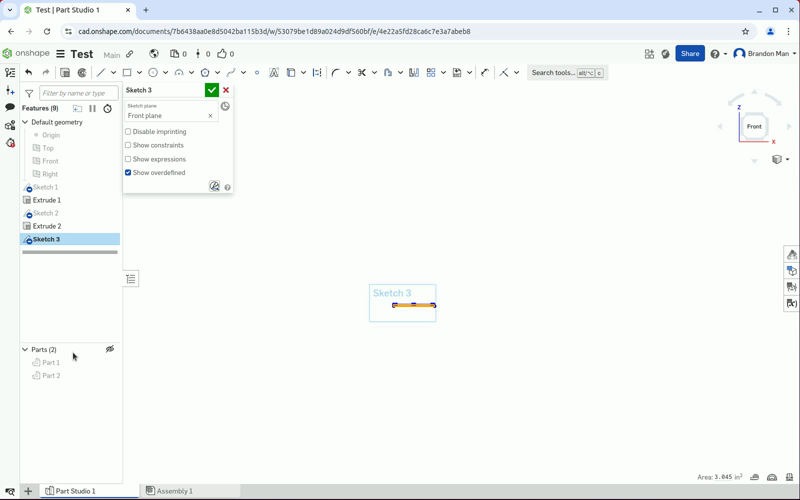
key(shift+e)
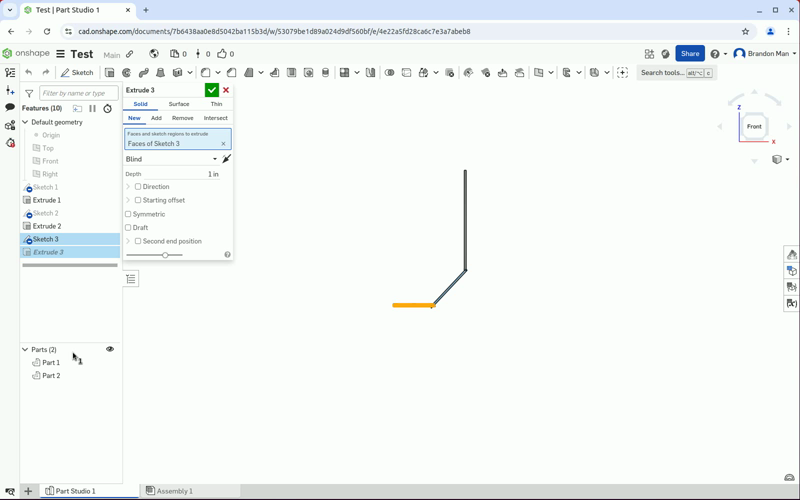
mouse_move(143, 106)
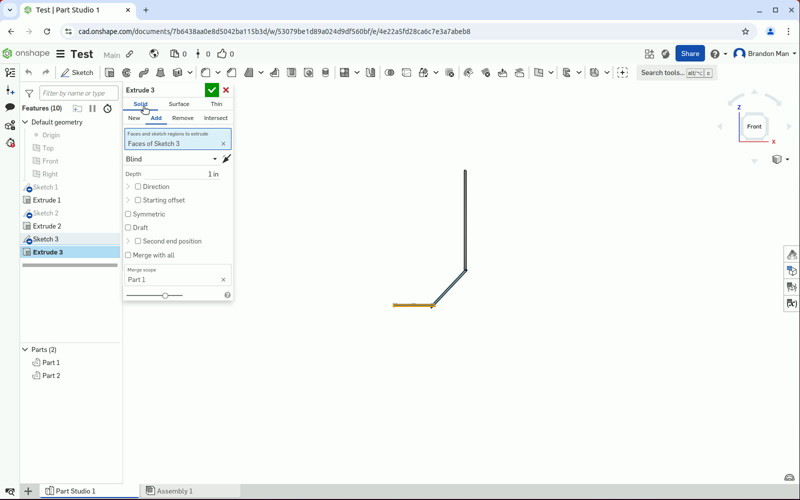
click(143, 106)
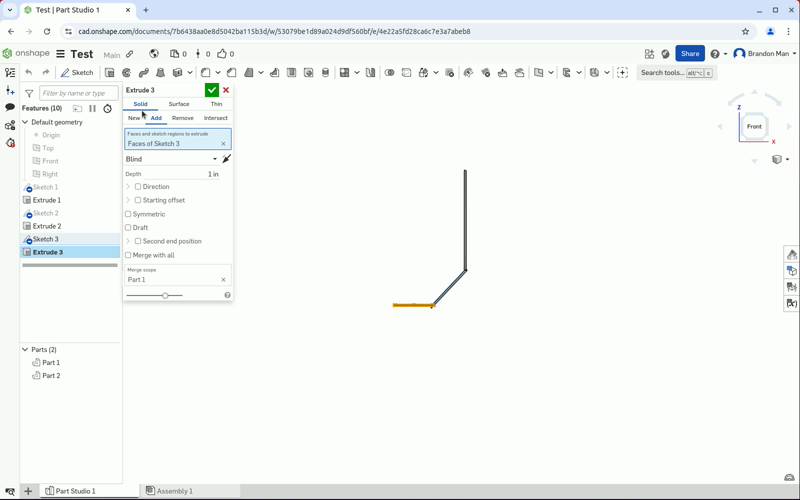
mouse_move(137, 120)
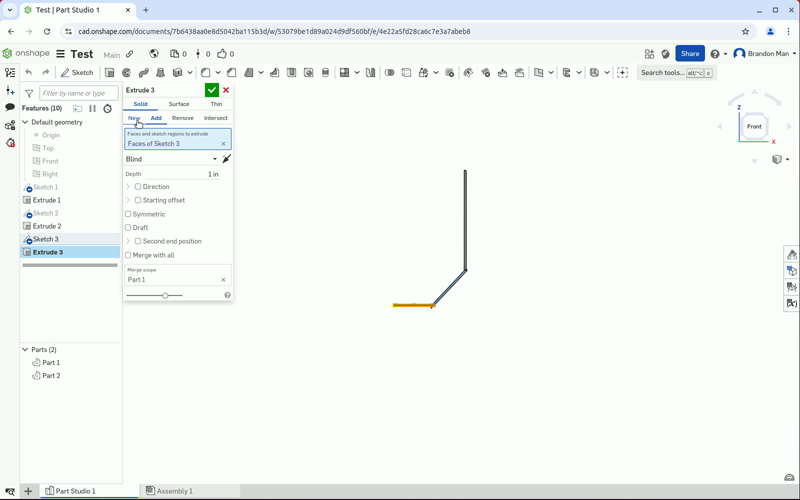
click(137, 120)
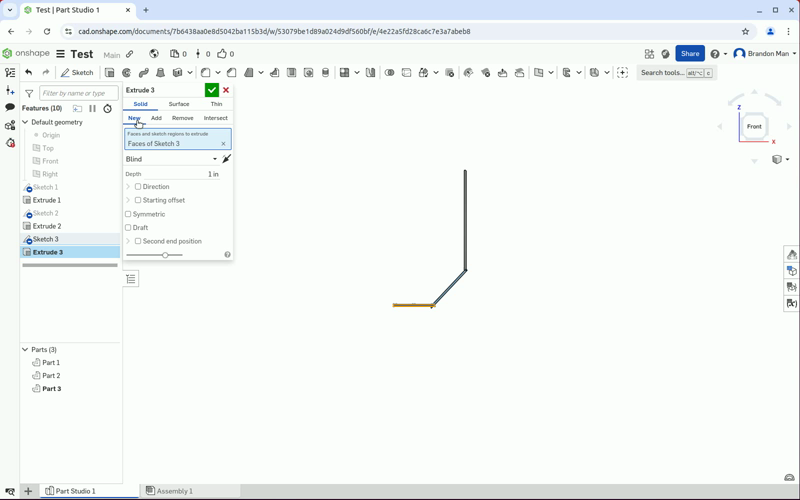
key(tab, 4)
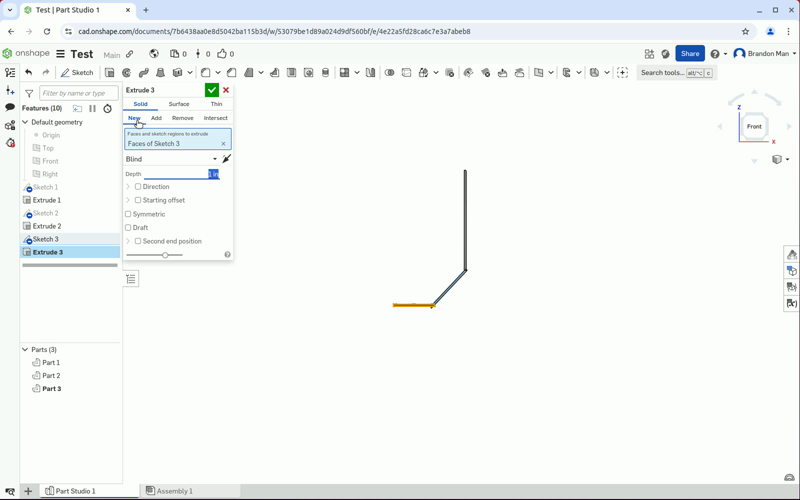
text(0.241)
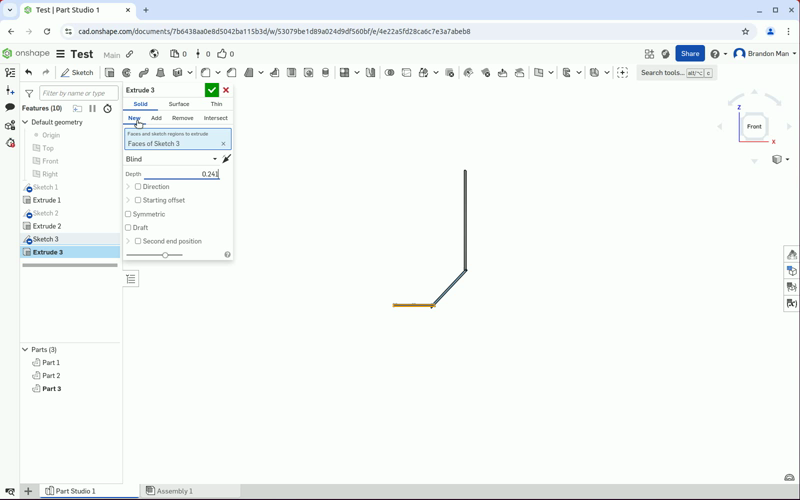
key(enter)
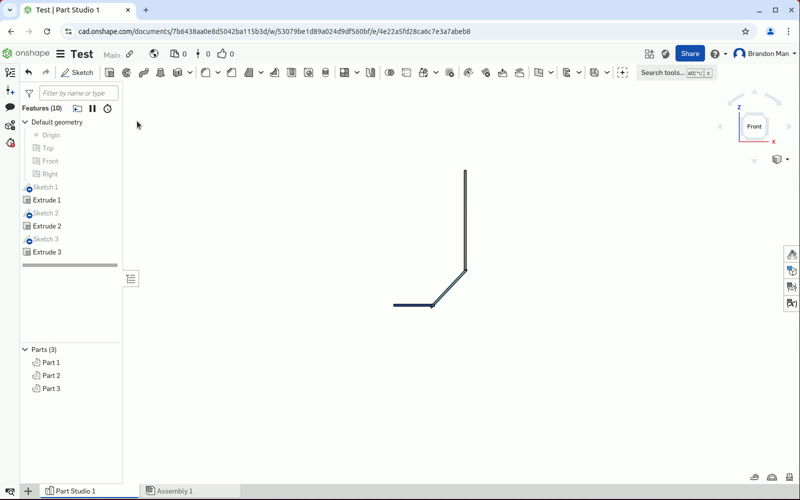
key(shift+h)
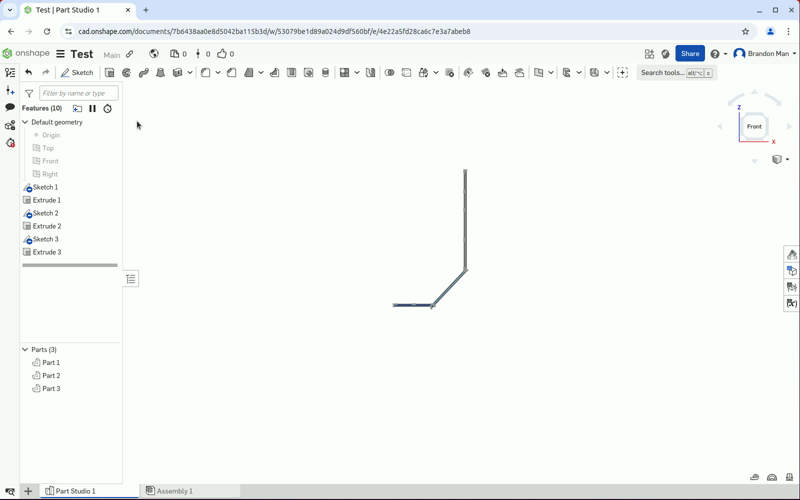
key(shift+h)
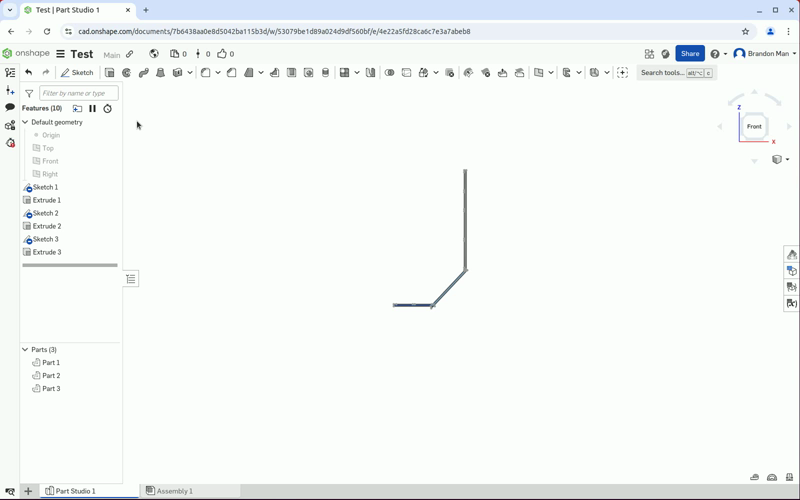
key(shift+7)
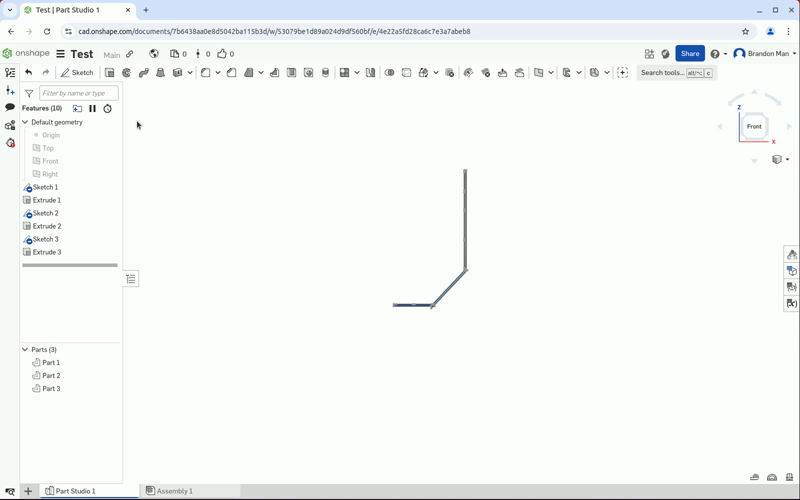
key(left, 2)
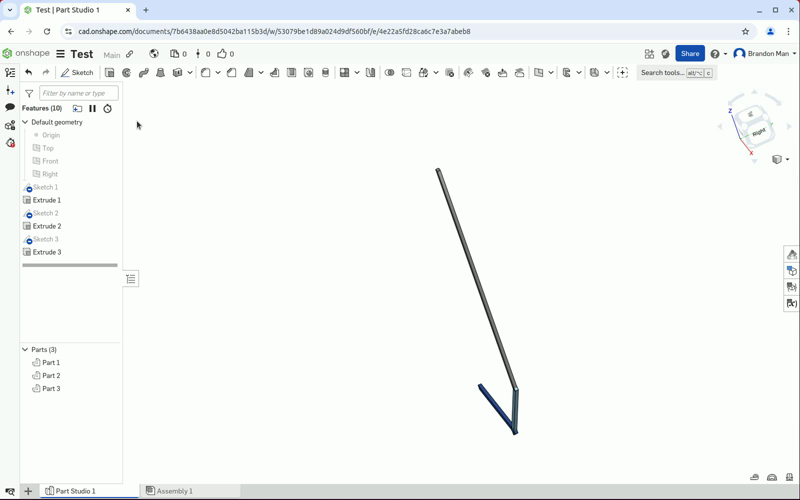
key(down, 2)
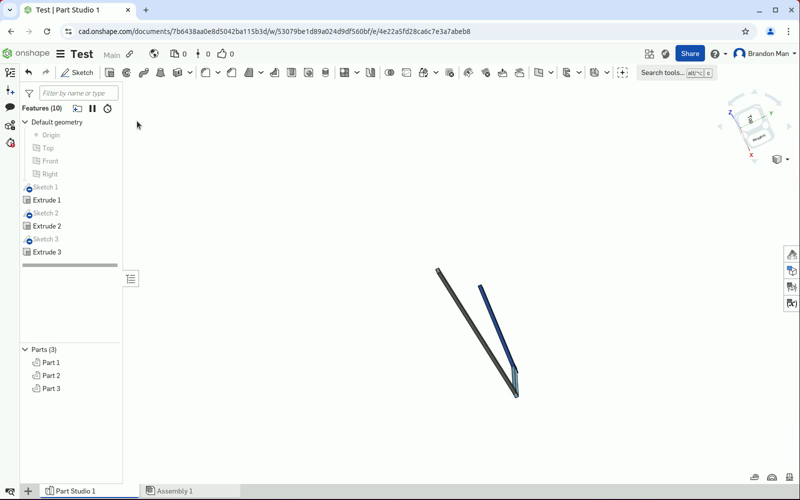
key(up, 2)
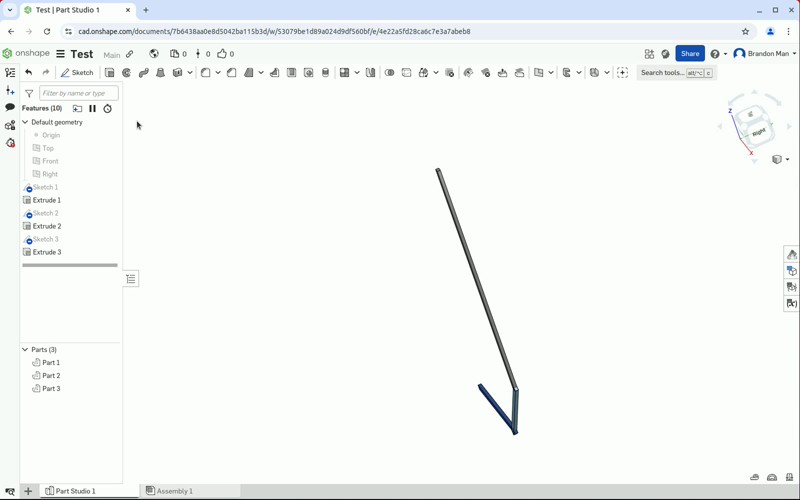
key(right, 2)
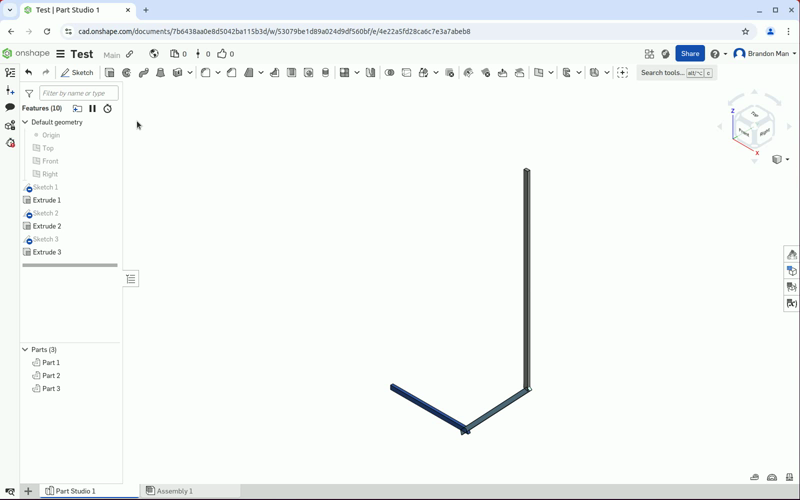
mouse_move(73, 189)
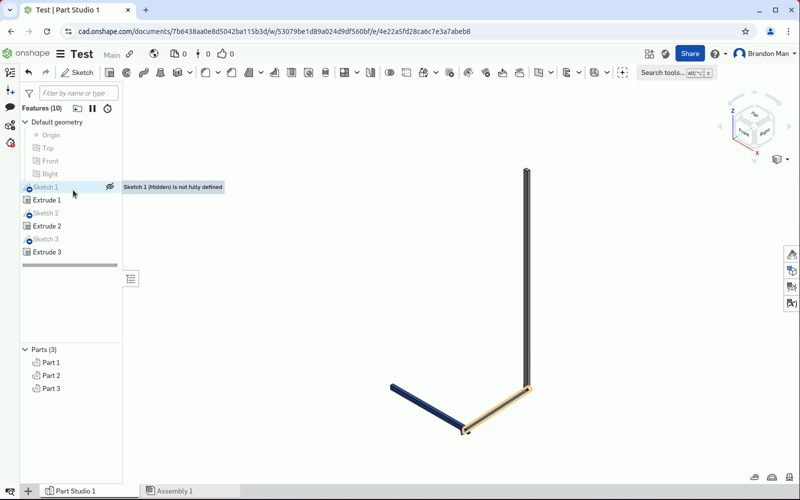
click(73, 189)